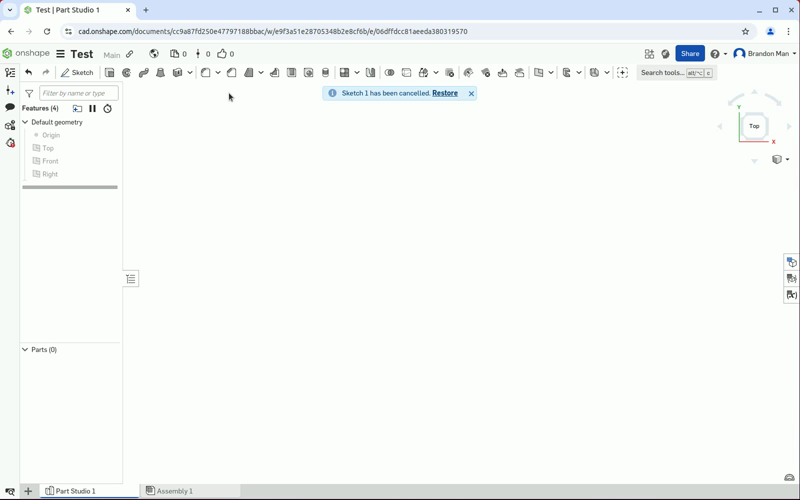
key(shift+h)
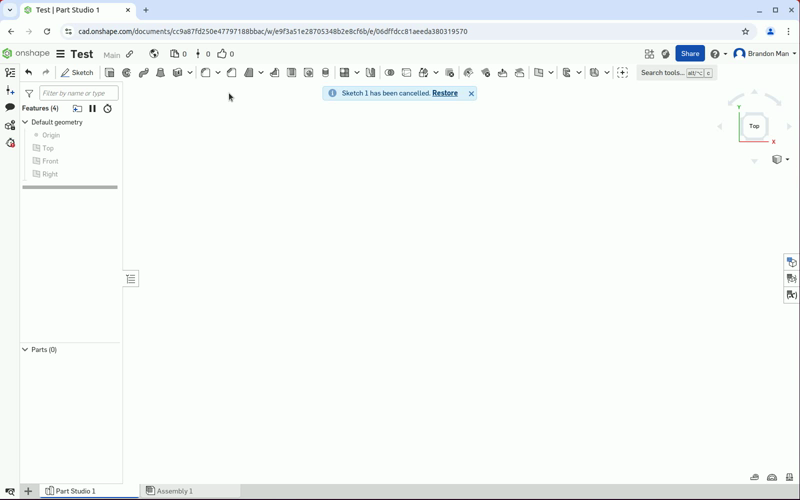
mouse_move(73, 352)
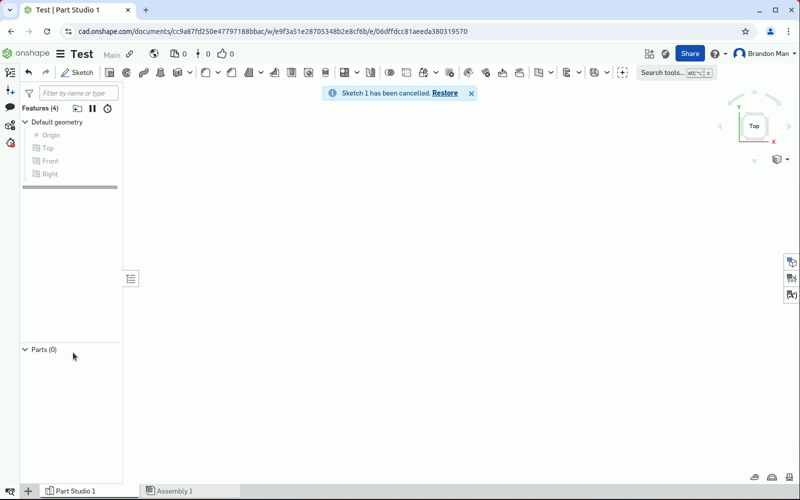
key(y)
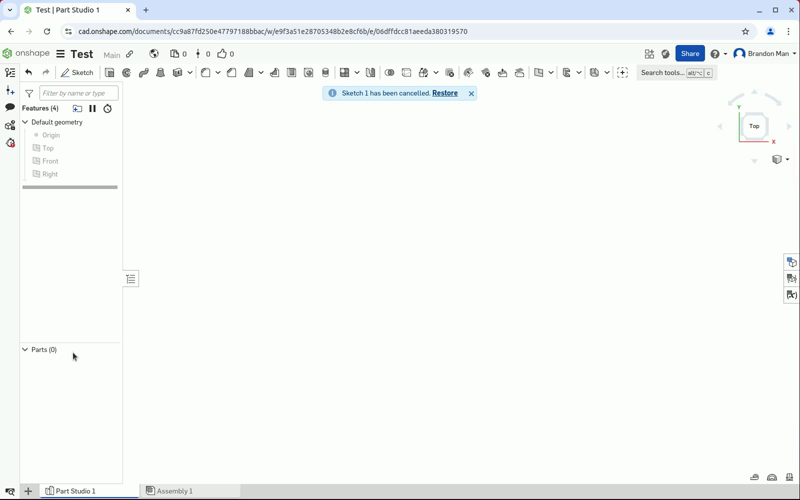
key(shift+p)
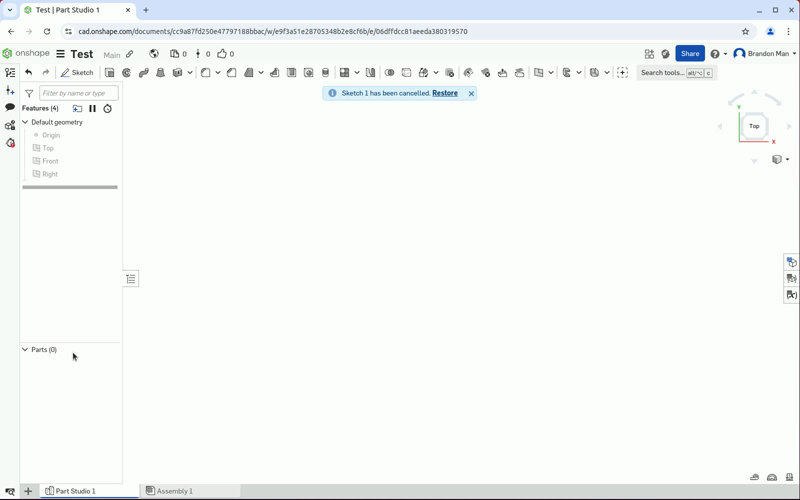
key(space)
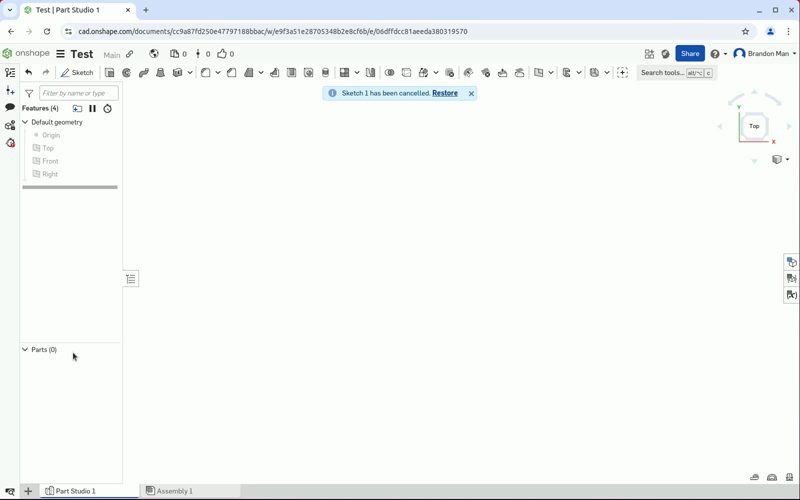
key_down(shift)
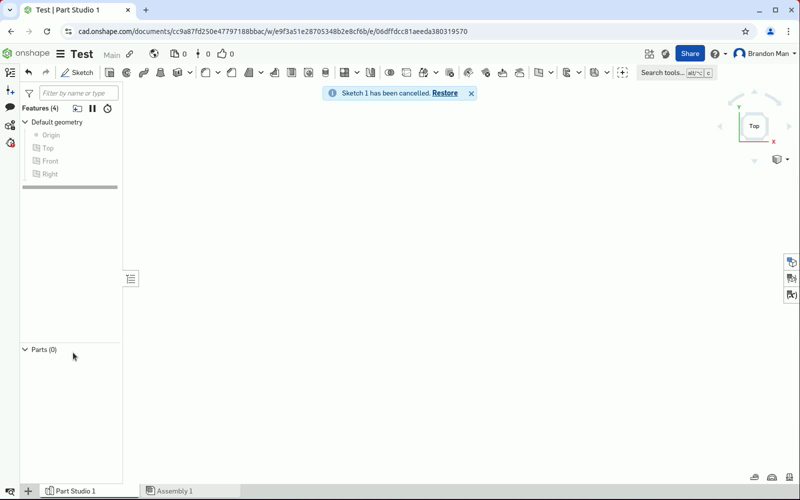
key(up)
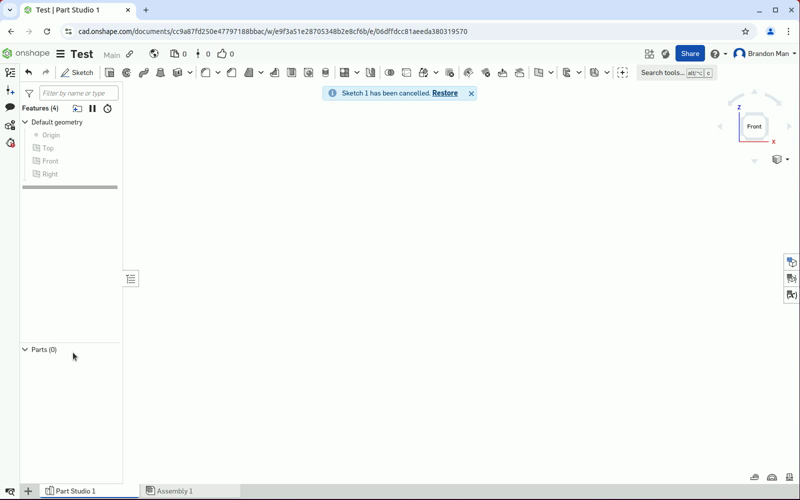
key_up(shift)
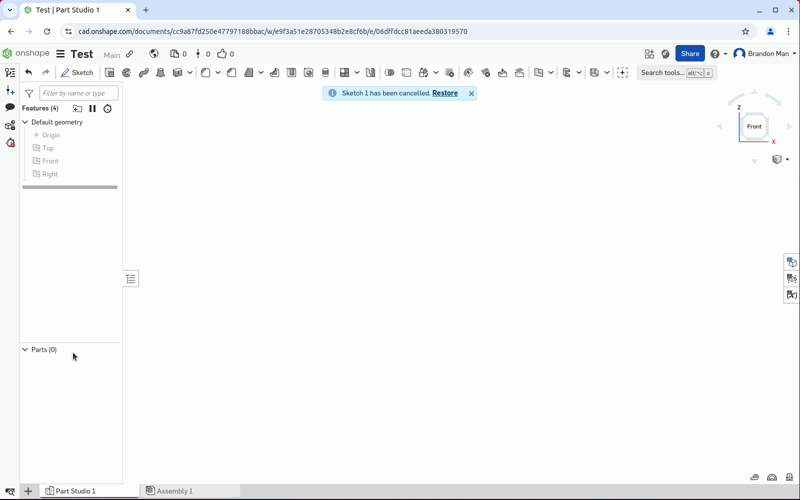
mouse_move(73, 352)
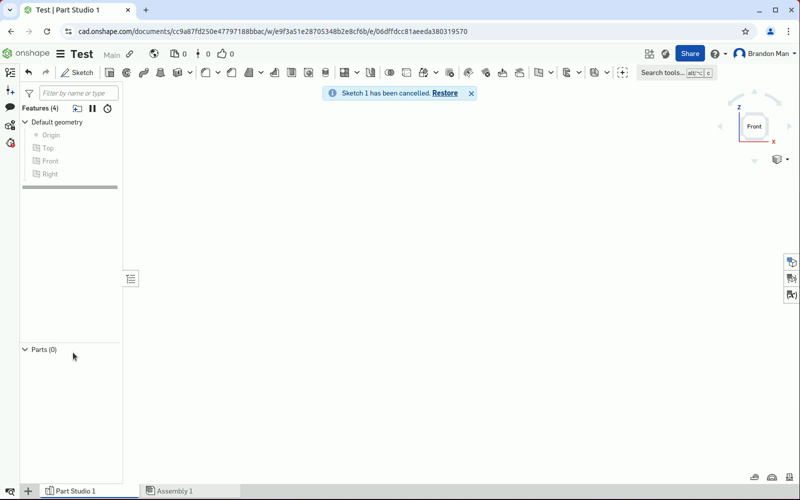
key(shift+y)
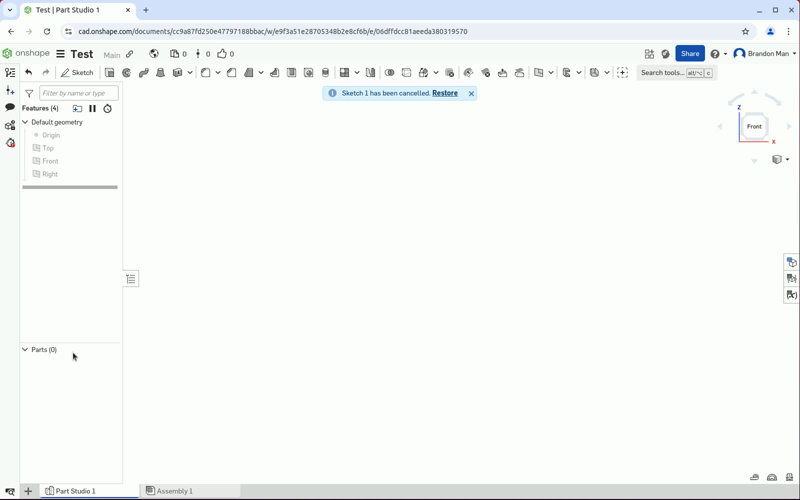
key(shift+s)
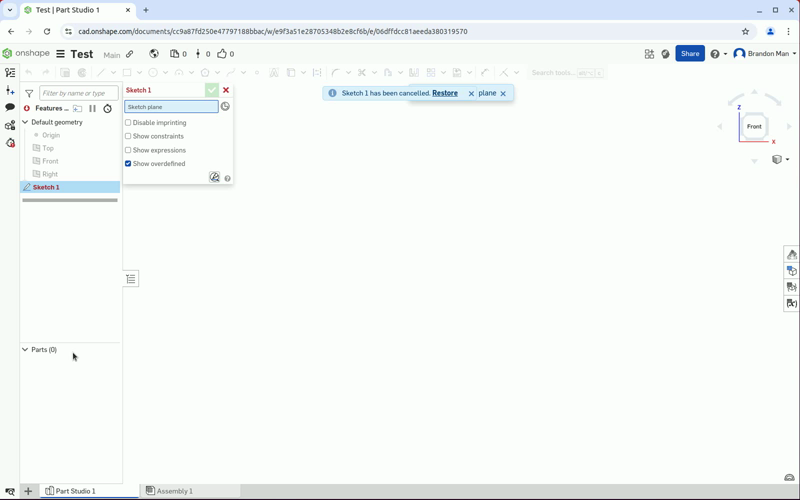
mouse_move(73, 163)
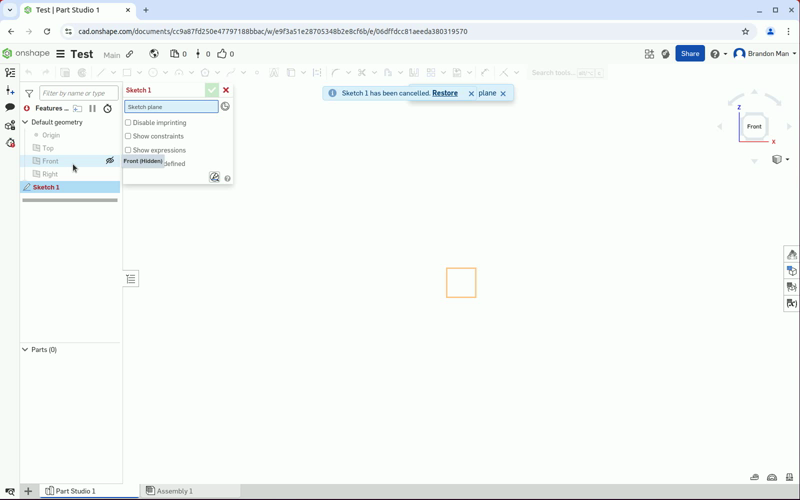
click(73, 163)
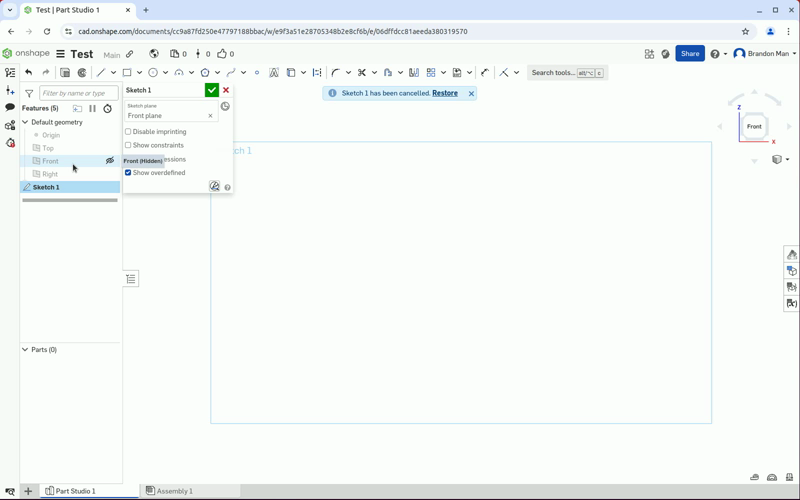
mouse_move(73, 352)
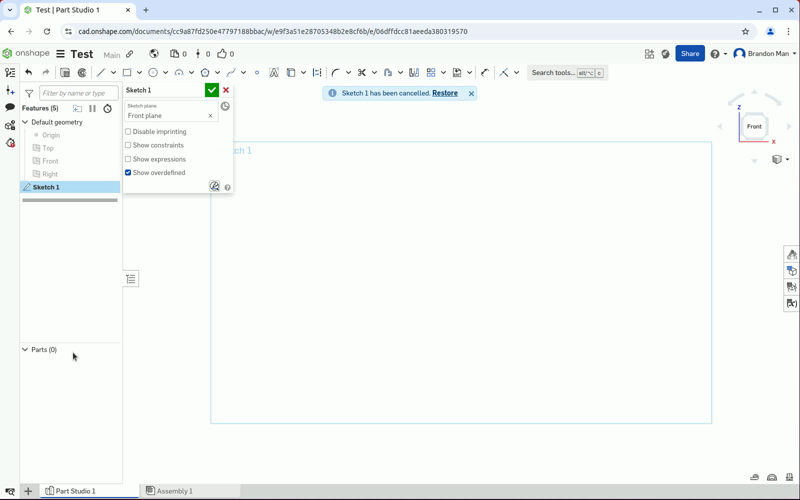
key(y)
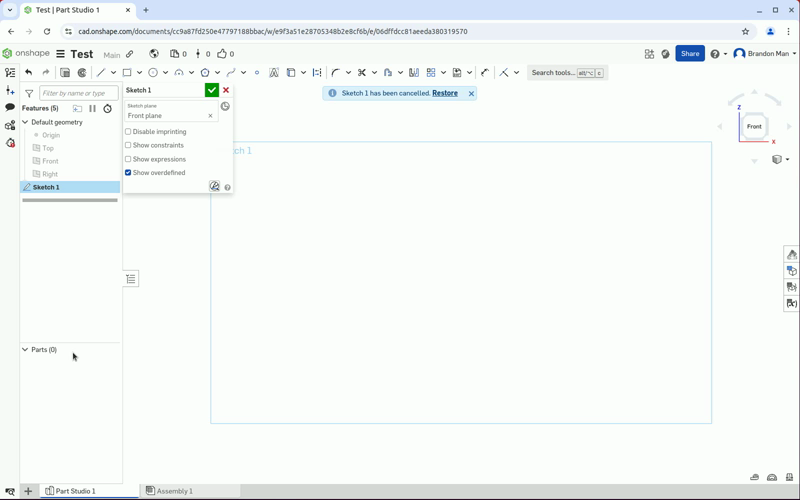
key(l)
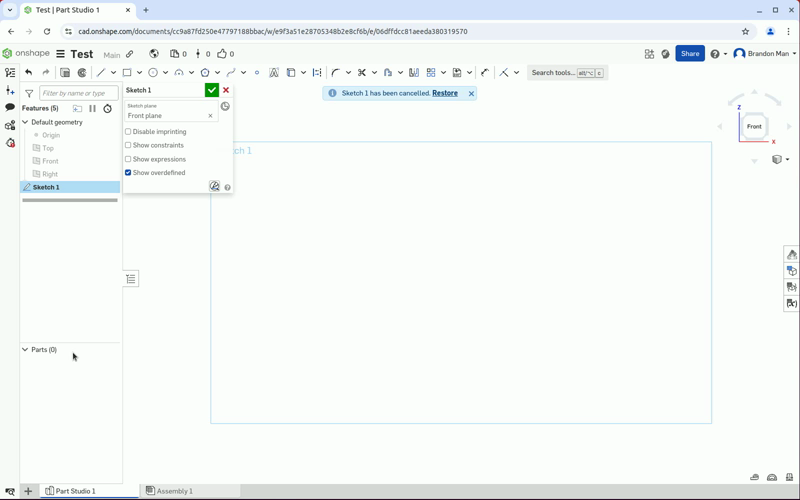
key_down(shift)
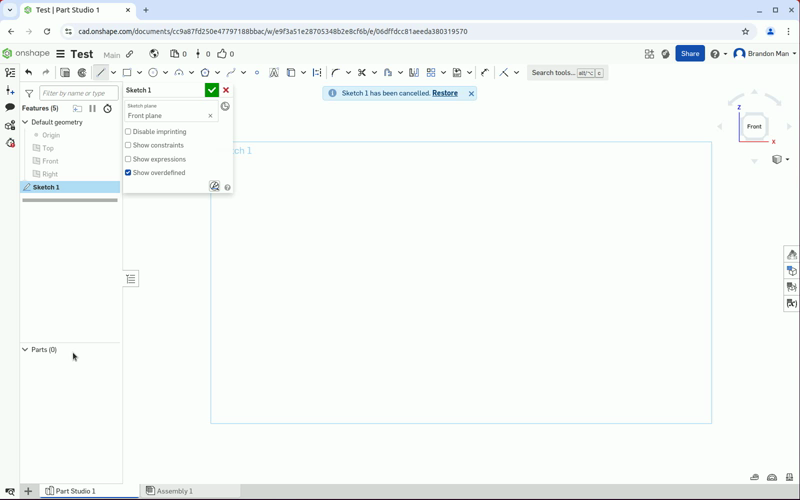
mouse_move(460, 252)
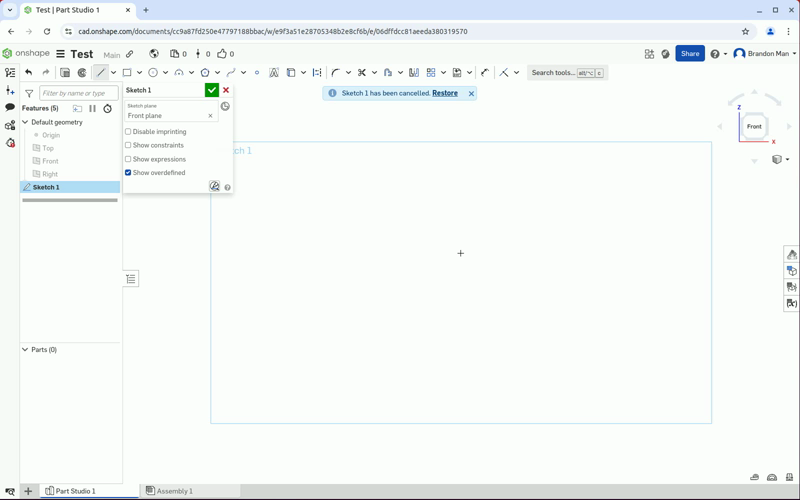
click(460, 252)
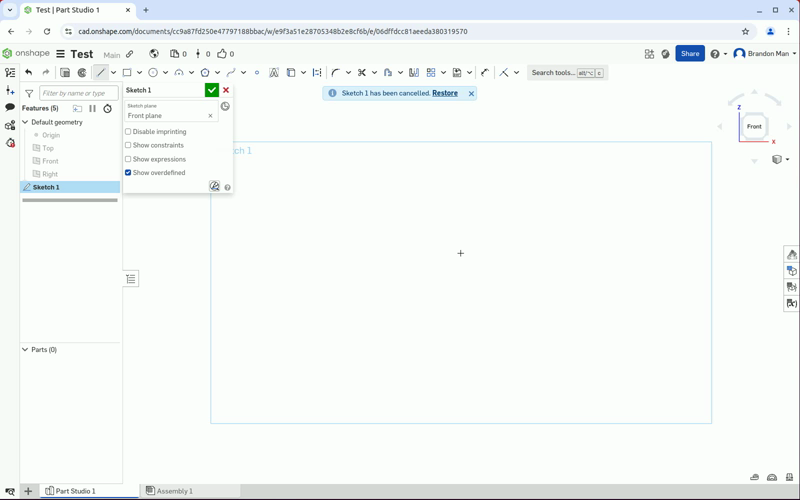
key_up(shift)
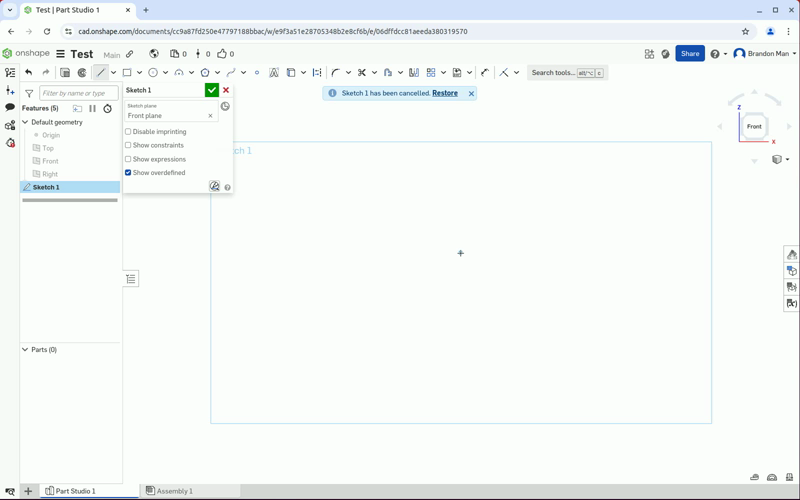
key_down(shift)
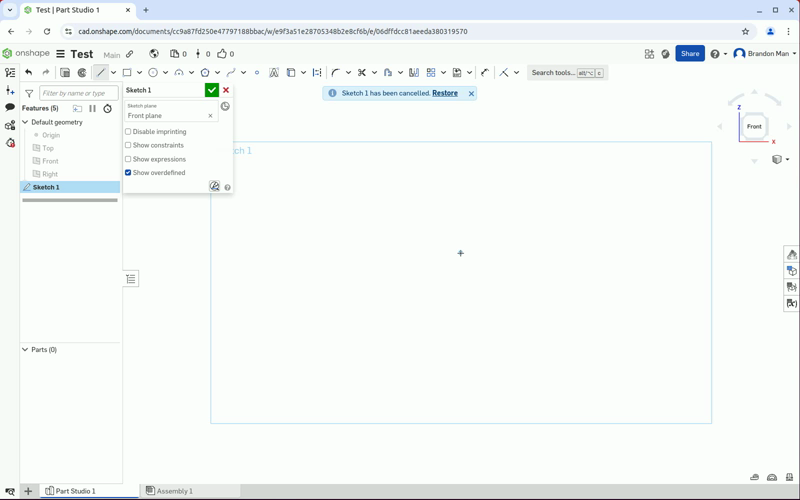
mouse_move(490, 252)
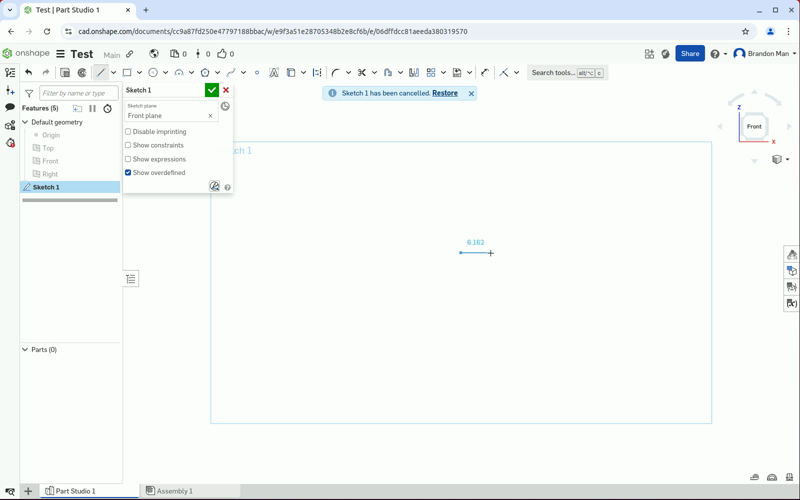
mouse_move(467, 253)
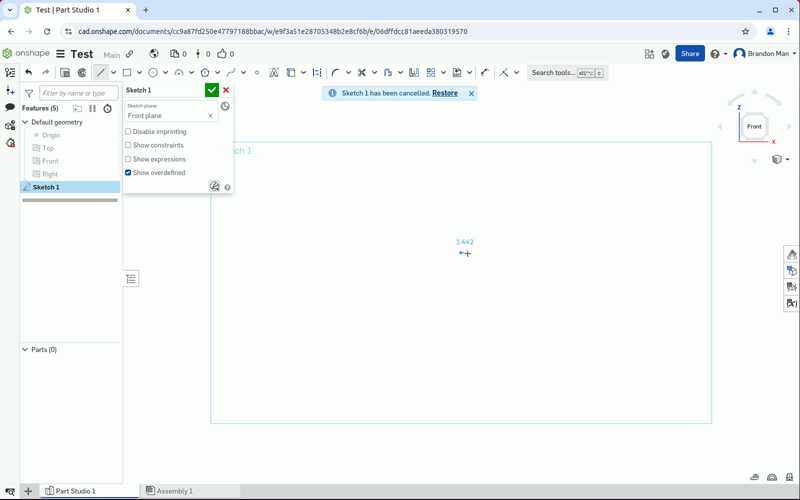
scroll(6)
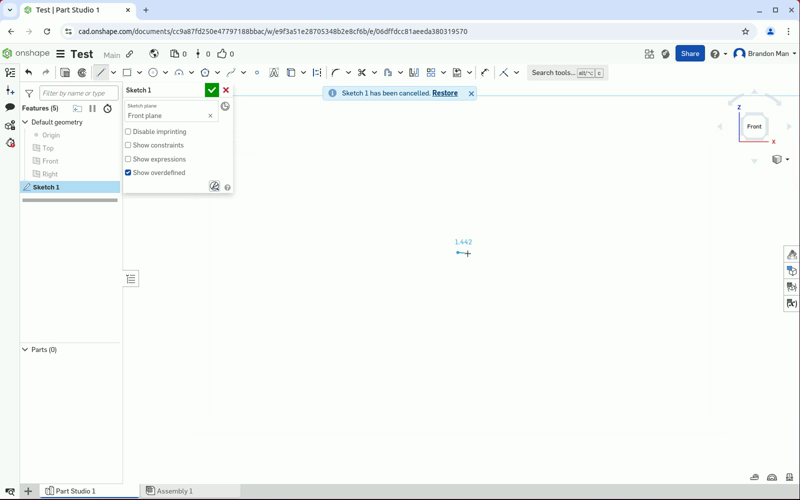
scroll(6)
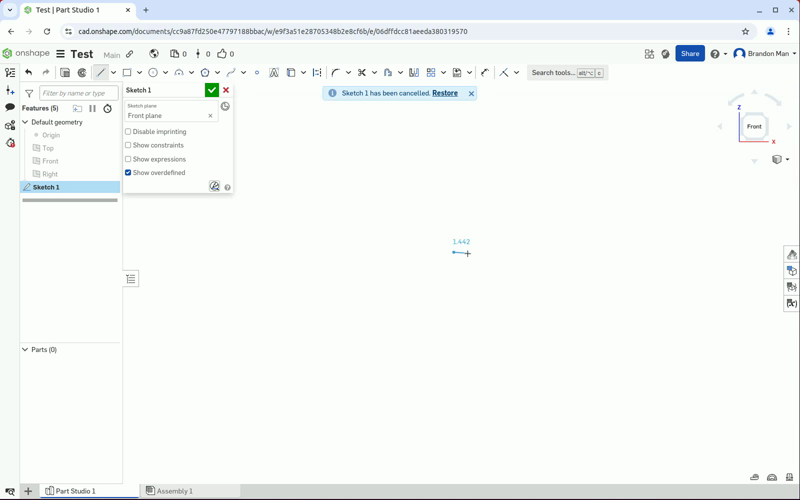
scroll(6)
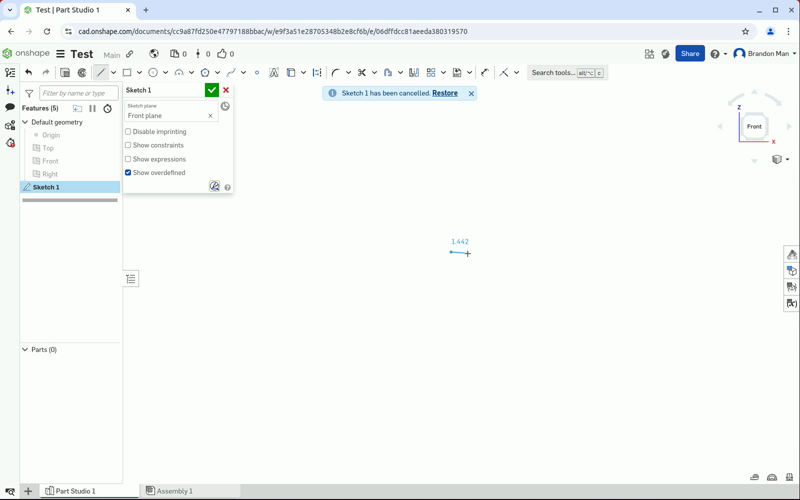
scroll(6)
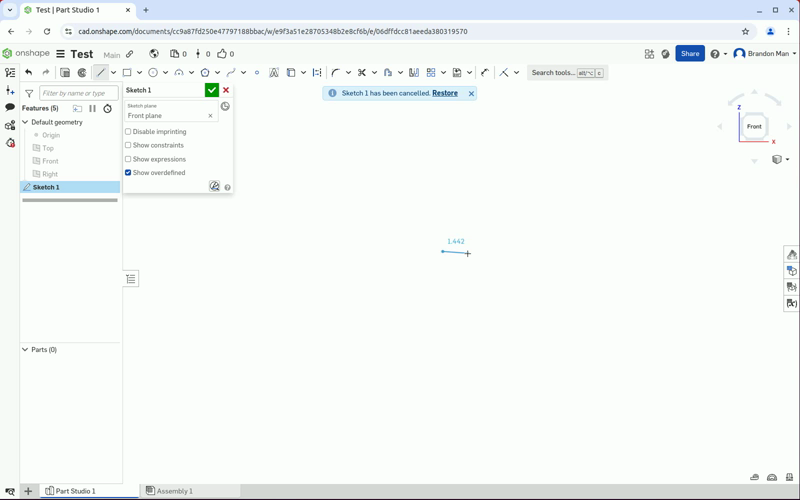
scroll(6)
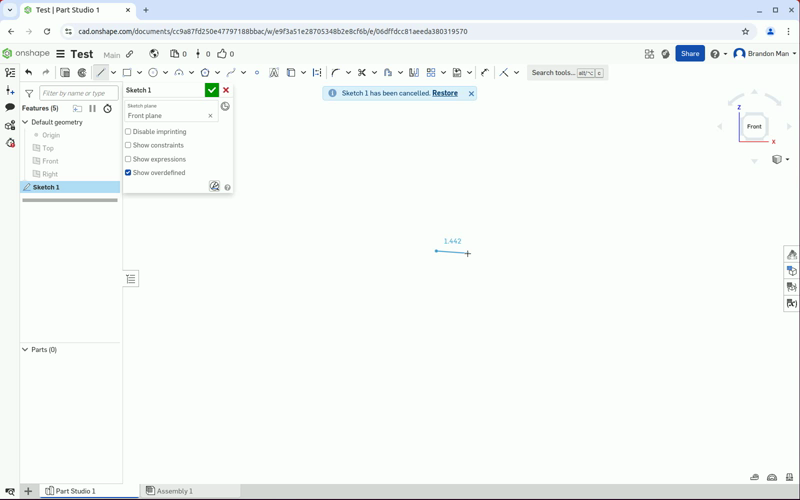
scroll(6)
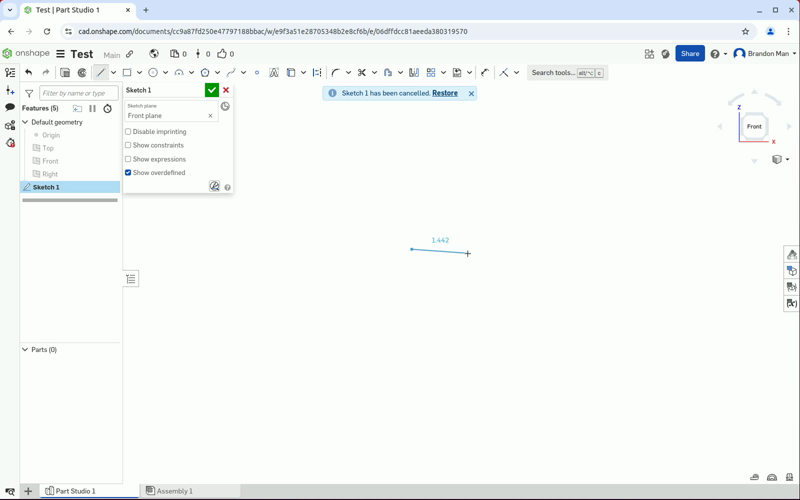
scroll(6)
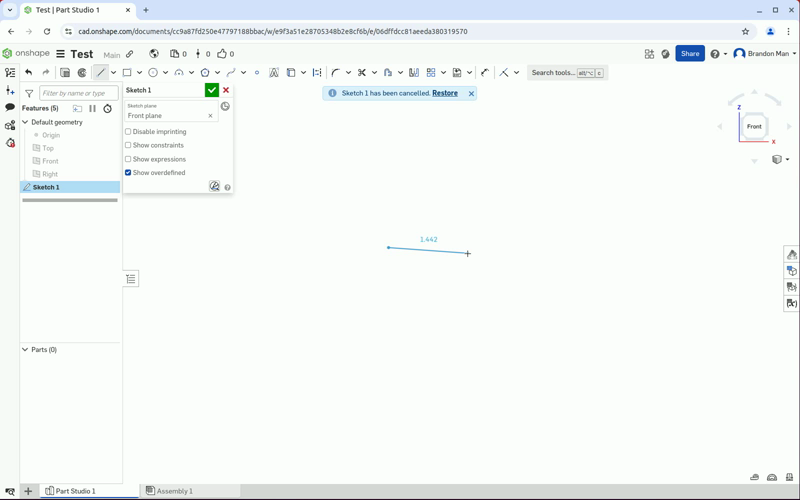
click(467, 253)
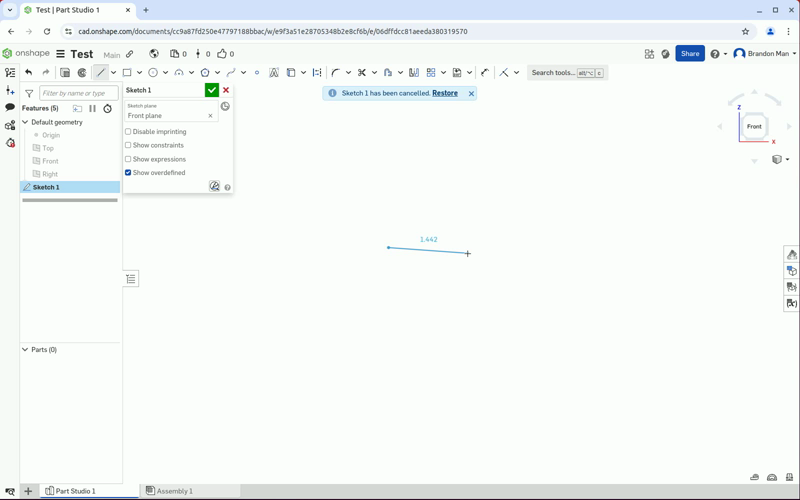
scroll(-6)
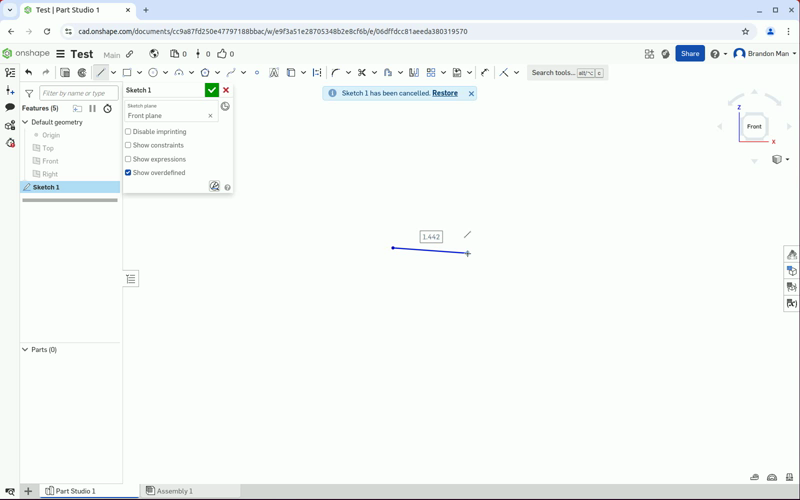
scroll(-6)
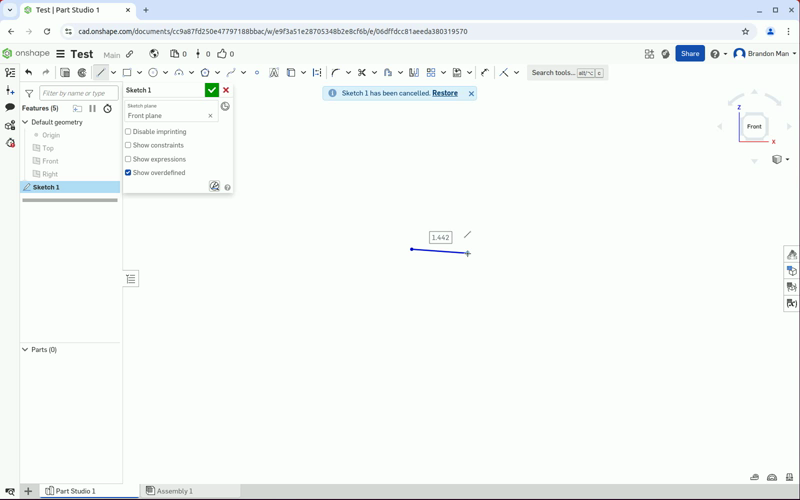
scroll(-6)
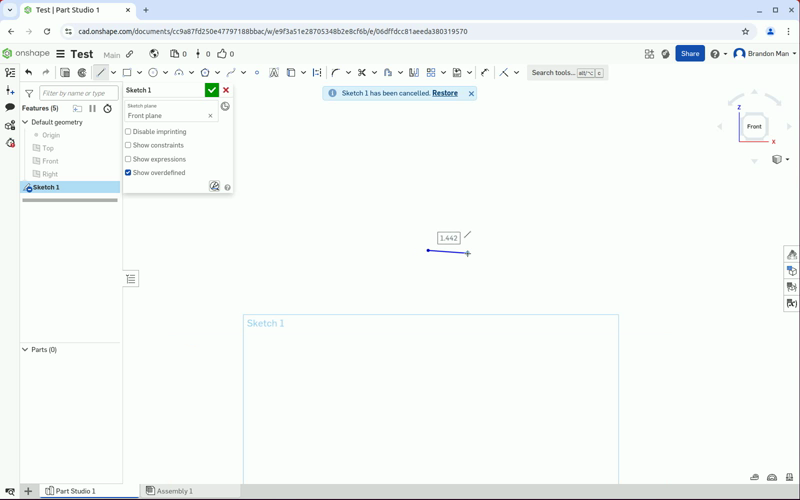
scroll(-6)
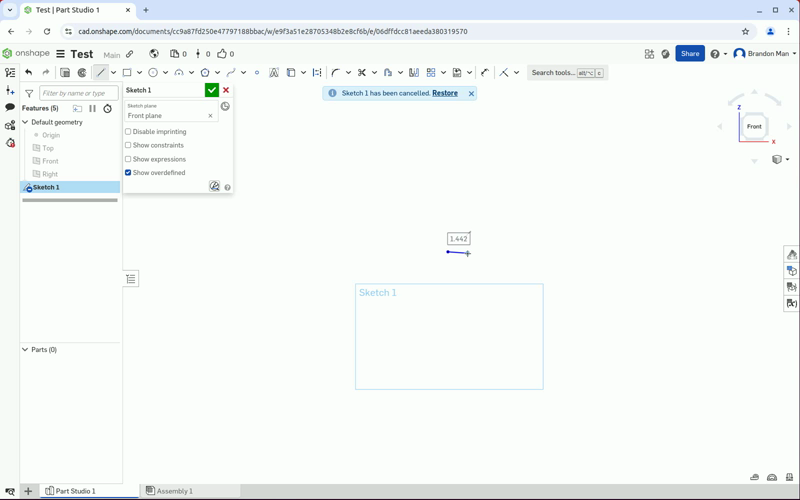
scroll(-6)
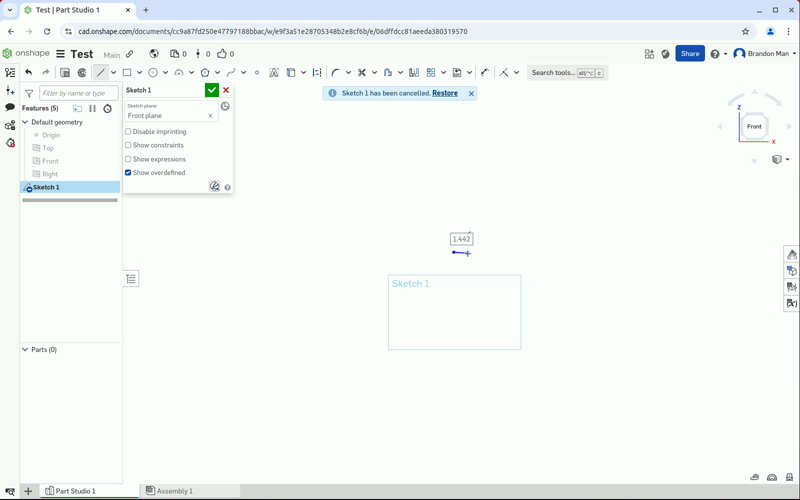
scroll(-6)
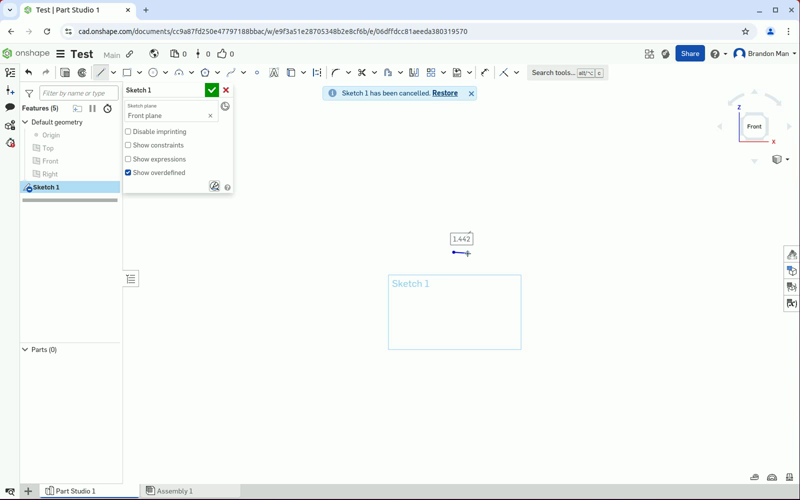
scroll(-6)
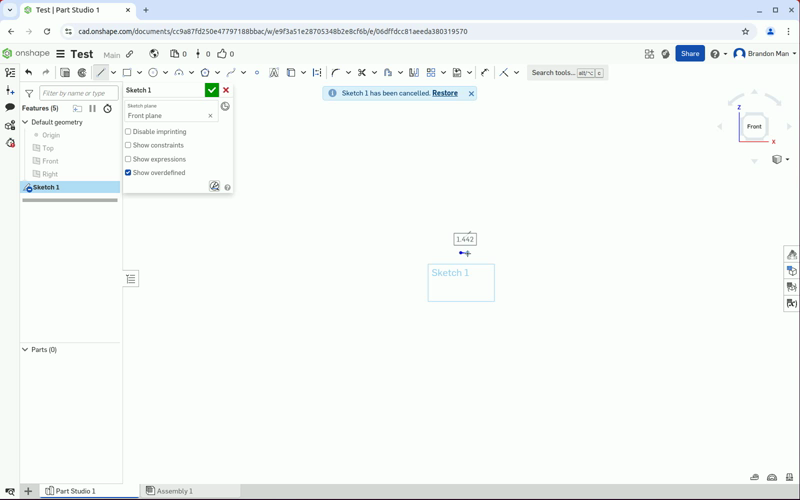
key_up(shift)
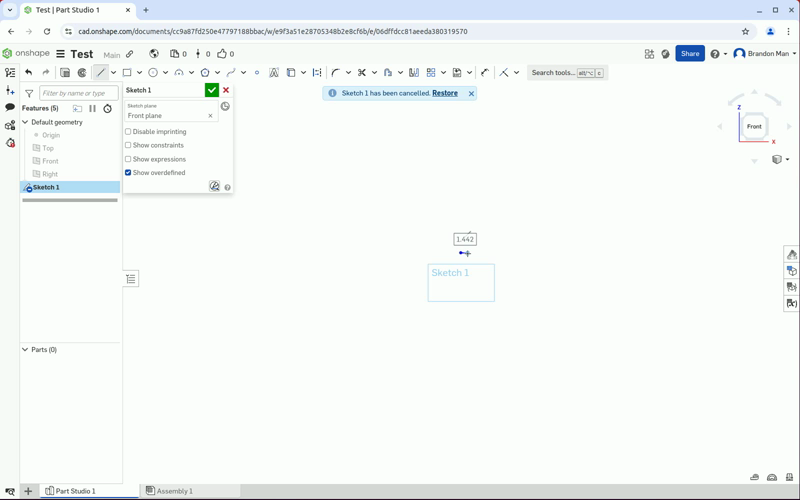
key(esc)
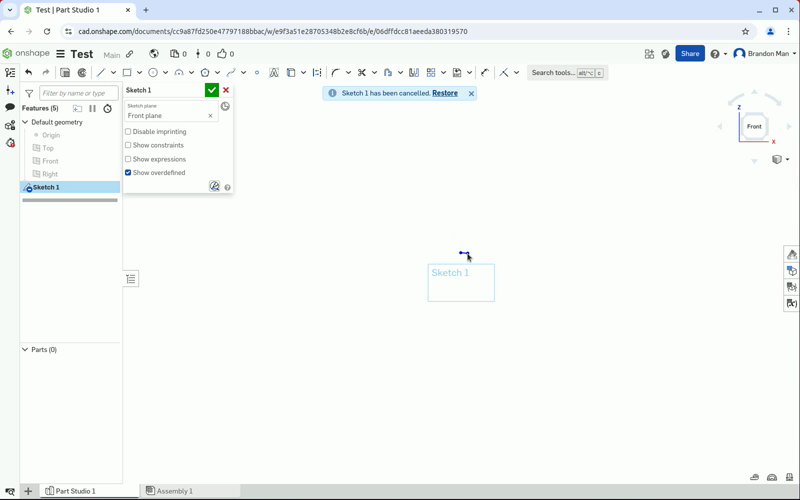
key(a)
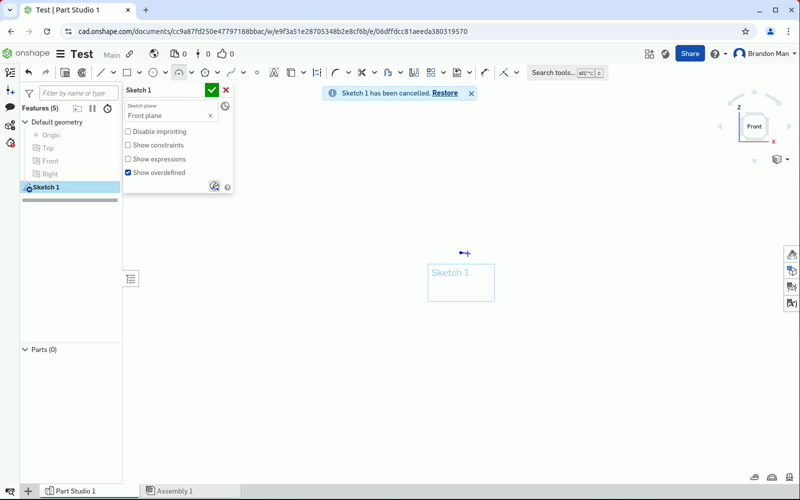
mouse_move(467, 253)
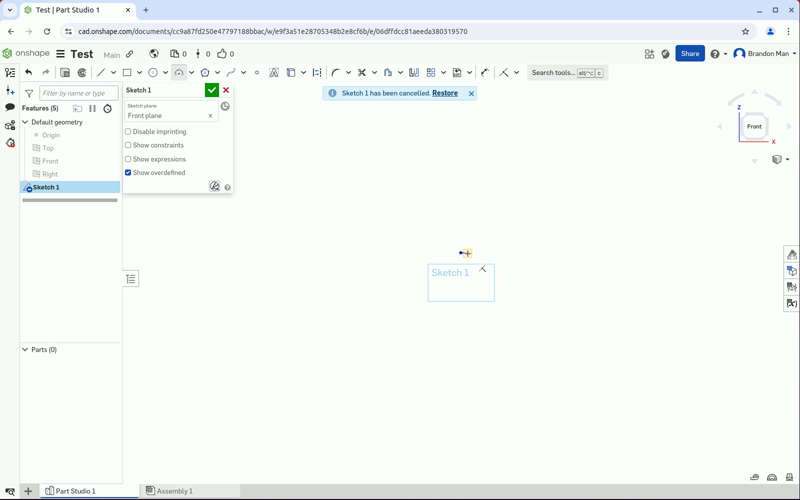
click(467, 253)
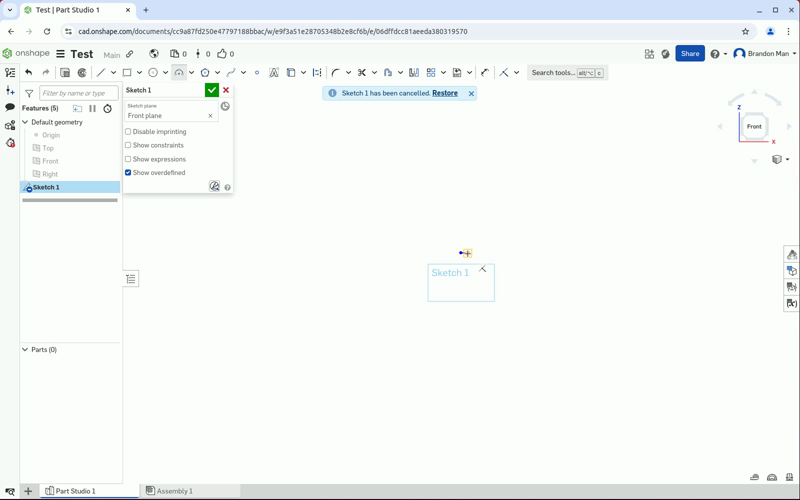
mouse_move(460, 252)
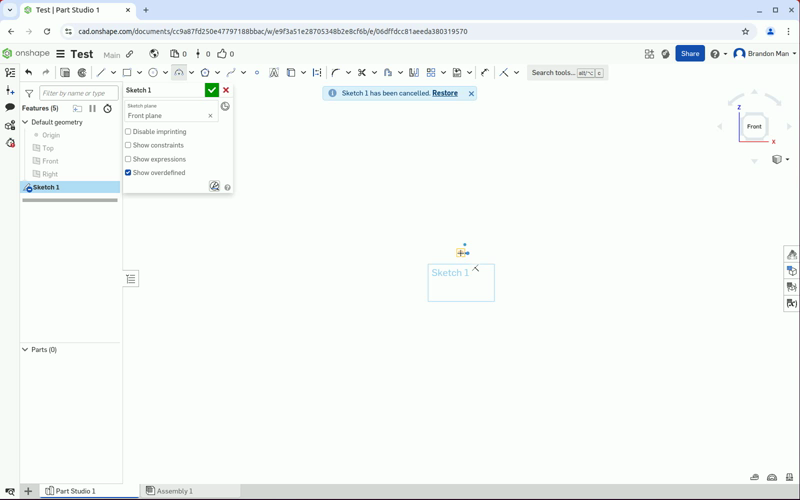
scroll(6)
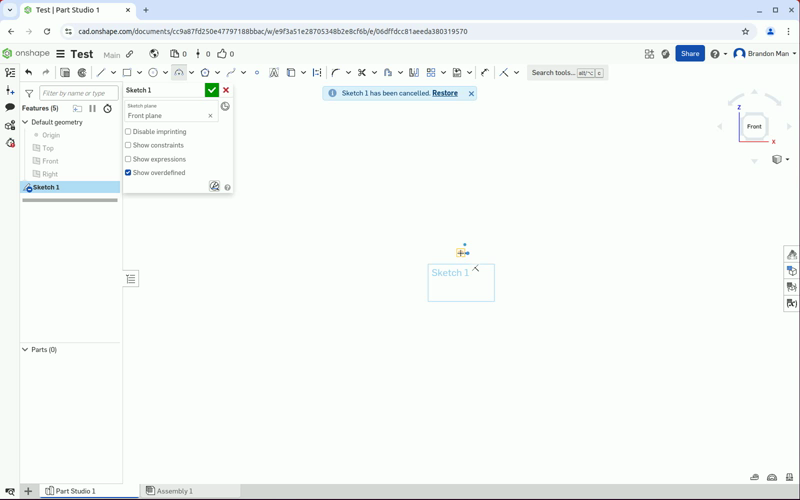
scroll(6)
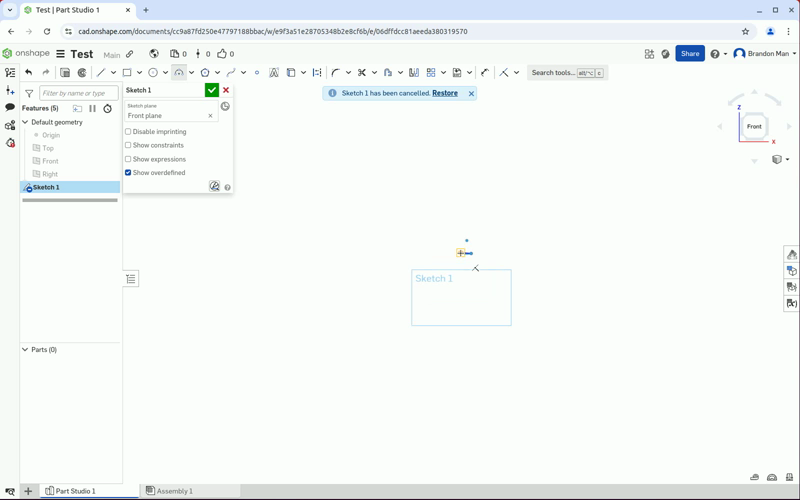
scroll(6)
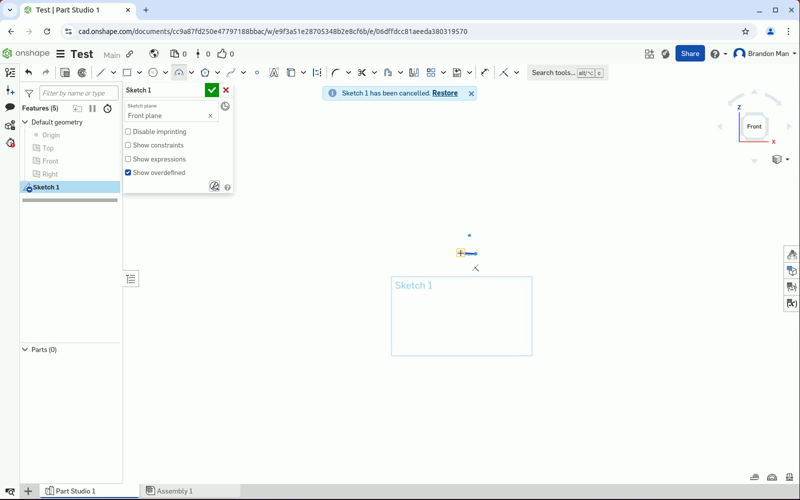
scroll(6)
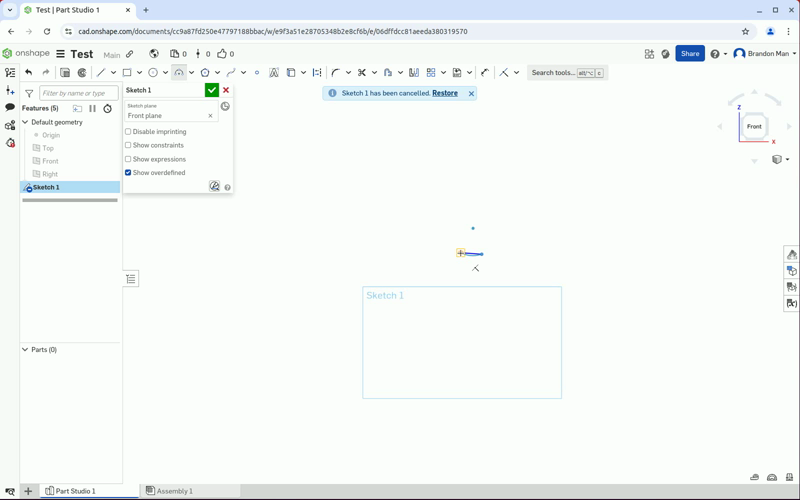
scroll(6)
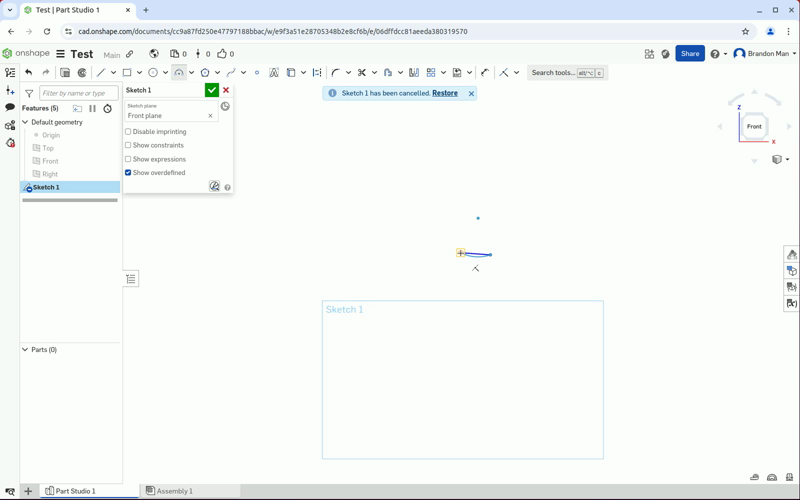
scroll(6)
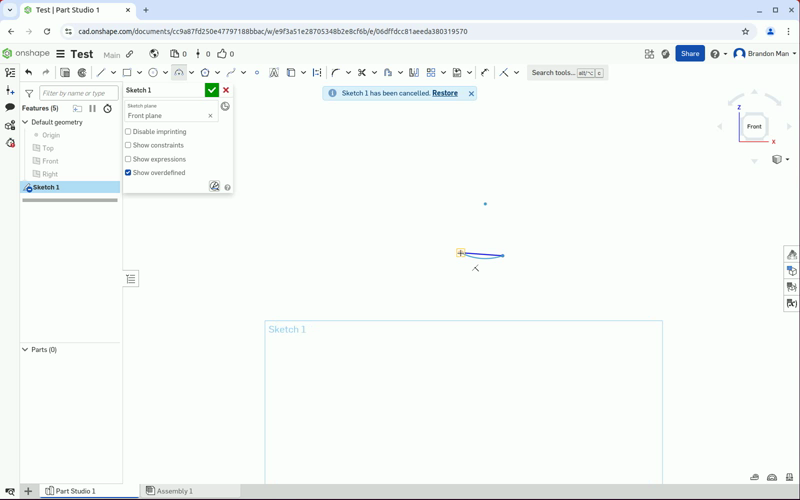
scroll(6)
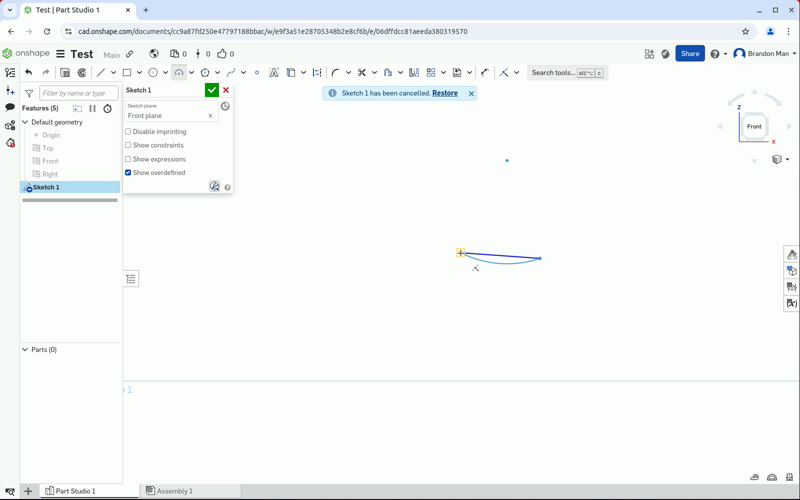
click(460, 252)
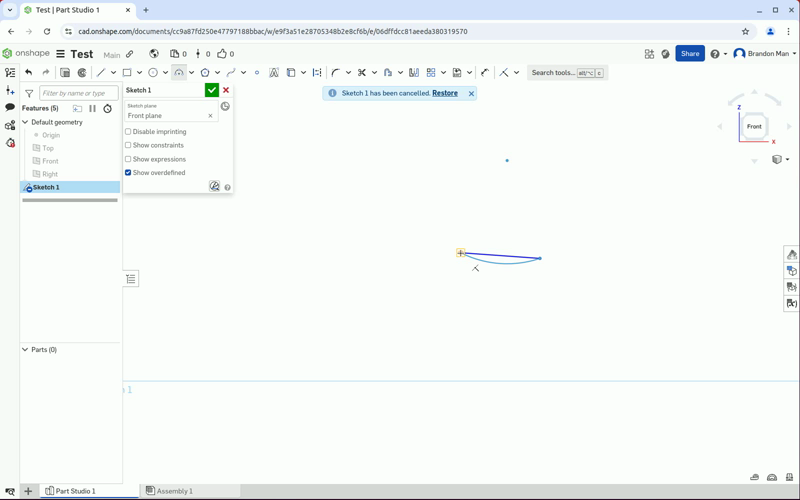
scroll(-6)
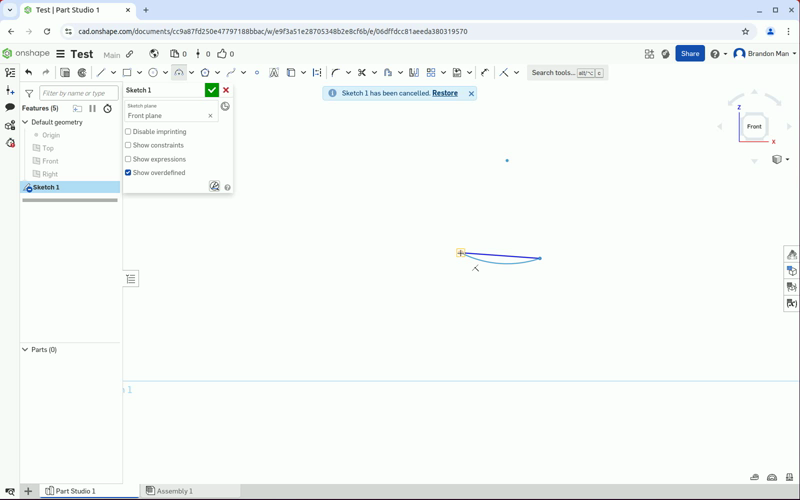
scroll(-6)
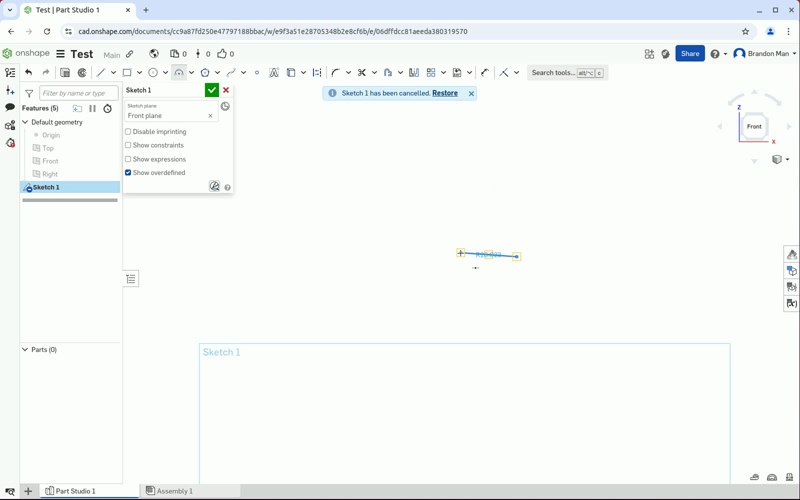
scroll(-6)
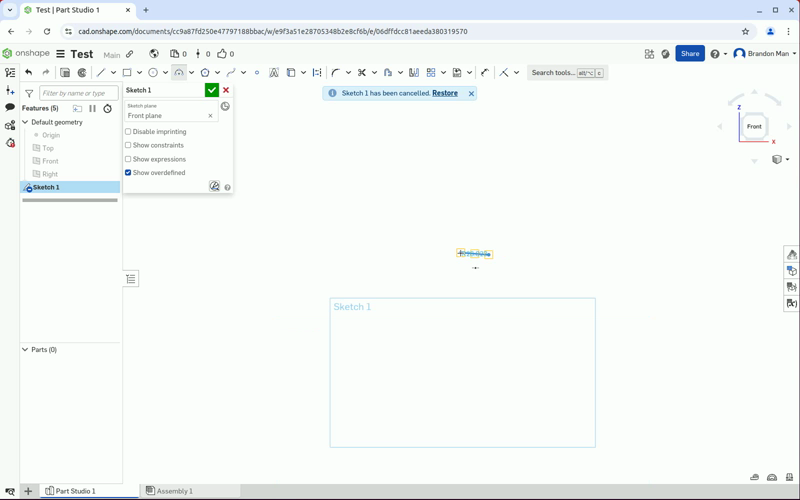
scroll(-6)
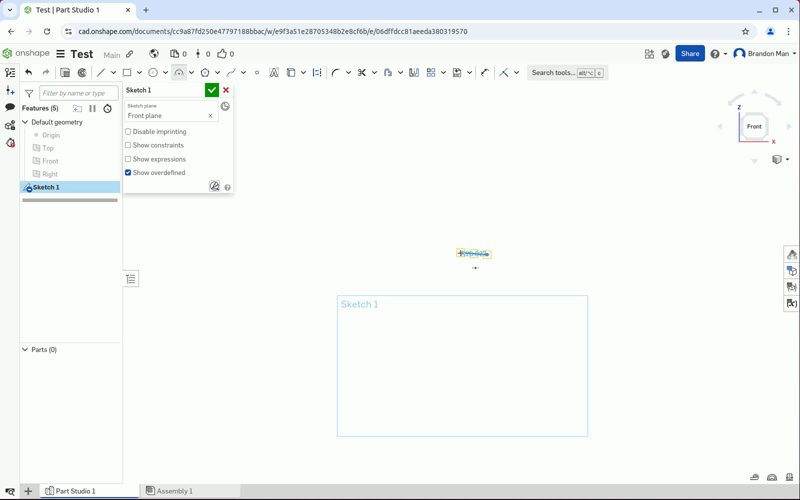
scroll(-6)
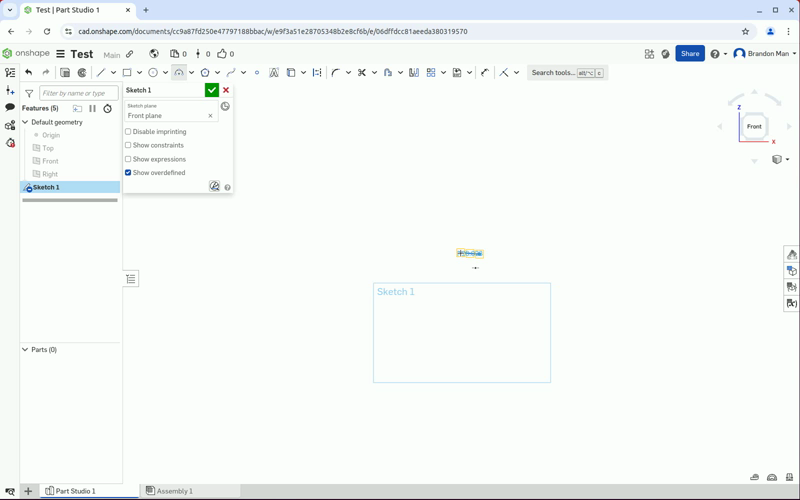
scroll(-6)
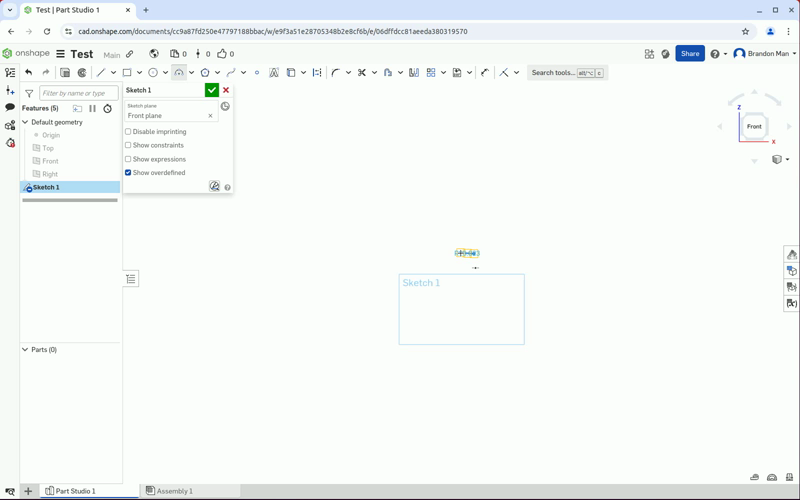
scroll(-6)
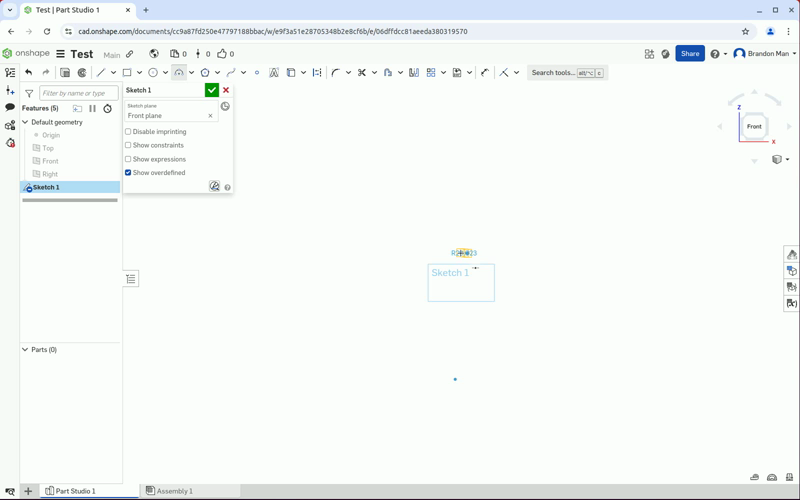
key_down(shift)
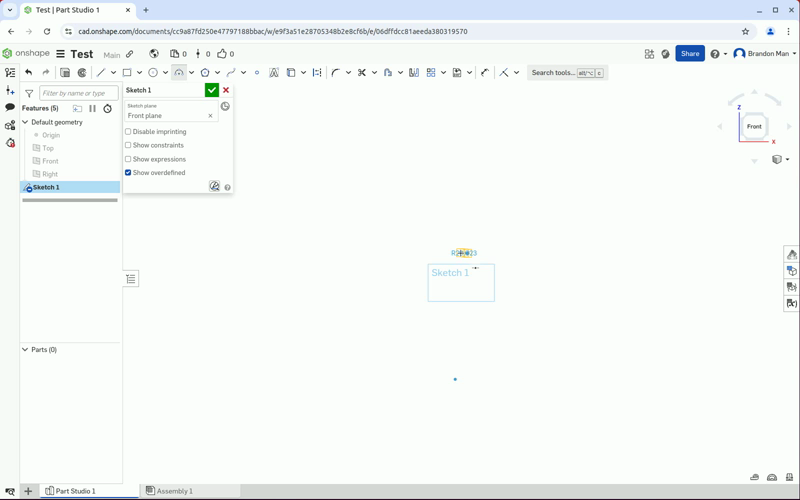
mouse_move(464, 252)
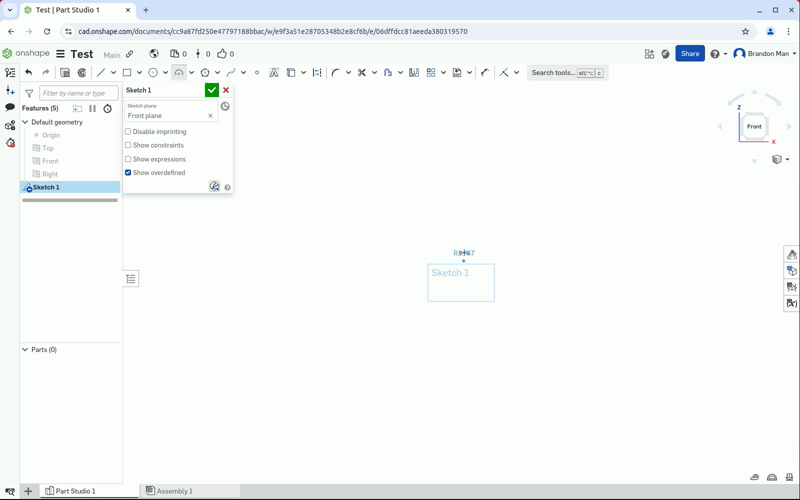
scroll(6)
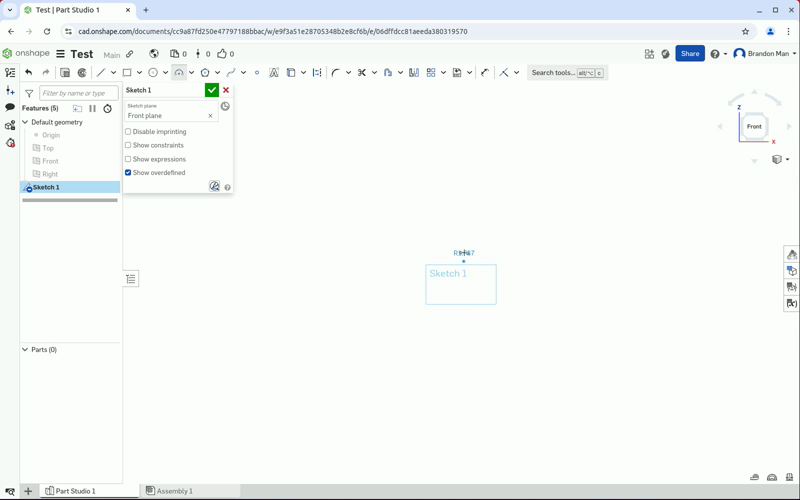
scroll(6)
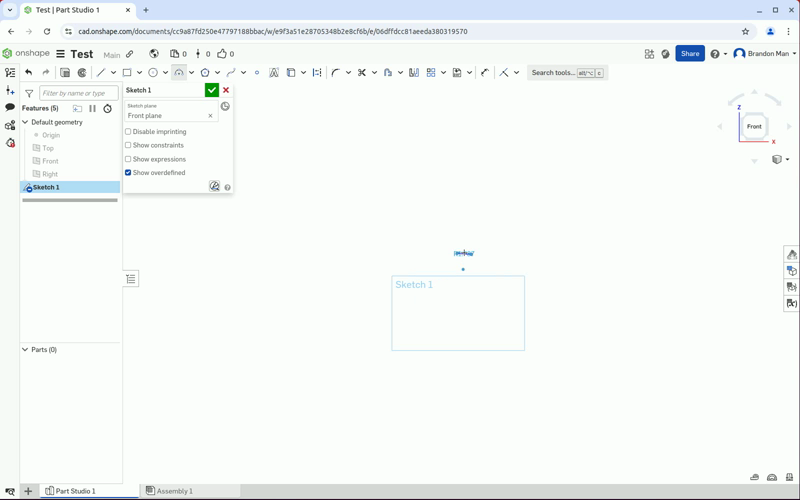
scroll(6)
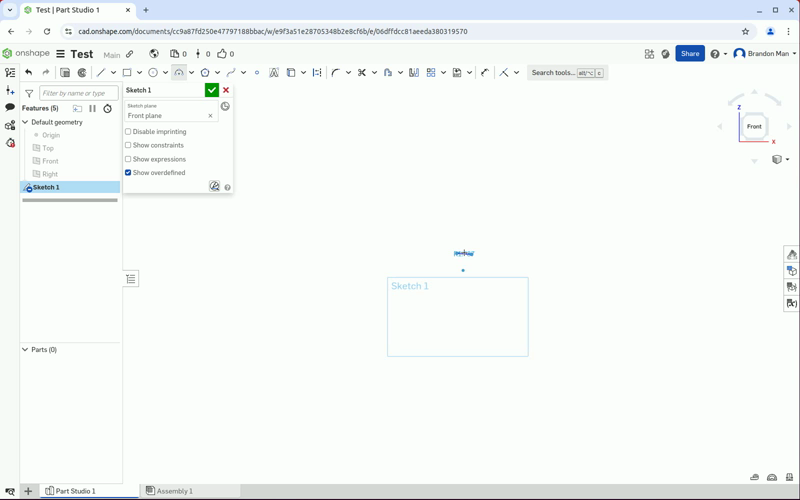
scroll(6)
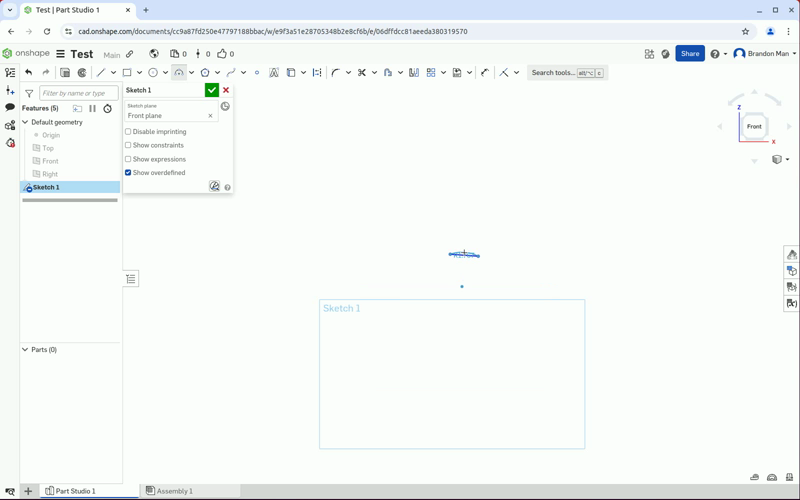
scroll(6)
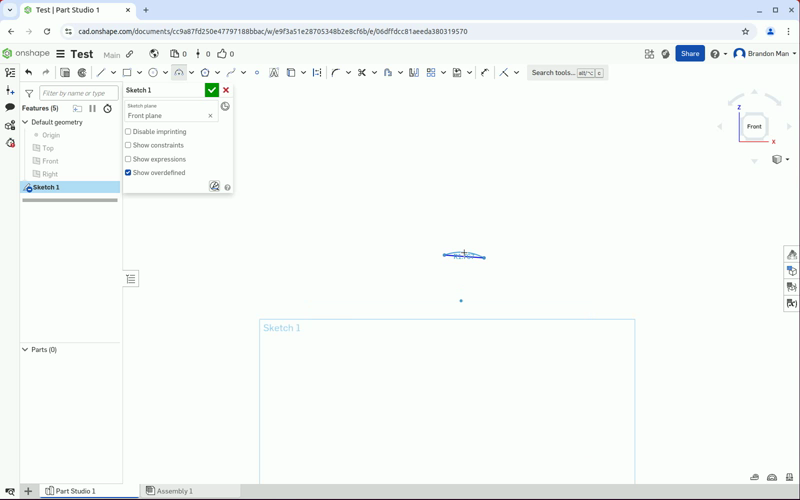
scroll(6)
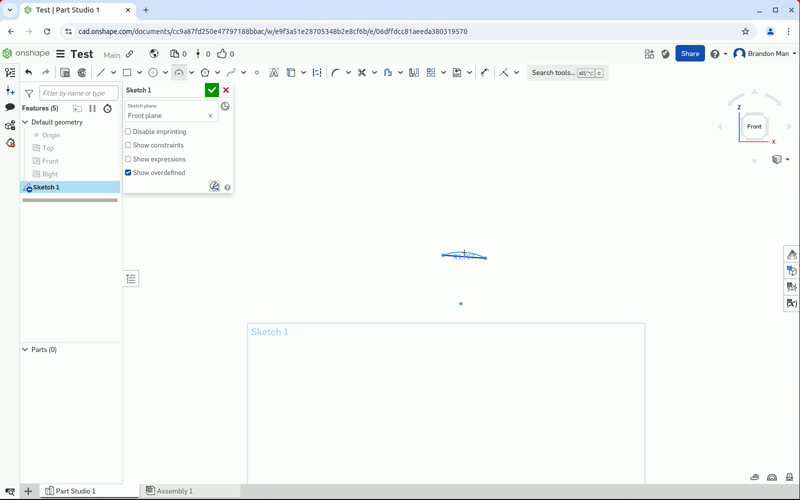
scroll(6)
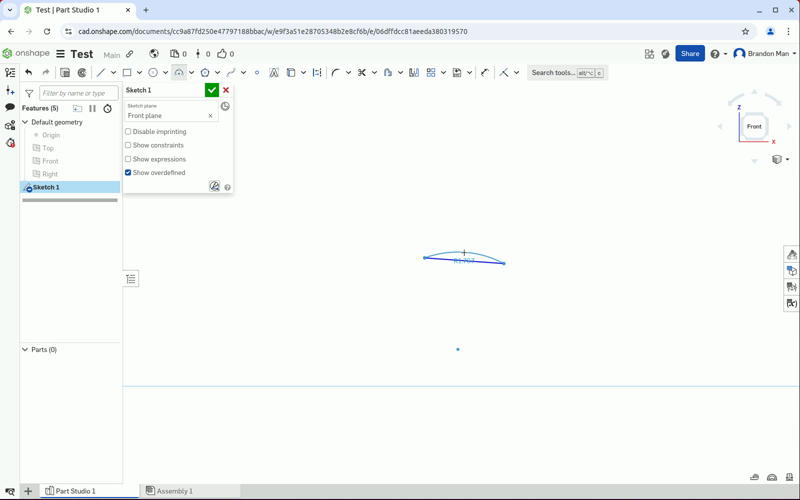
click(464, 252)
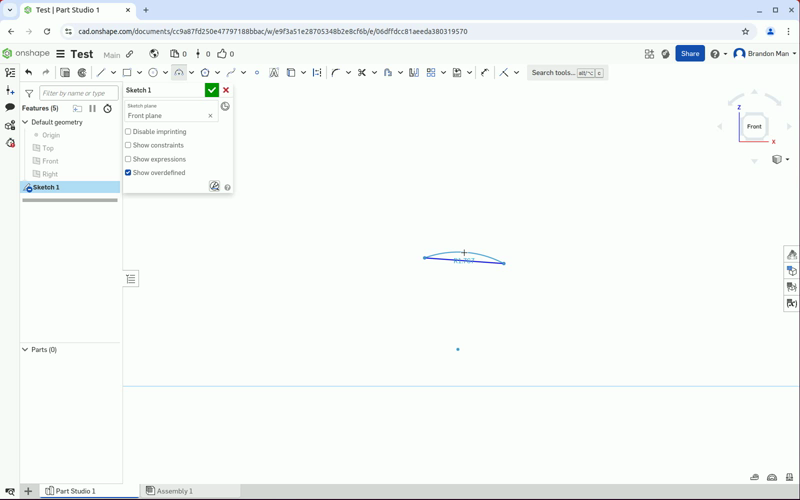
scroll(-6)
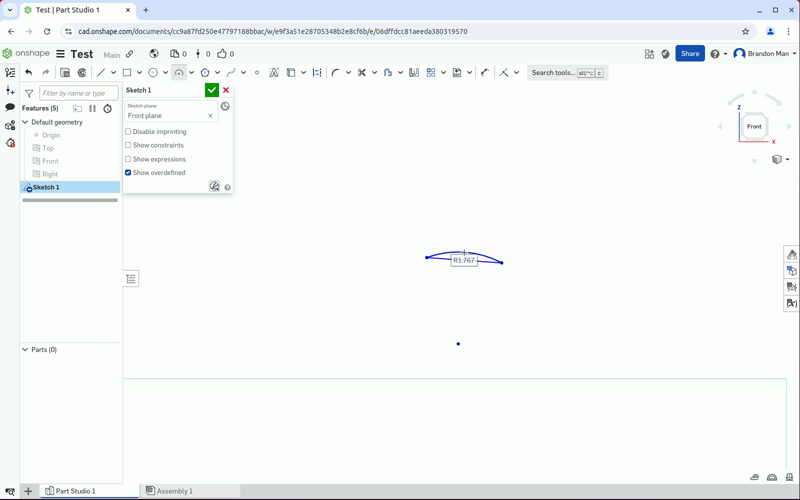
scroll(-6)
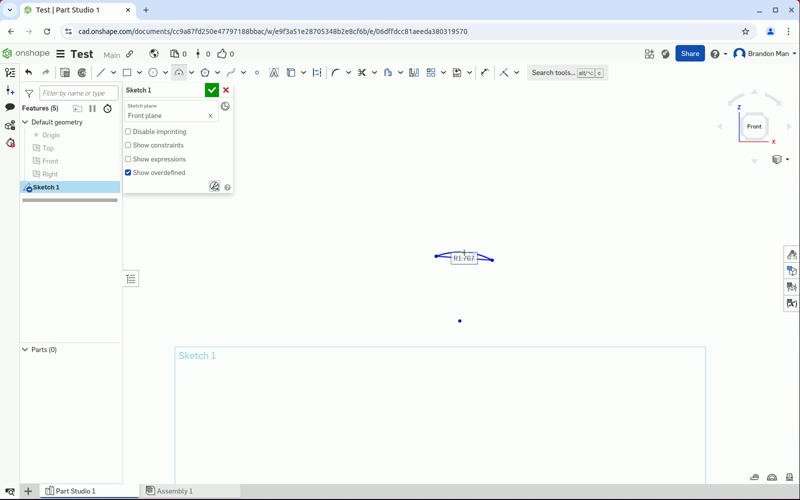
scroll(-6)
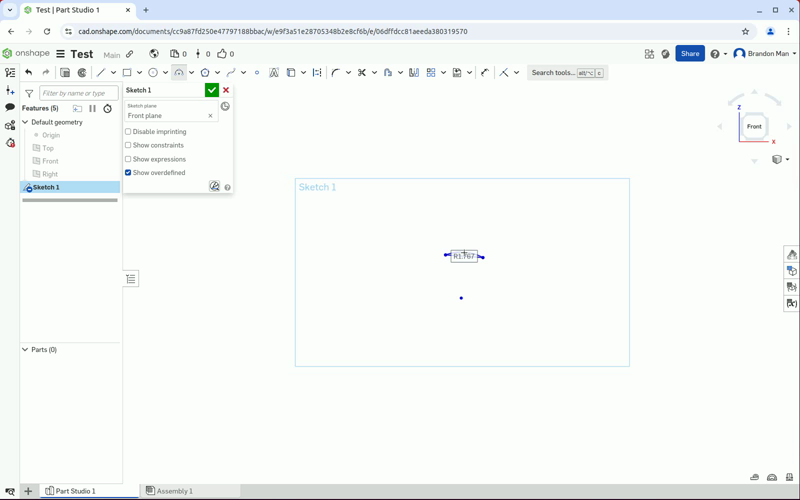
scroll(-6)
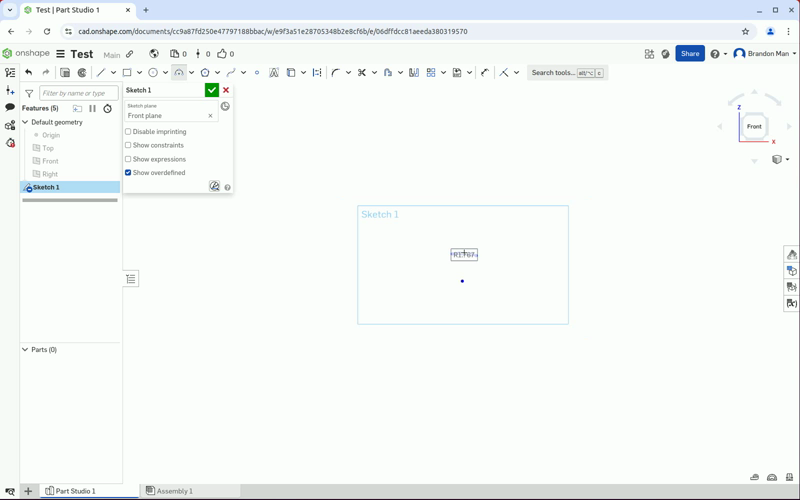
scroll(-6)
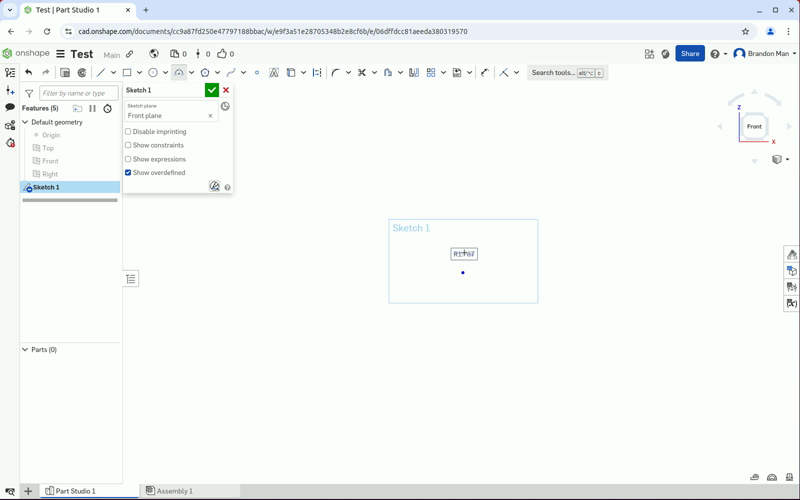
scroll(-6)
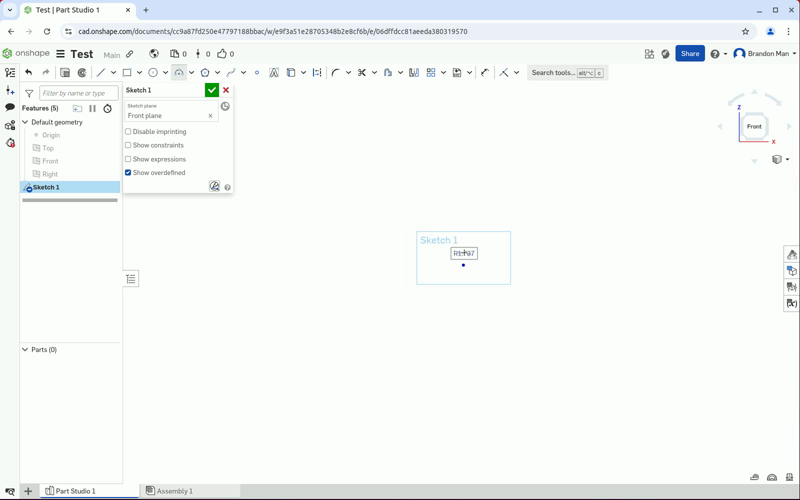
scroll(-6)
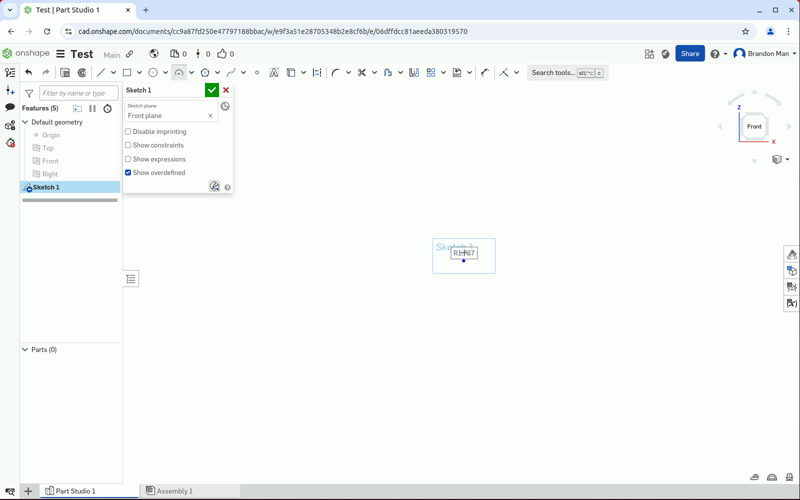
key_up(shift)
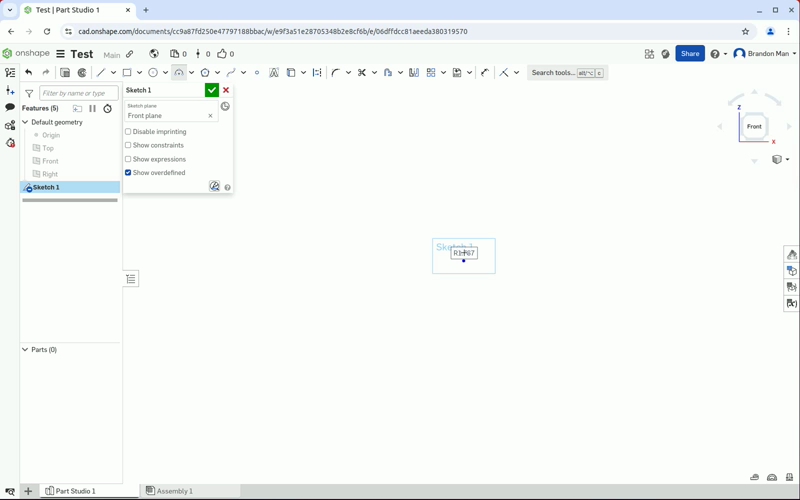
key(esc)
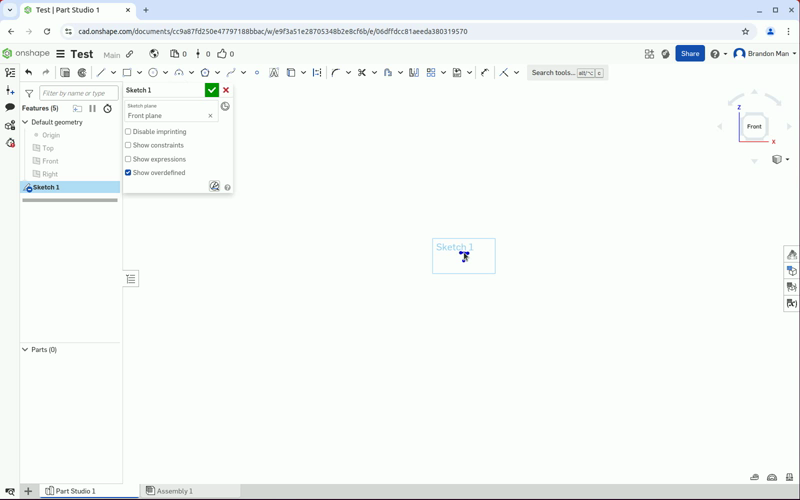
mouse_move(467, 252)
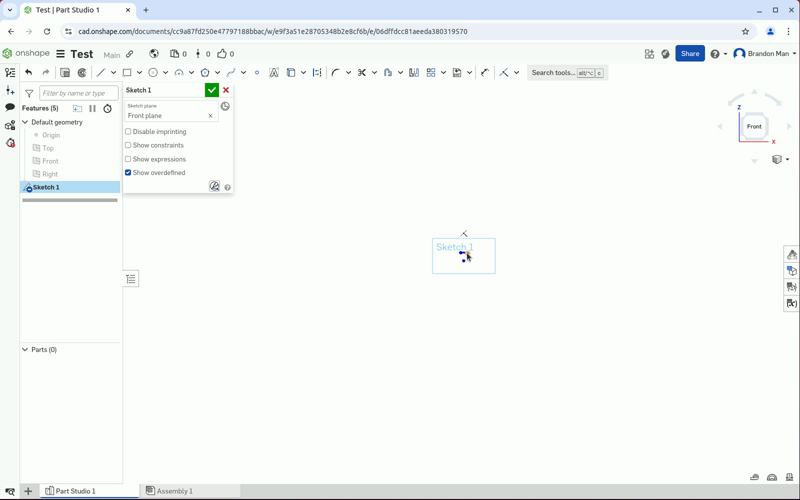
scroll(6)
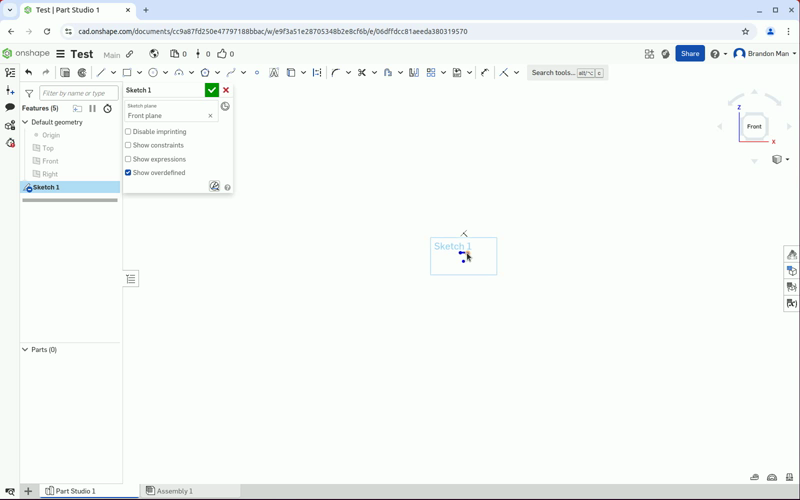
scroll(6)
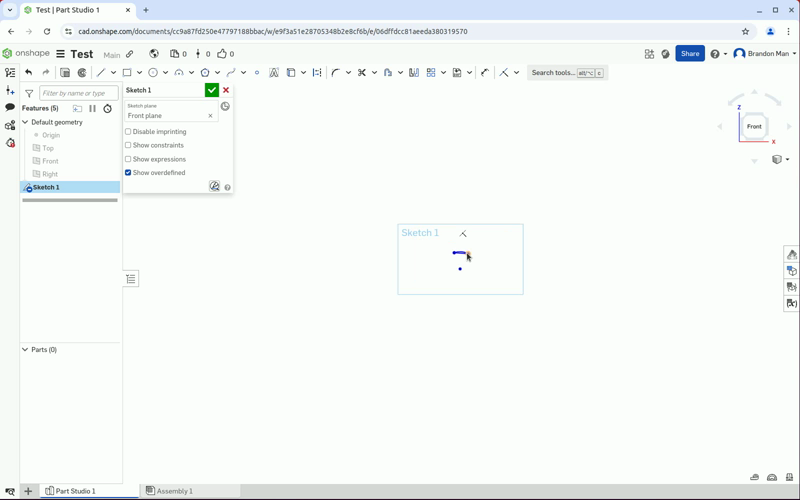
scroll(6)
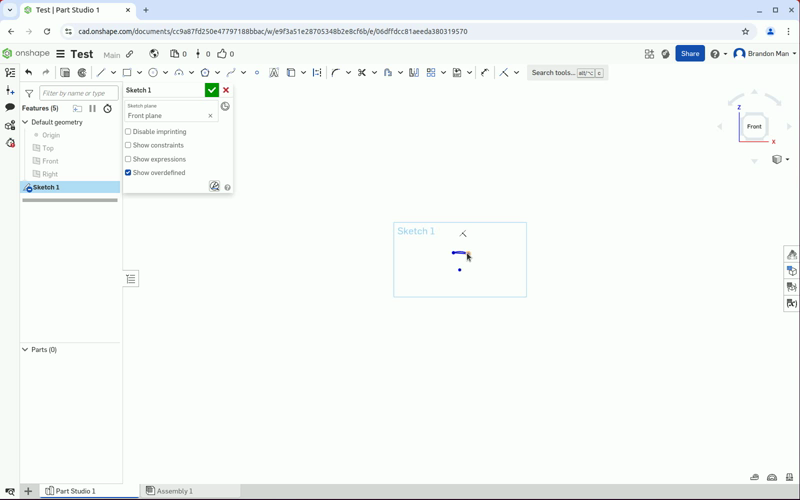
scroll(6)
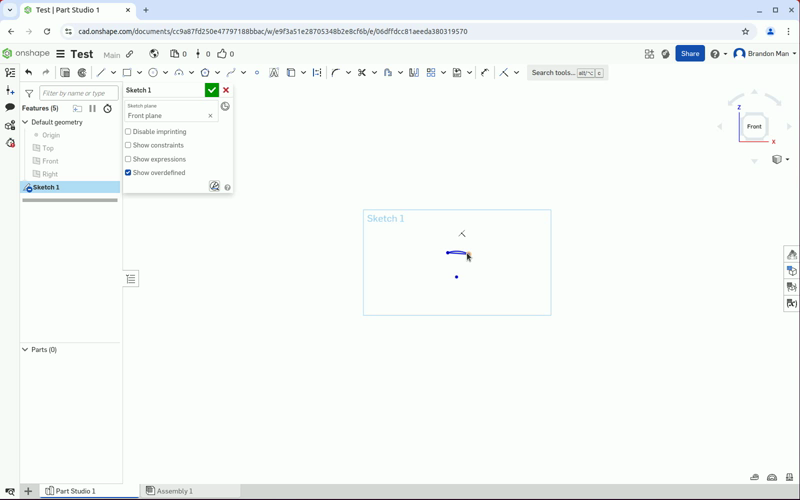
scroll(6)
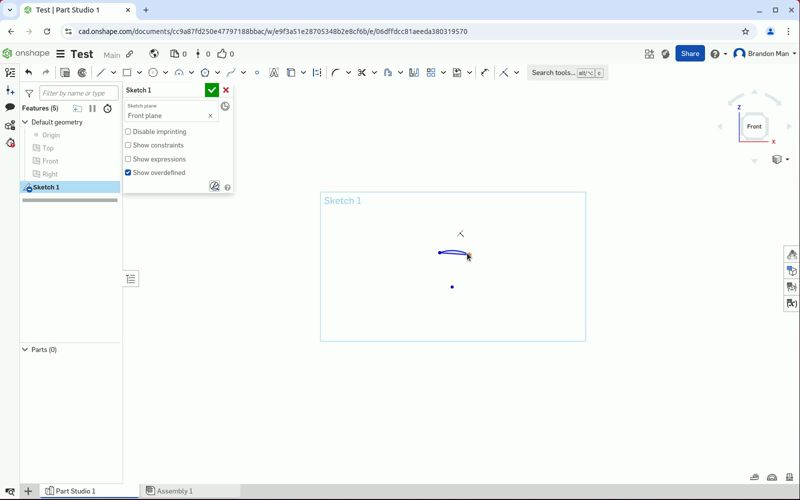
scroll(6)
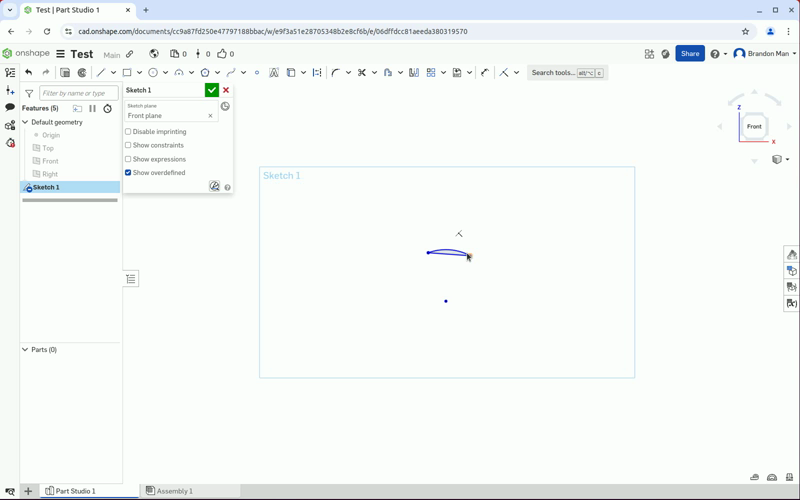
scroll(6)
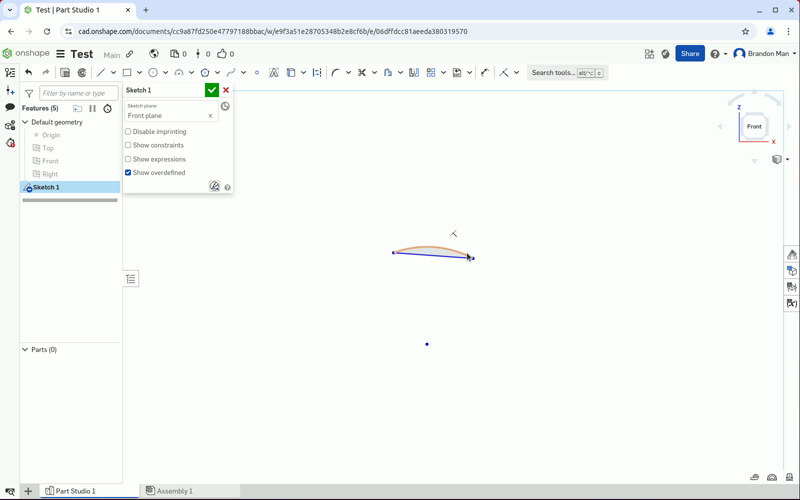
click(467, 252)
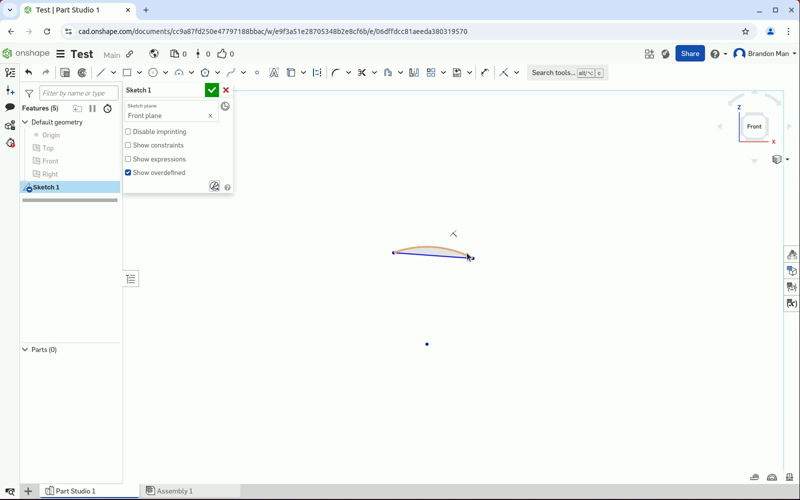
scroll(-6)
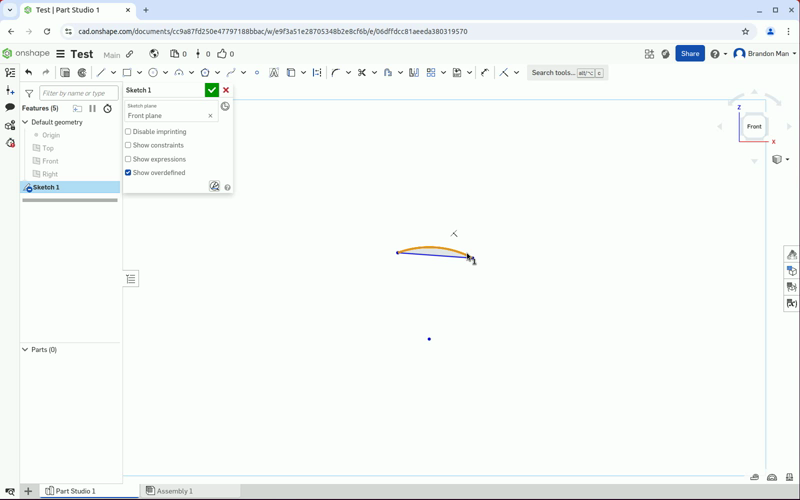
scroll(-6)
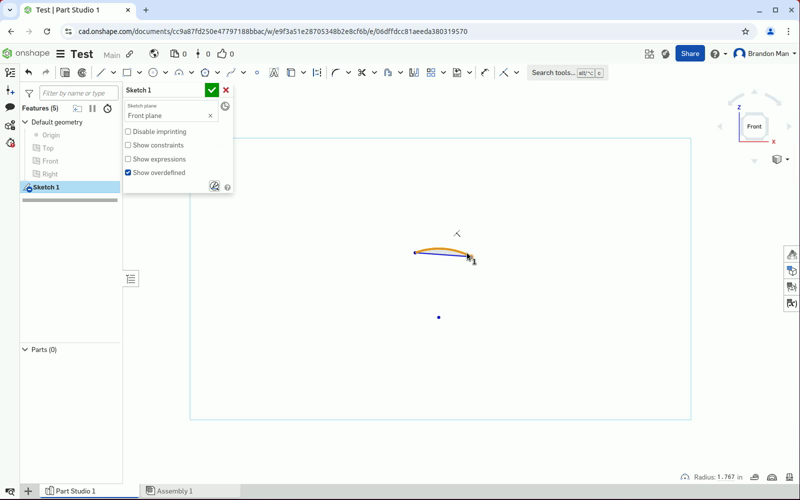
scroll(-6)
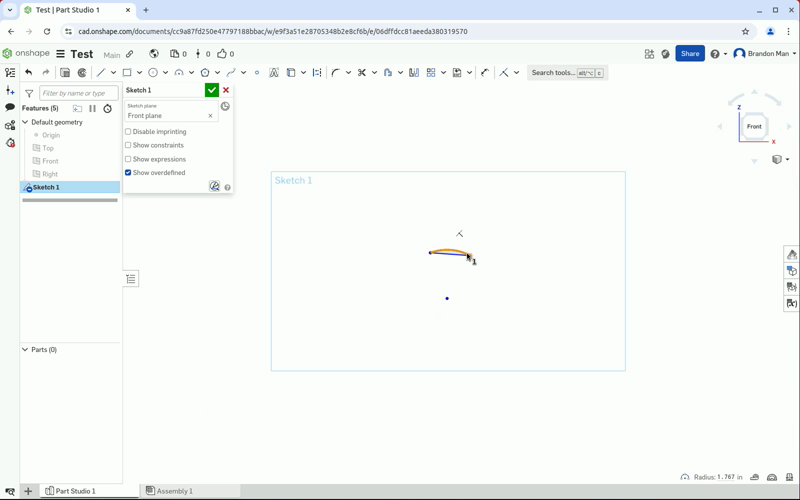
scroll(-6)
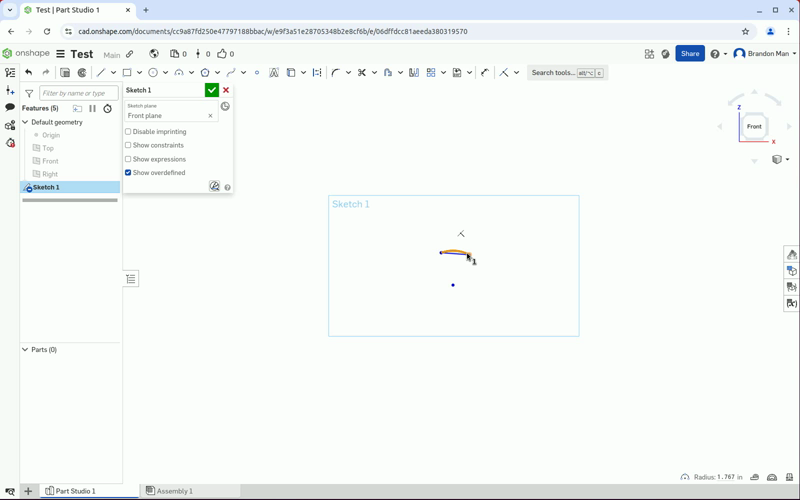
scroll(-6)
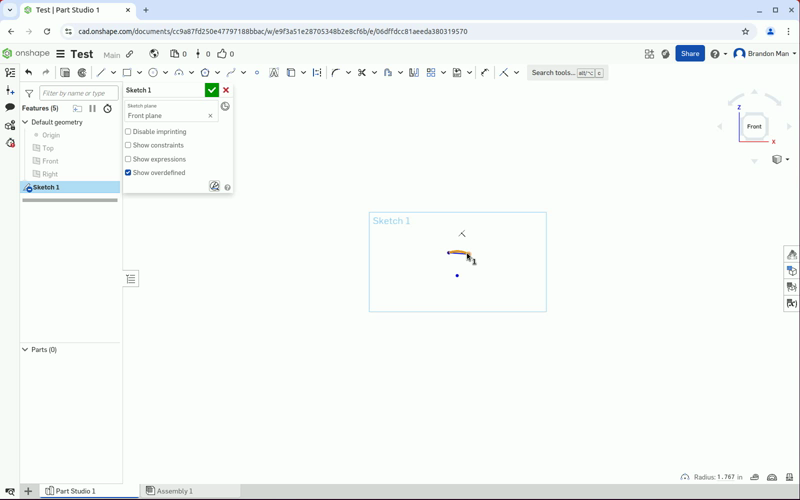
scroll(-6)
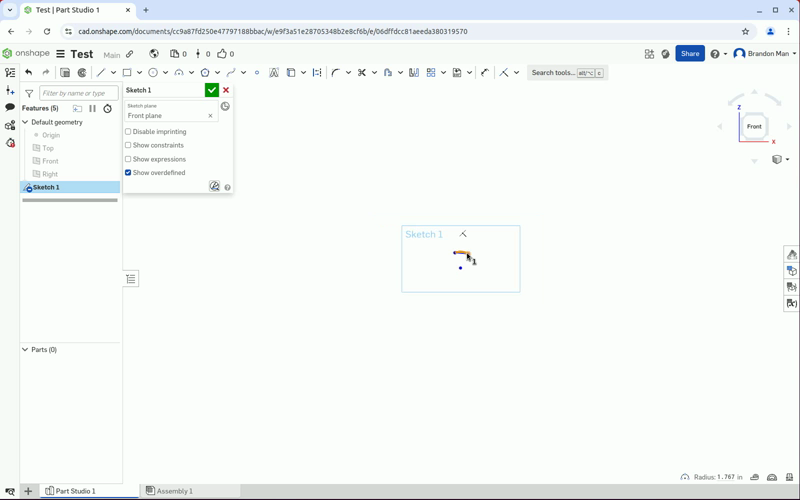
scroll(-6)
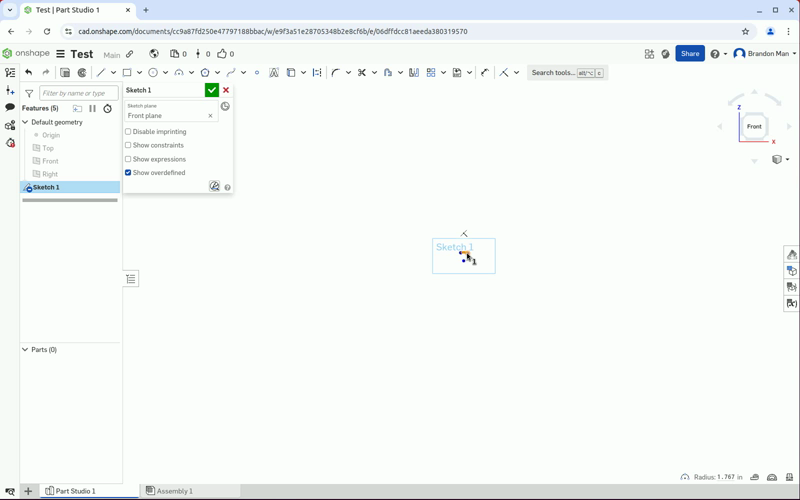
mouse_move(73, 352)
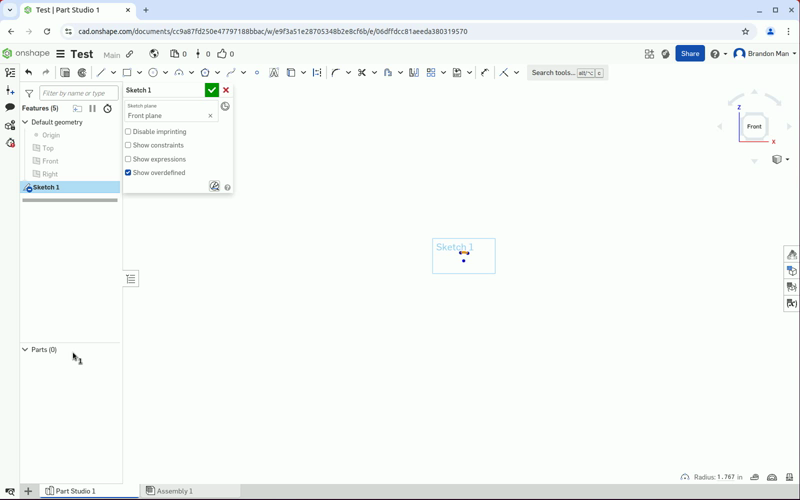
key(shift+y)
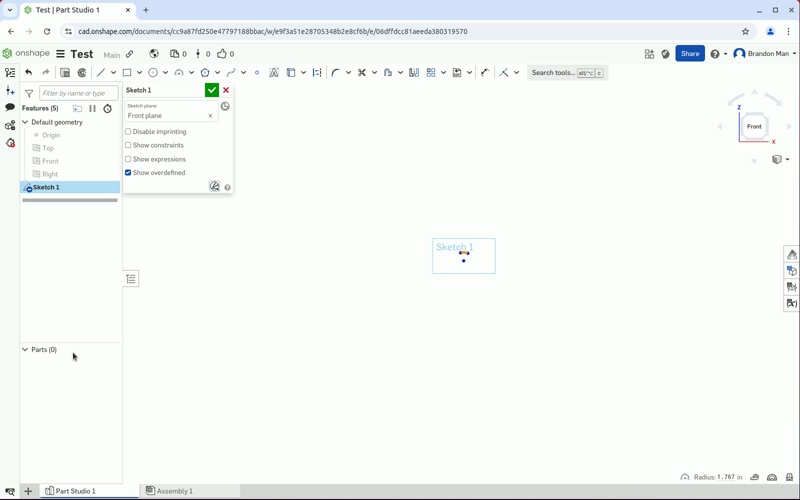
key(shift+e)
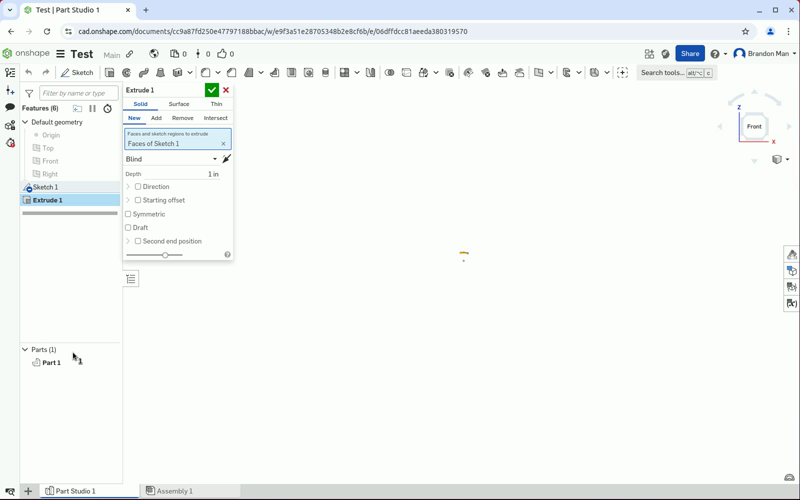
mouse_move(143, 106)
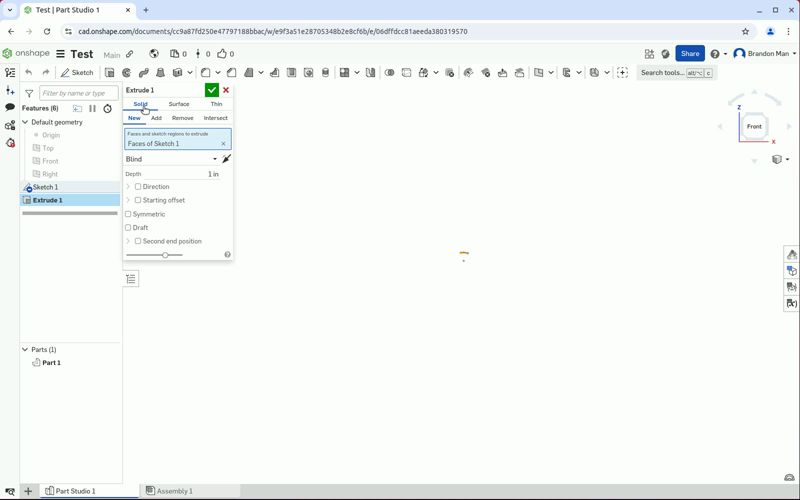
click(143, 106)
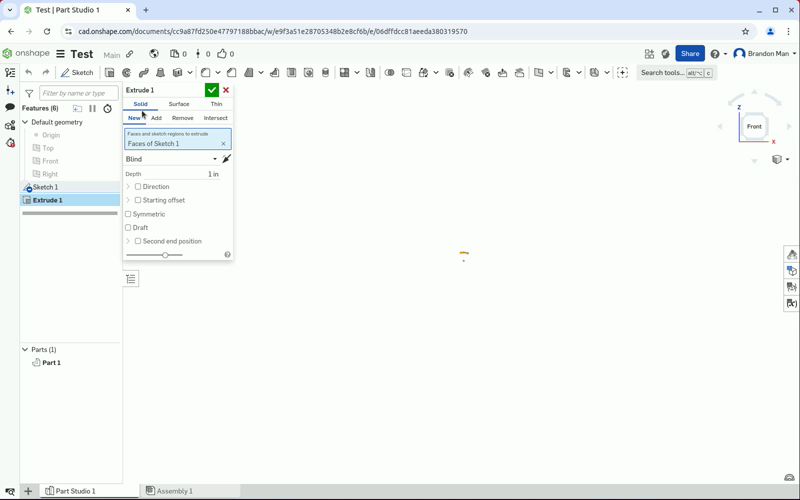
mouse_move(137, 120)
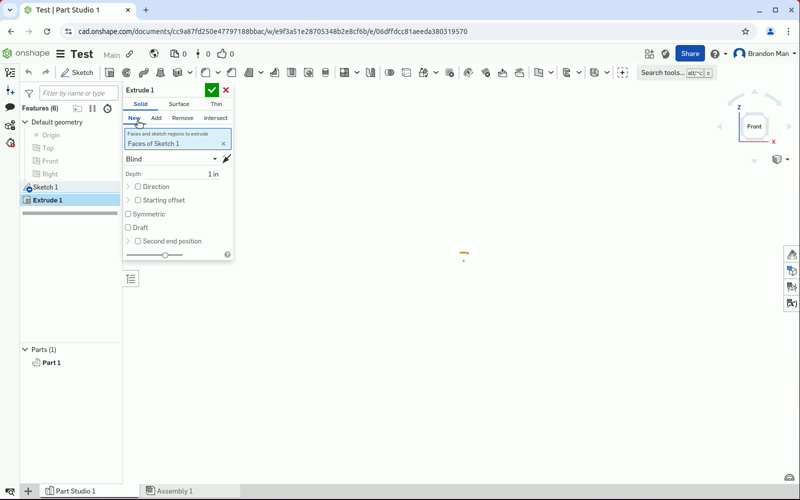
click(137, 120)
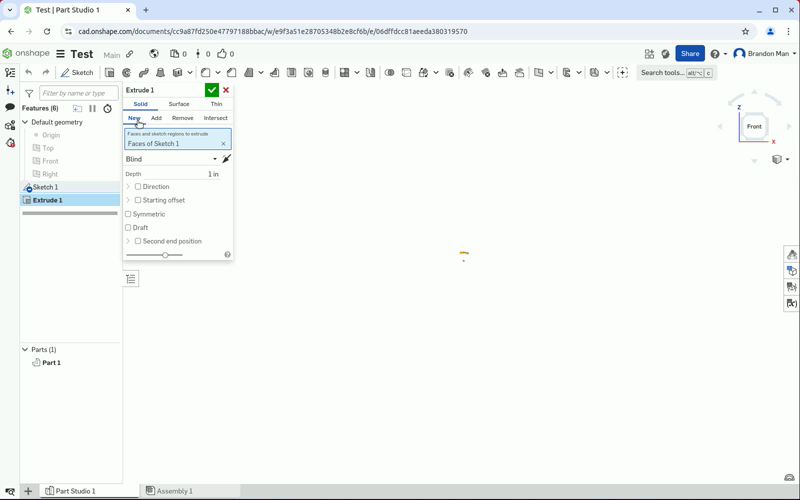
key(tab, 4)
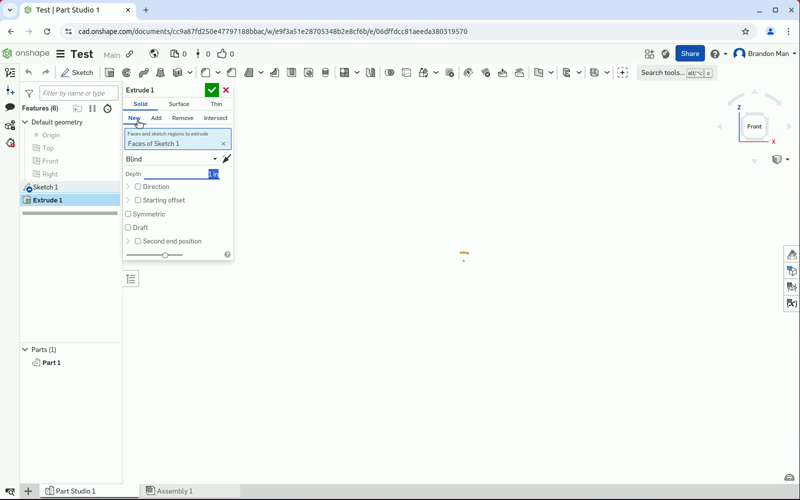
text(6.258)
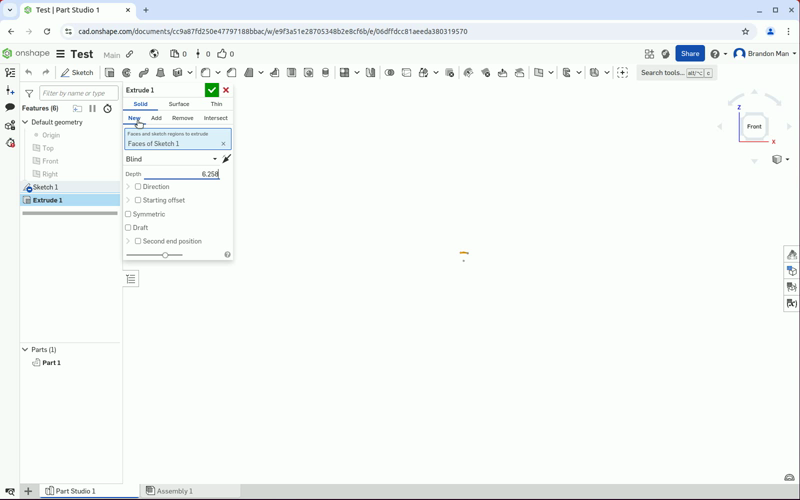
key(enter)
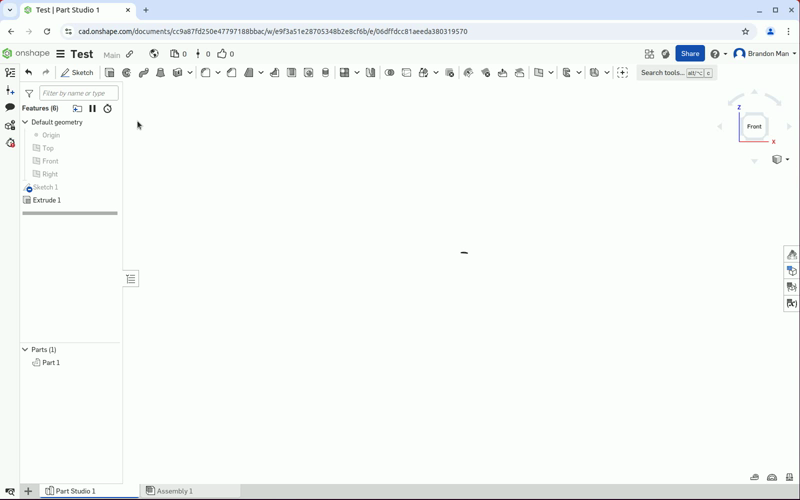
key(shift+h)
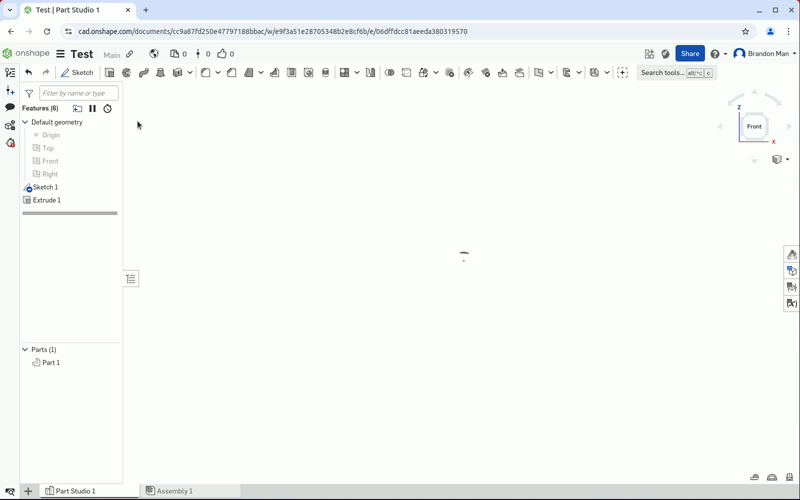
key(shift+h)
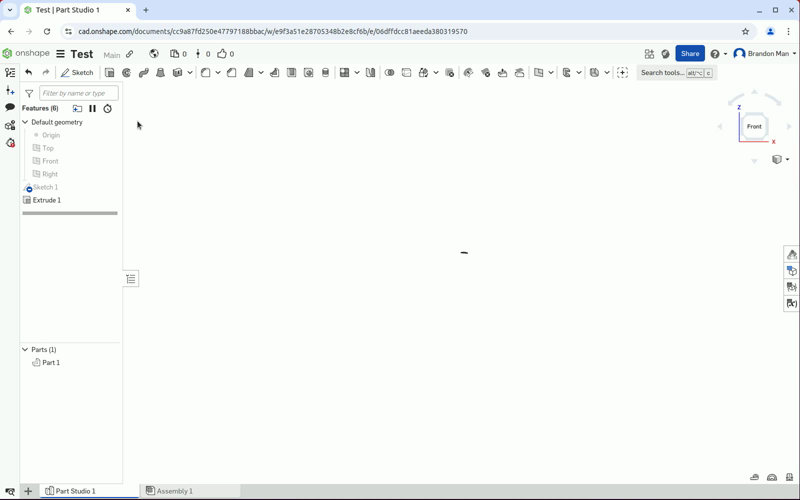
mouse_move(73, 189)
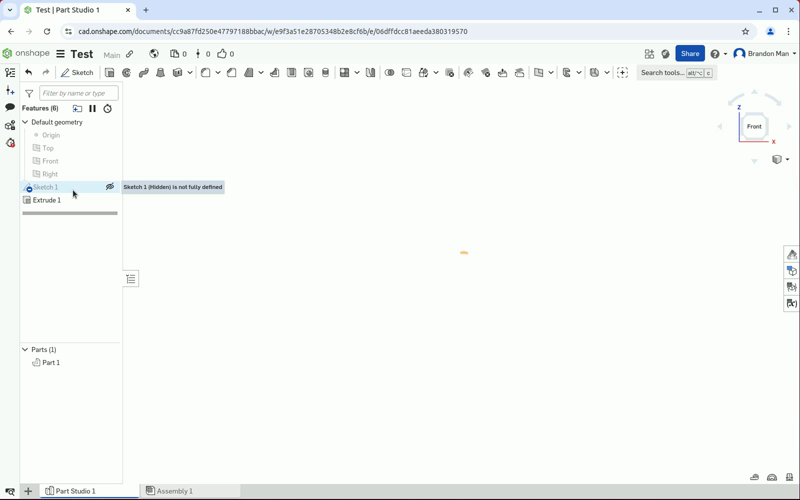
click(73, 189)
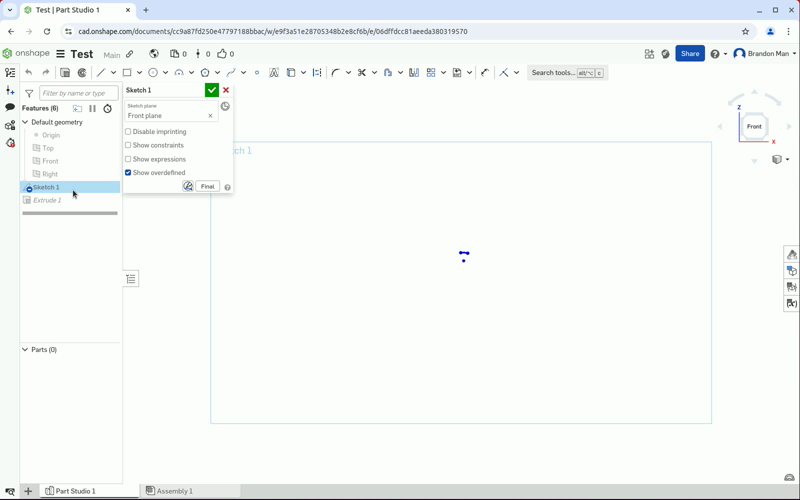
mouse_move(229, 92)
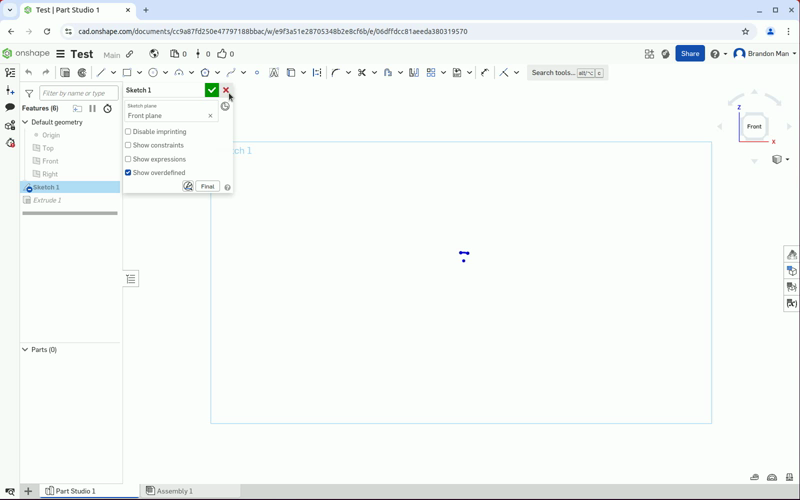
click(229, 92)
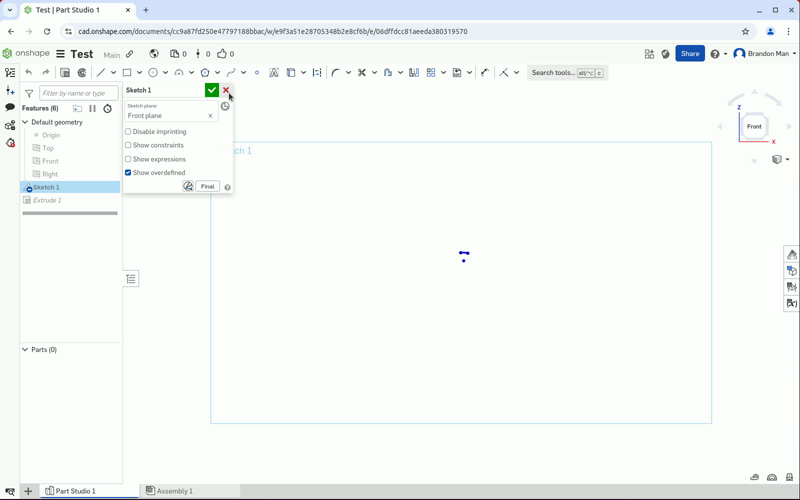
key(shift+s)
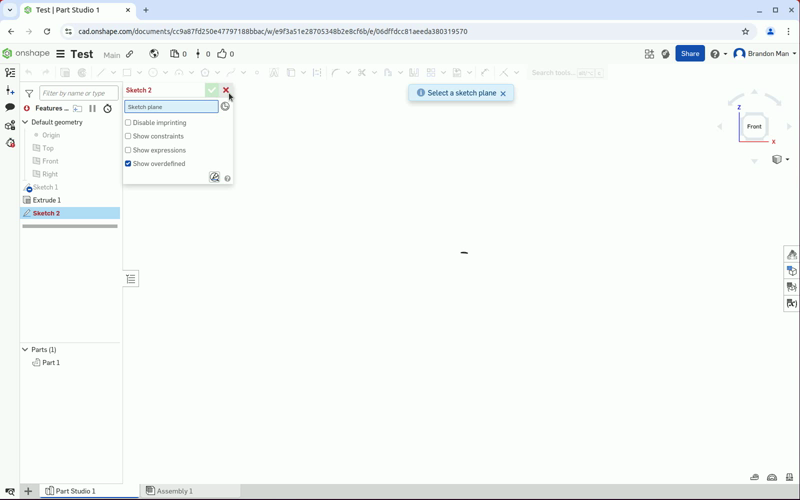
mouse_move(73, 163)
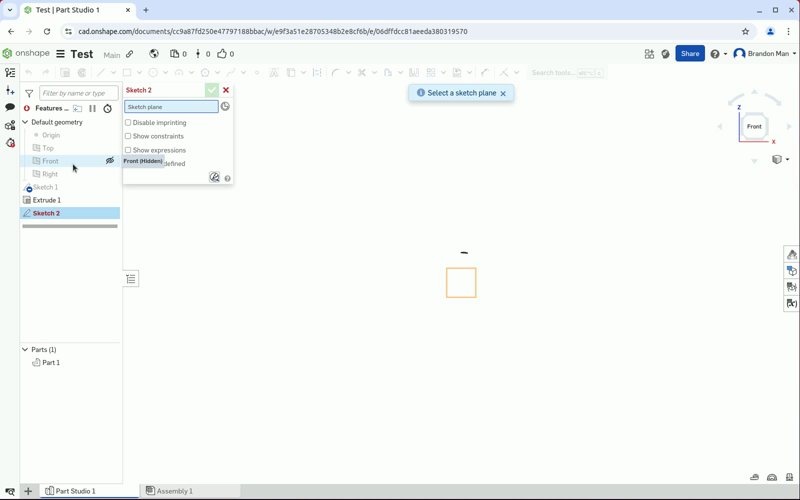
click(73, 163)
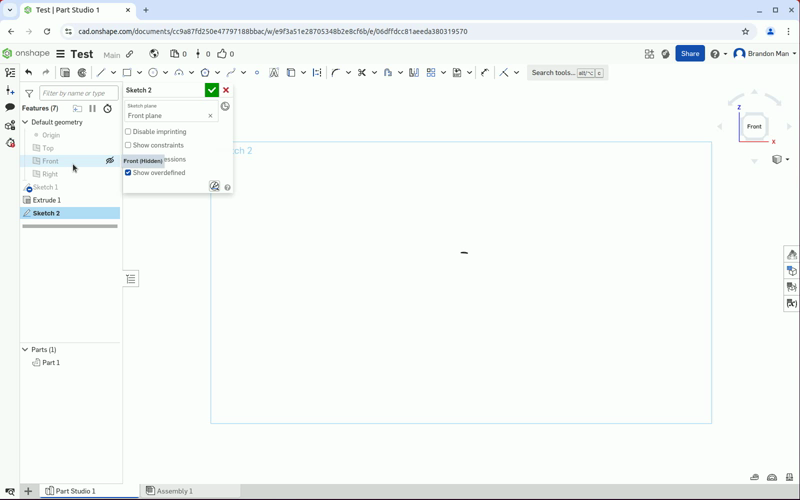
mouse_move(73, 352)
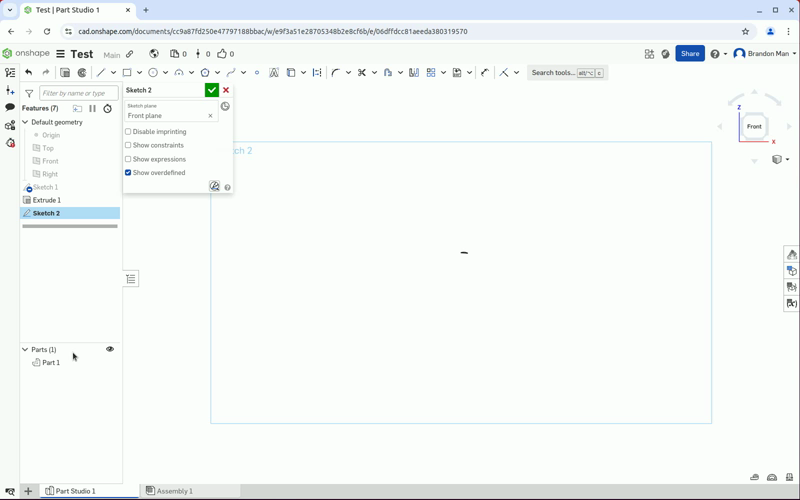
key(y)
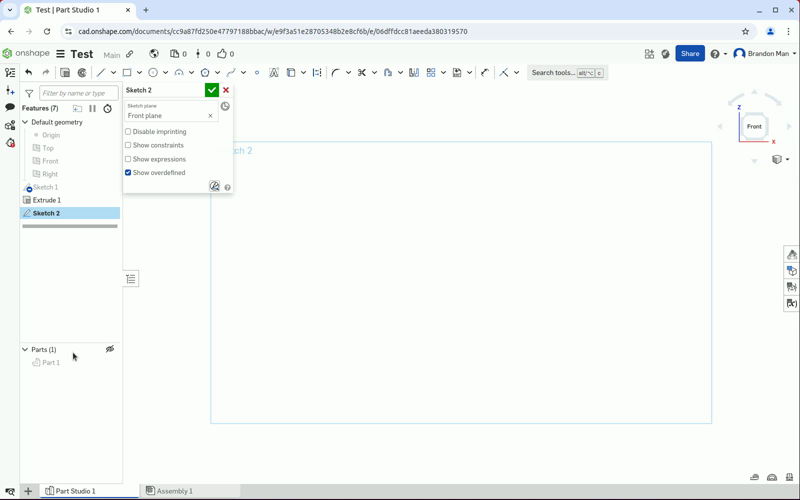
key(a)
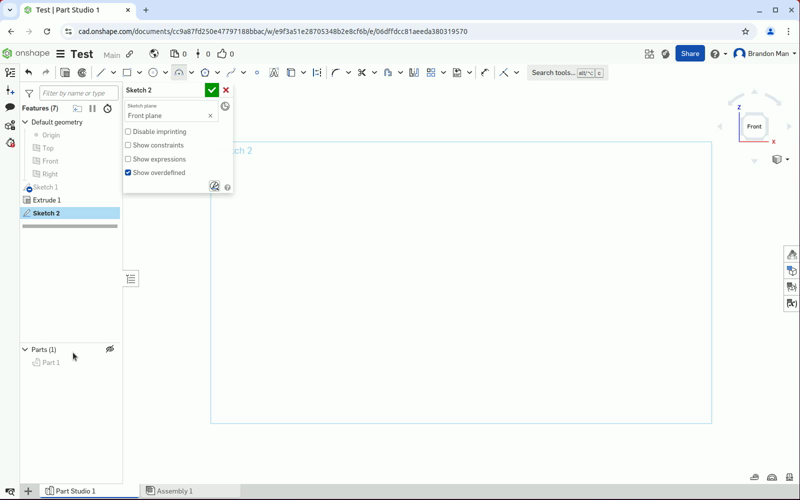
key_down(shift)
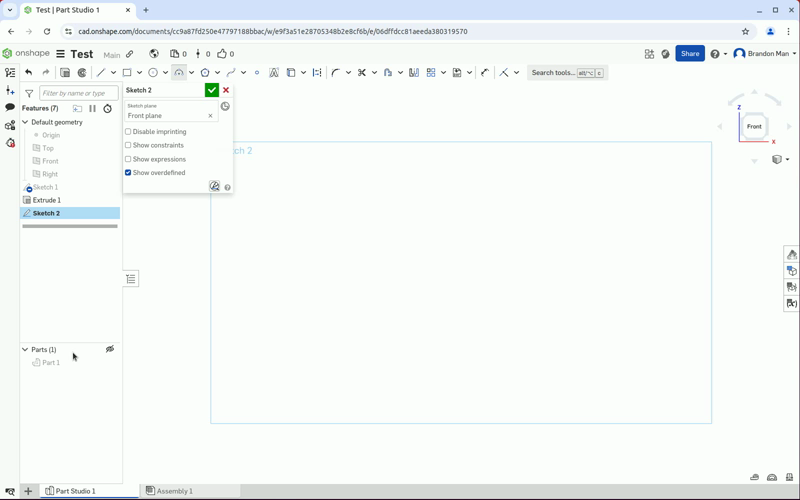
mouse_move(460, 313)
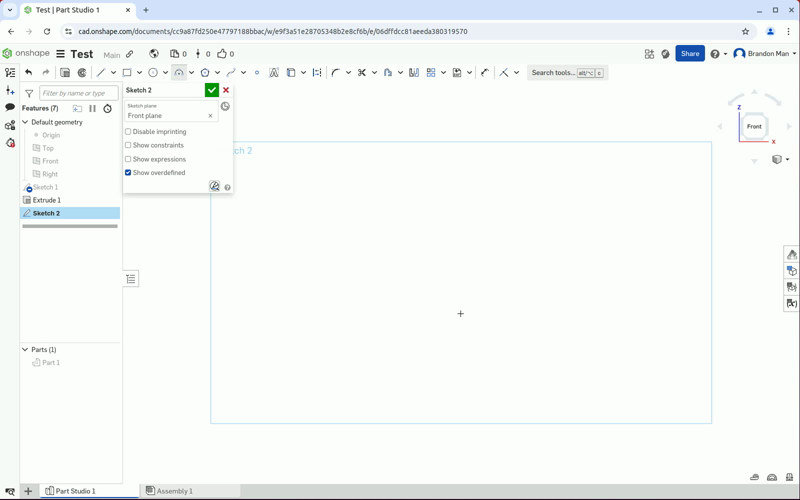
click(460, 313)
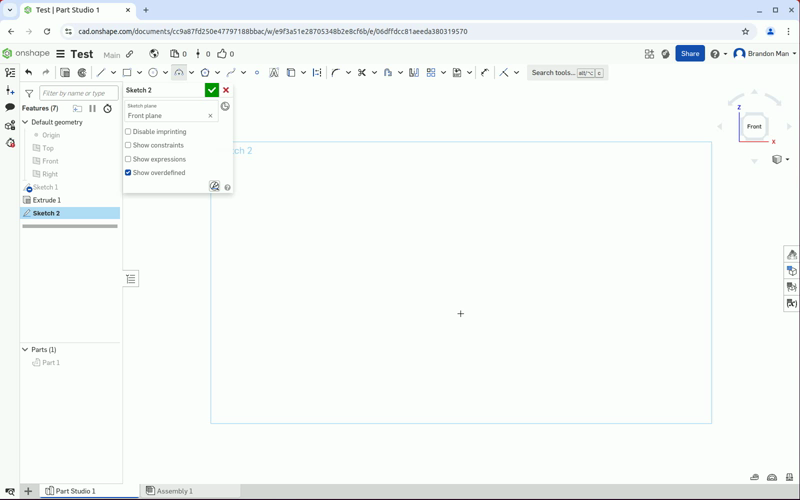
key_up(shift)
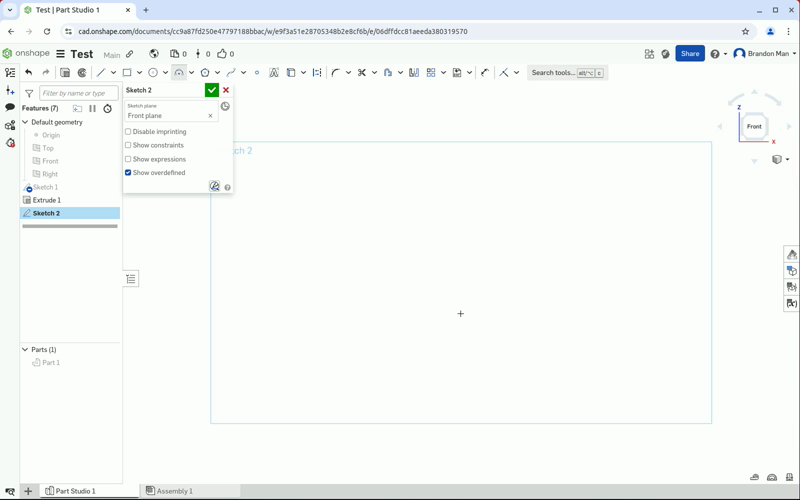
key_down(shift)
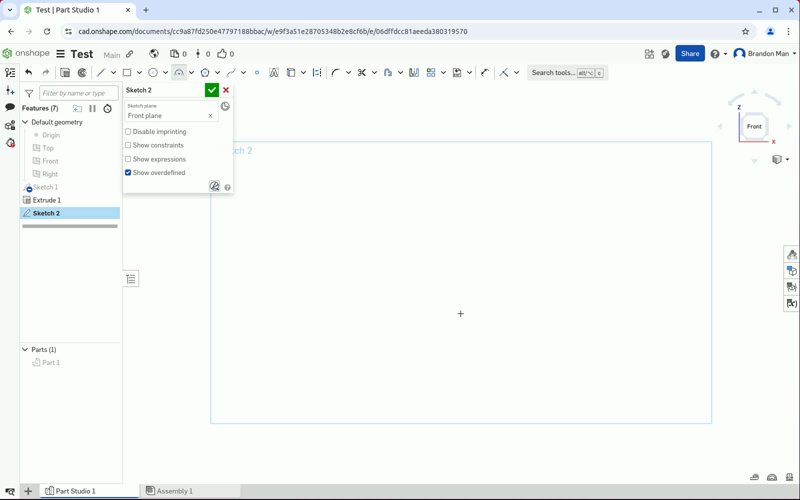
mouse_move(467, 312)
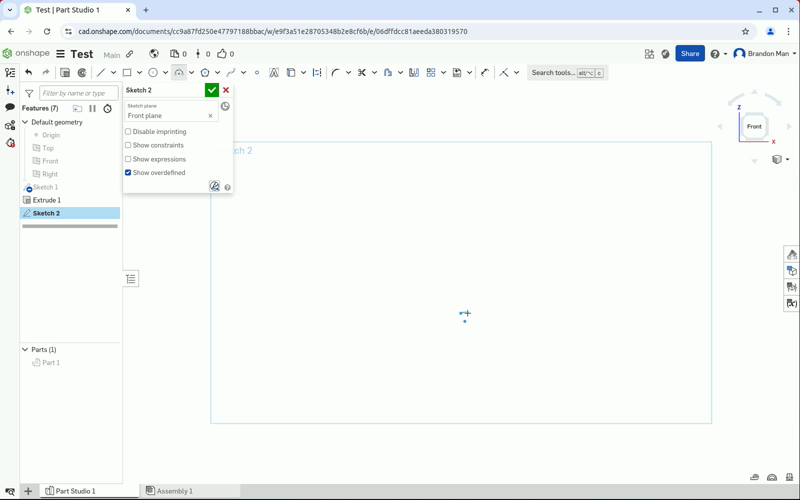
scroll(6)
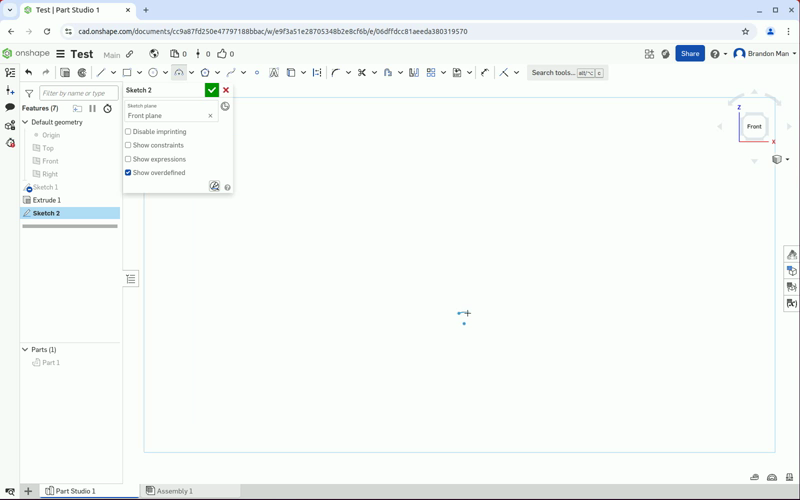
scroll(6)
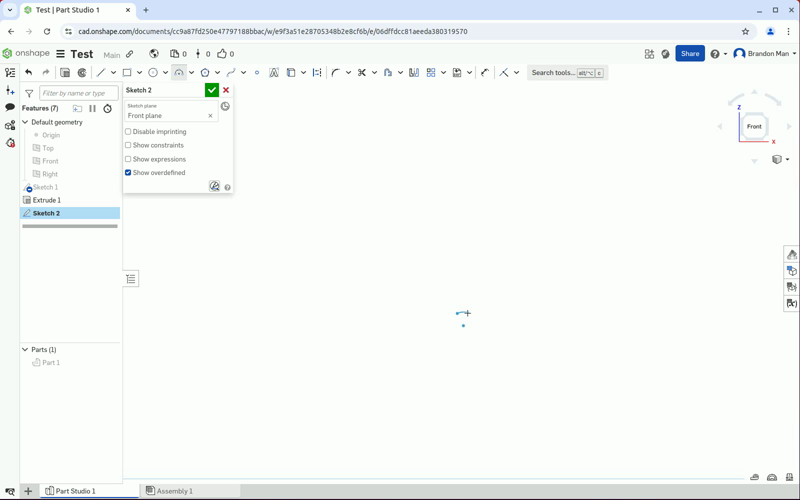
scroll(6)
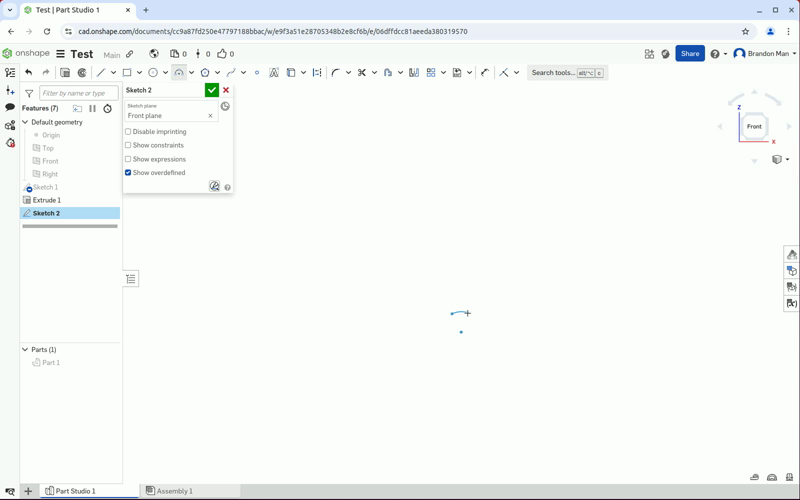
scroll(6)
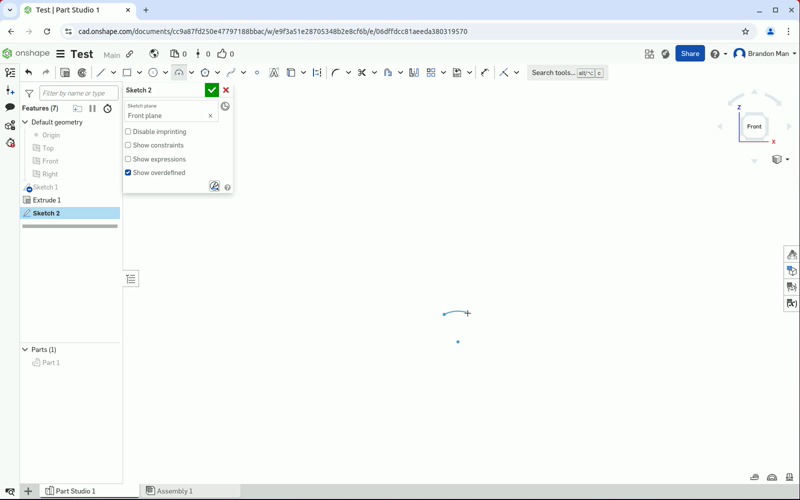
scroll(6)
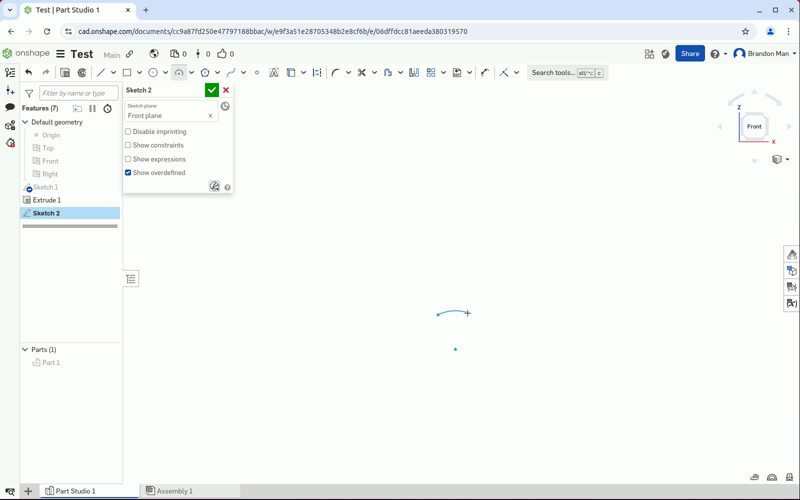
scroll(6)
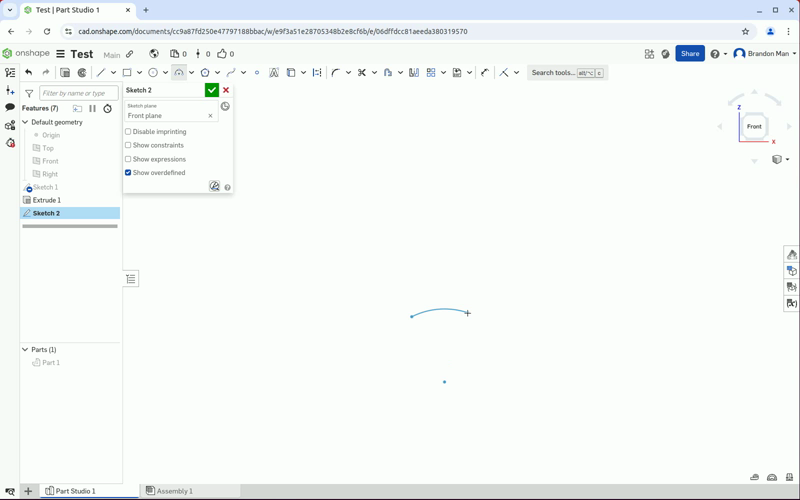
scroll(6)
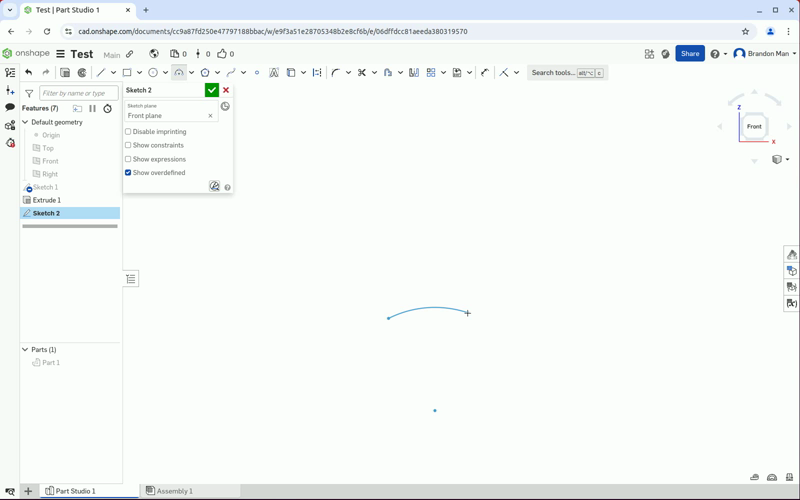
click(467, 312)
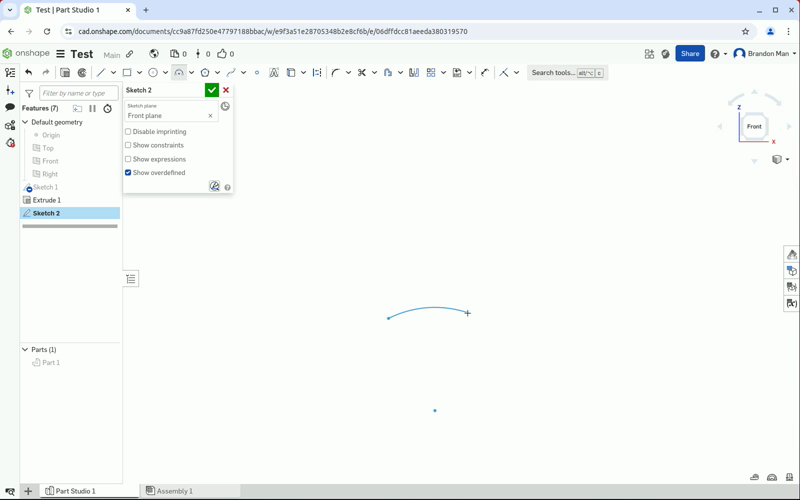
scroll(-6)
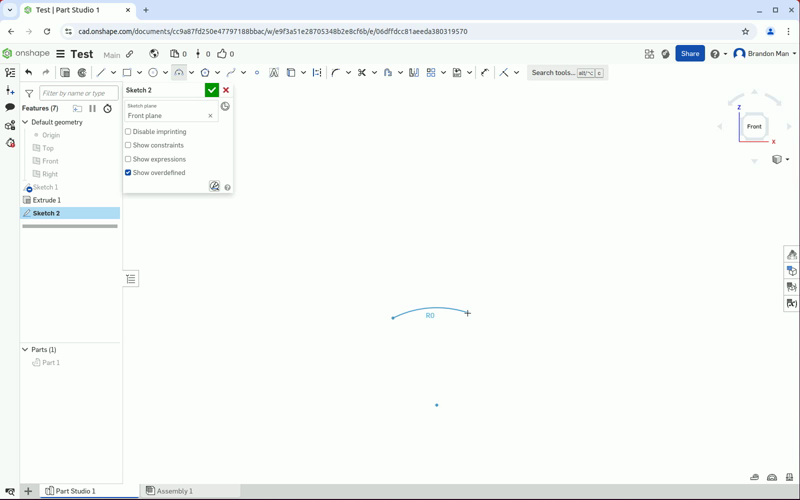
scroll(-6)
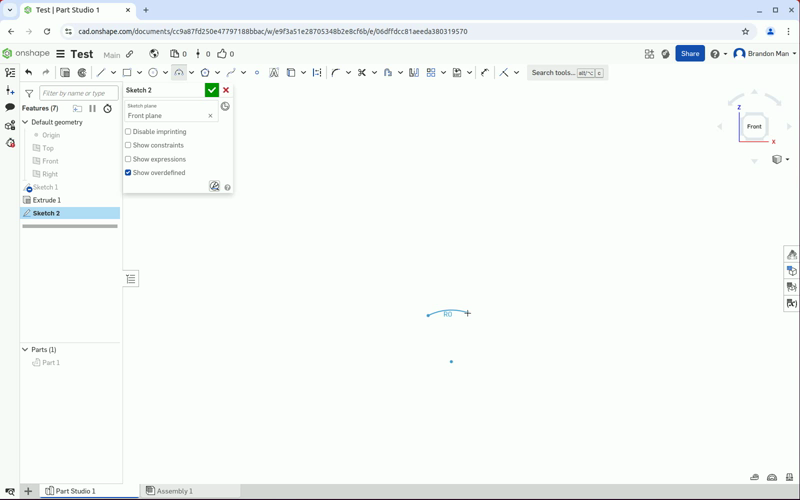
scroll(-6)
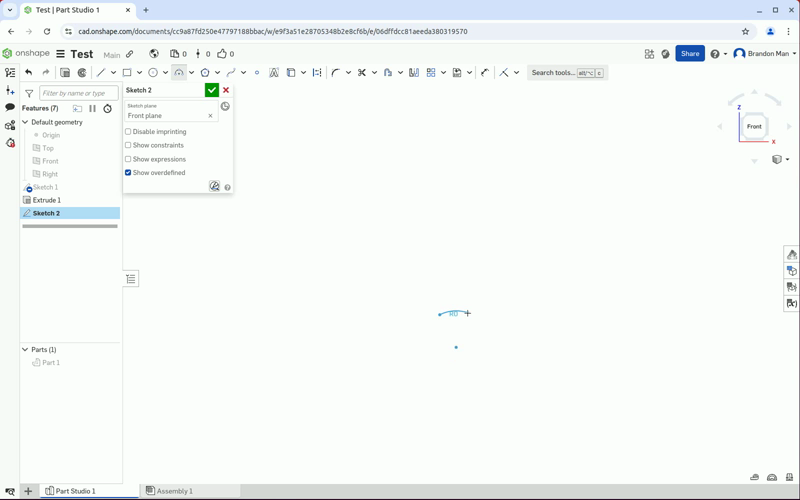
scroll(-6)
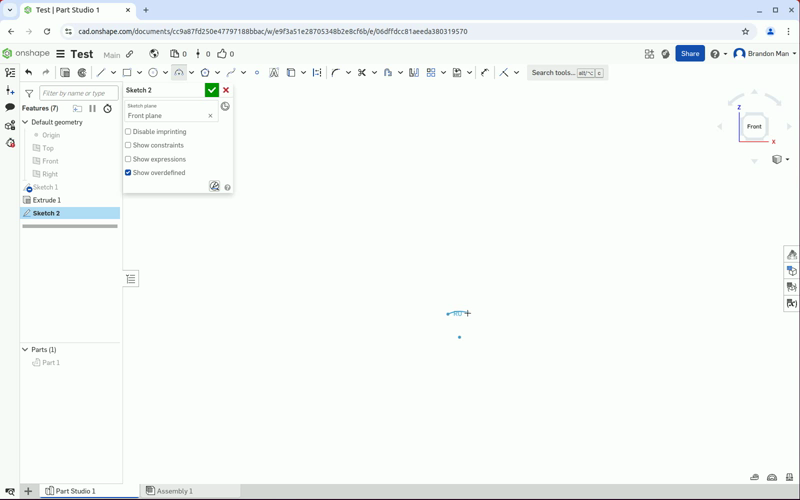
scroll(-6)
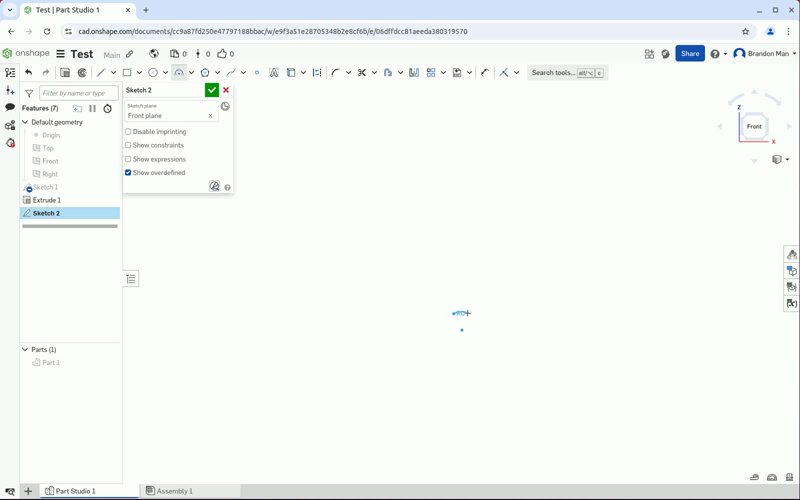
scroll(-6)
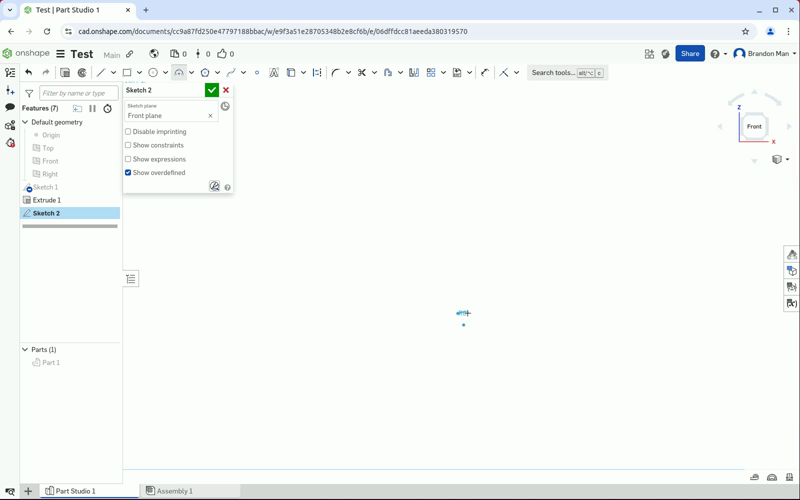
scroll(-6)
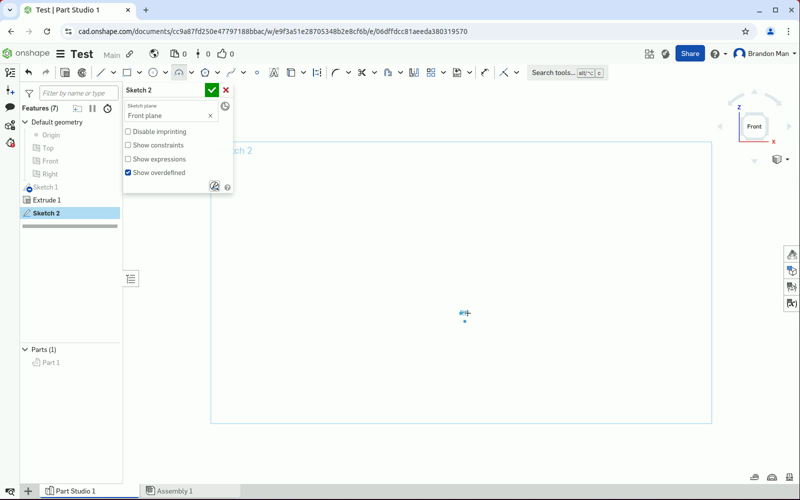
mouse_move(464, 313)
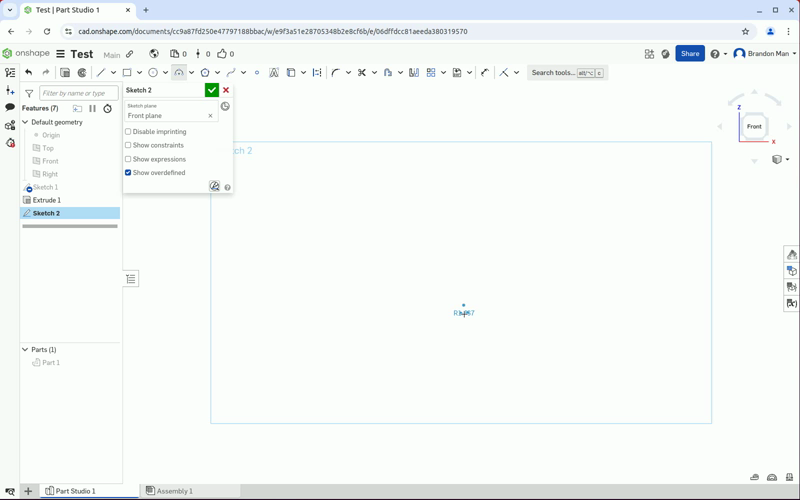
scroll(6)
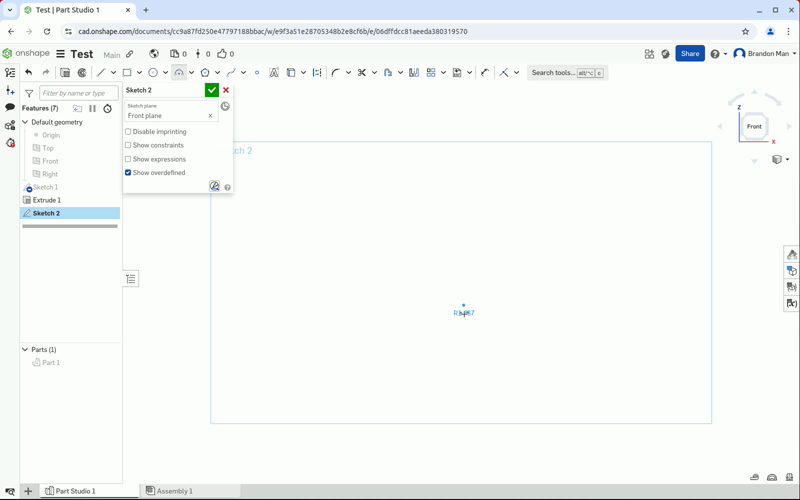
scroll(6)
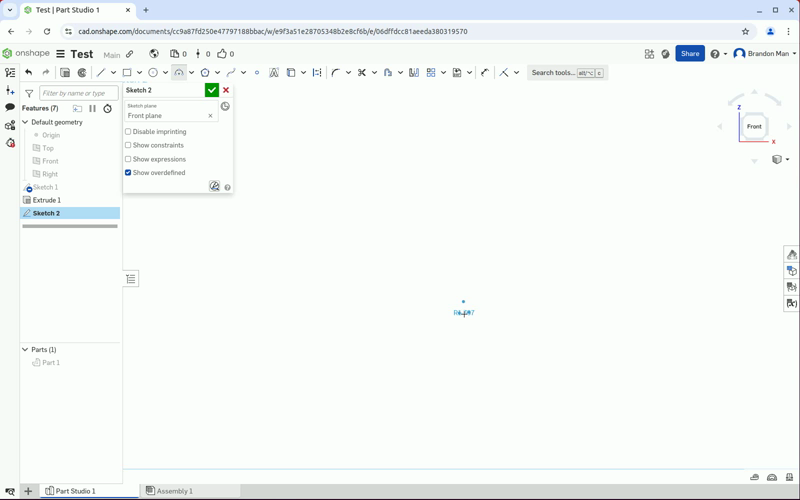
scroll(6)
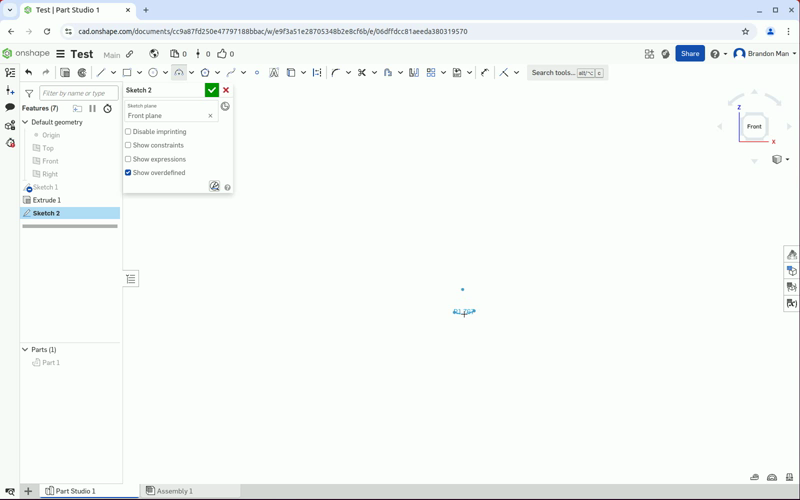
scroll(6)
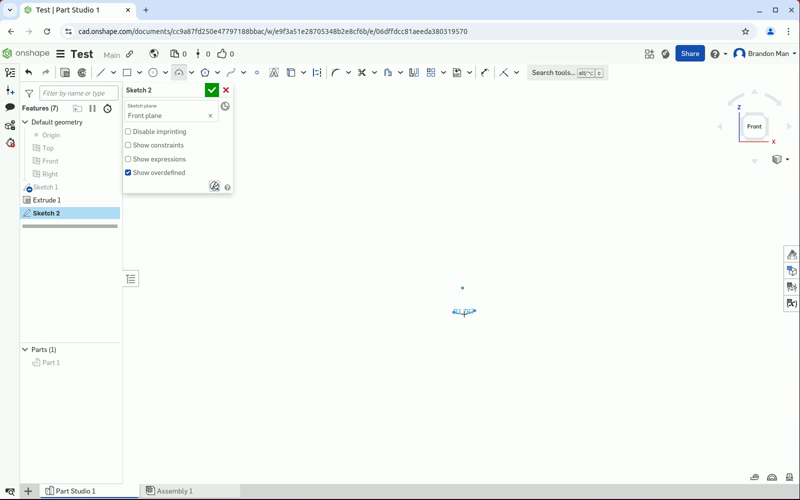
scroll(6)
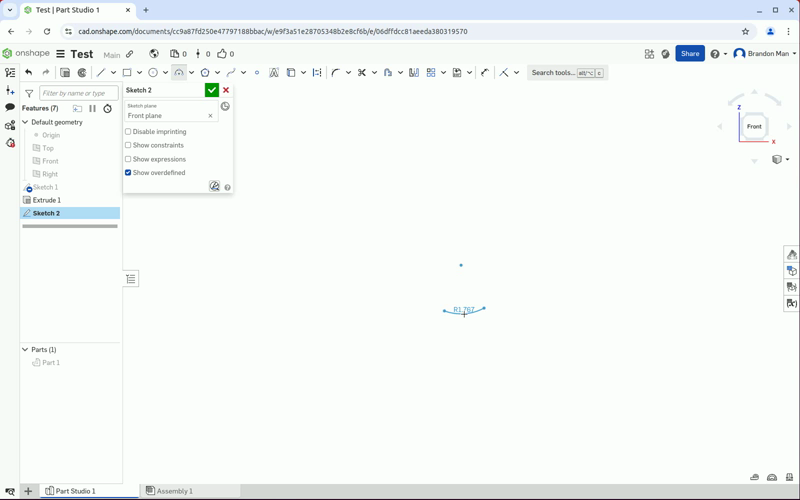
scroll(6)
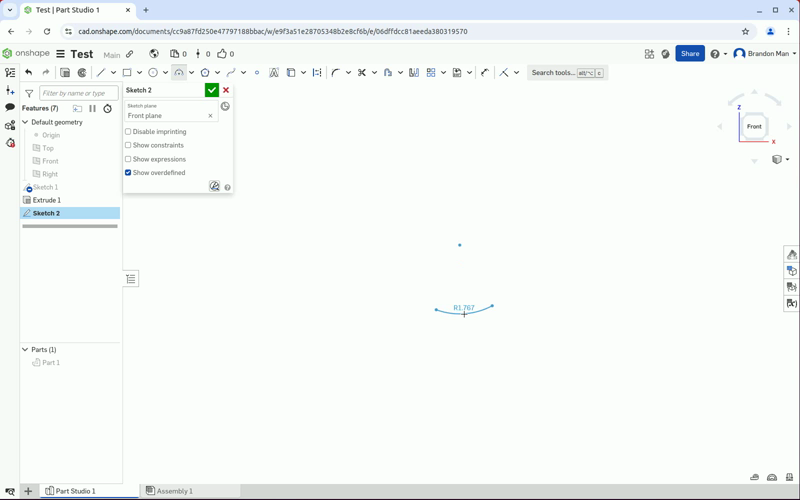
scroll(6)
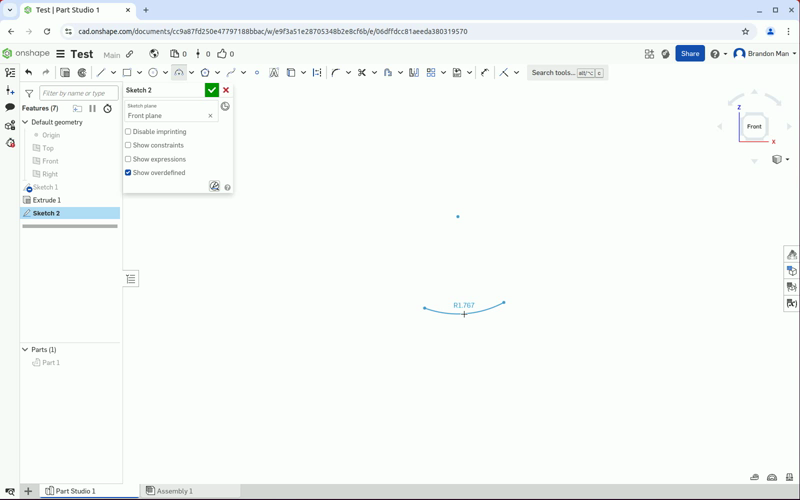
click(464, 313)
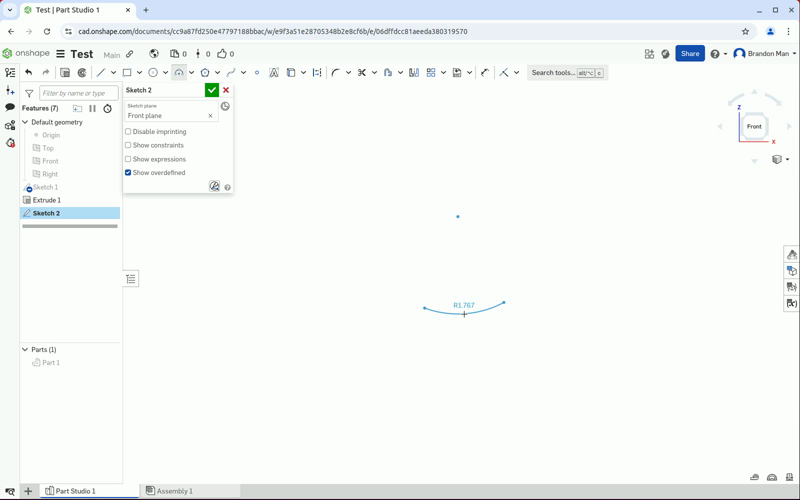
scroll(-6)
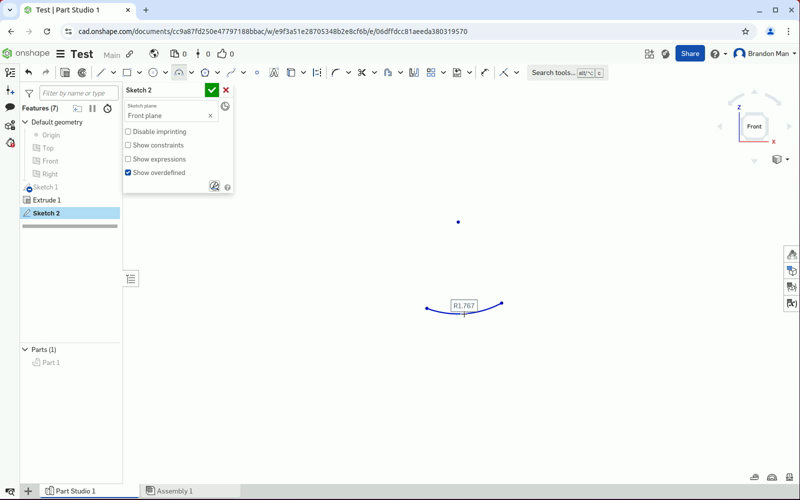
scroll(-6)
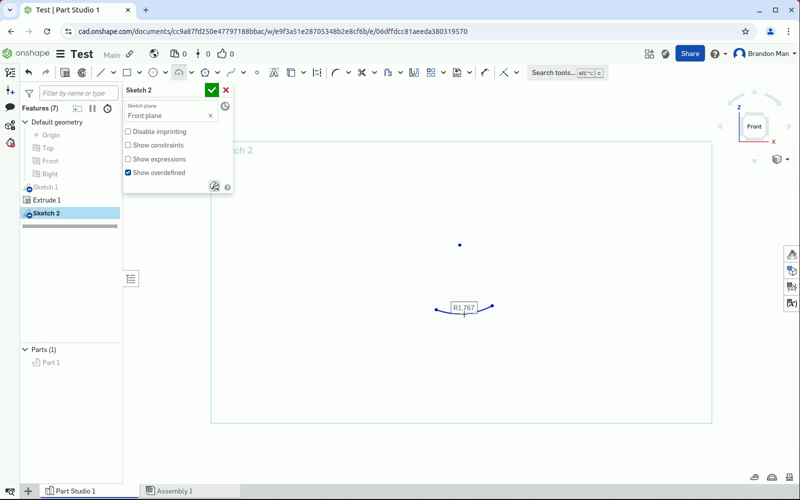
scroll(-6)
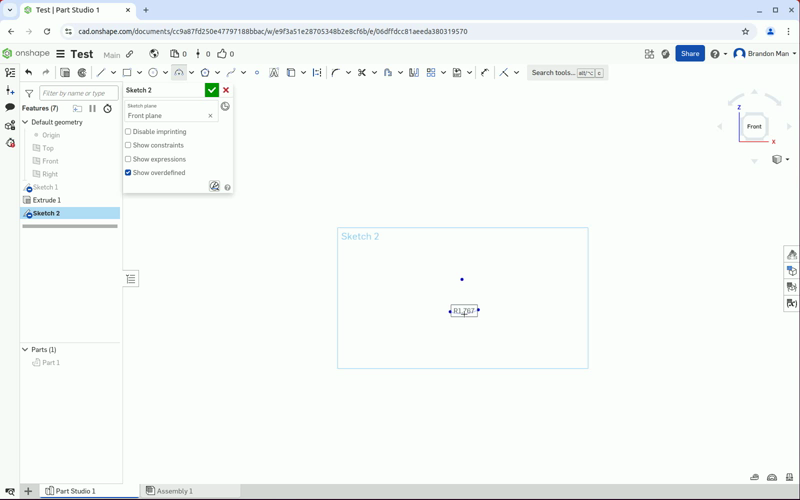
scroll(-6)
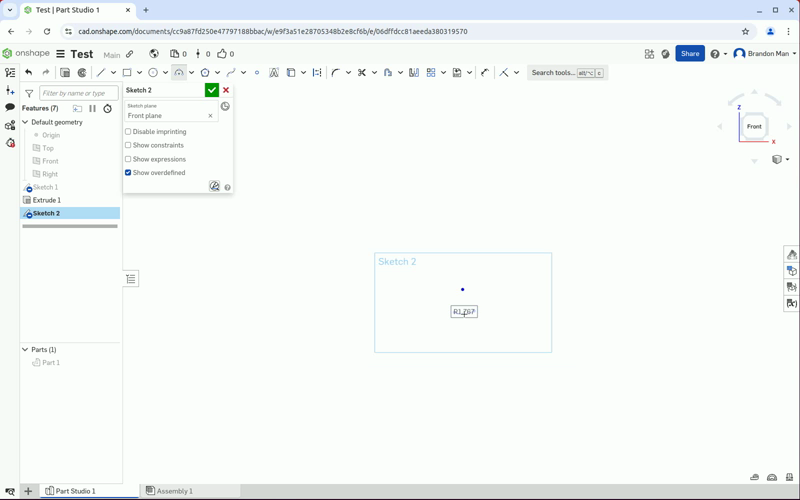
scroll(-6)
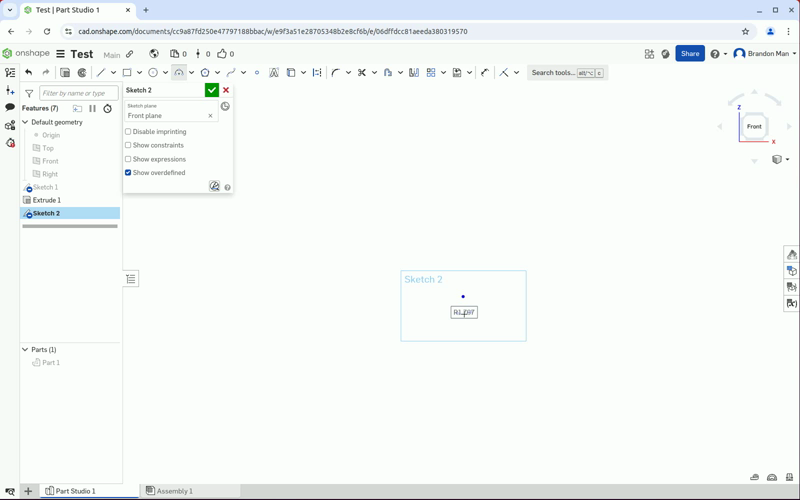
scroll(-6)
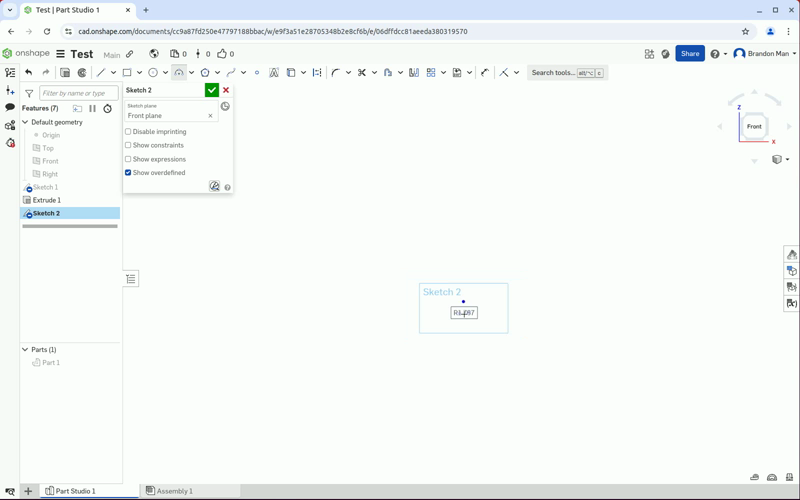
scroll(-6)
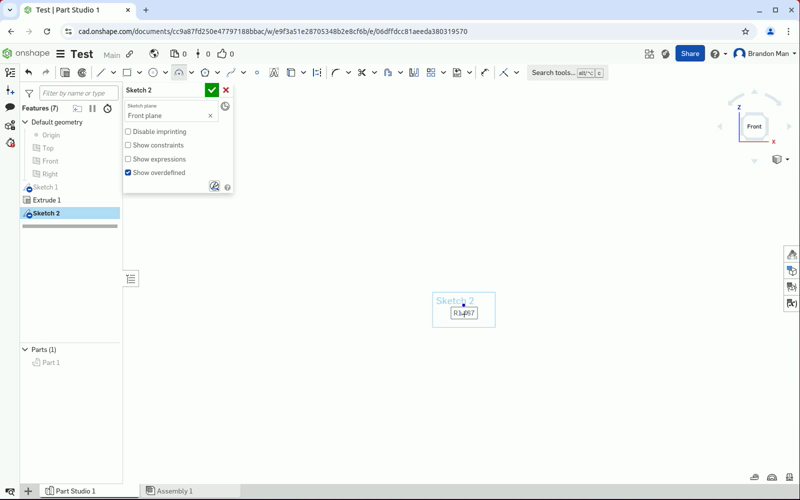
key_up(shift)
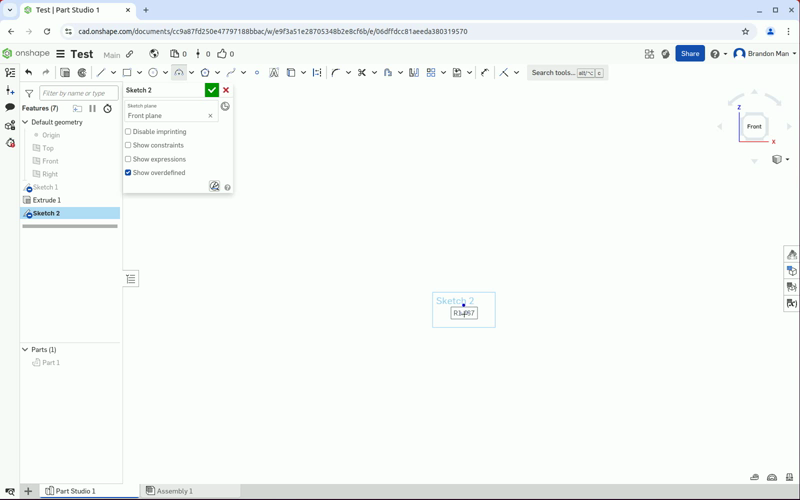
key(esc)
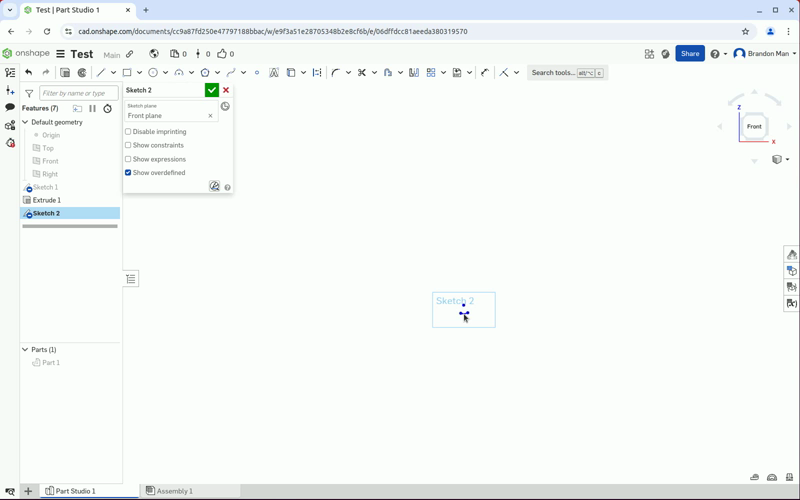
key(l)
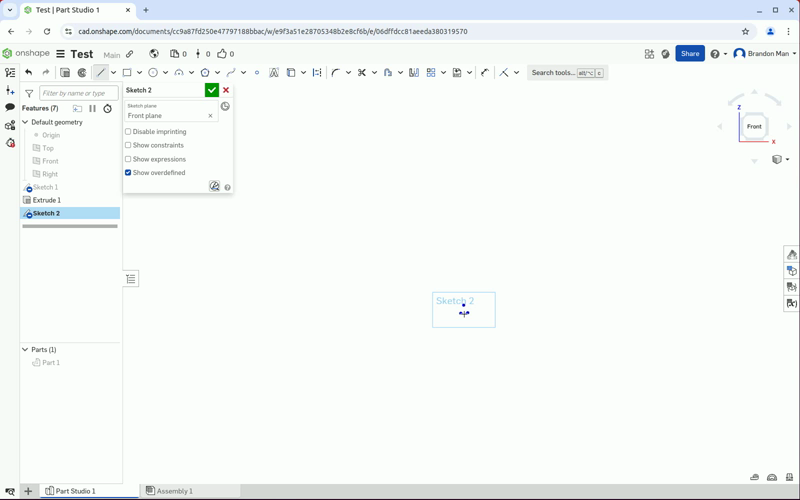
mouse_move(467, 312)
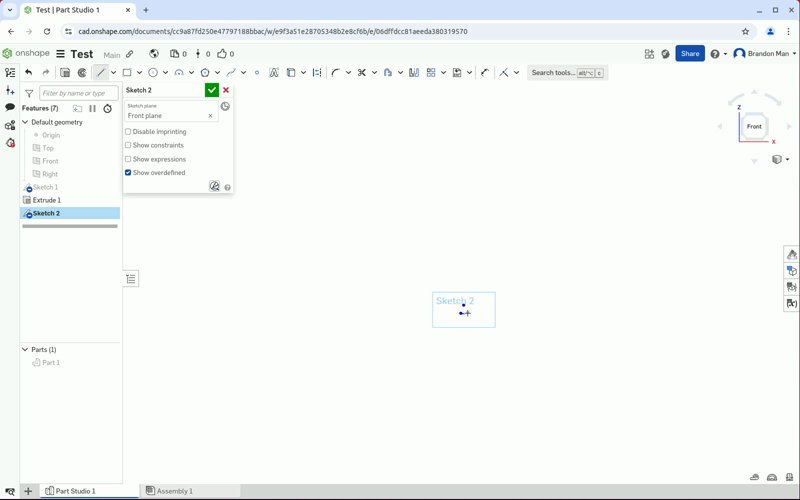
scroll(6)
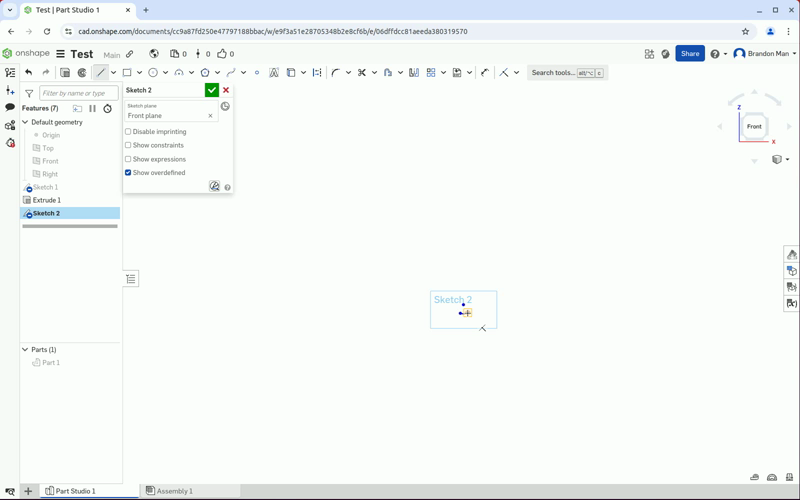
scroll(6)
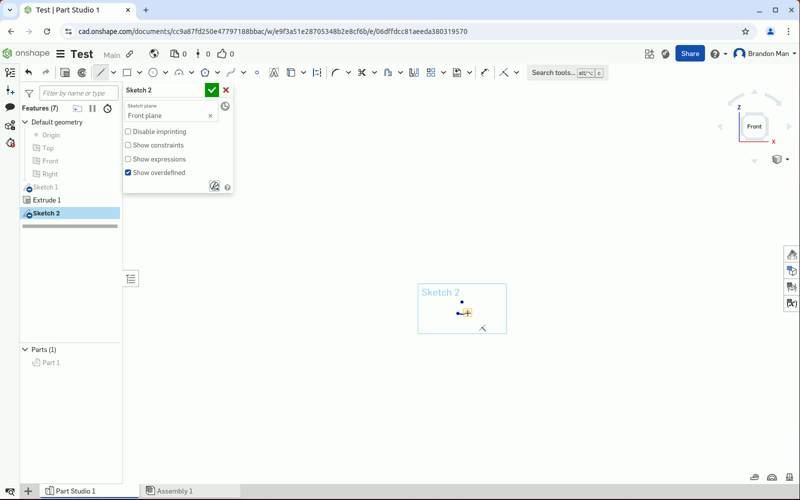
scroll(6)
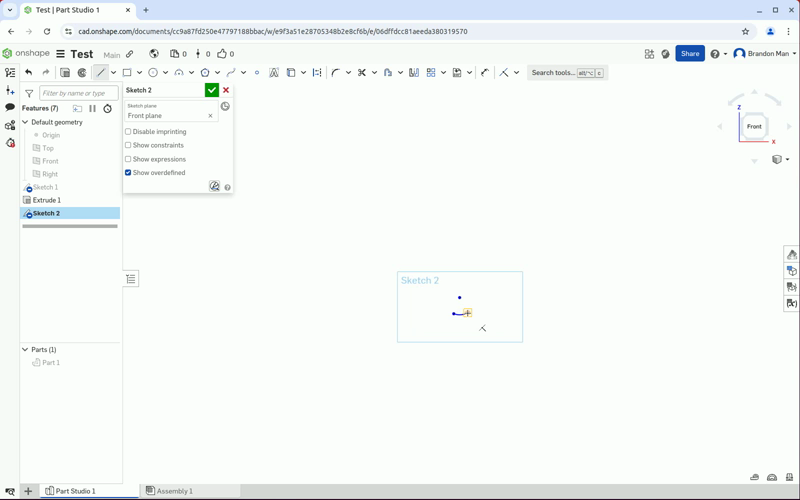
scroll(6)
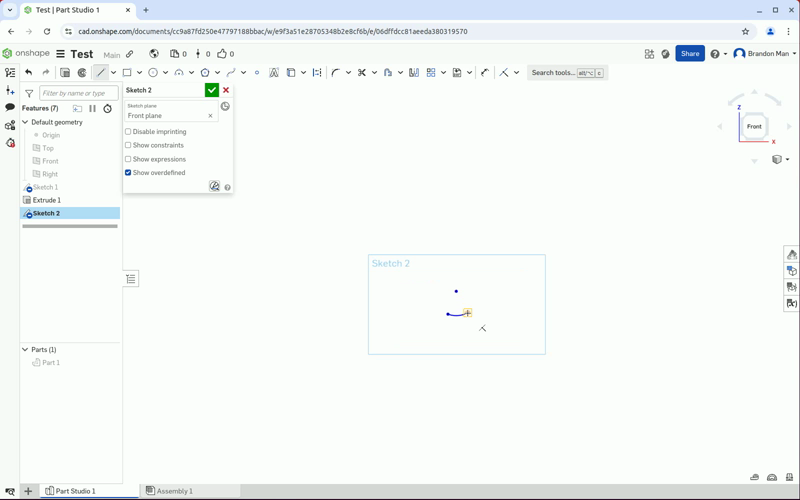
scroll(6)
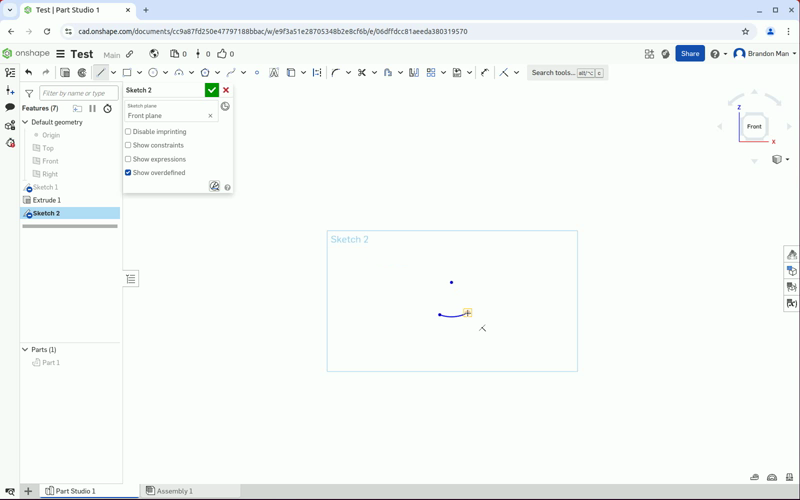
scroll(6)
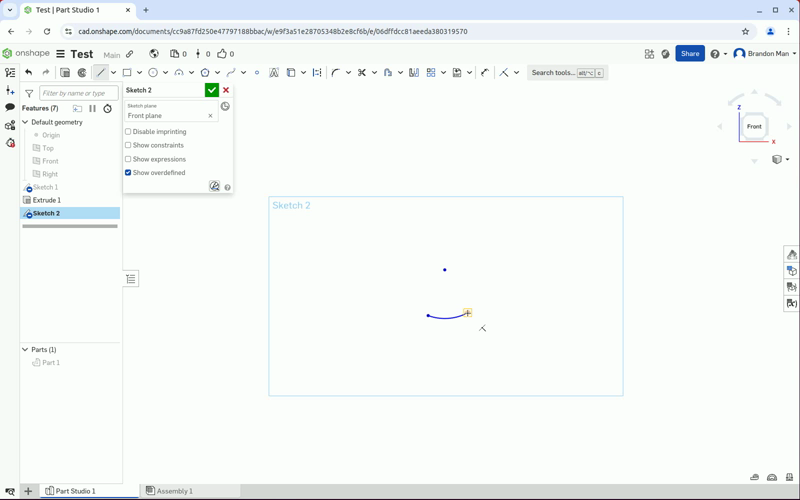
scroll(6)
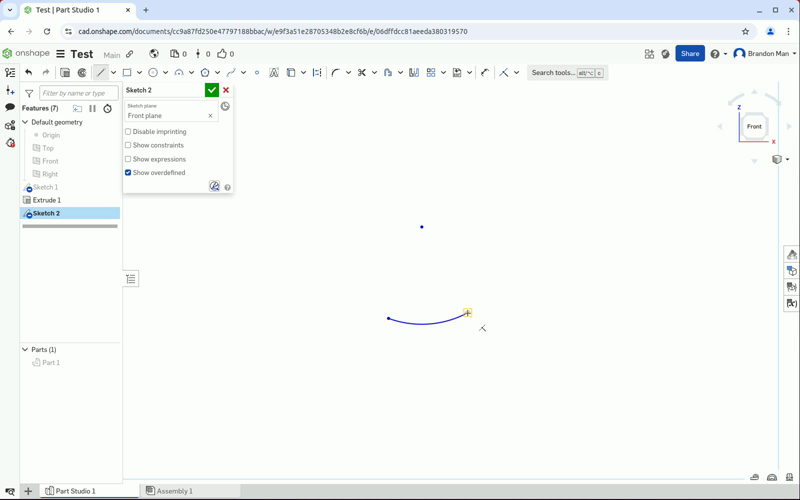
click(467, 312)
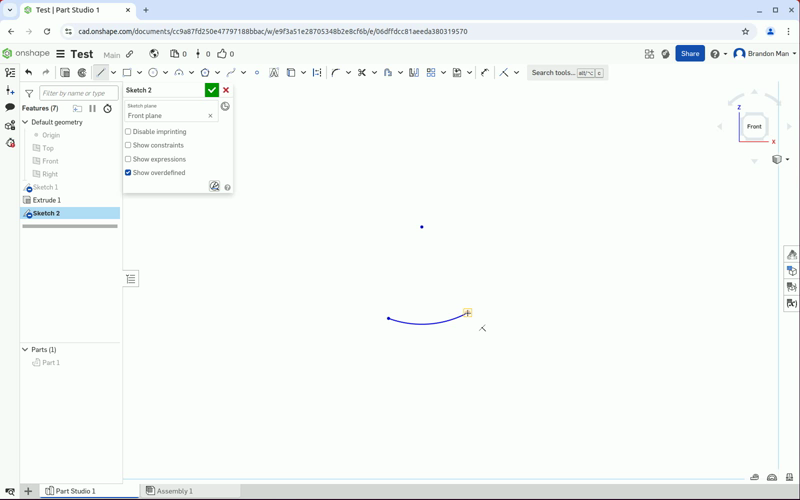
scroll(-6)
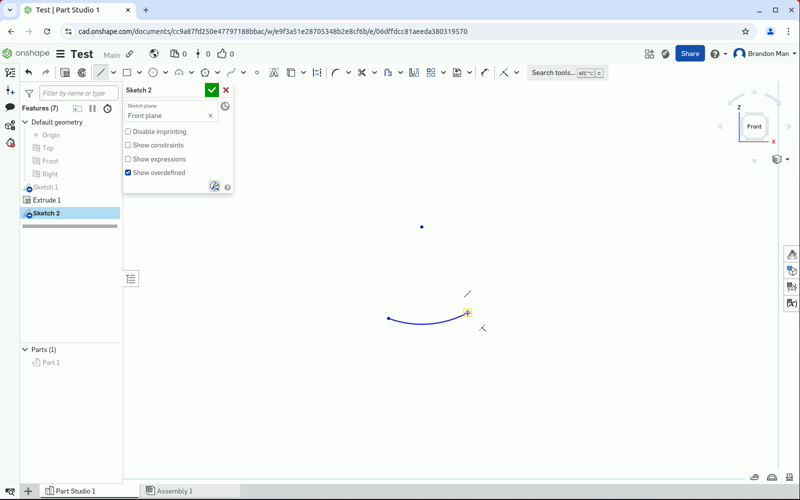
scroll(-6)
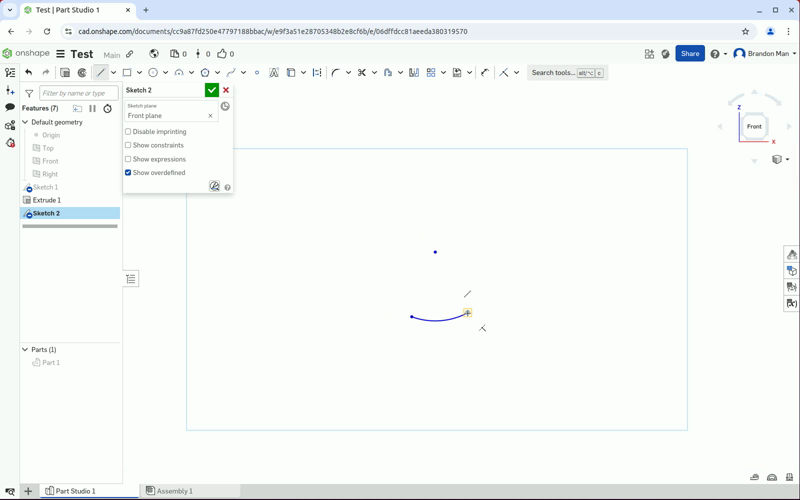
scroll(-6)
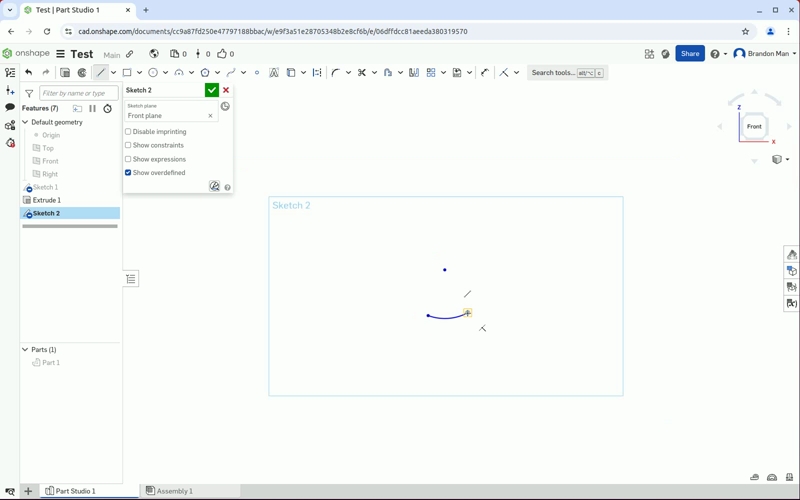
scroll(-6)
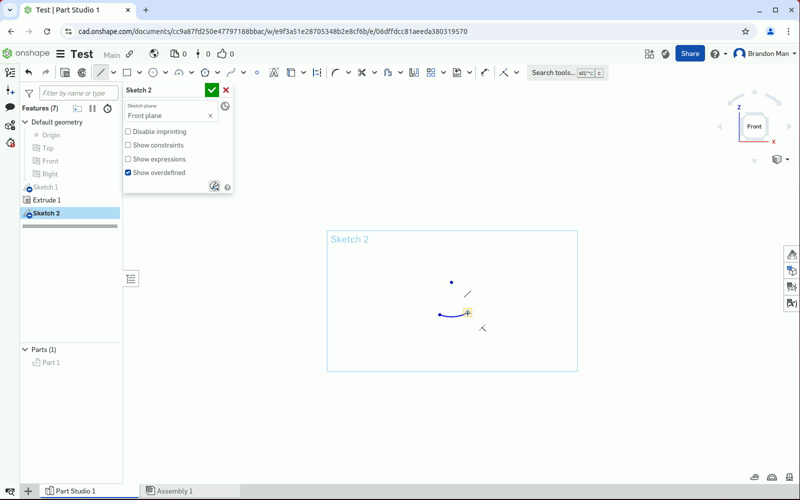
scroll(-6)
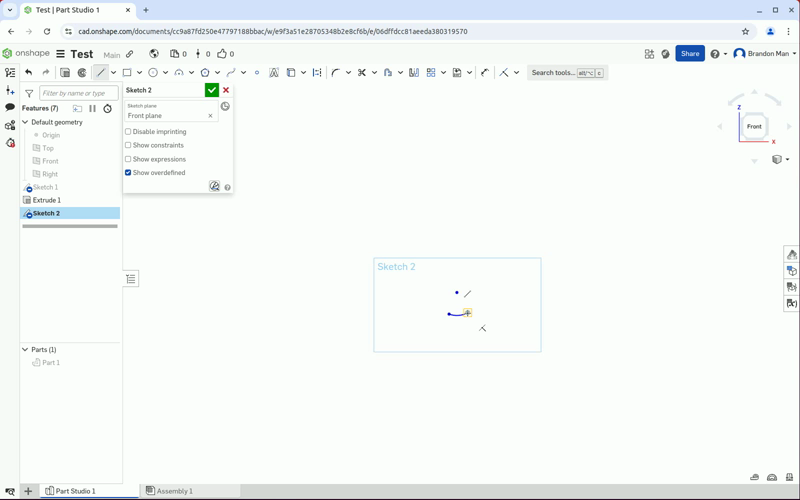
scroll(-6)
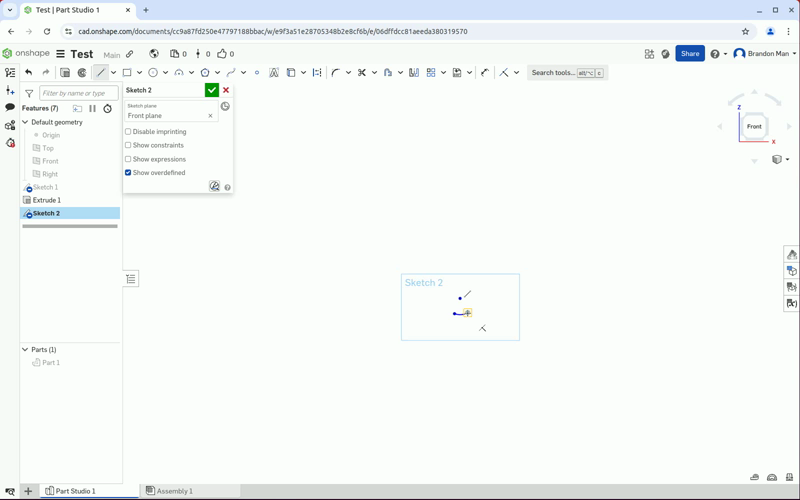
scroll(-6)
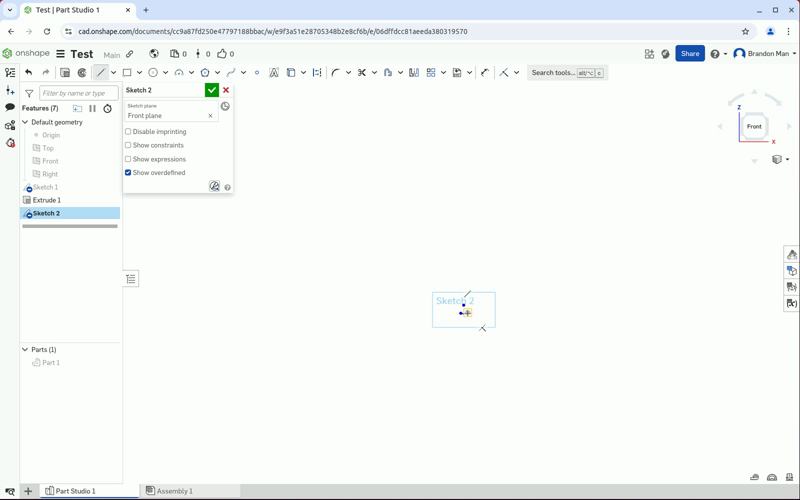
mouse_move(497, 312)
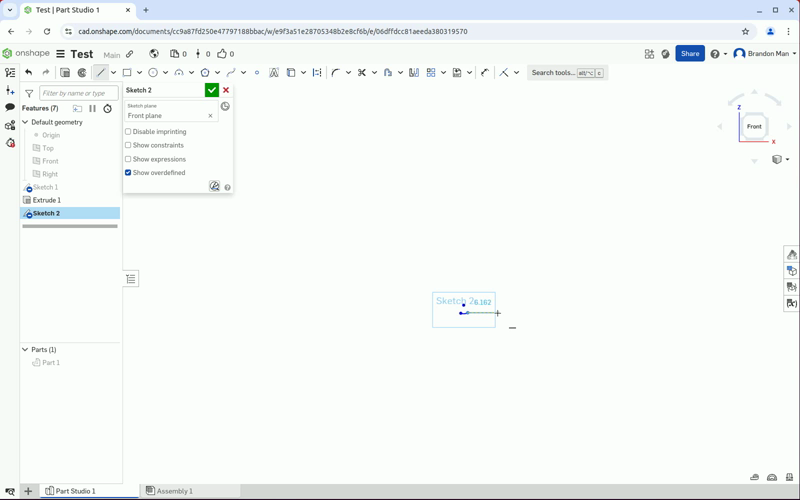
key_down(shift)
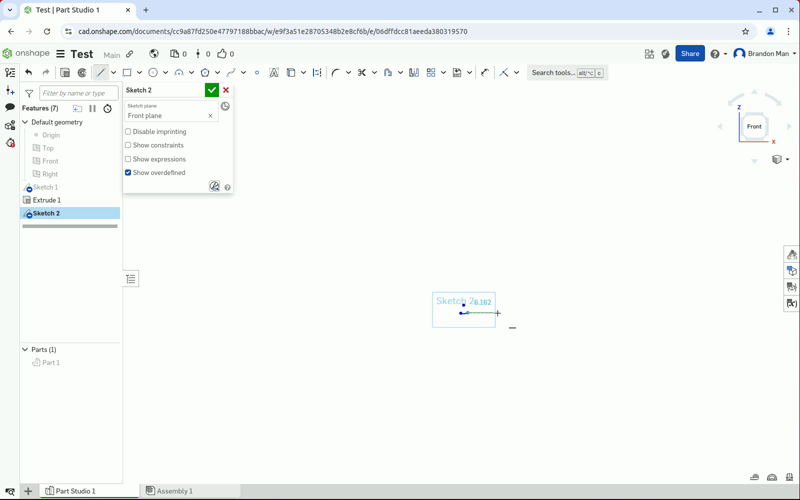
mouse_move(460, 313)
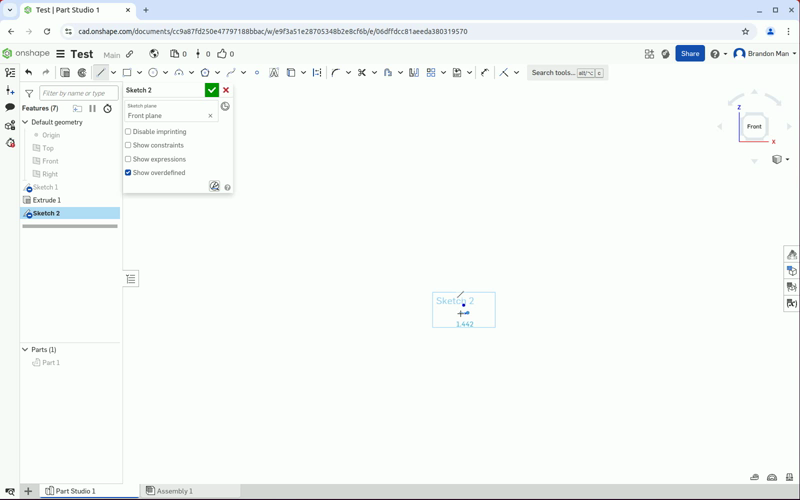
scroll(6)
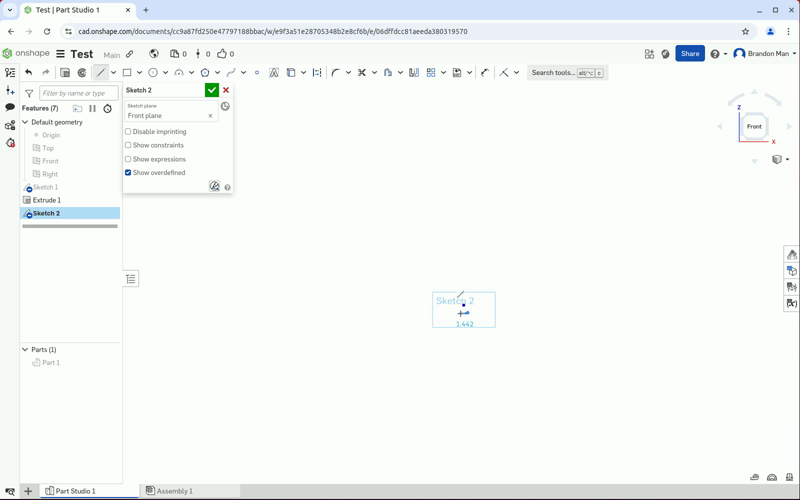
scroll(6)
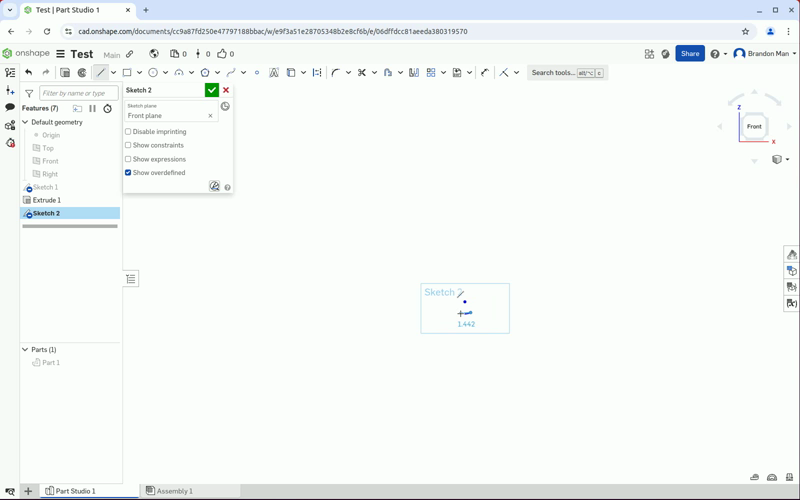
scroll(6)
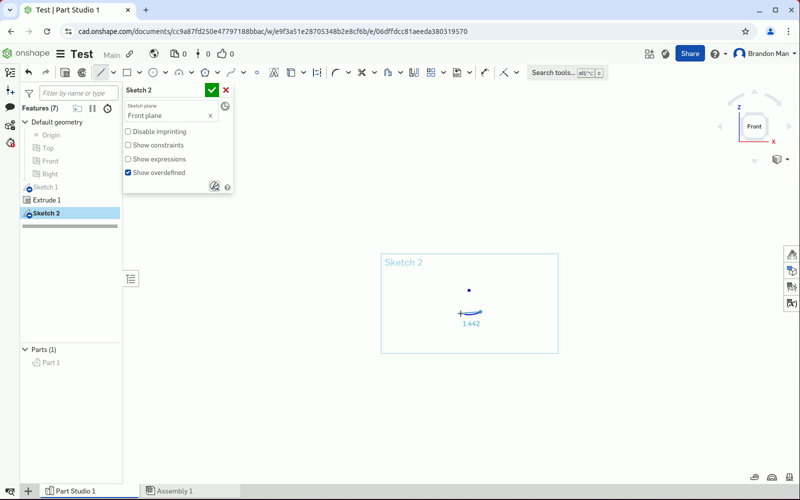
scroll(6)
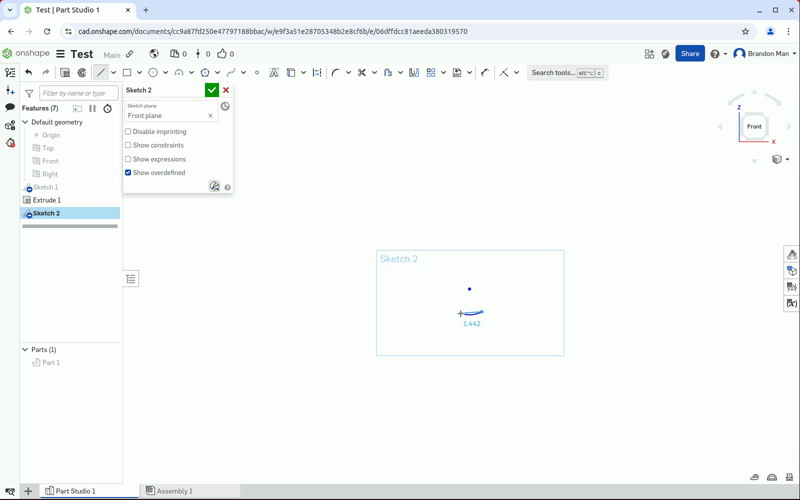
scroll(6)
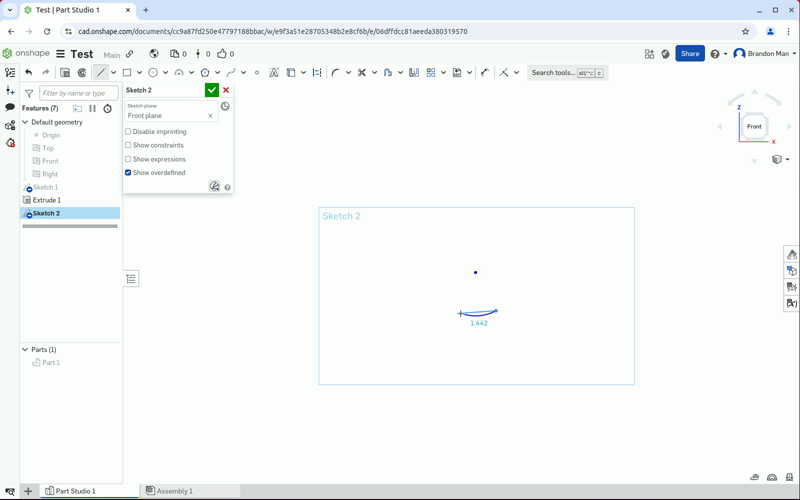
scroll(6)
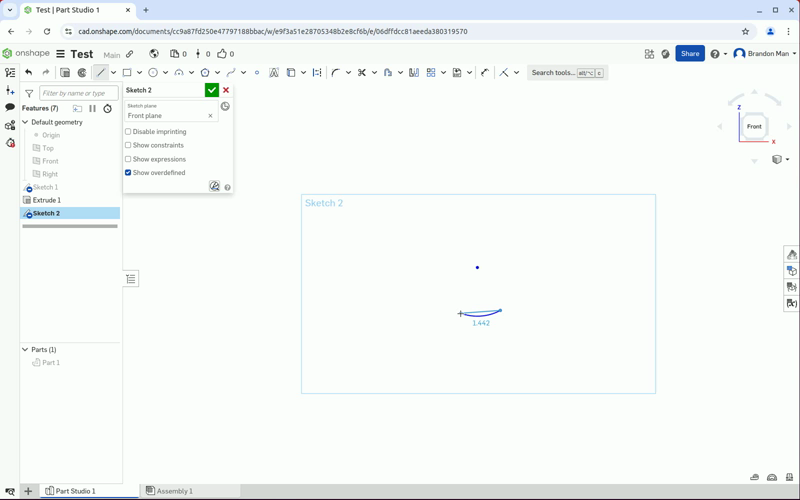
scroll(6)
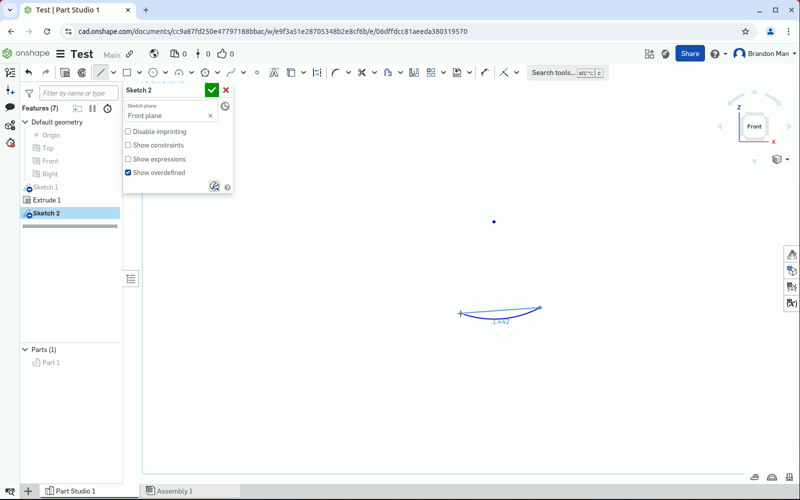
key_up(shift)
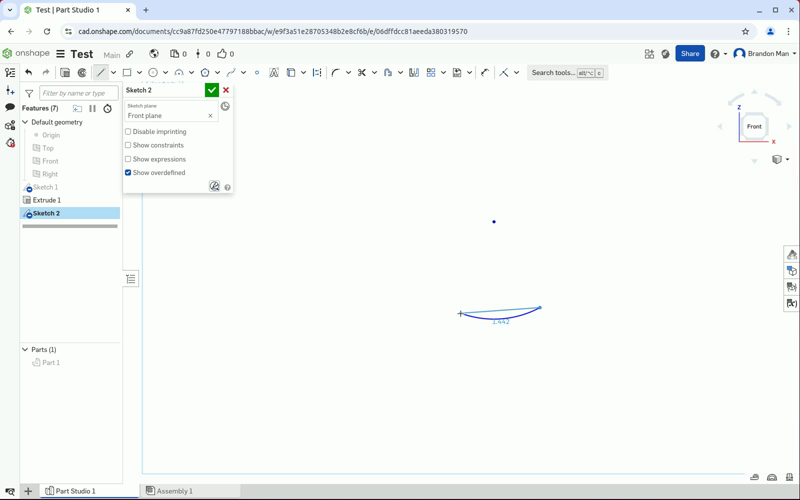
click(460, 313)
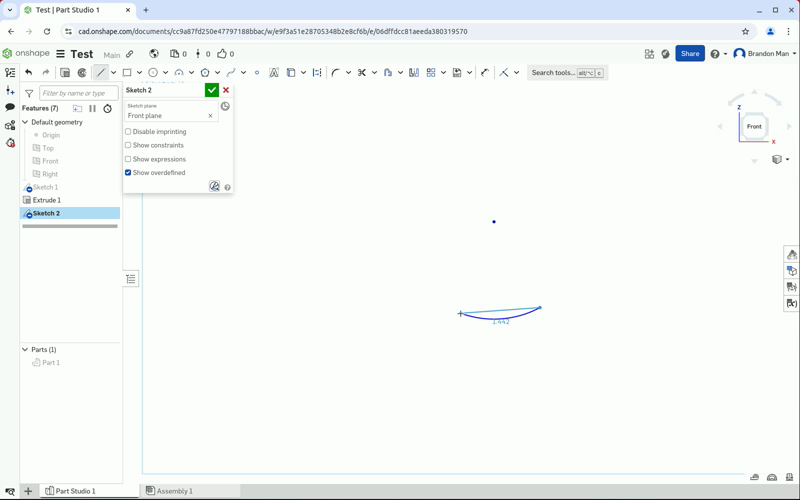
scroll(-6)
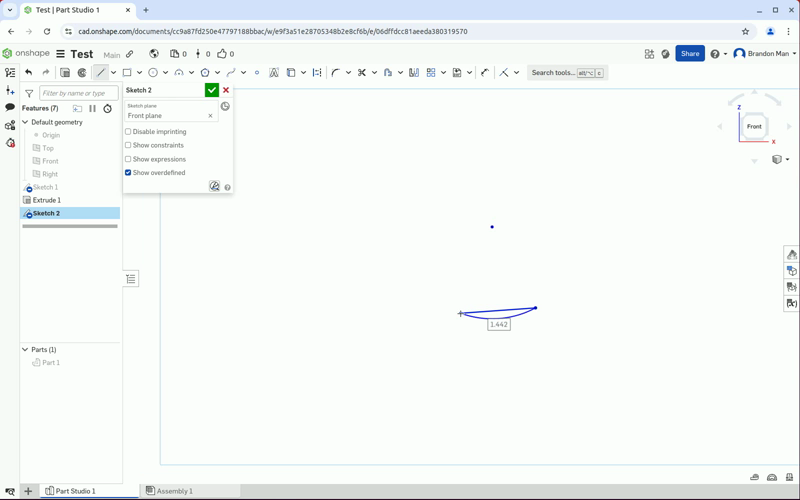
scroll(-6)
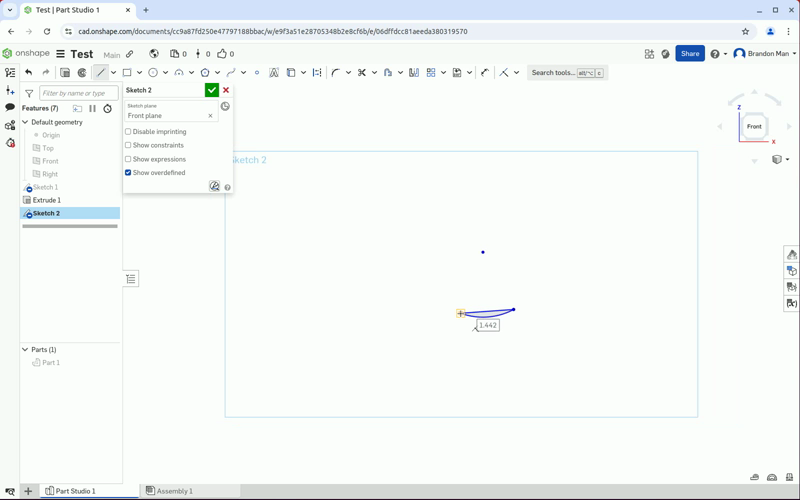
scroll(-6)
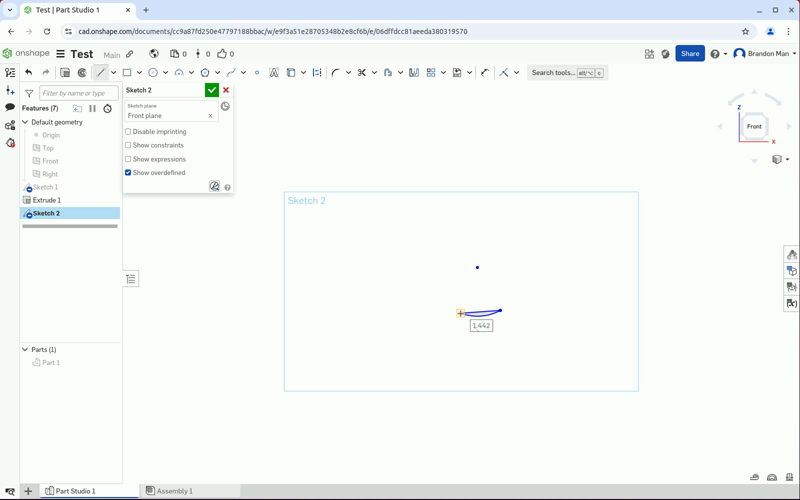
scroll(-6)
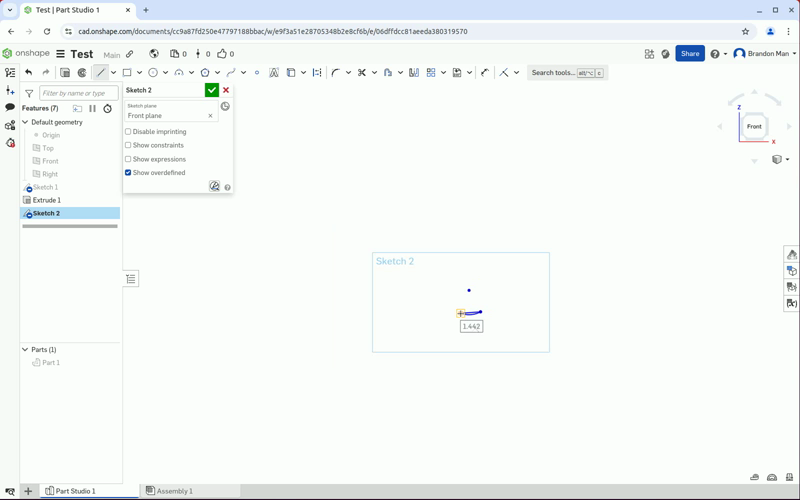
scroll(-6)
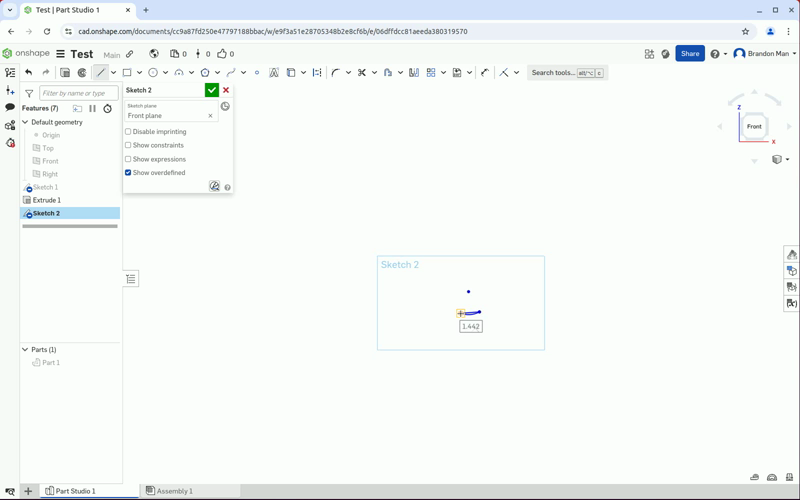
scroll(-6)
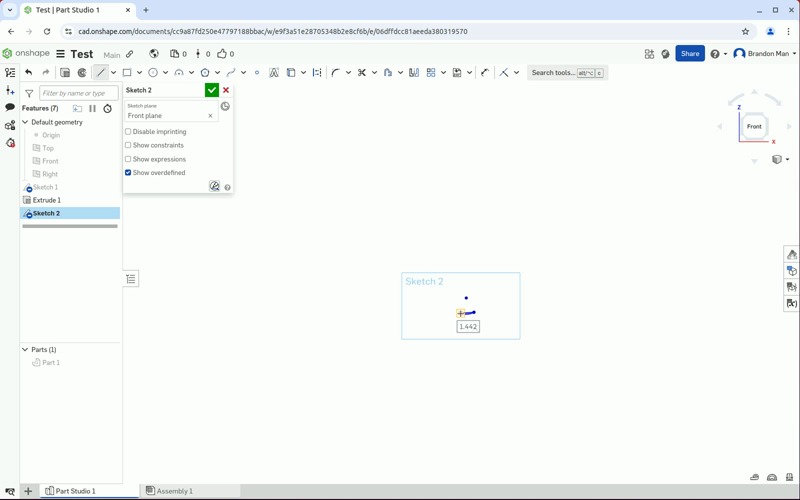
scroll(-6)
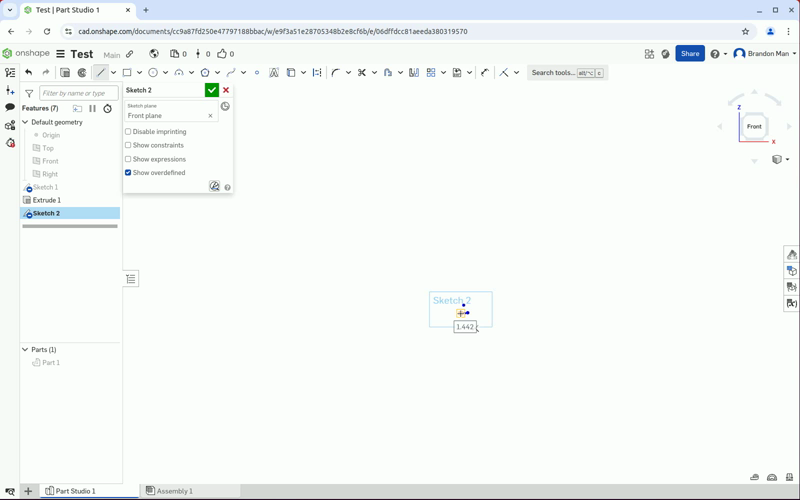
key(esc)
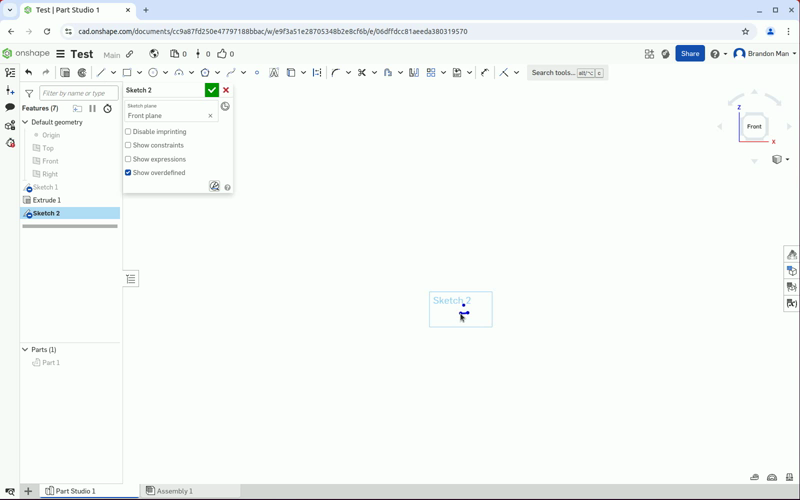
mouse_move(465, 312)
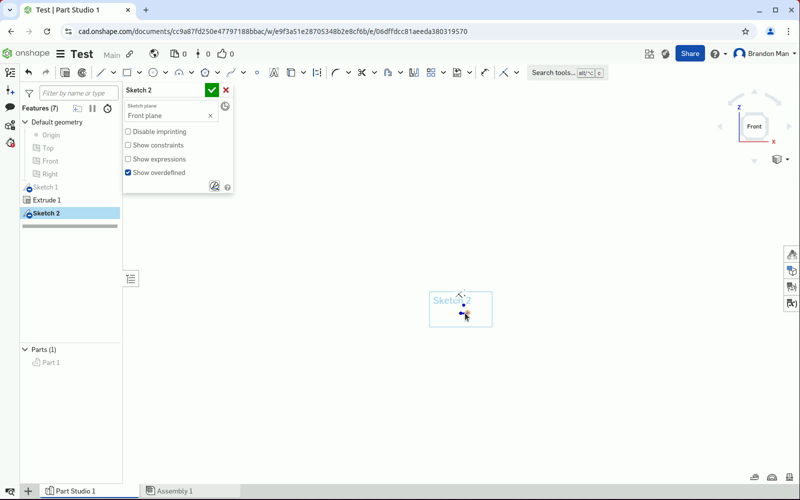
scroll(6)
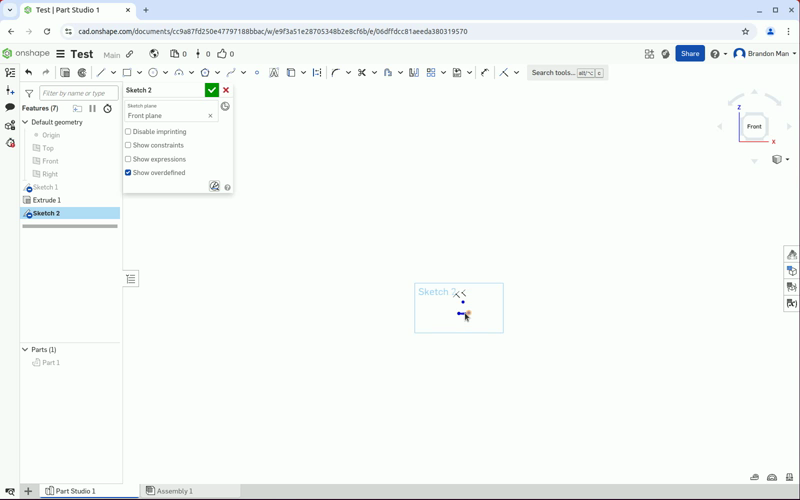
scroll(6)
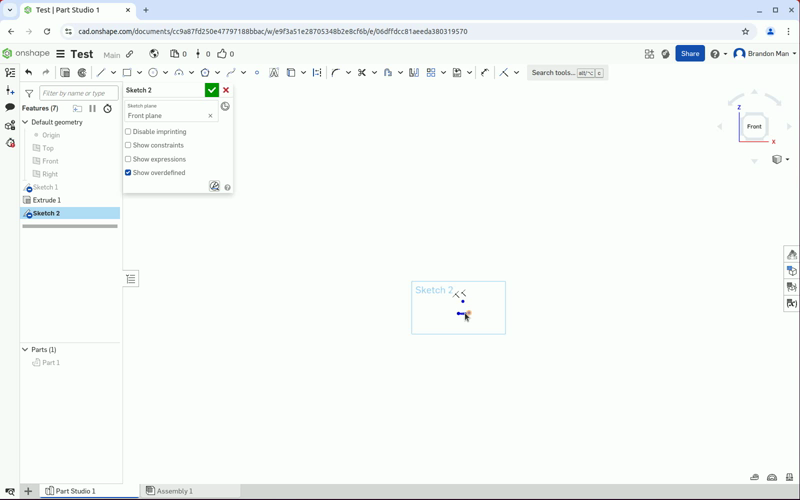
scroll(6)
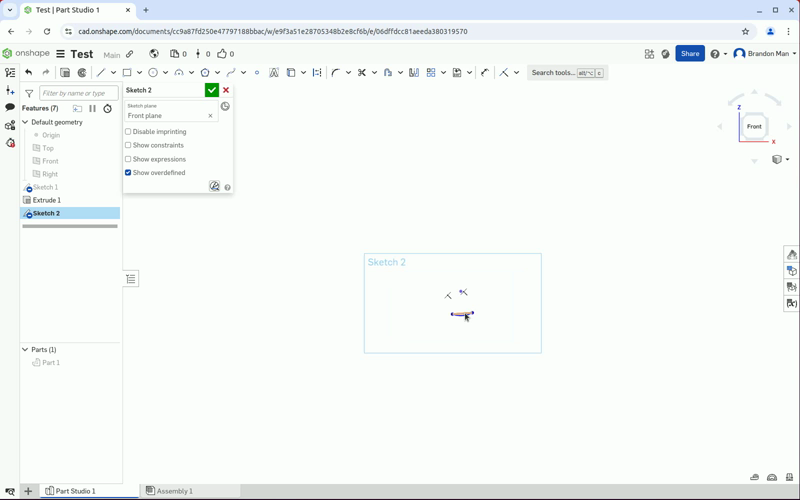
scroll(6)
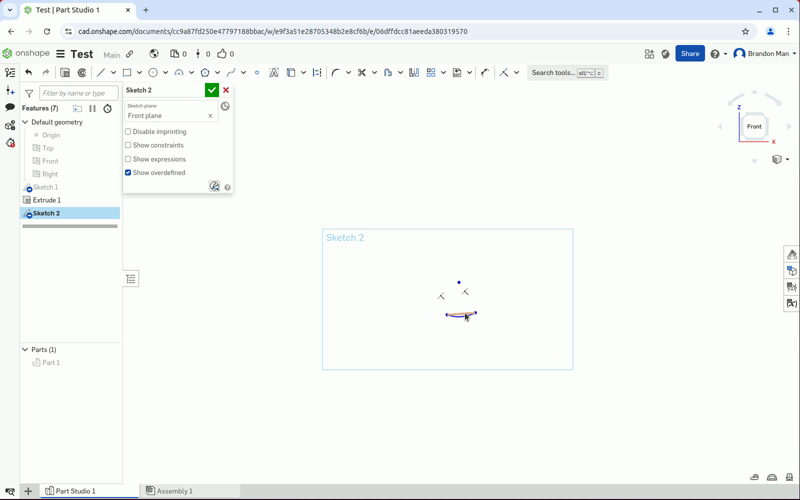
scroll(6)
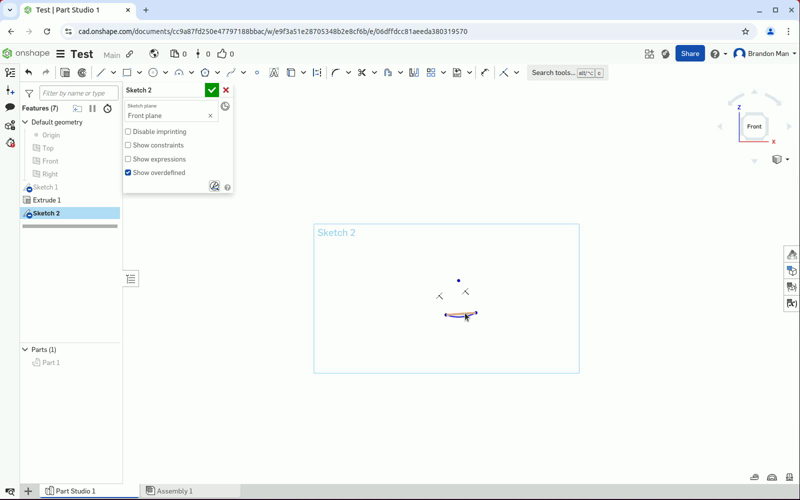
scroll(6)
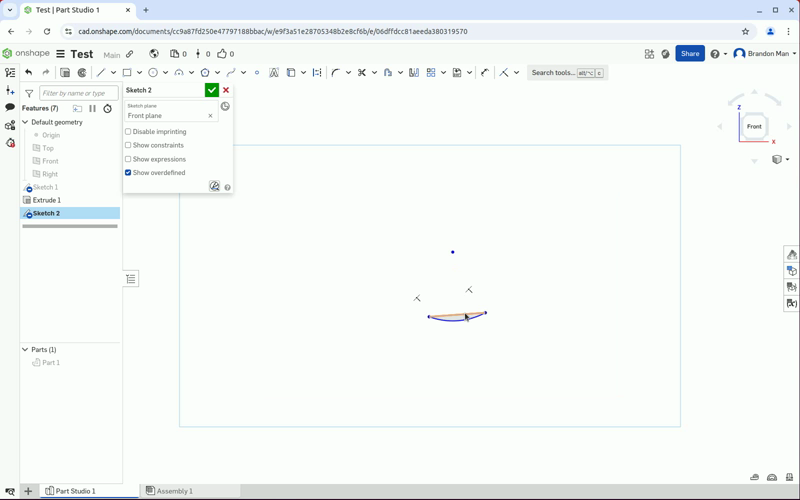
scroll(6)
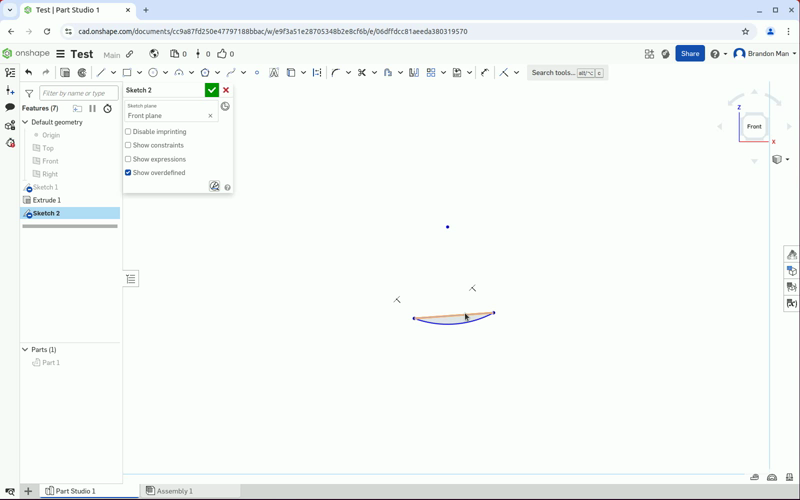
click(465, 312)
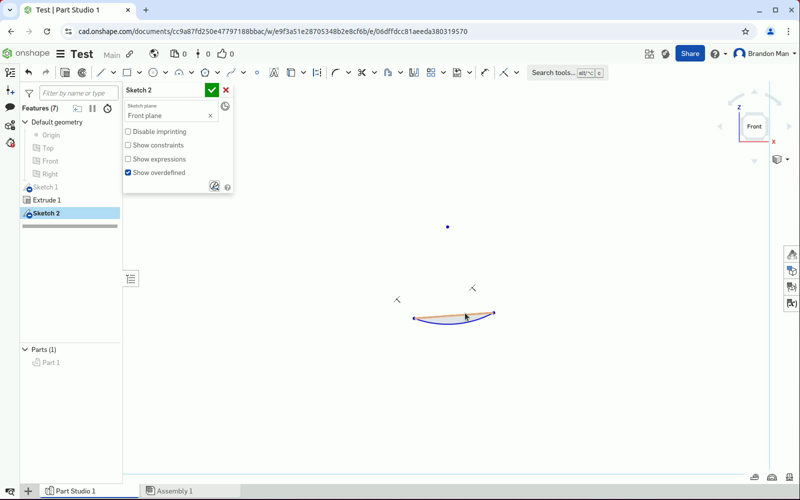
scroll(-6)
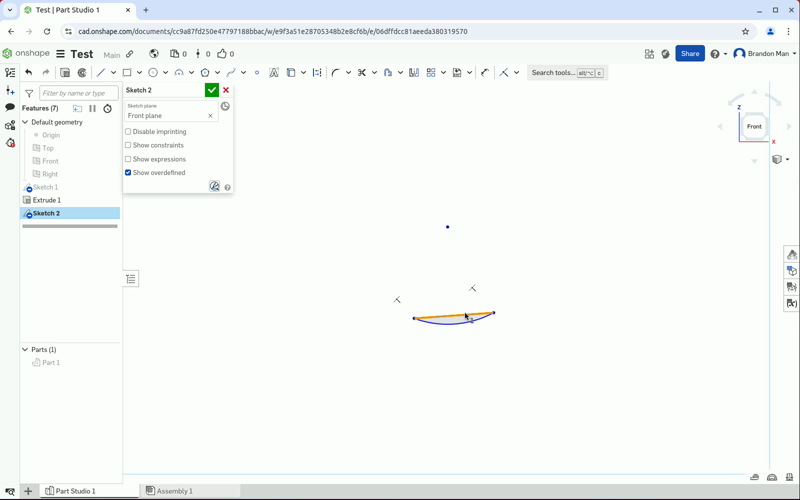
scroll(-6)
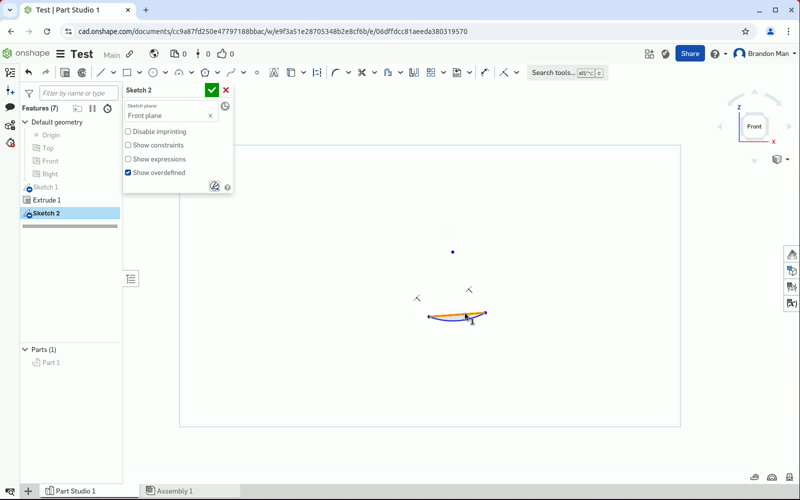
scroll(-6)
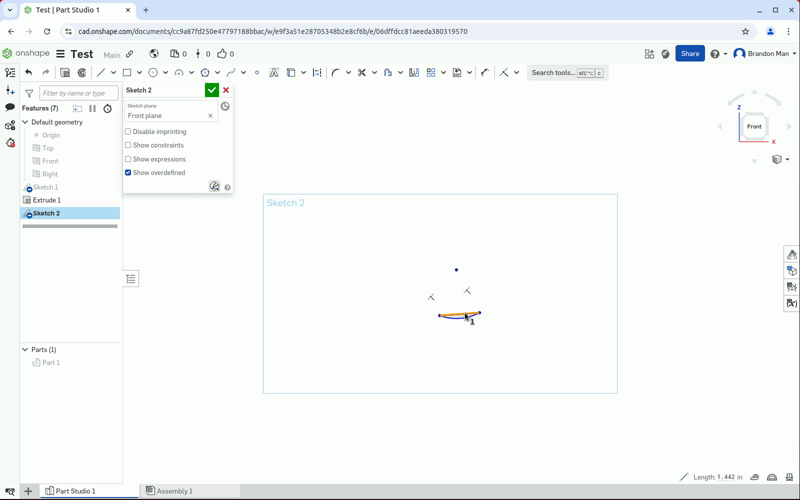
scroll(-6)
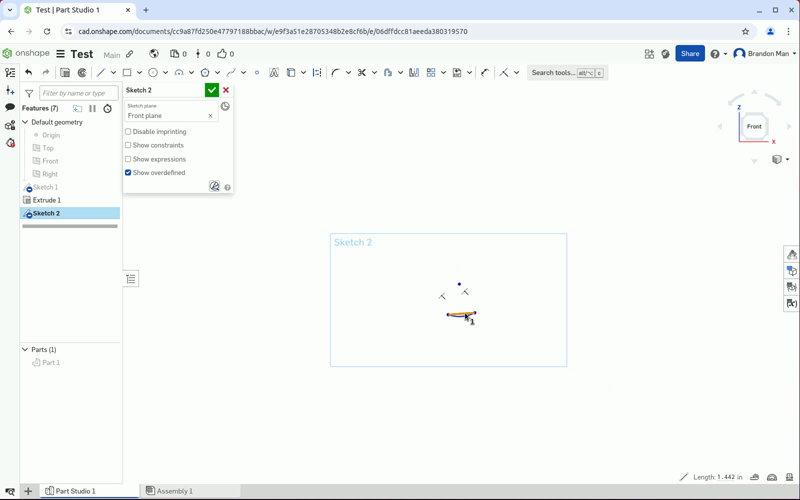
scroll(-6)
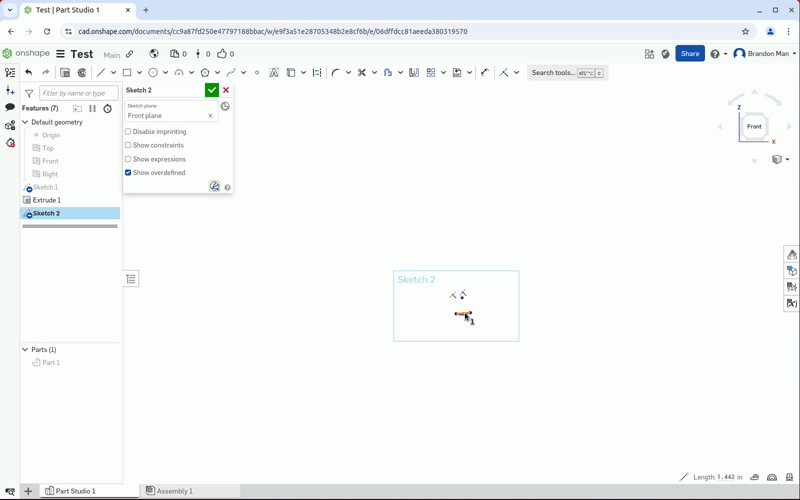
scroll(-6)
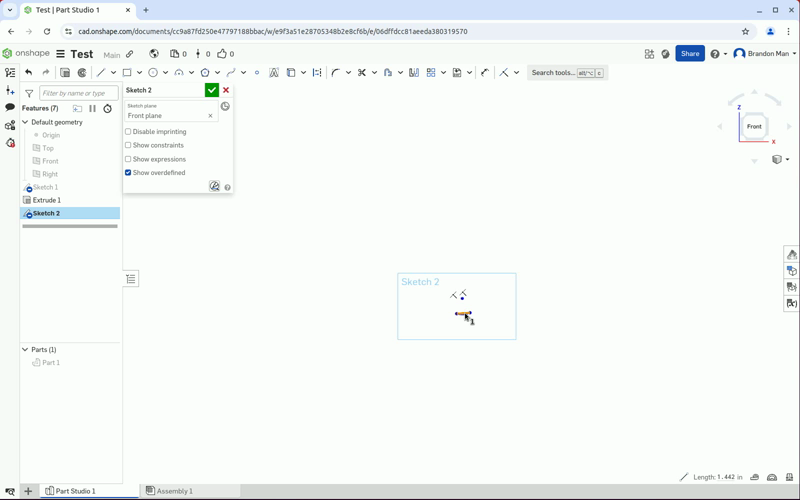
scroll(-6)
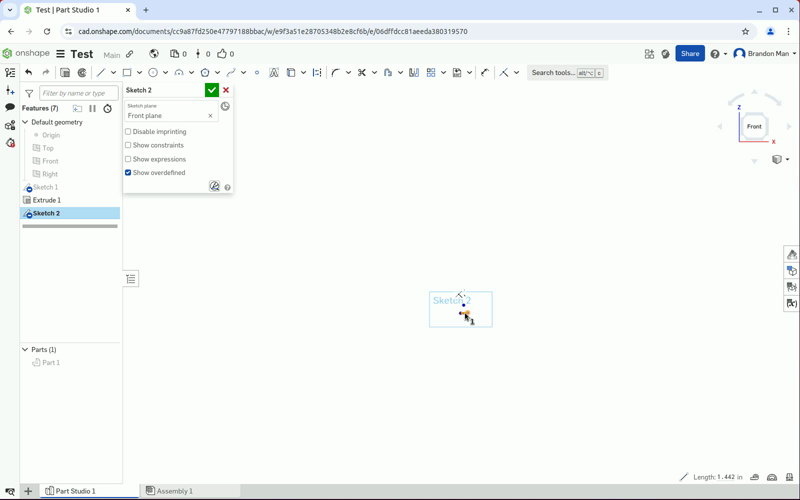
mouse_move(73, 352)
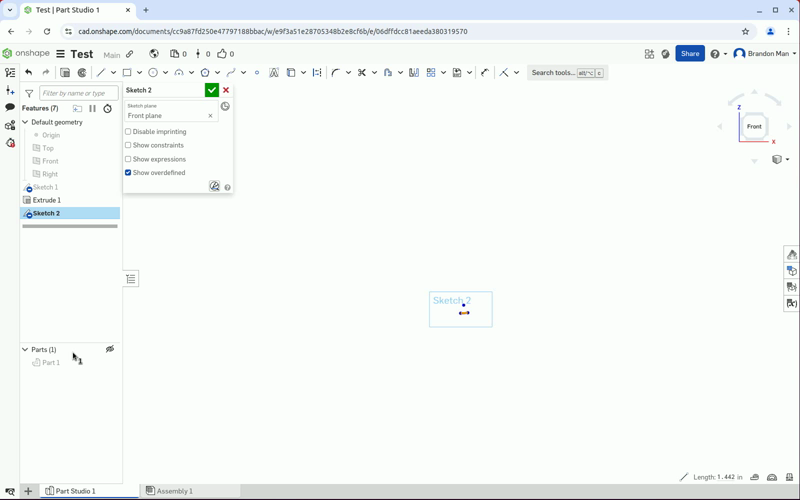
key(shift+y)
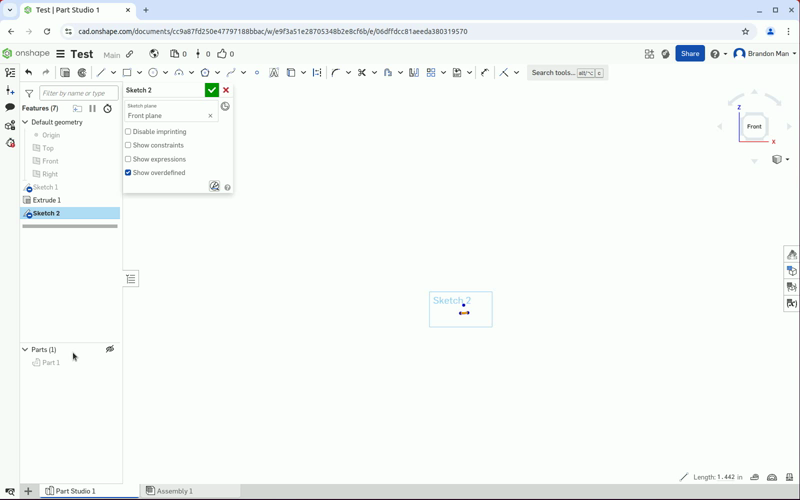
key(shift+e)
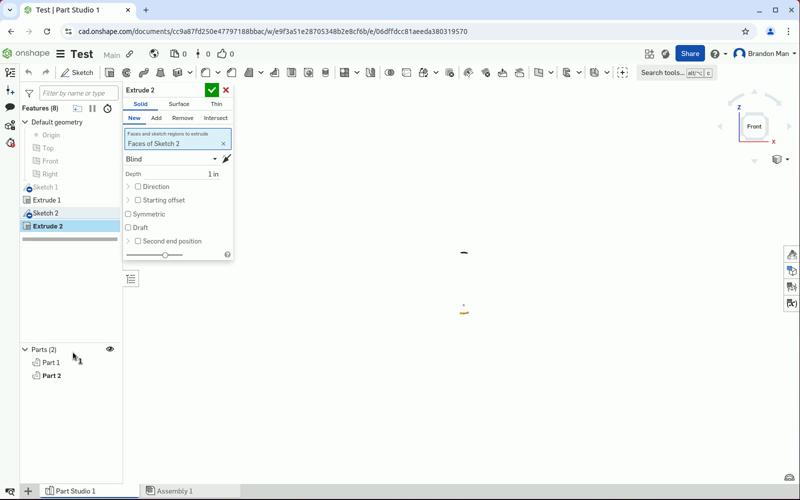
mouse_move(143, 106)
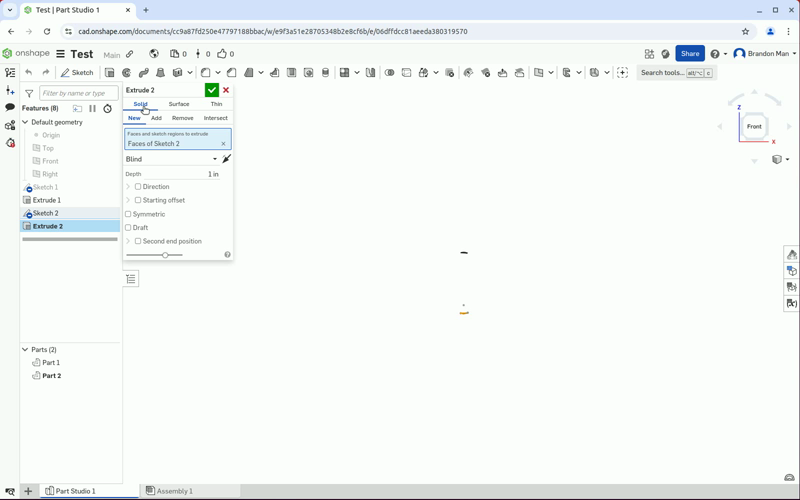
click(143, 106)
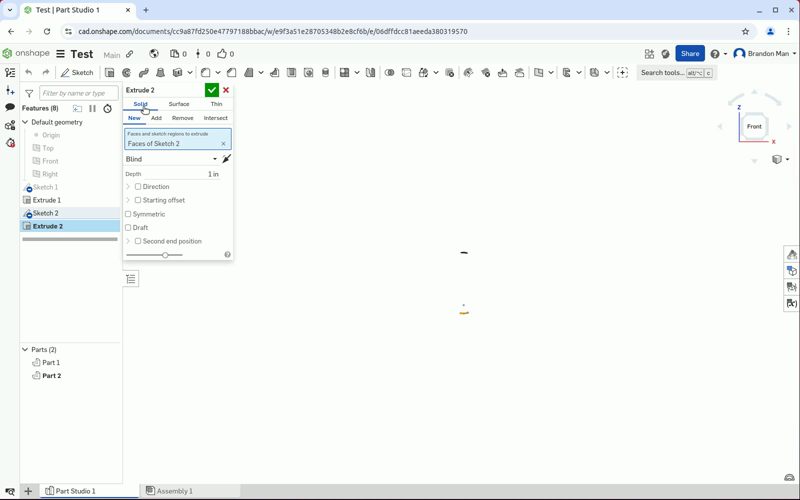
mouse_move(137, 120)
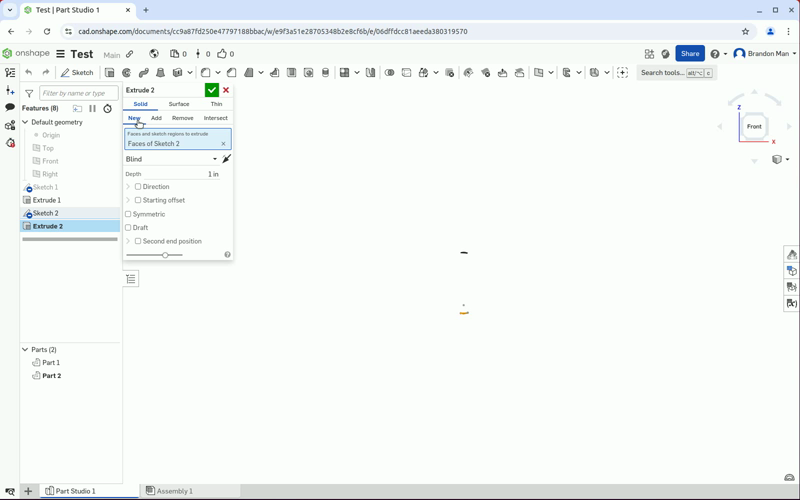
click(137, 120)
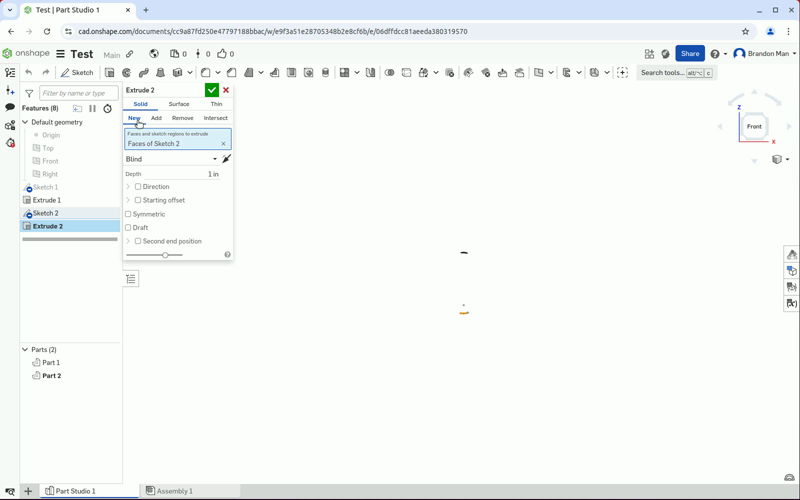
key(tab, 4)
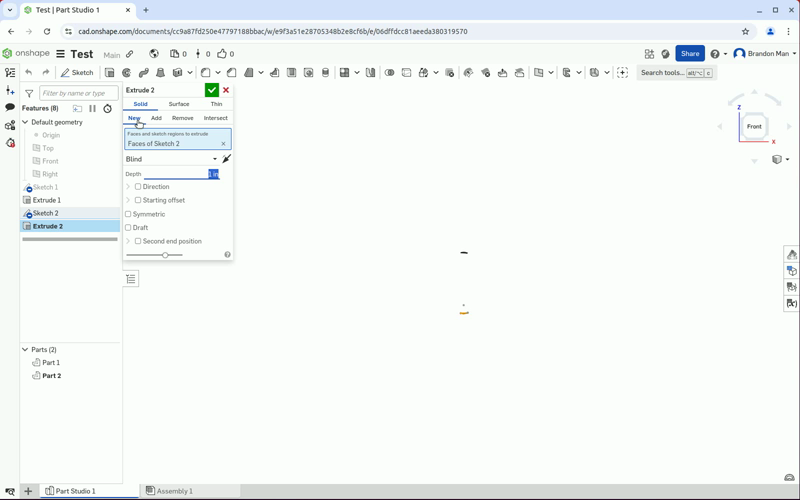
text(6.258)
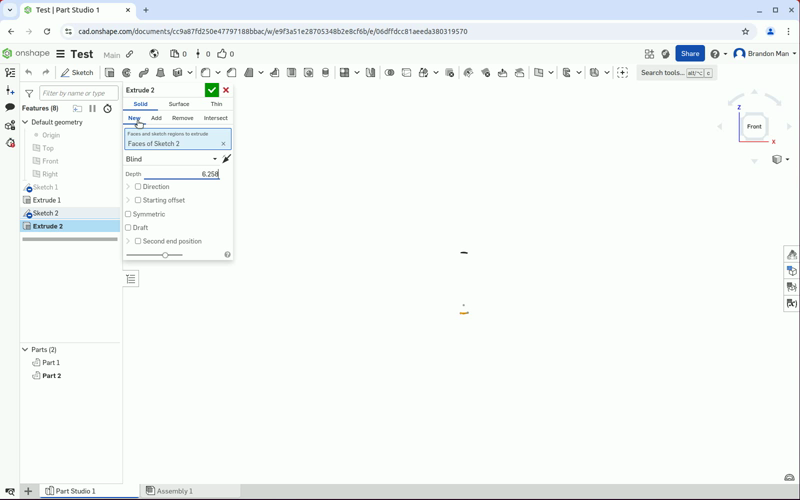
key(enter)
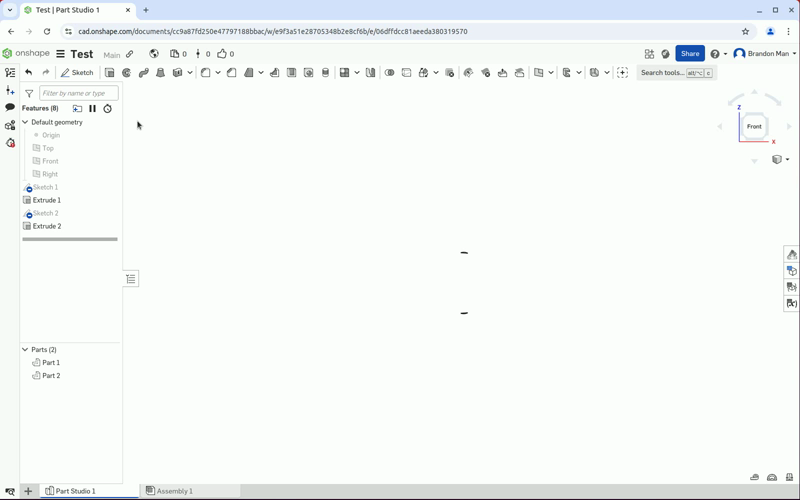
key(shift+h)
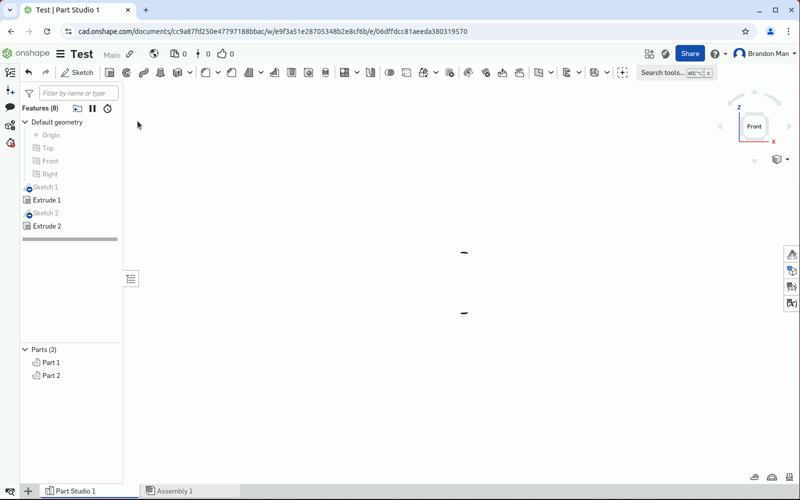
key(shift+h)
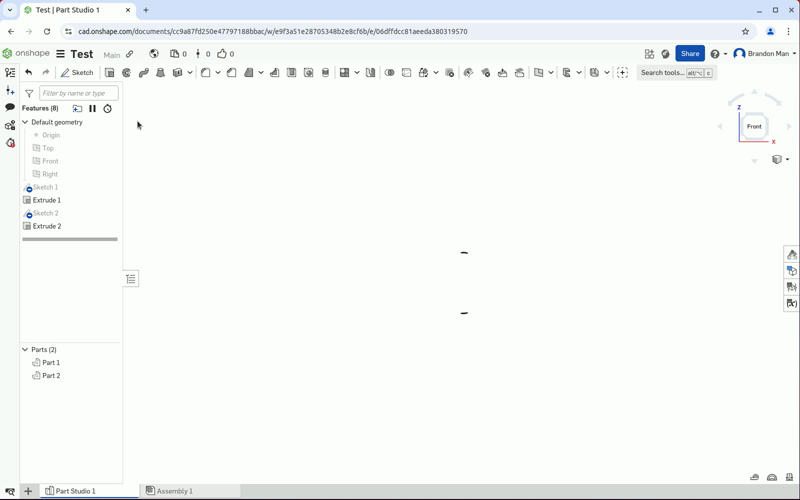
mouse_move(73, 189)
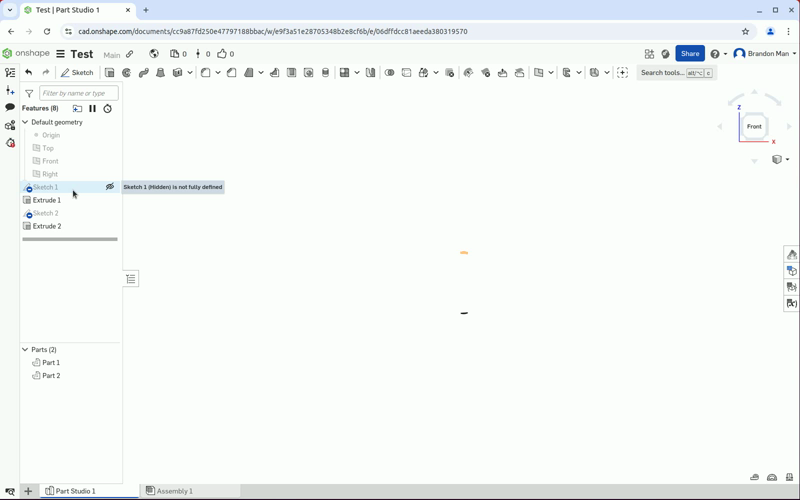
click(73, 189)
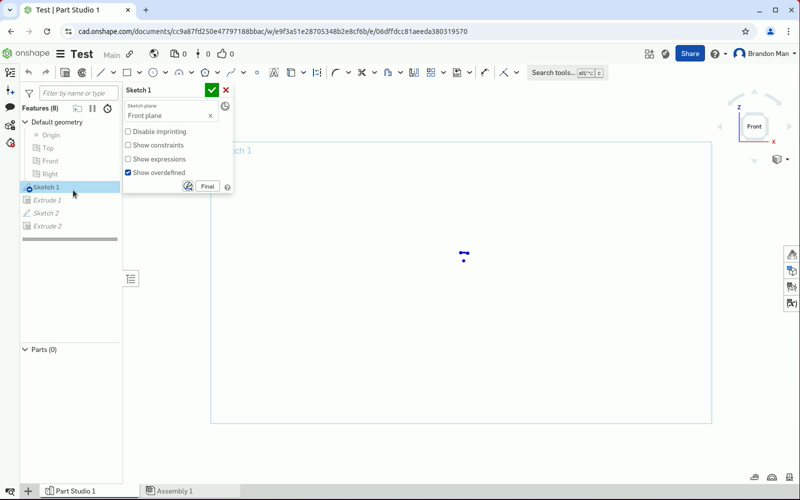
mouse_move(229, 92)
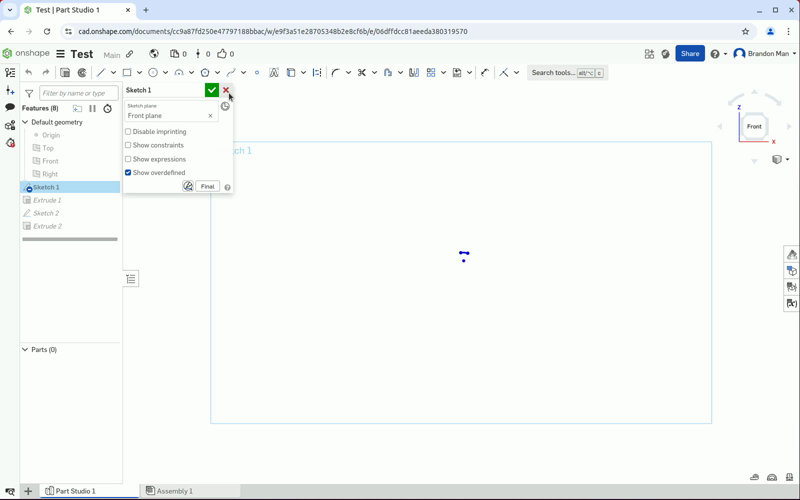
click(229, 92)
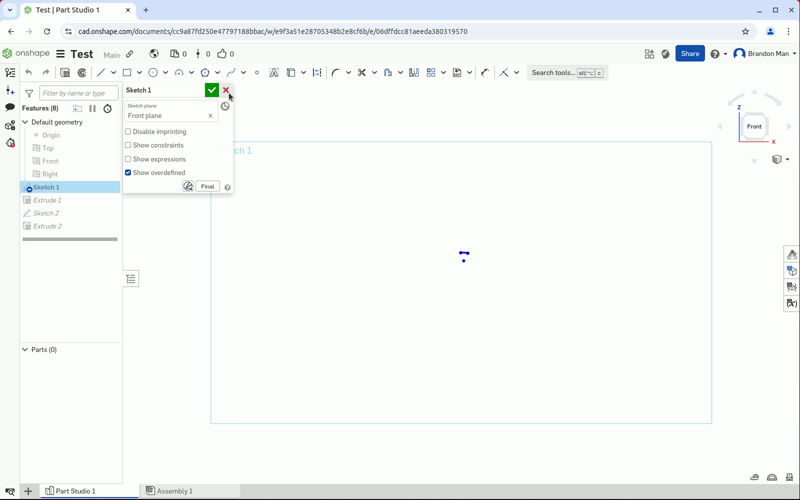
key(shift+s)
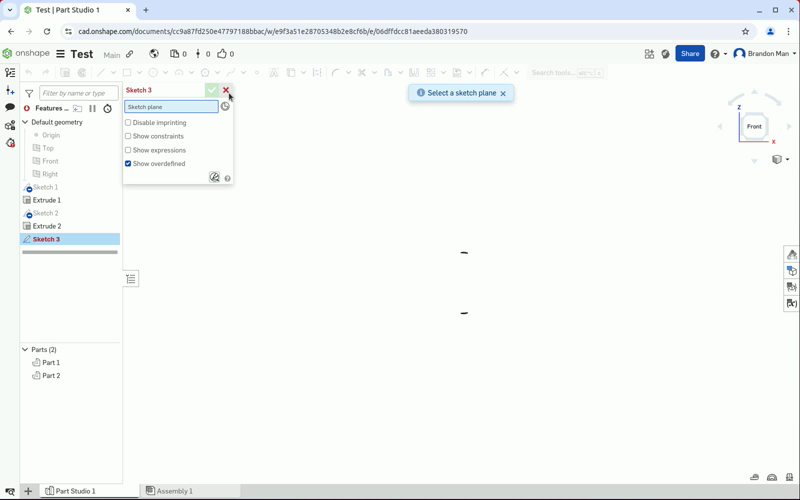
mouse_move(73, 163)
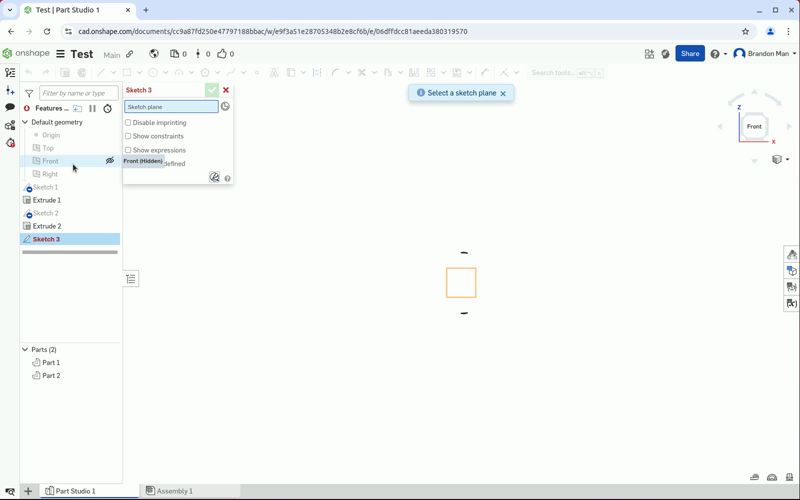
click(73, 163)
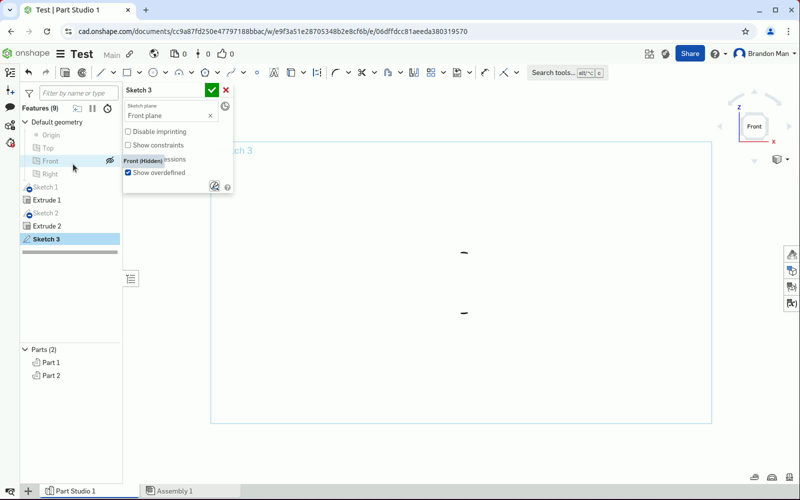
mouse_move(73, 352)
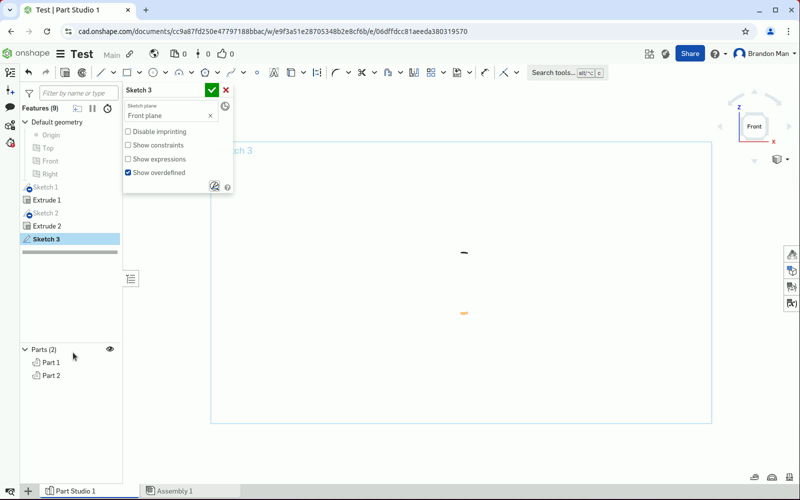
key(y)
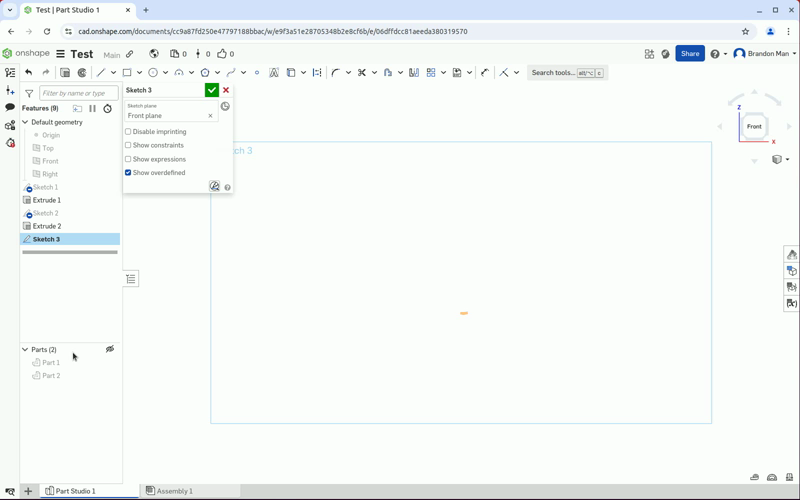
key(l)
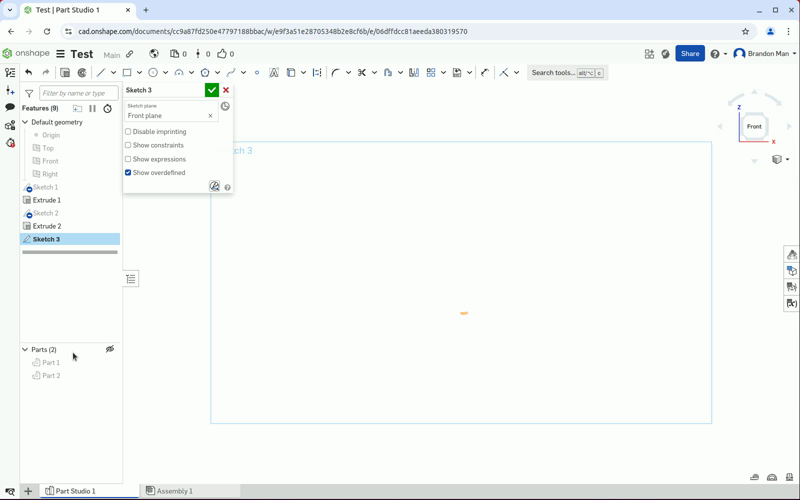
key_down(shift)
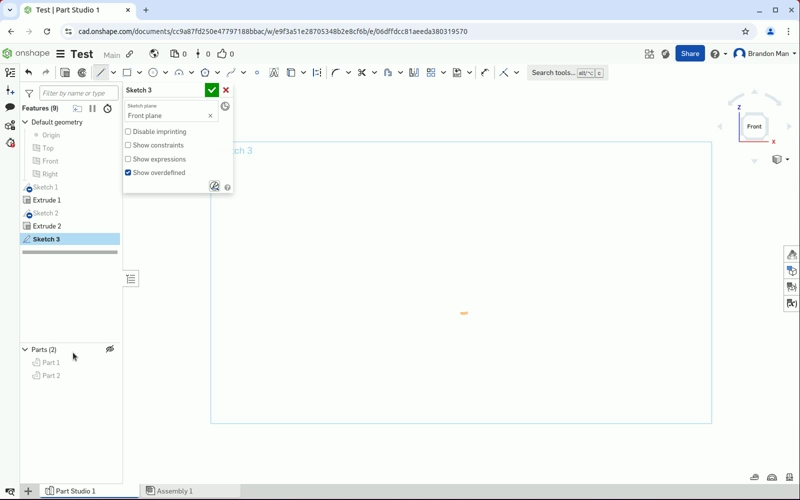
mouse_move(466, 312)
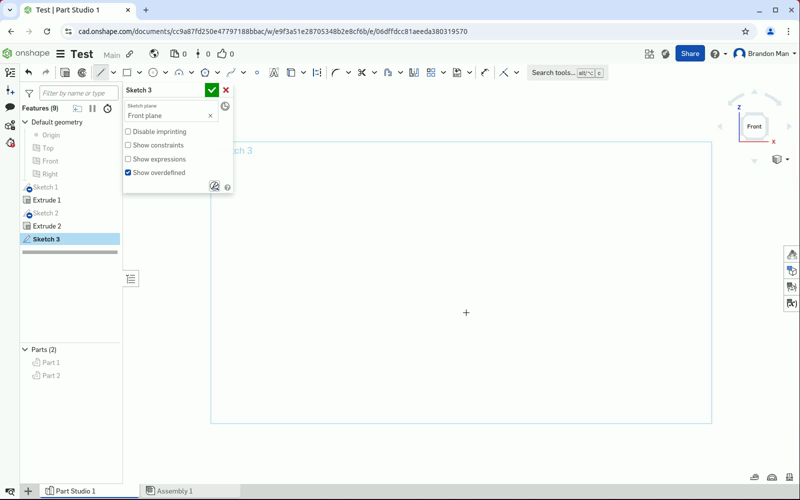
click(466, 312)
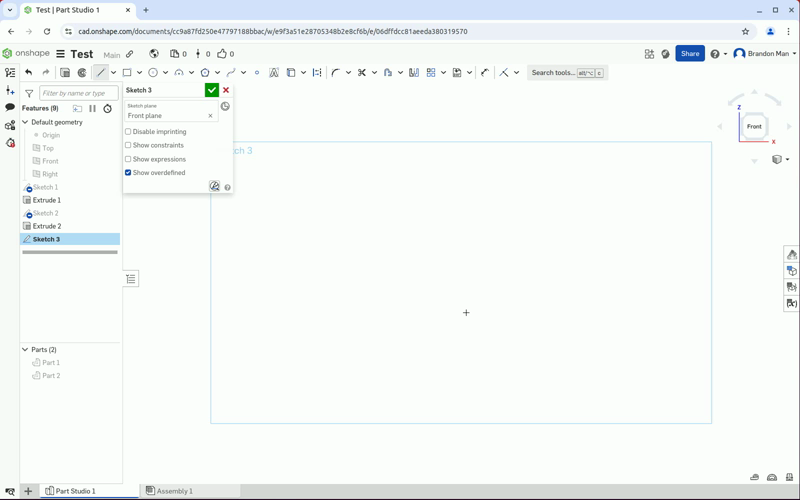
key_up(shift)
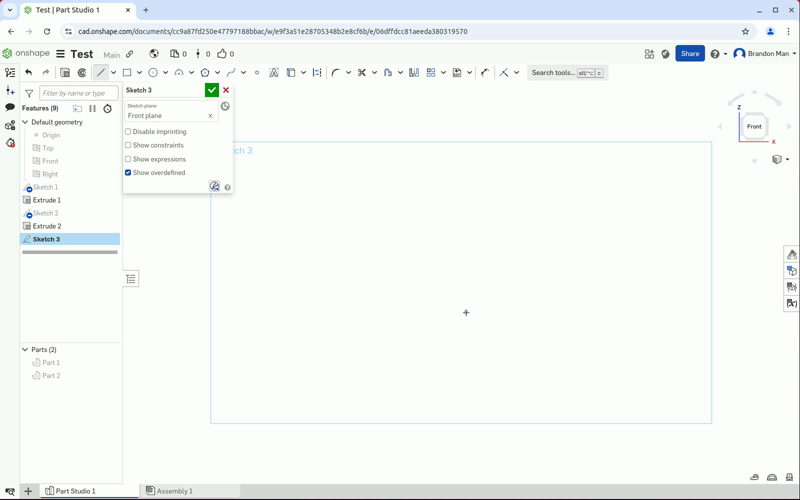
key_down(shift)
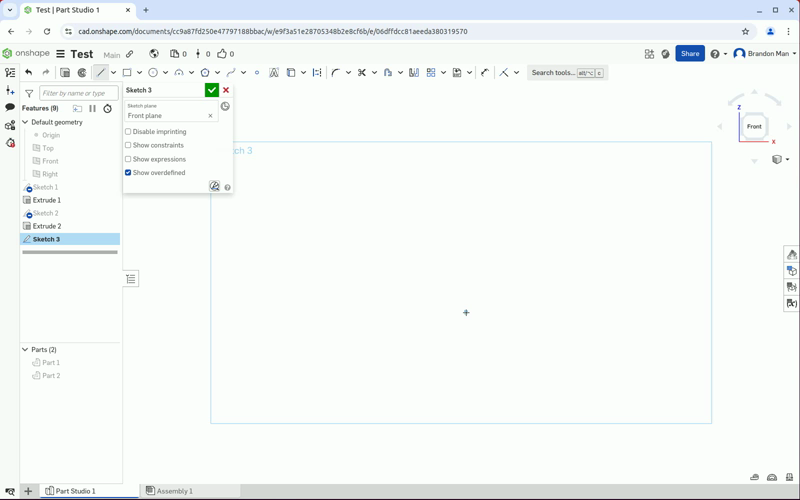
mouse_move(554, 303)
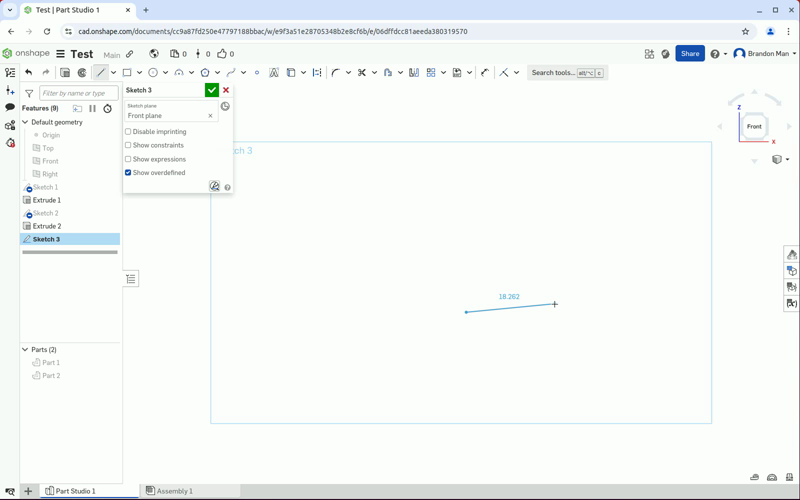
click(554, 303)
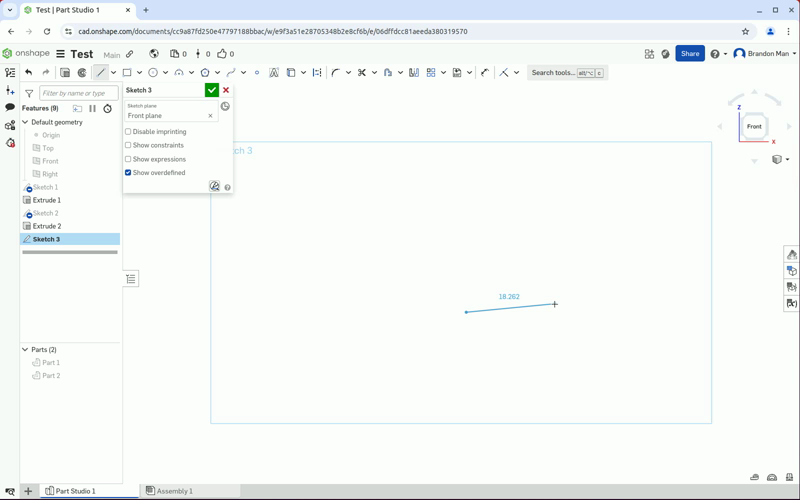
key_up(shift)
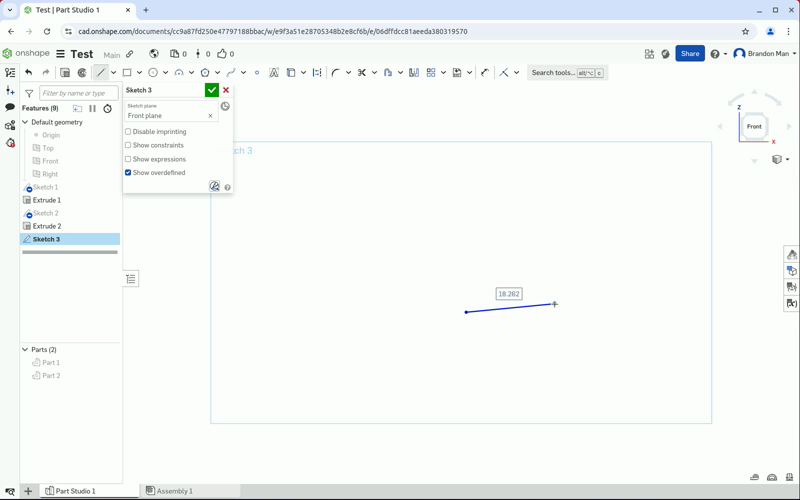
key(esc)
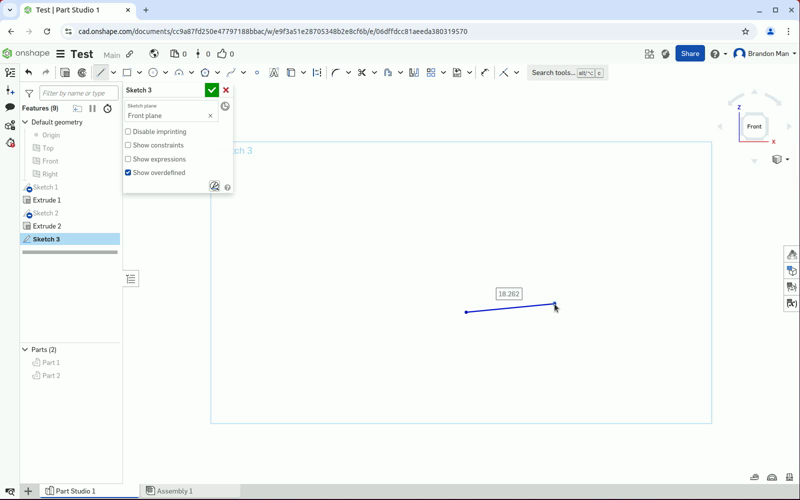
key(a)
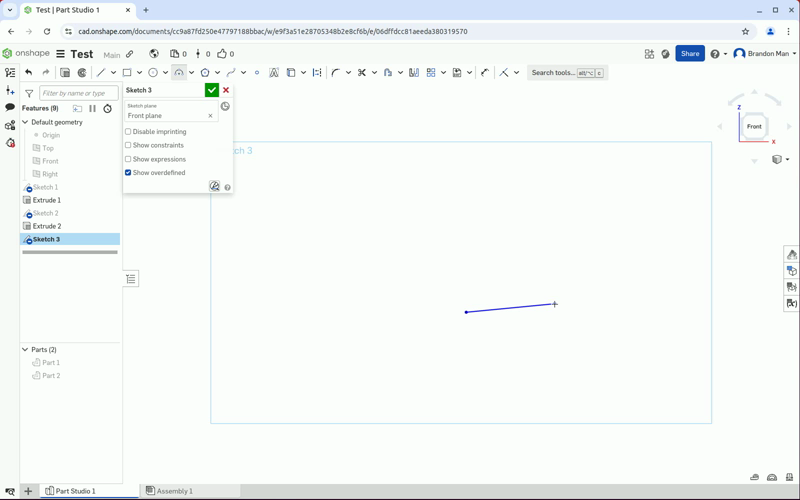
mouse_move(554, 303)
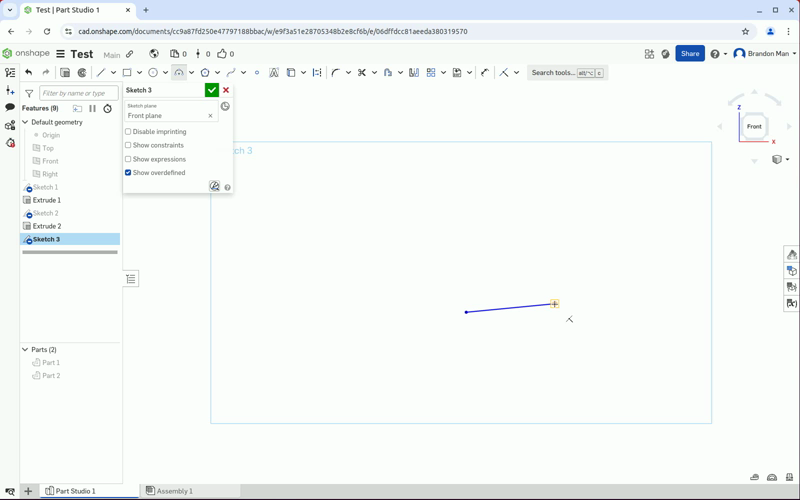
click(554, 303)
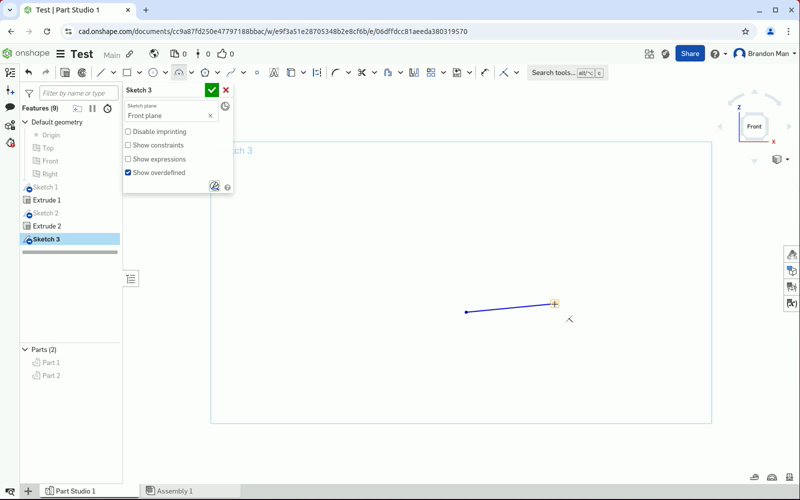
key_down(shift)
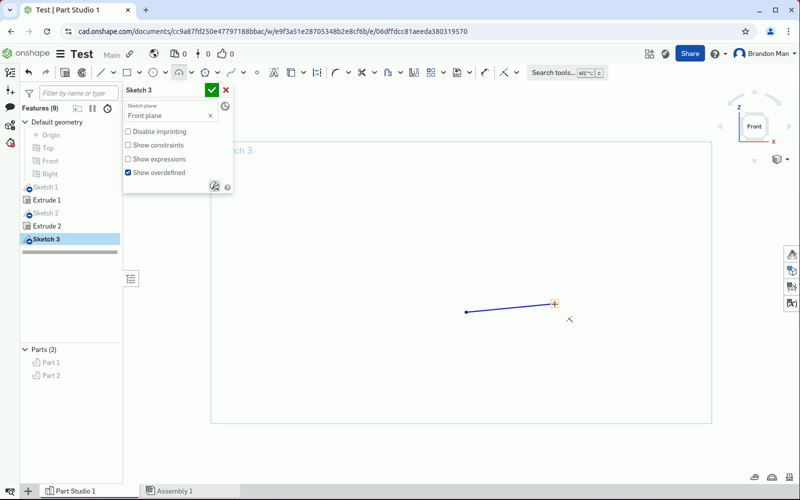
mouse_move(554, 262)
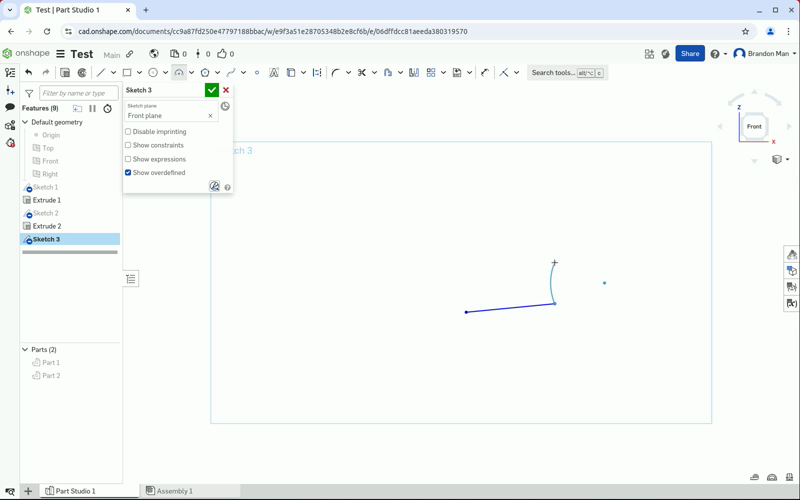
click(554, 262)
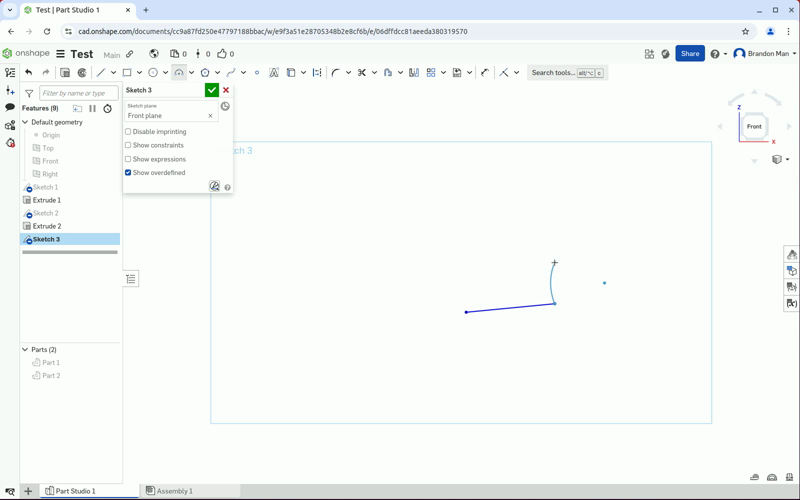
mouse_move(531, 282)
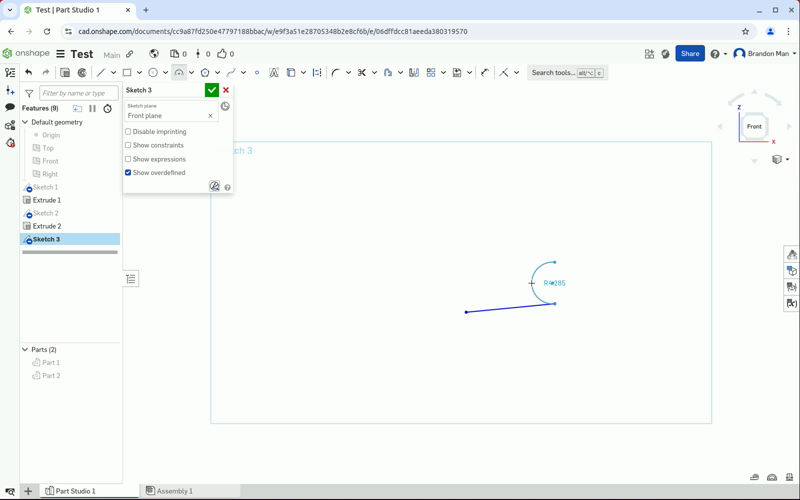
click(531, 282)
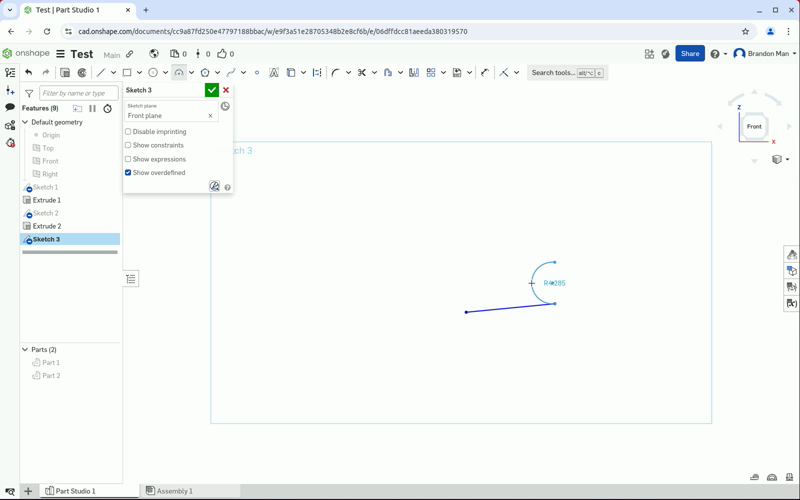
key_up(shift)
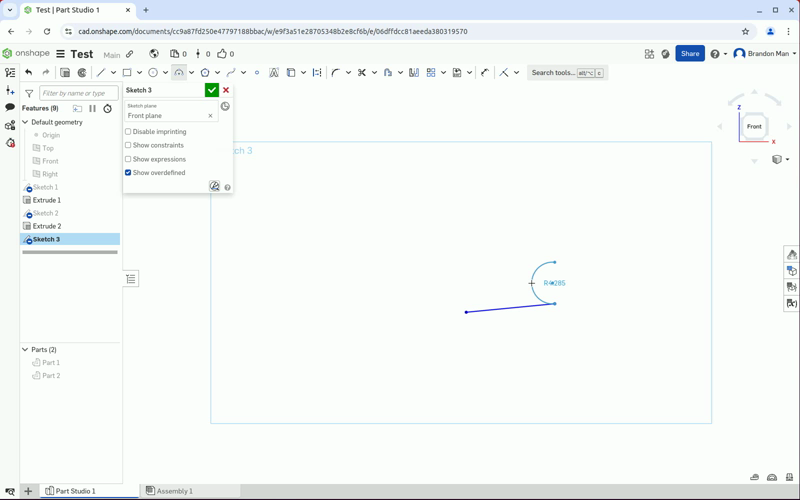
key(esc)
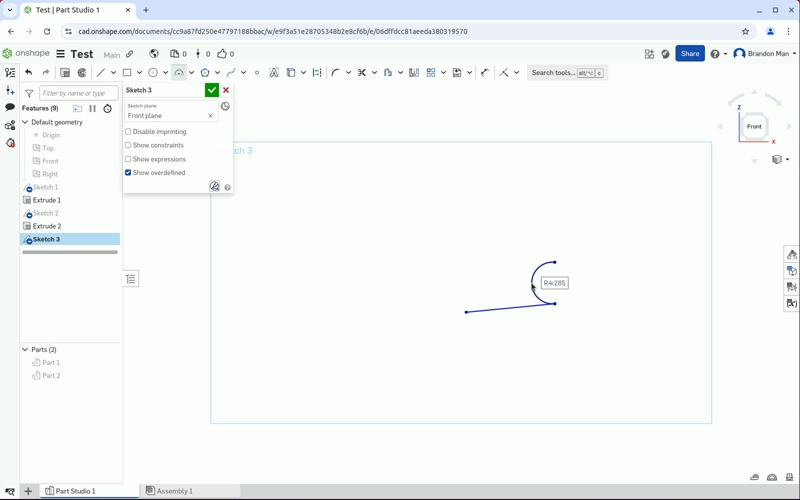
key(l)
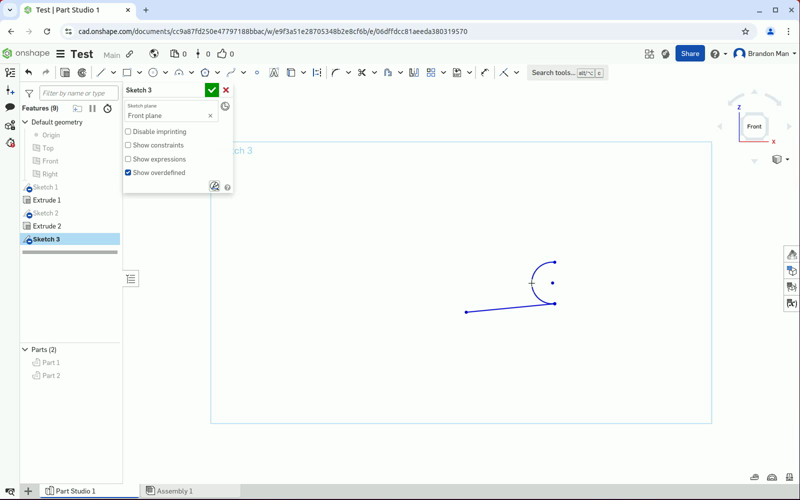
mouse_move(554, 262)
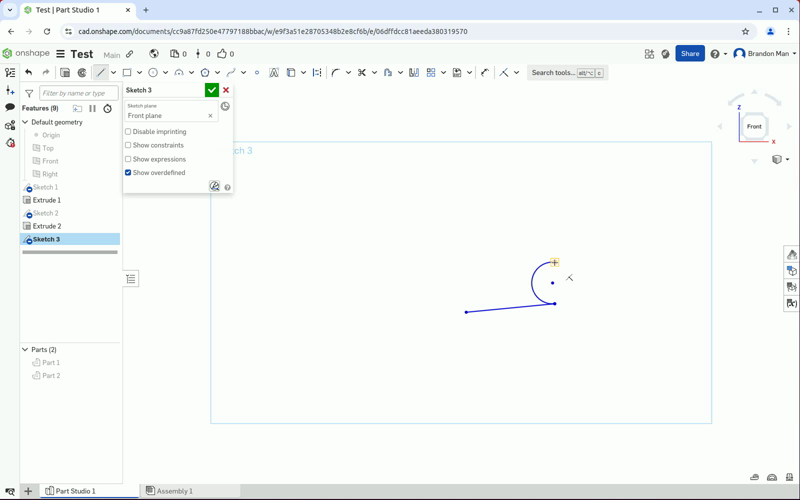
click(554, 262)
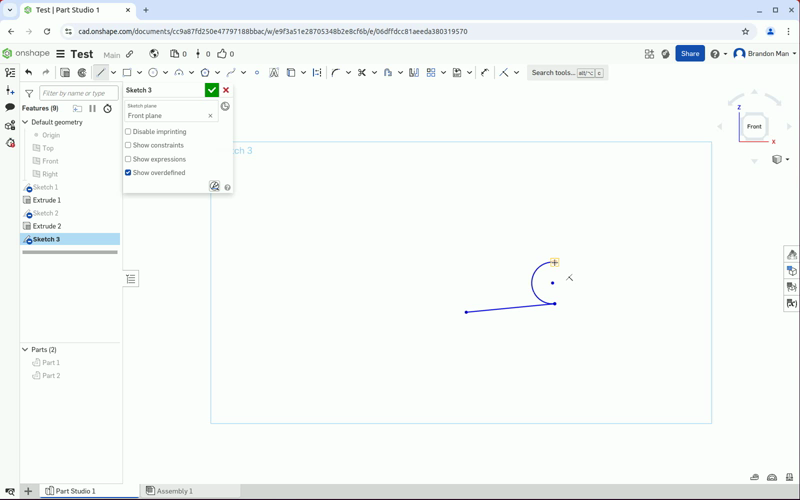
key_down(shift)
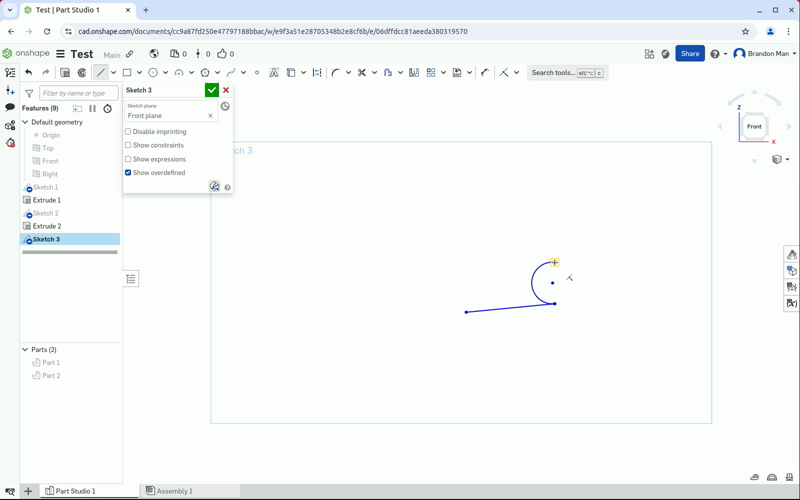
mouse_move(466, 252)
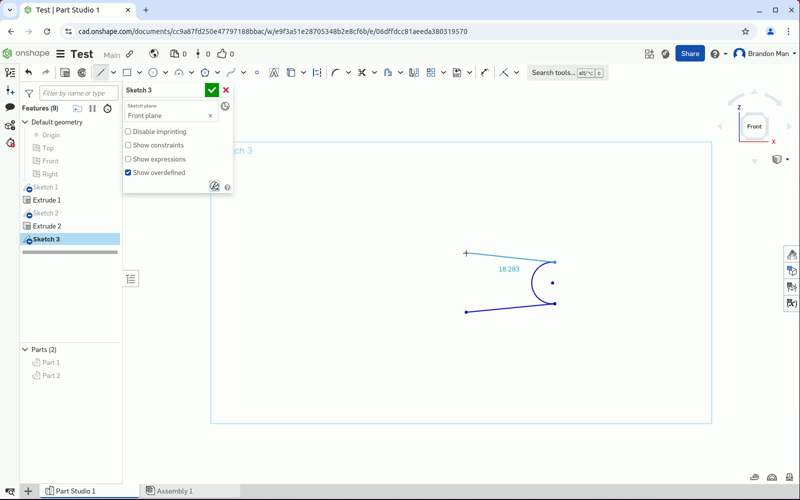
click(466, 252)
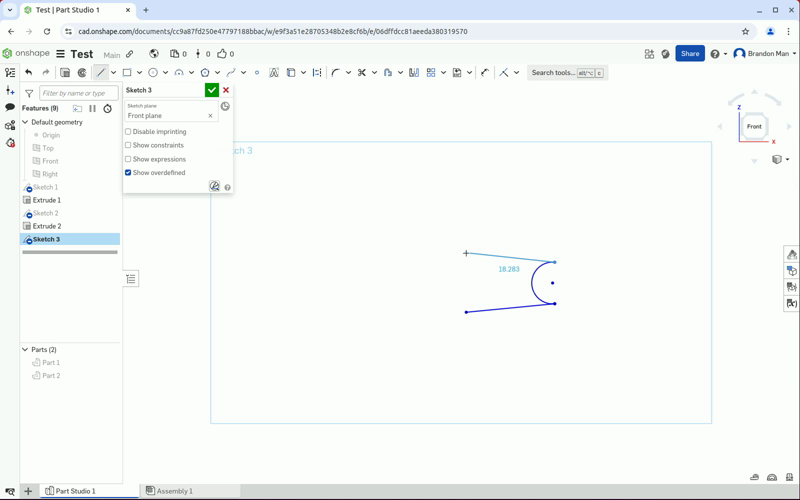
key_up(shift)
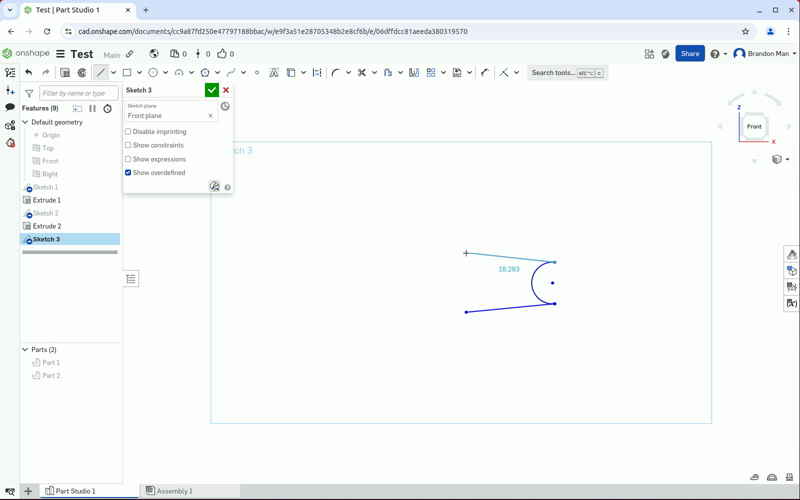
key(esc)
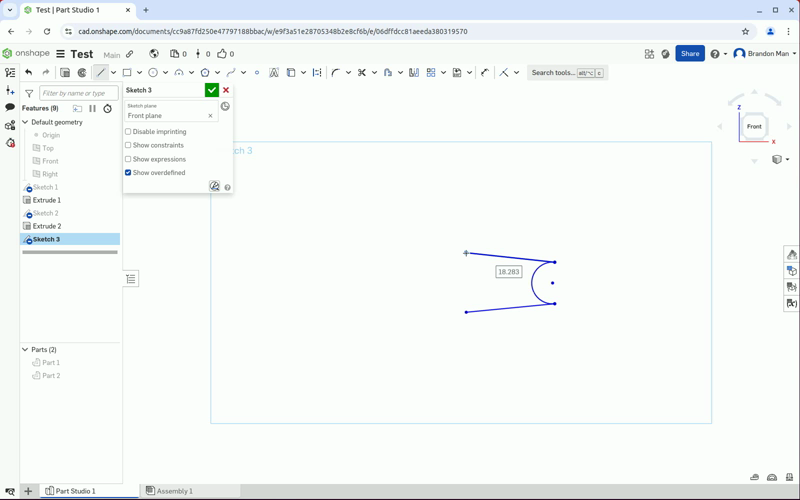
key(a)
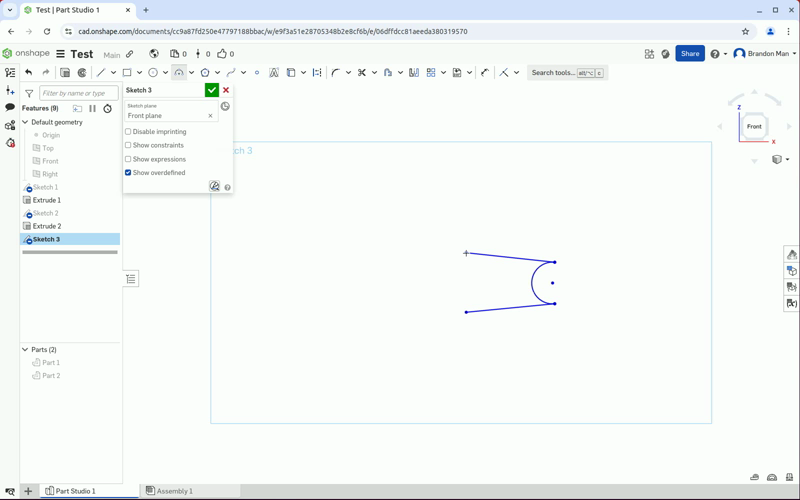
mouse_move(466, 252)
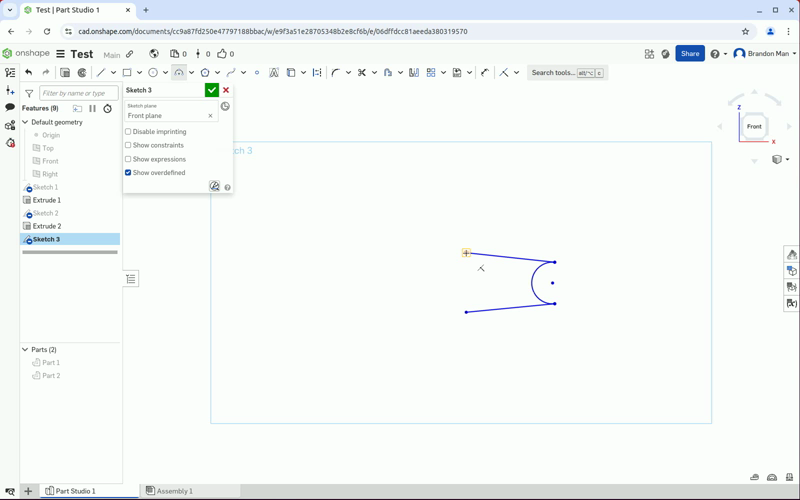
click(466, 252)
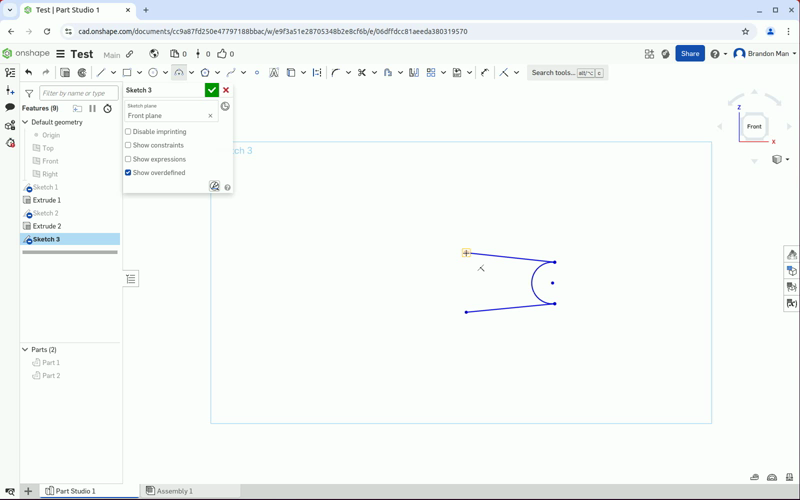
mouse_move(466, 312)
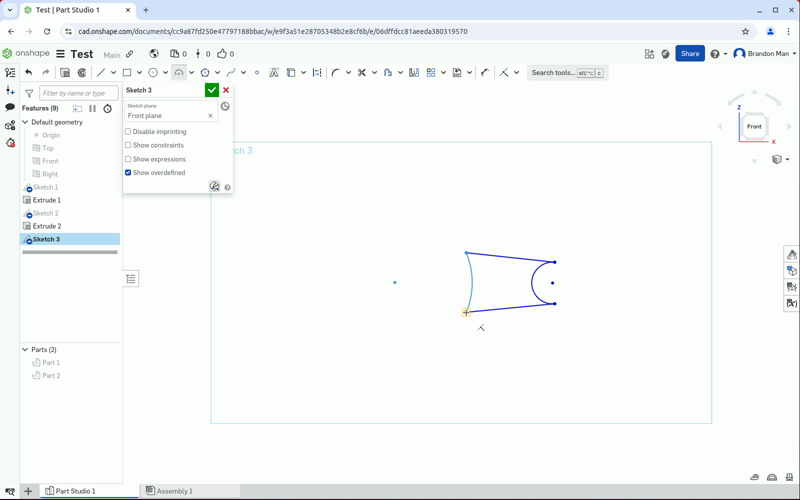
click(466, 312)
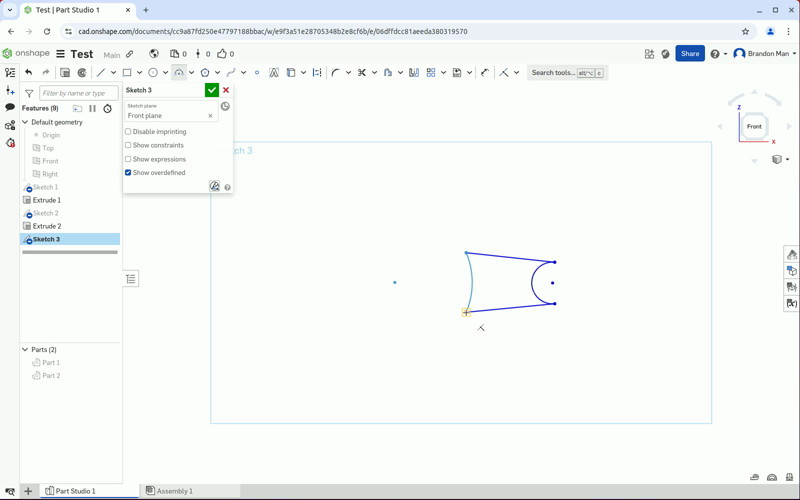
key_down(shift)
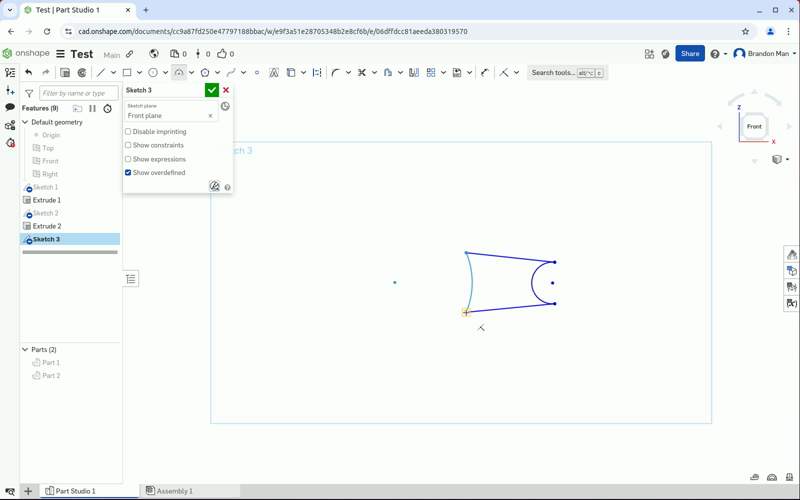
mouse_move(491, 282)
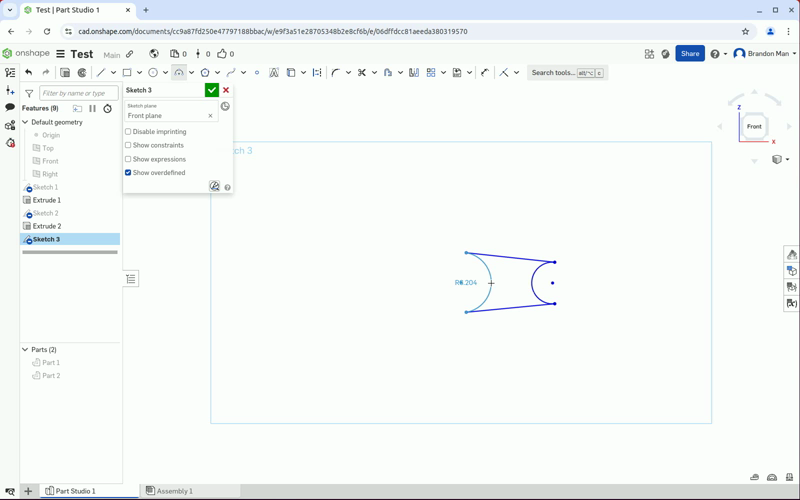
click(491, 282)
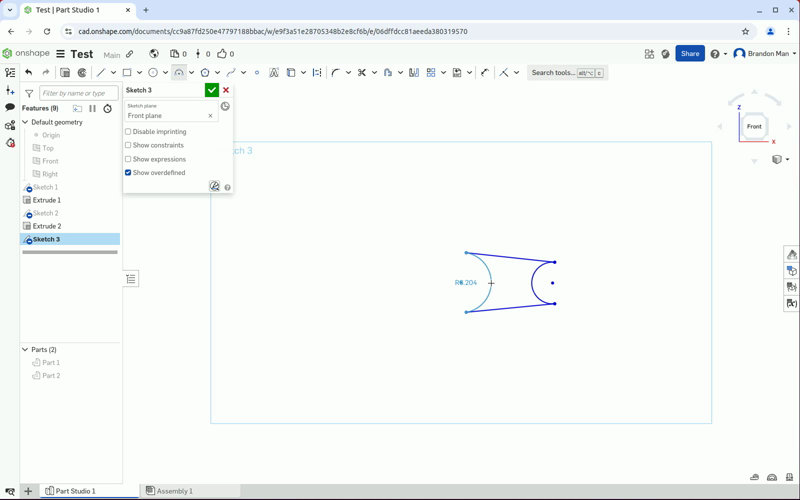
key_up(shift)
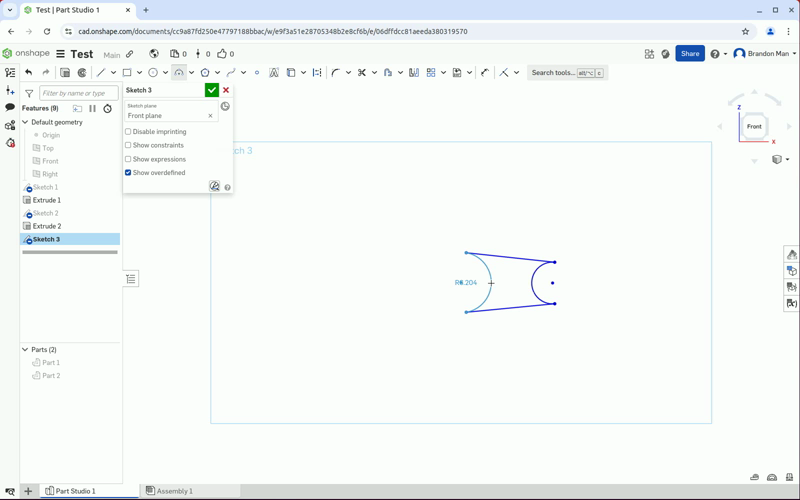
key(esc)
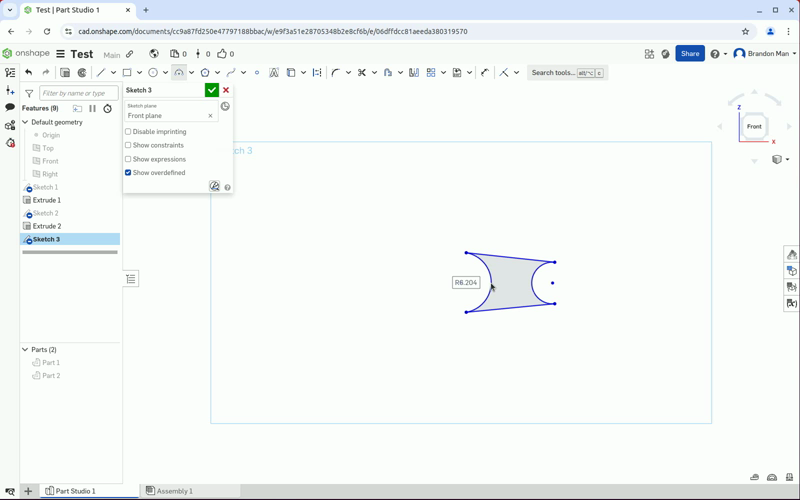
mouse_move(521, 298)
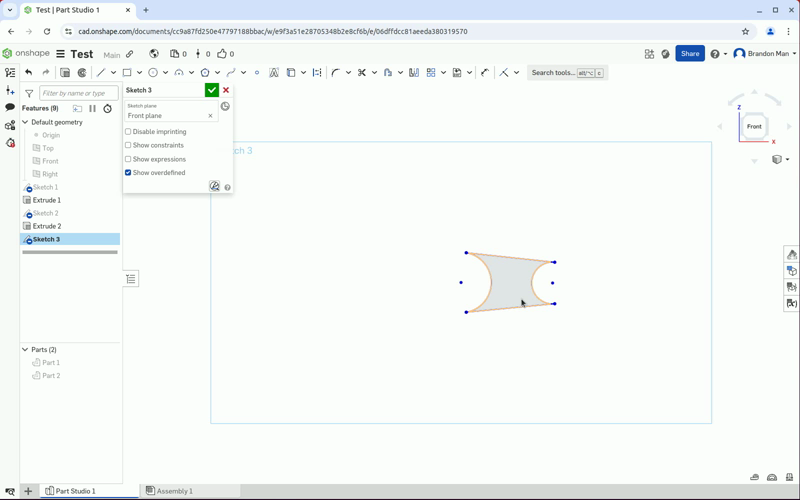
click(521, 298)
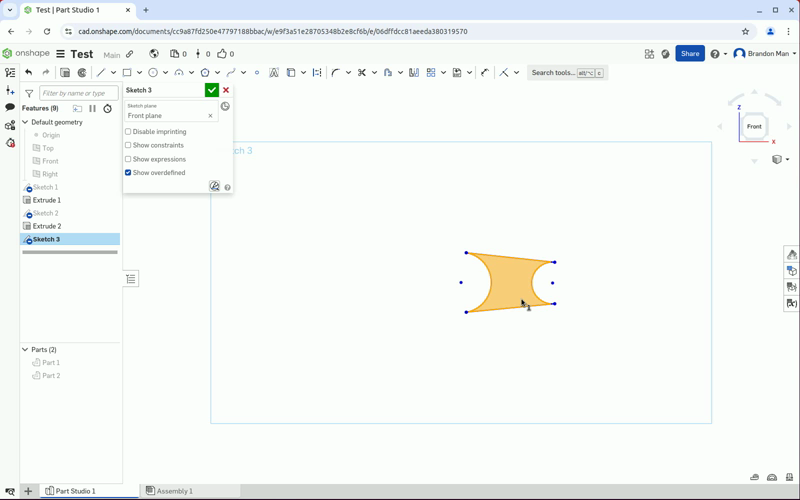
mouse_move(73, 352)
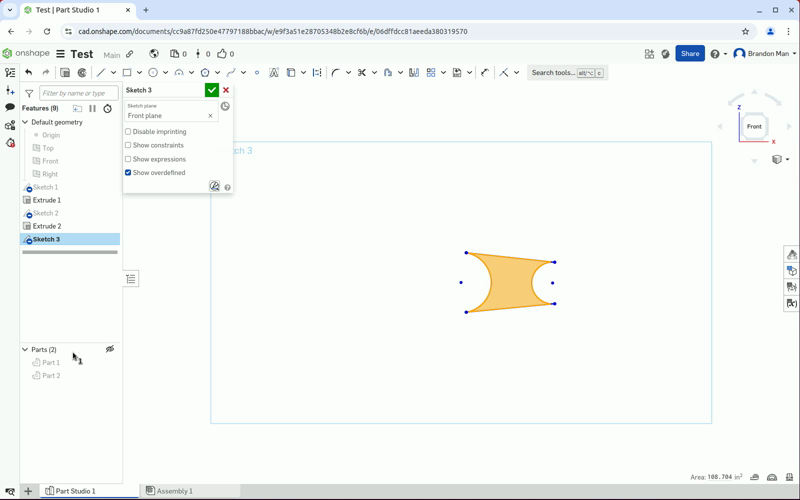
key(shift+y)
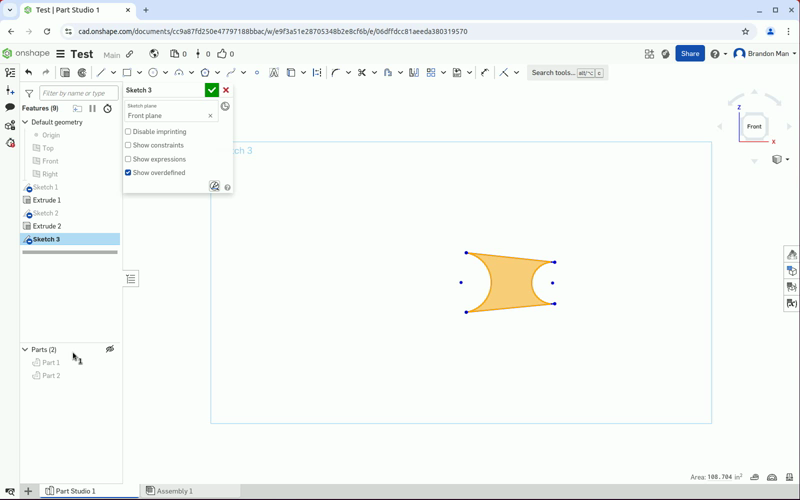
key(shift+e)
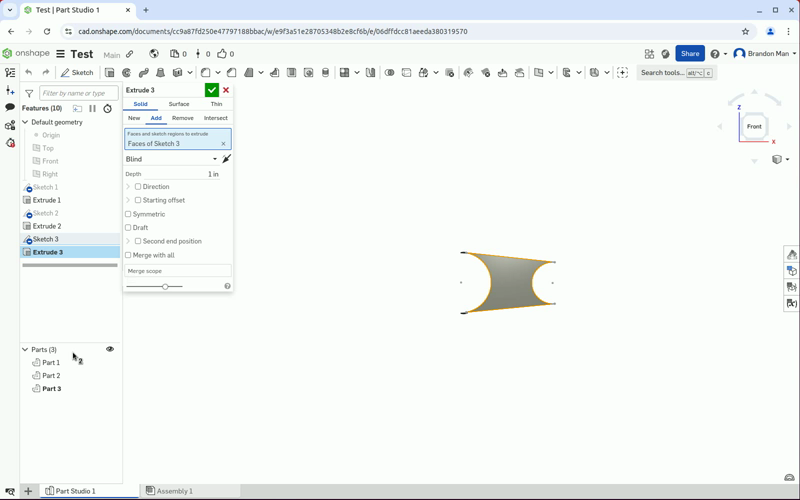
mouse_move(143, 106)
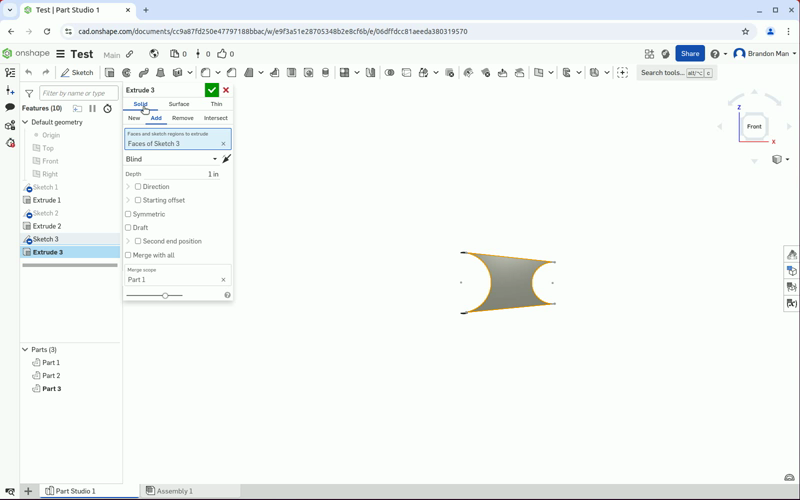
click(143, 106)
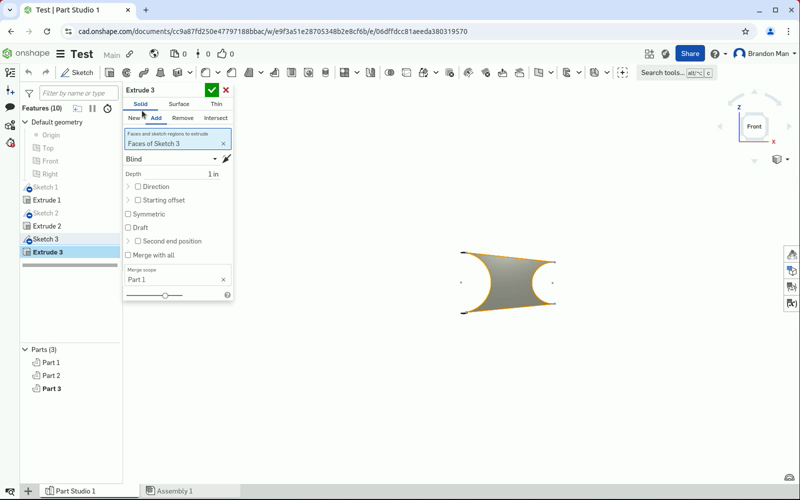
mouse_move(137, 120)
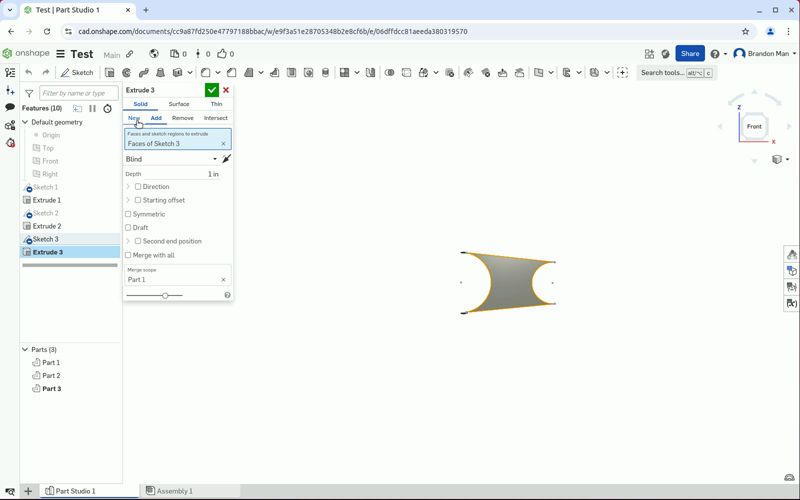
click(137, 120)
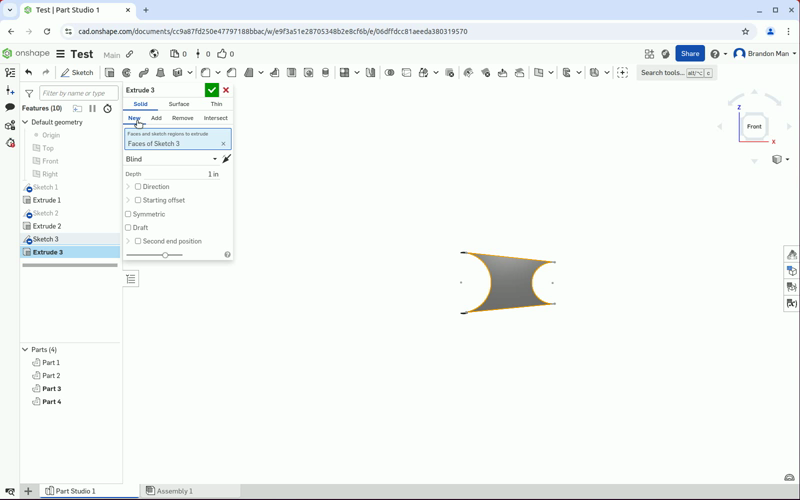
key(tab, 4)
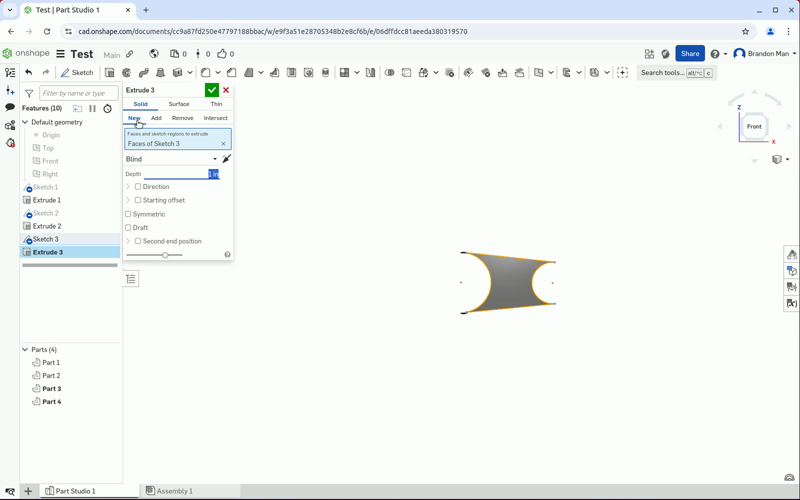
text(6.258)
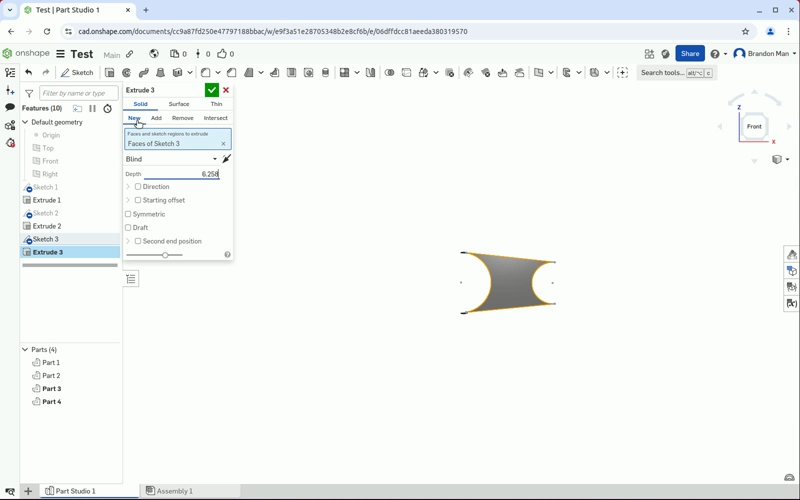
key(enter)
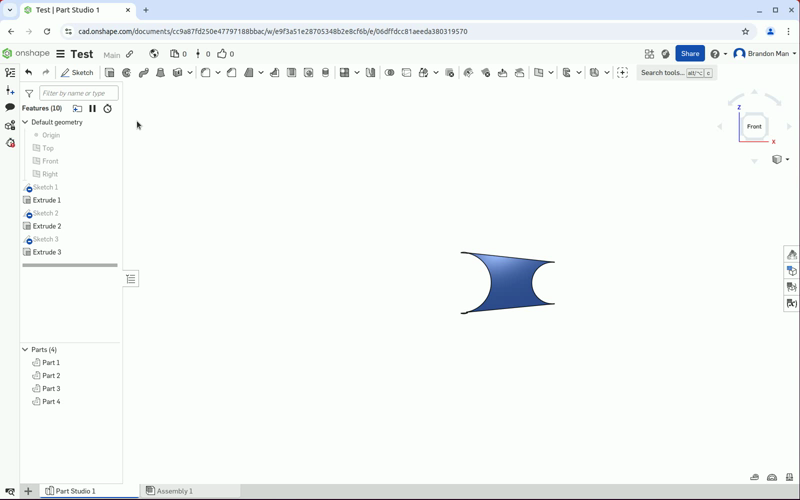
key(shift+h)
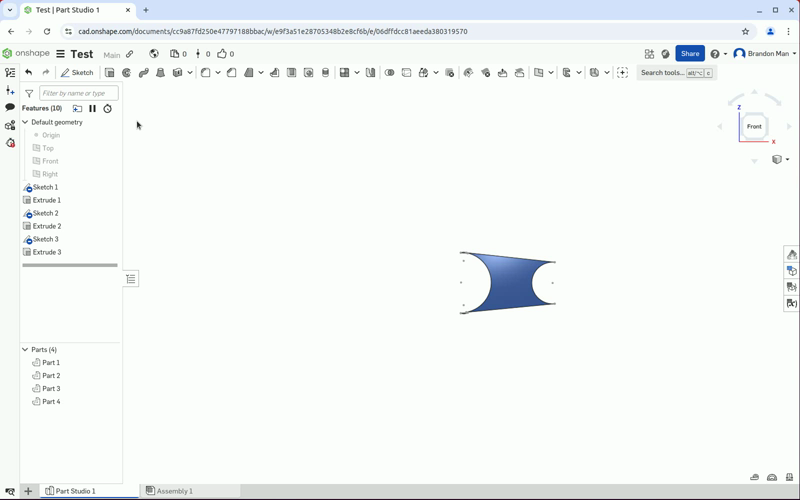
key(shift+h)
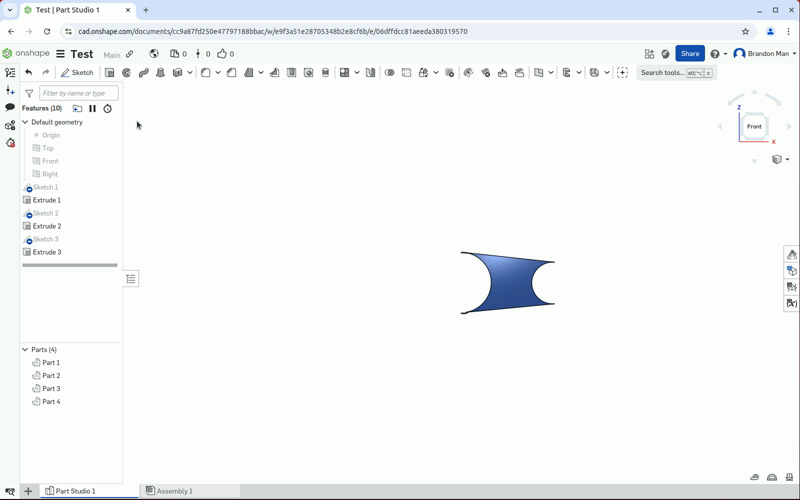
mouse_move(73, 189)
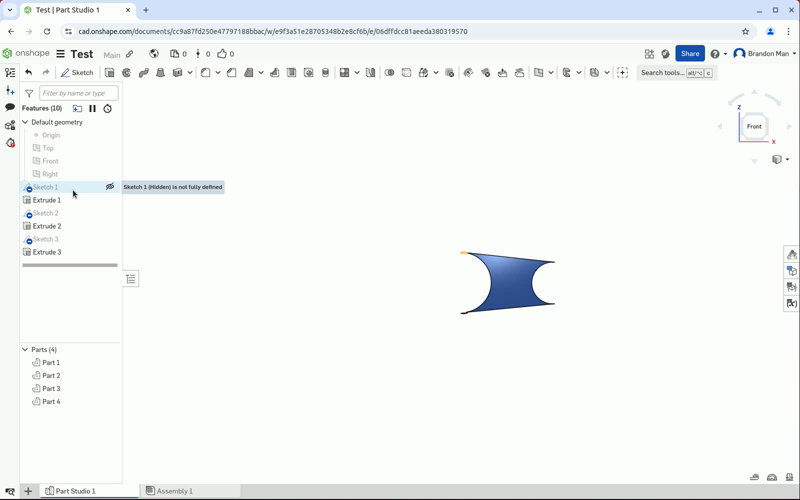
click(73, 189)
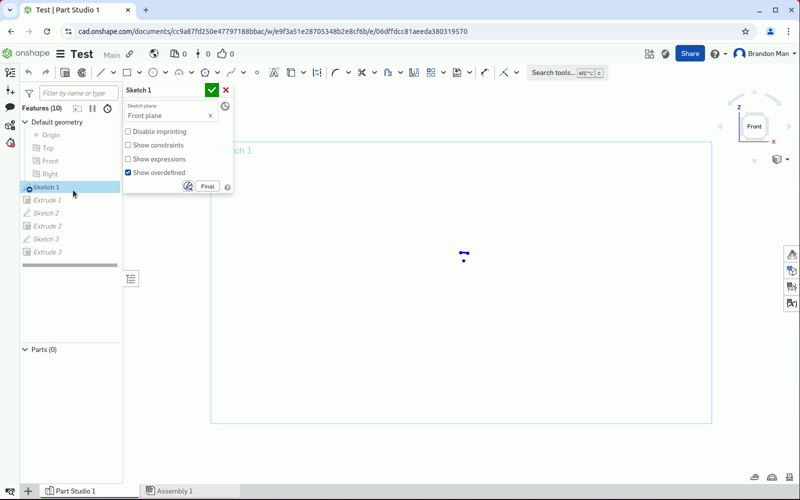
mouse_move(229, 92)
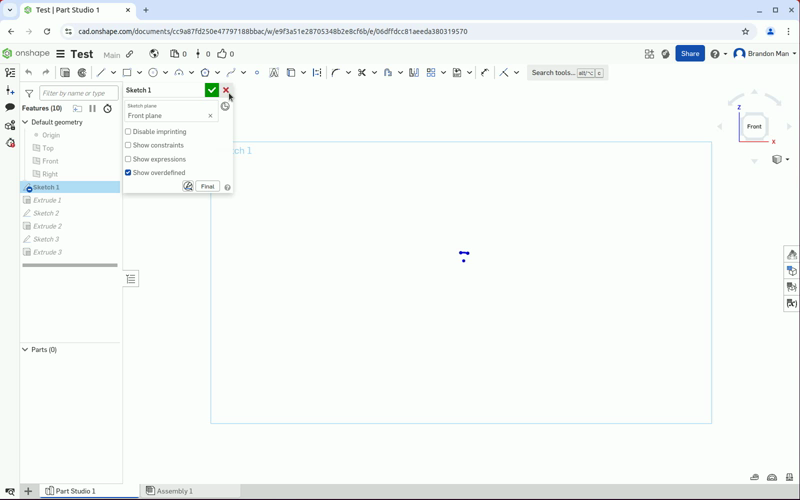
click(229, 92)
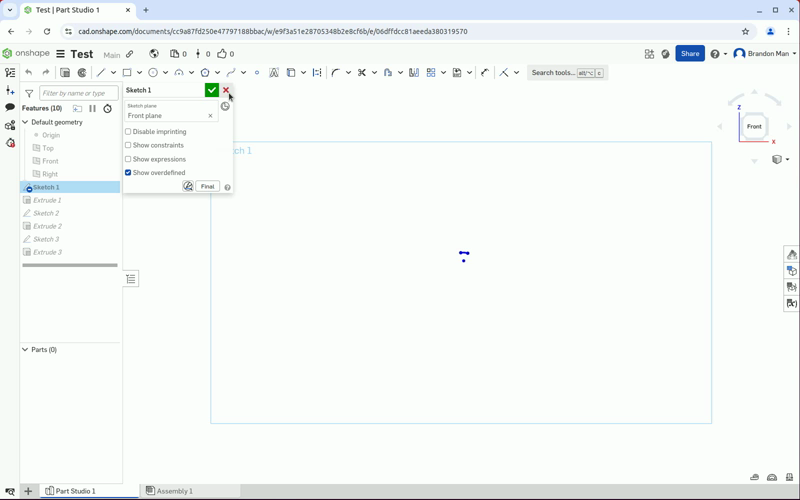
key(shift+s)
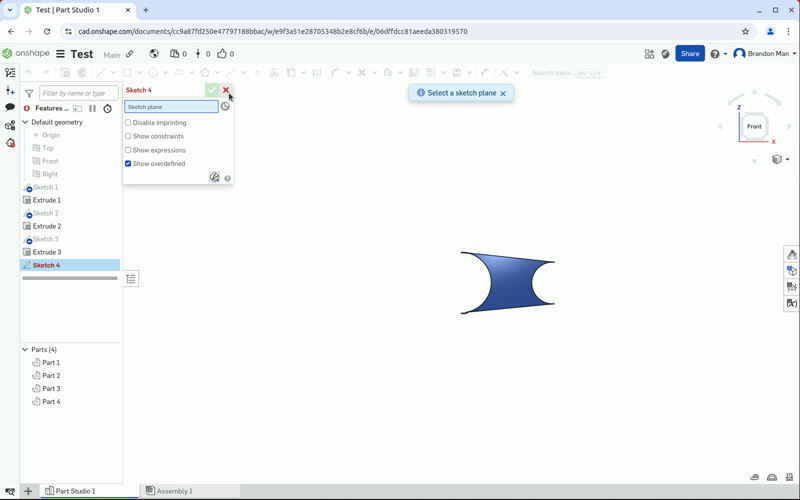
mouse_move(73, 163)
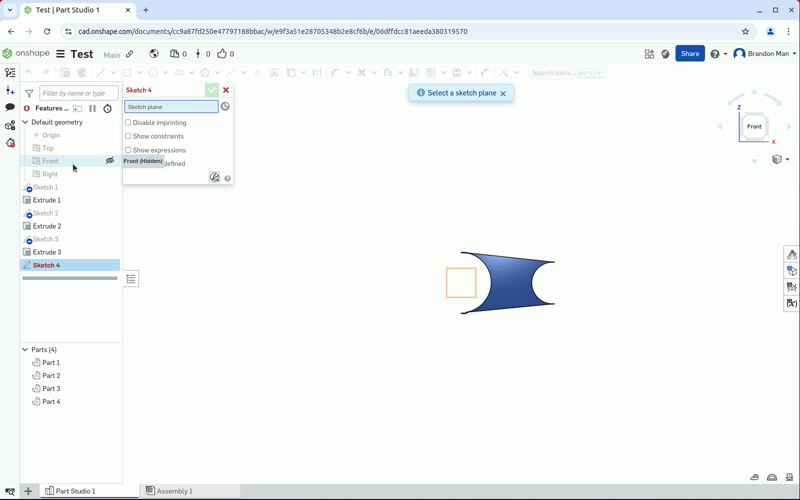
click(73, 163)
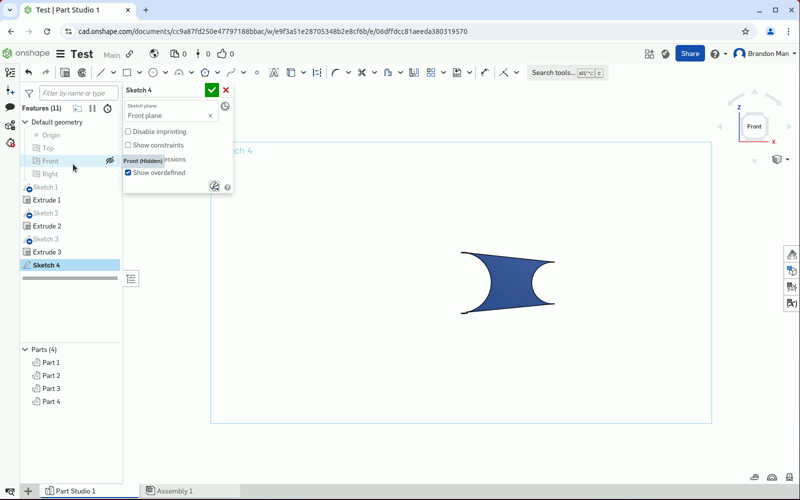
mouse_move(73, 352)
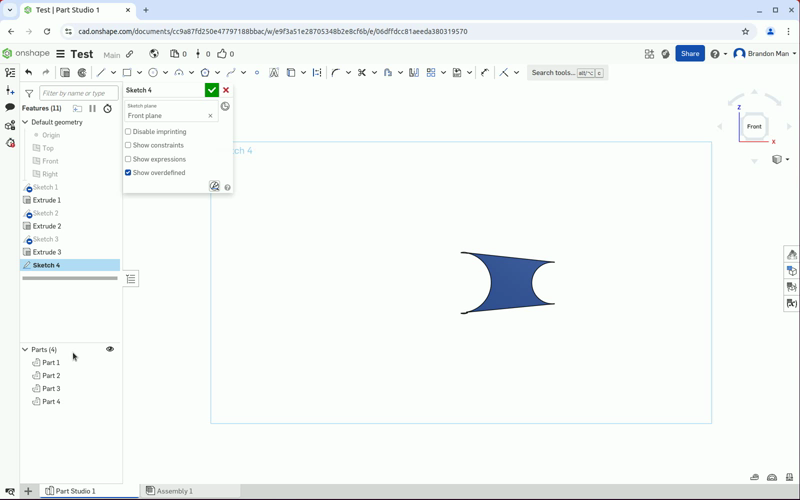
key(y)
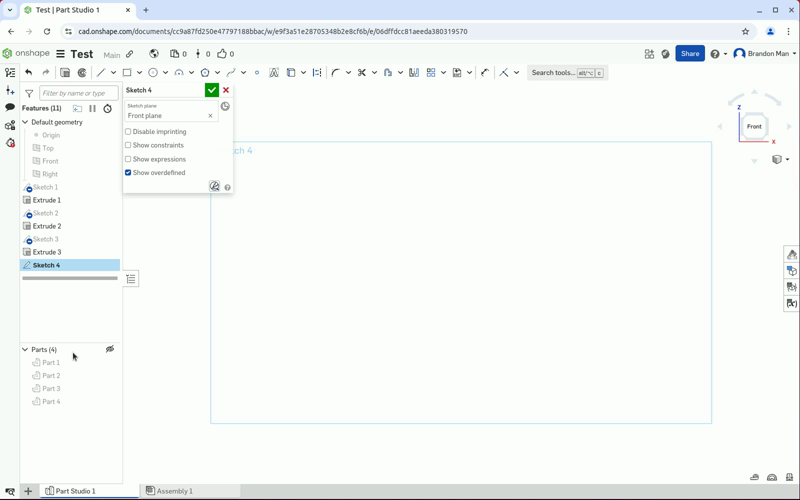
key(c)
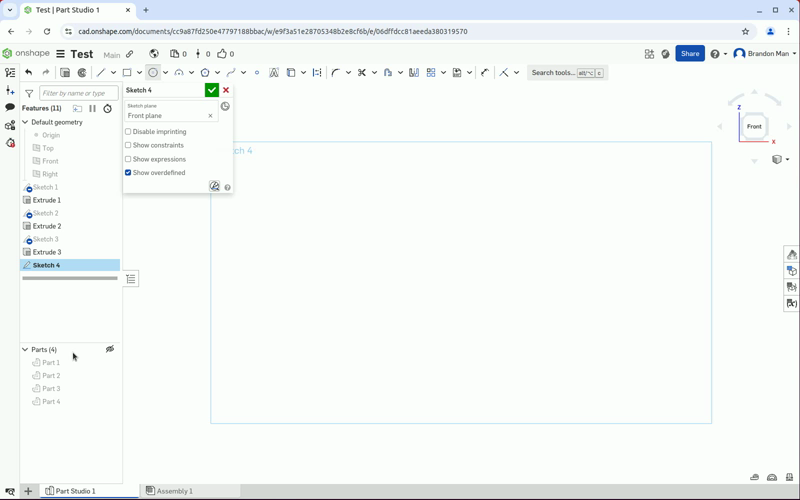
key_down(shift)
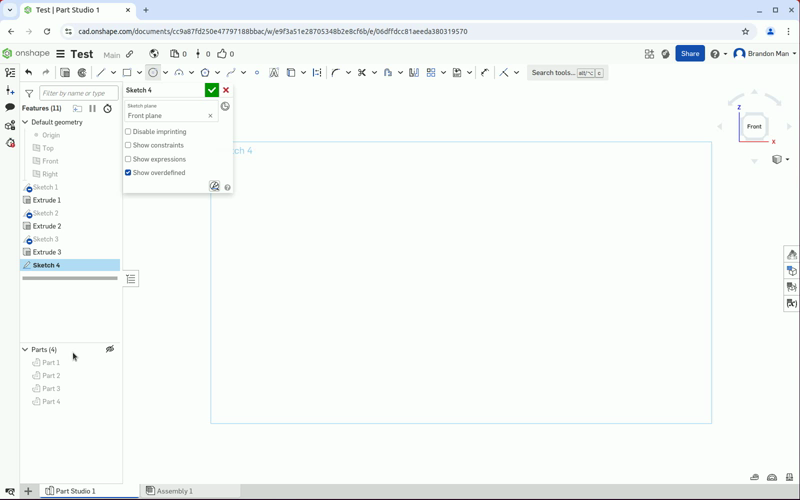
mouse_move(552, 282)
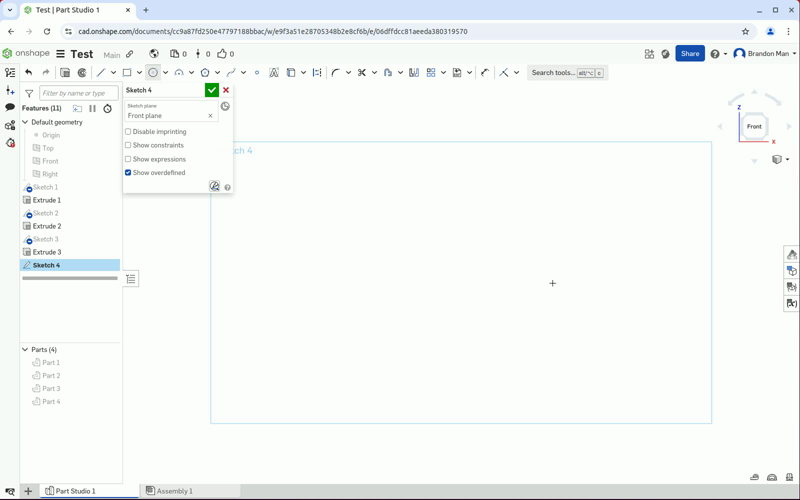
click(552, 282)
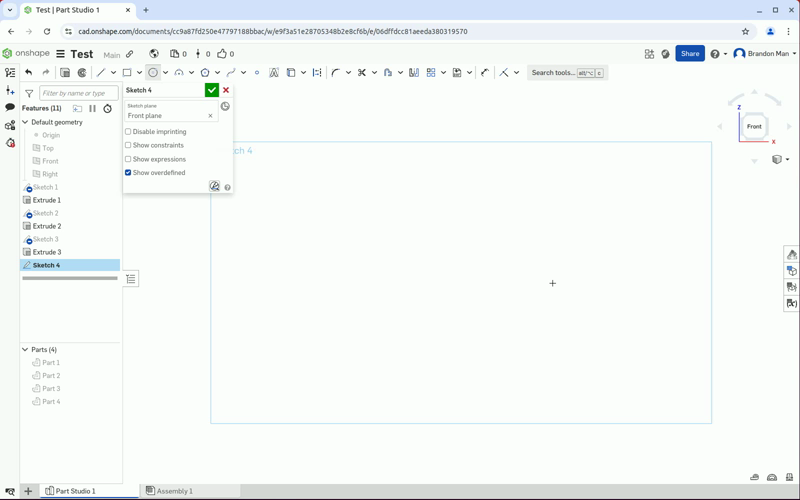
key_up(shift)
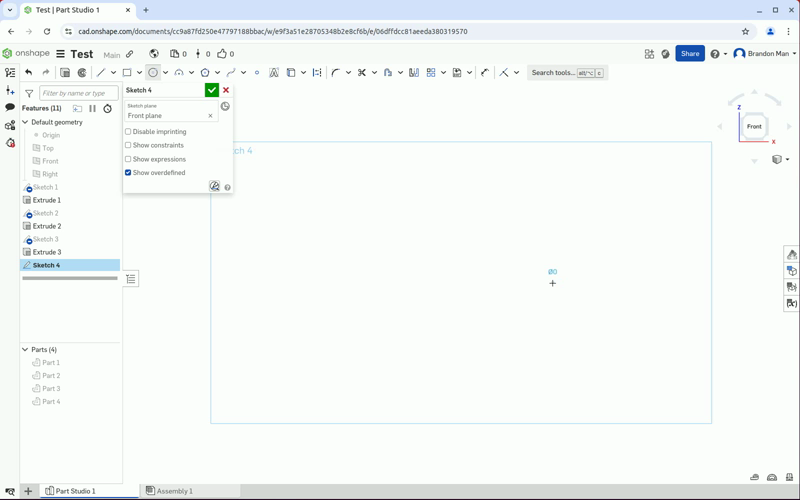
mouse_move(574, 282)
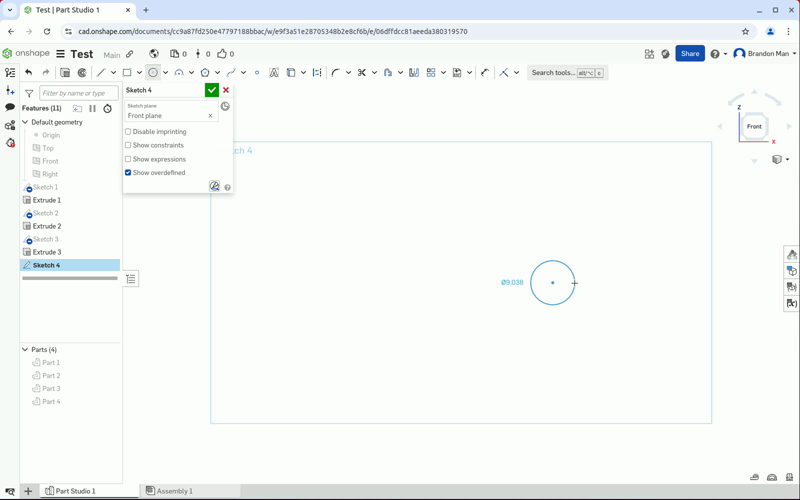
click(574, 282)
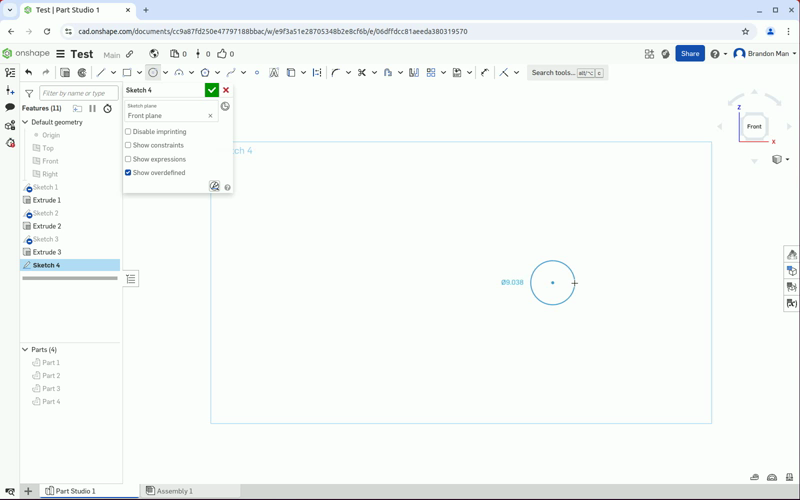
key(esc)
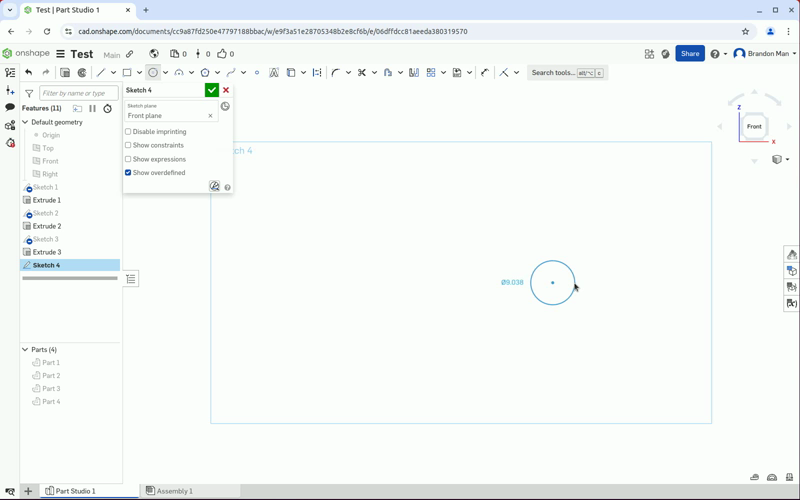
key(c)
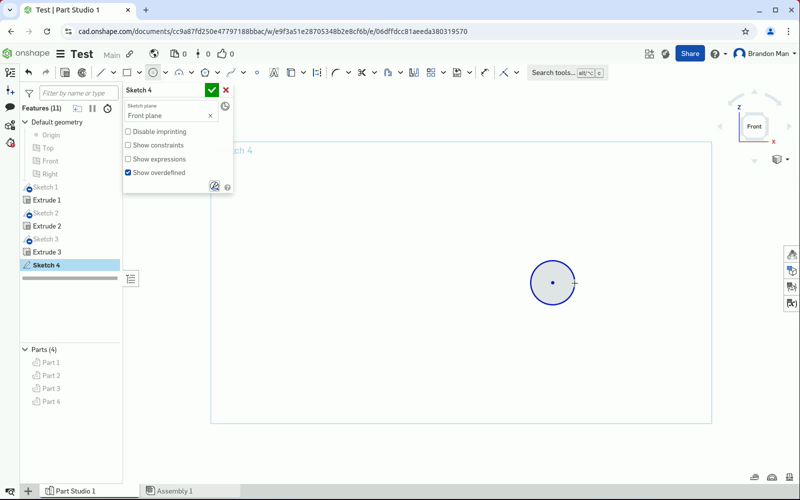
key_down(shift)
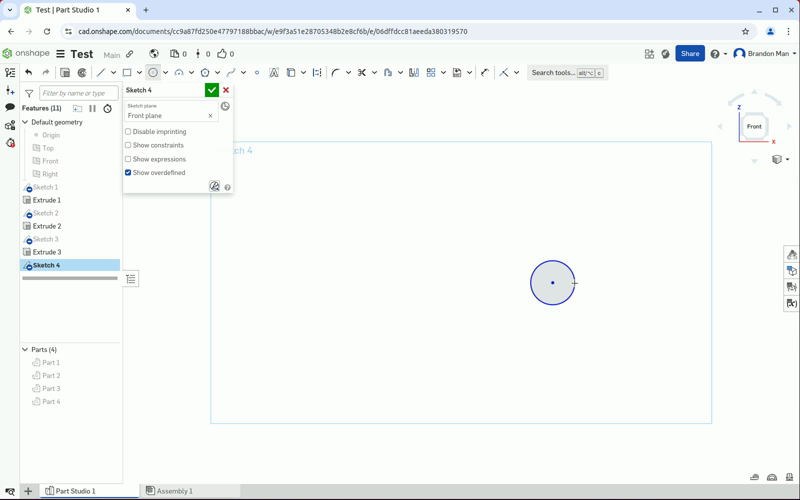
mouse_move(552, 282)
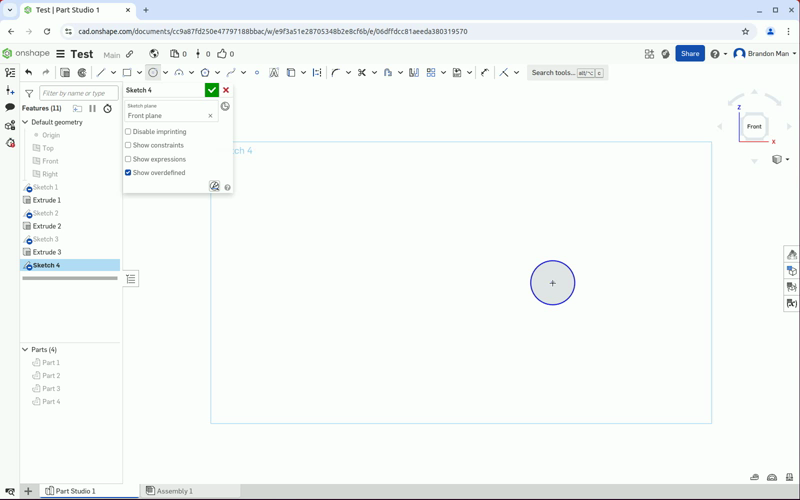
click(552, 282)
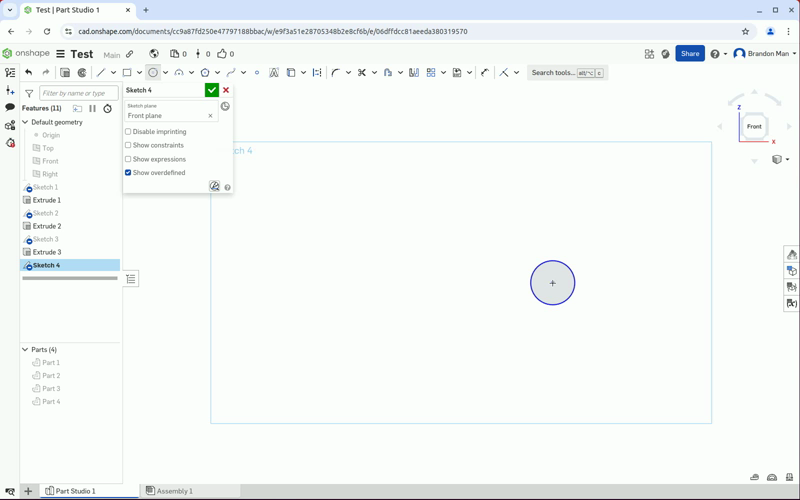
key_up(shift)
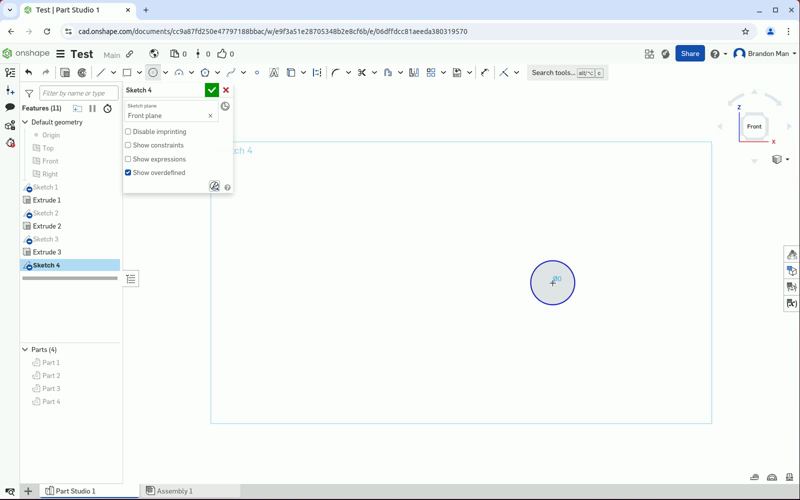
mouse_move(568, 282)
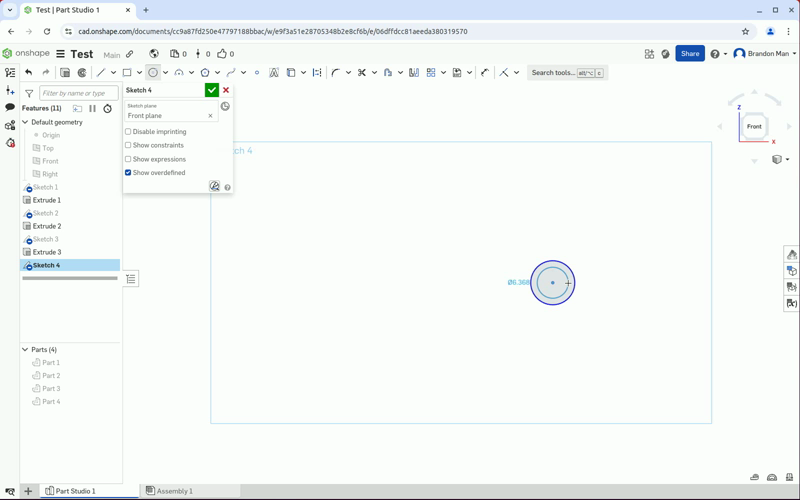
click(568, 282)
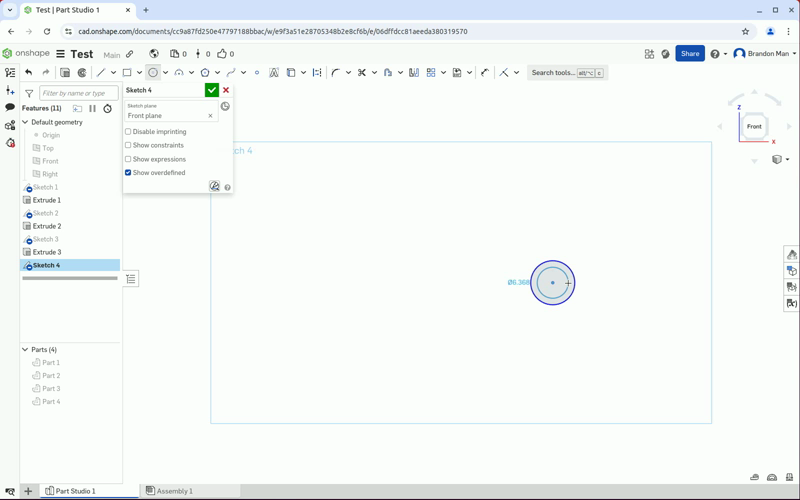
key(esc)
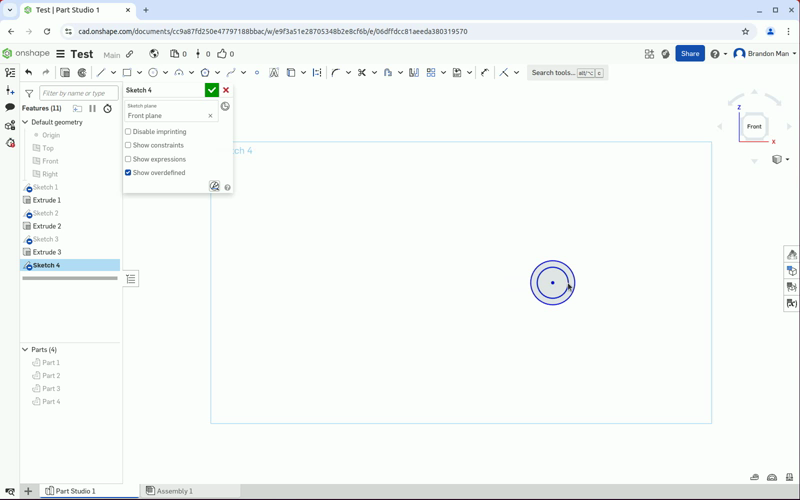
mouse_move(569, 285)
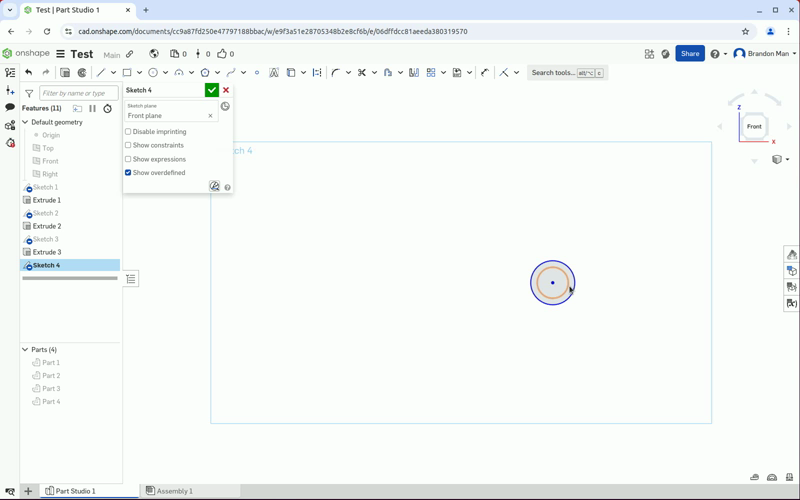
scroll(6)
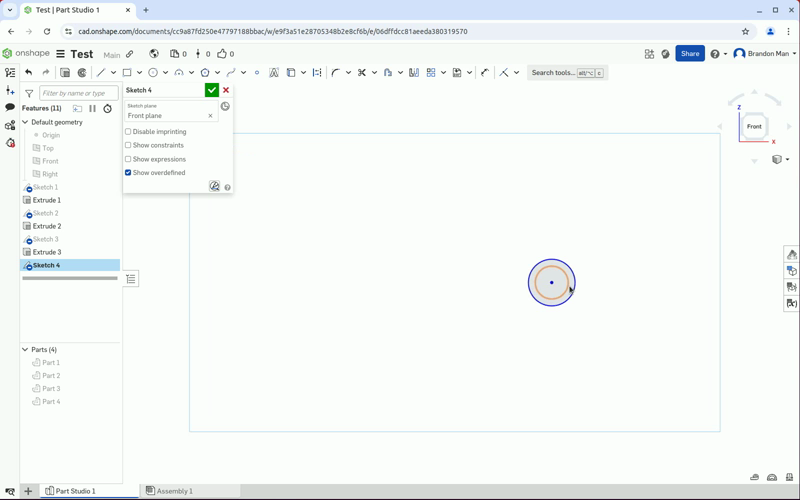
scroll(6)
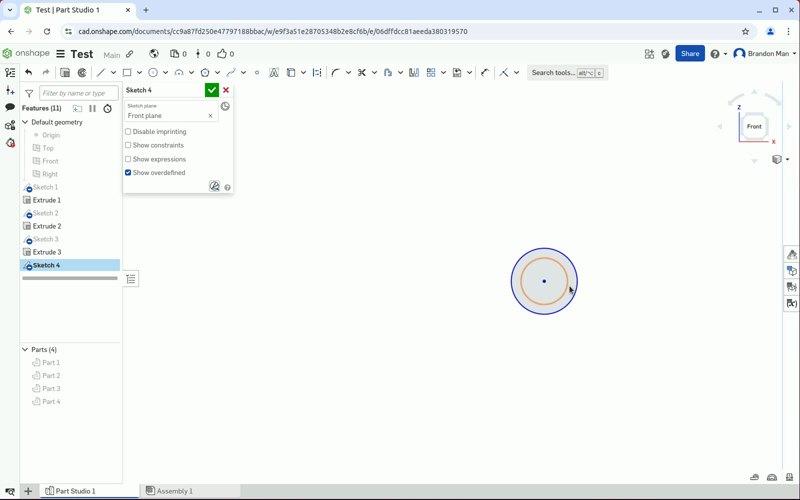
scroll(6)
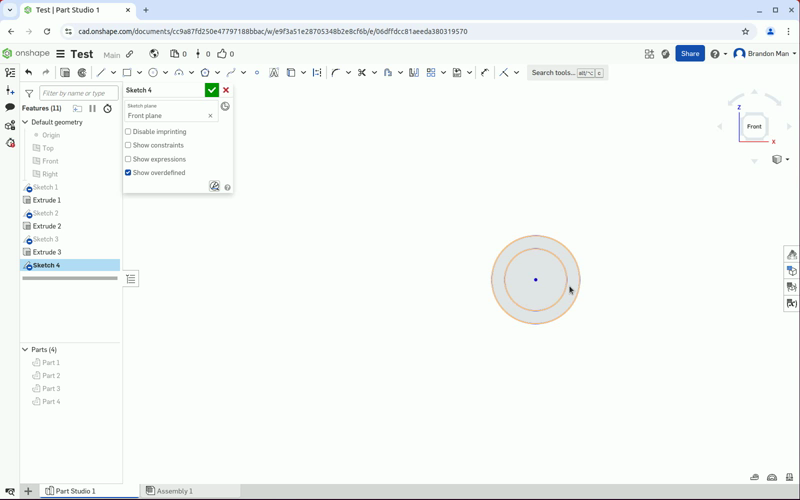
scroll(6)
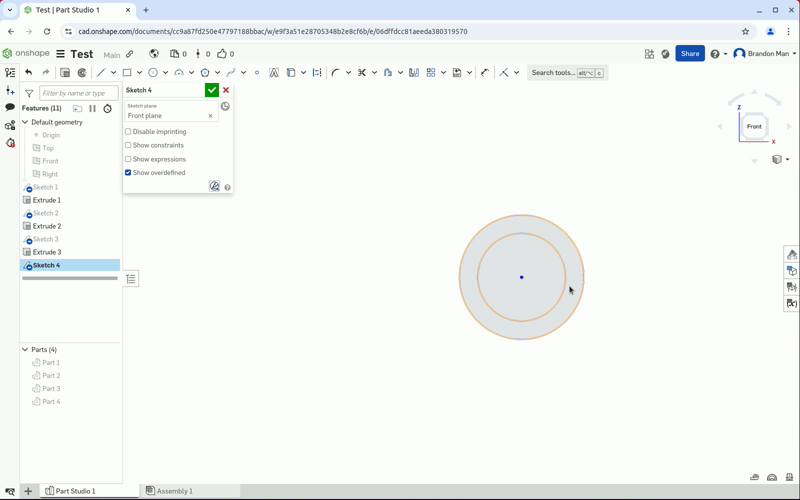
scroll(6)
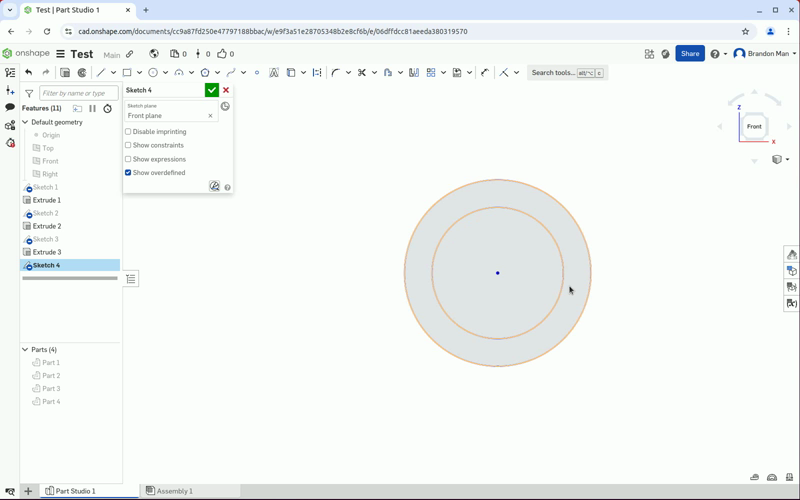
scroll(6)
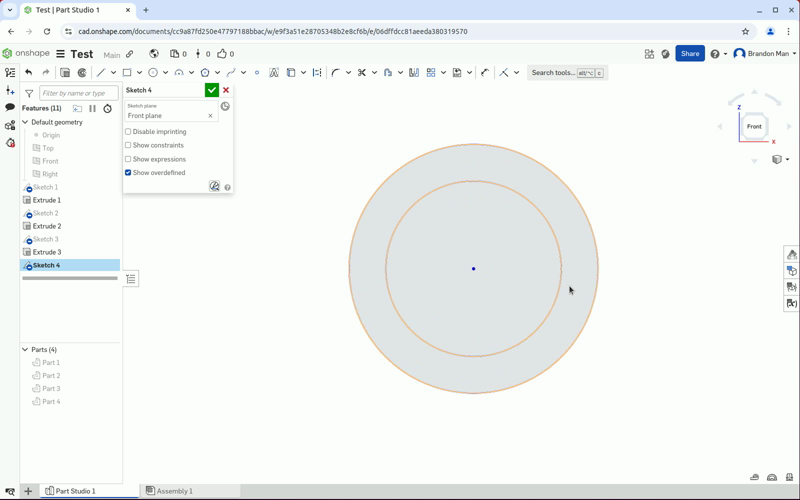
scroll(6)
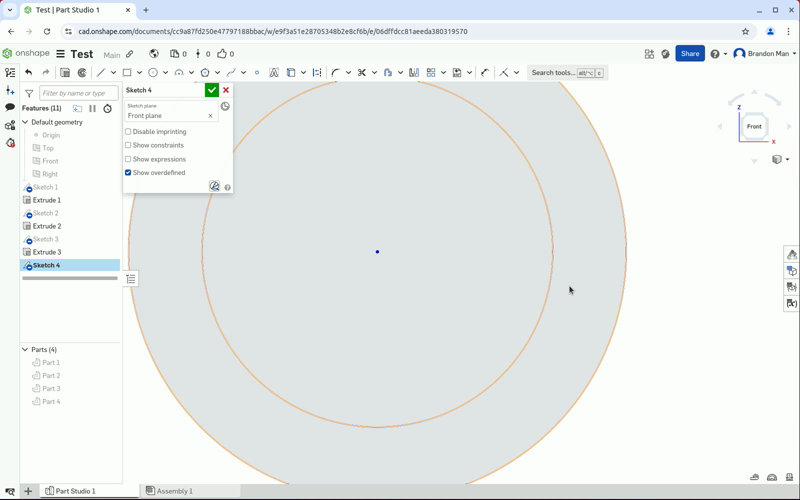
click(569, 285)
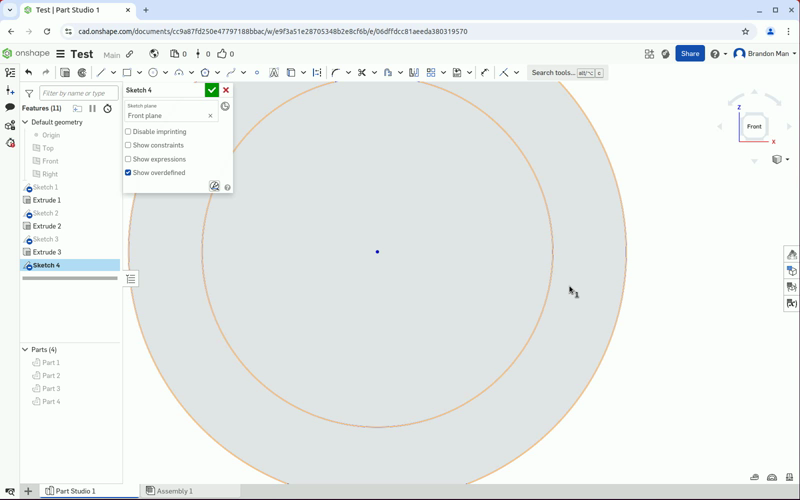
scroll(-6)
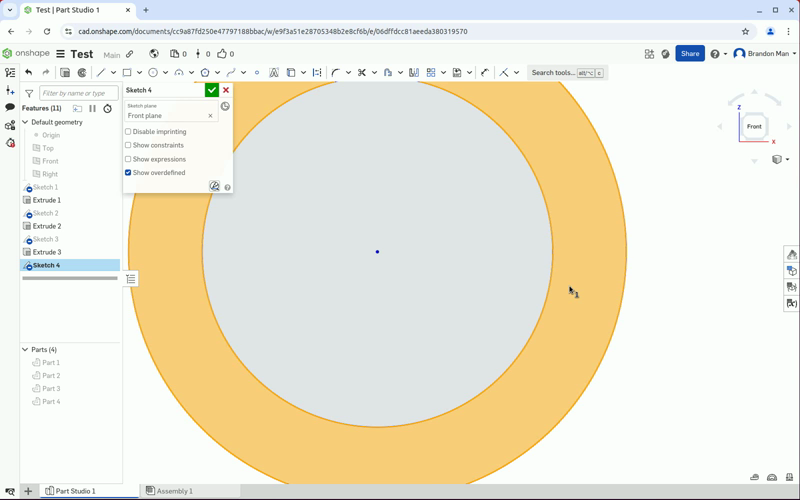
scroll(-6)
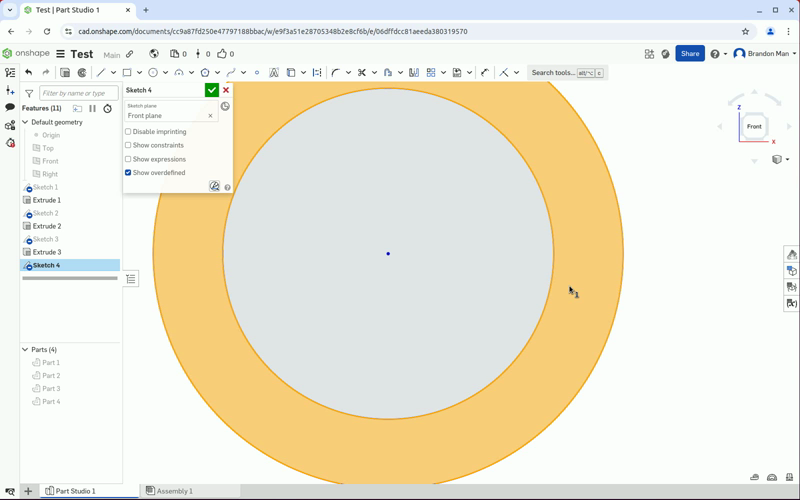
scroll(-6)
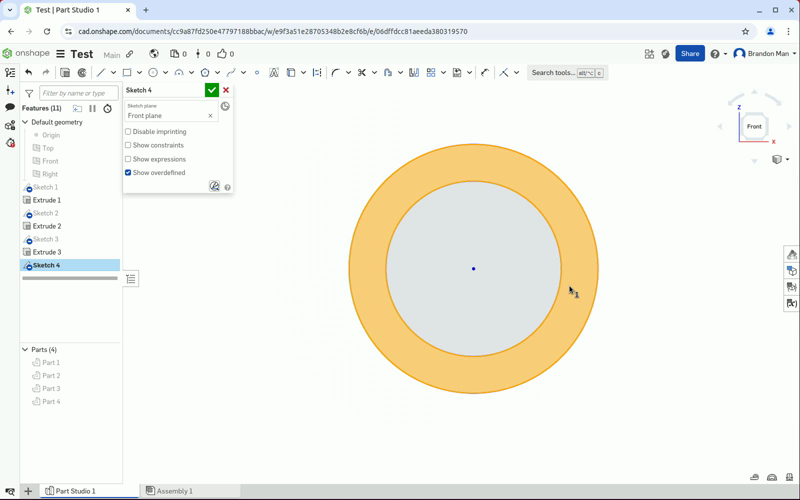
scroll(-6)
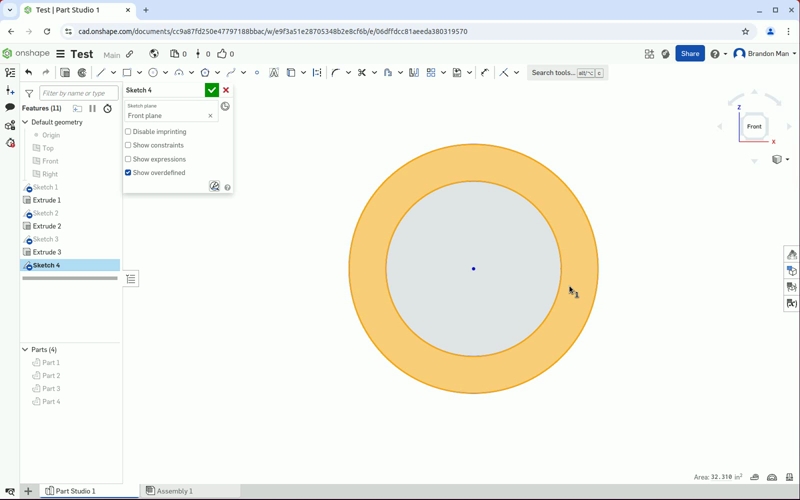
scroll(-6)
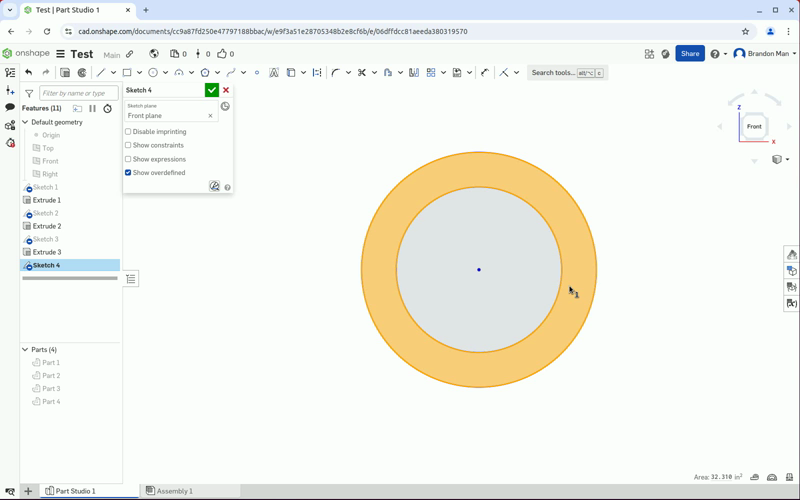
scroll(-6)
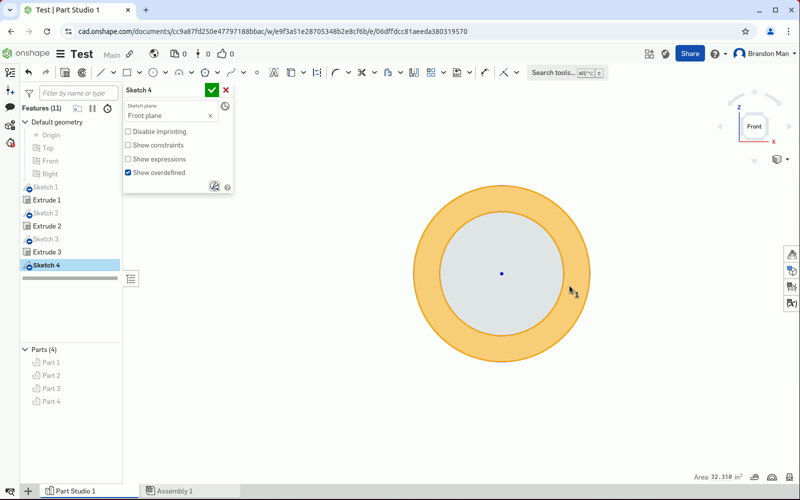
scroll(-6)
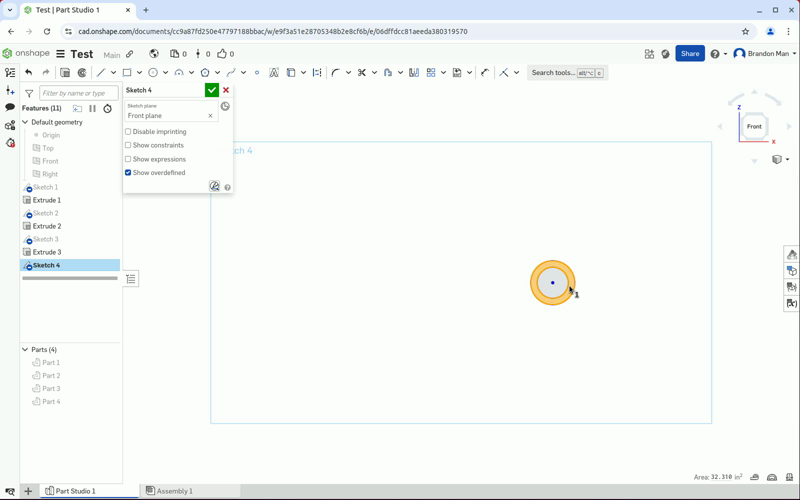
mouse_move(73, 352)
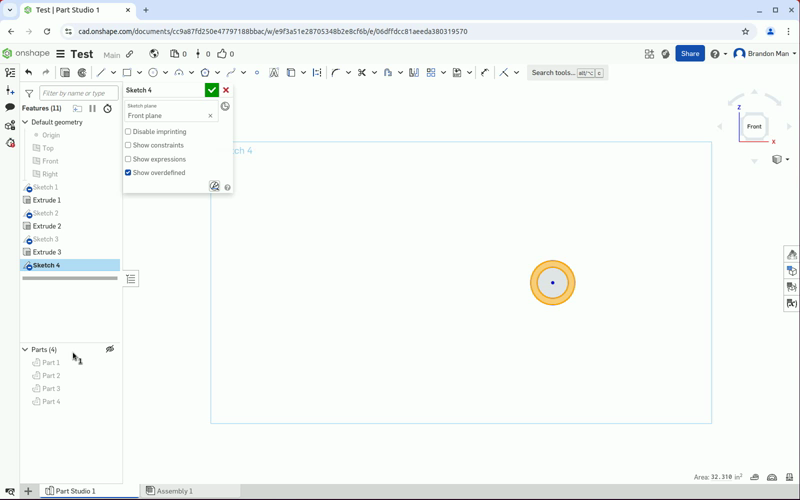
key(shift+y)
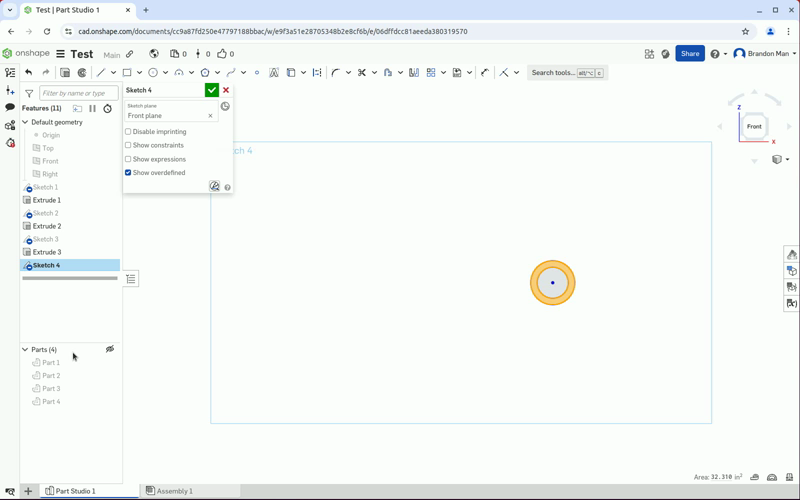
key(shift+e)
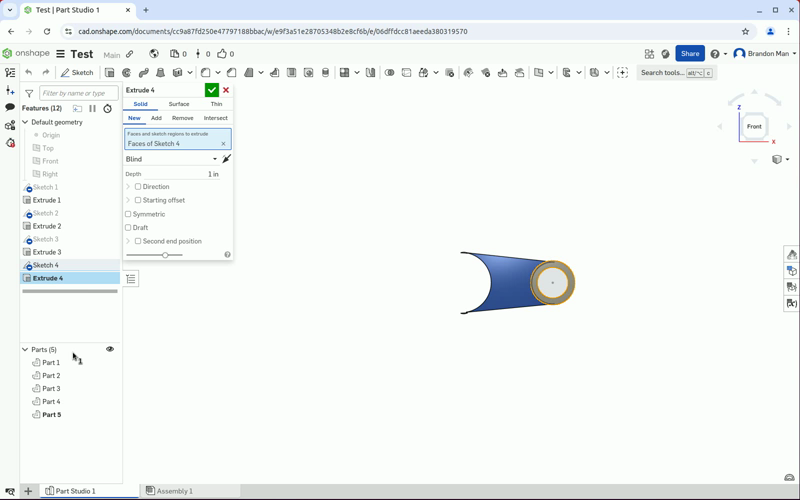
mouse_move(143, 106)
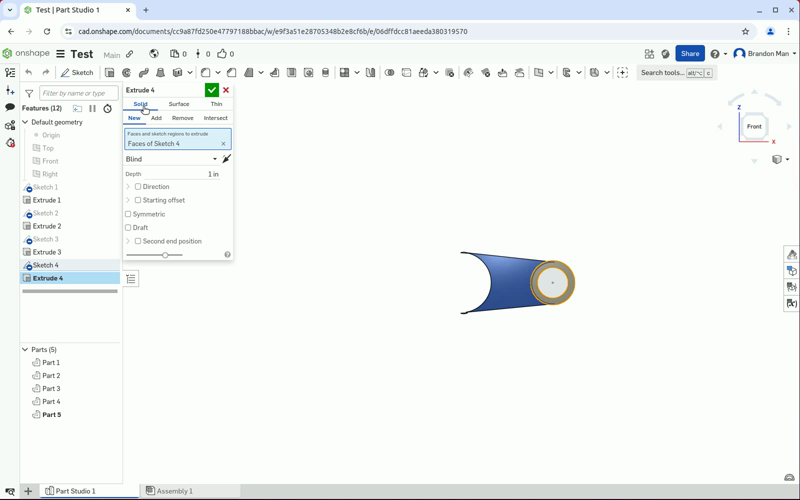
click(143, 106)
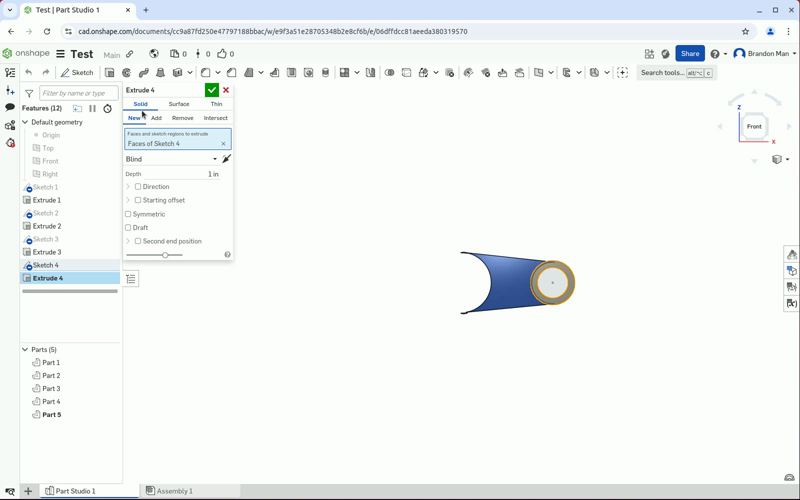
mouse_move(137, 120)
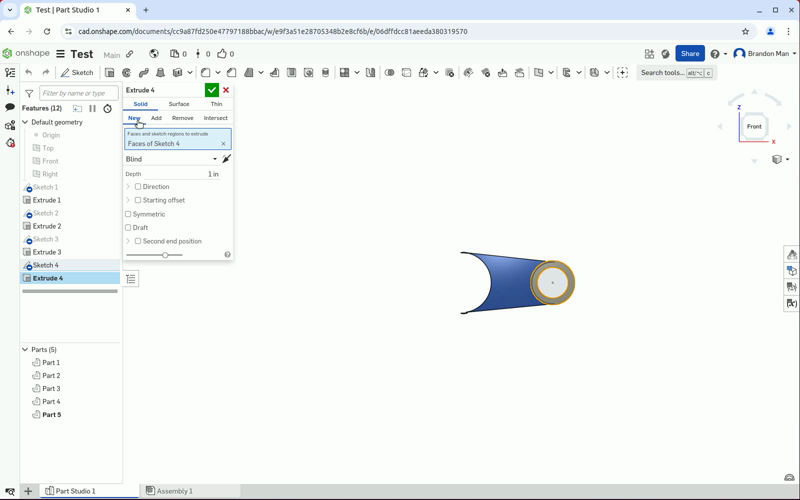
click(137, 120)
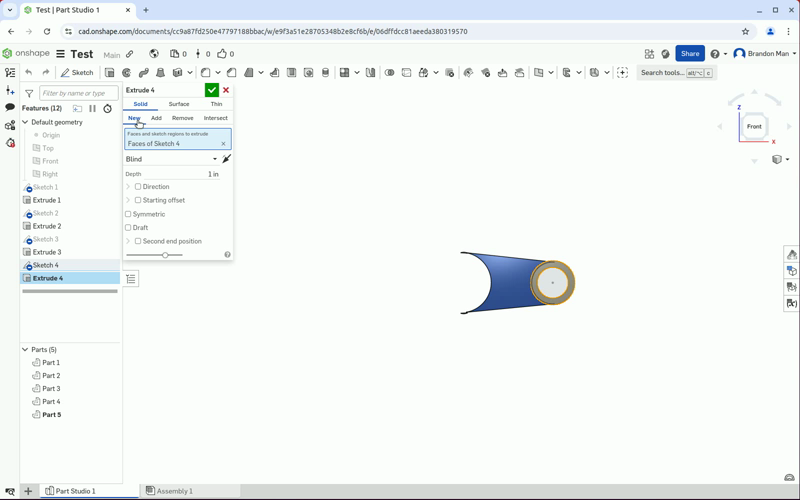
key(tab, 4)
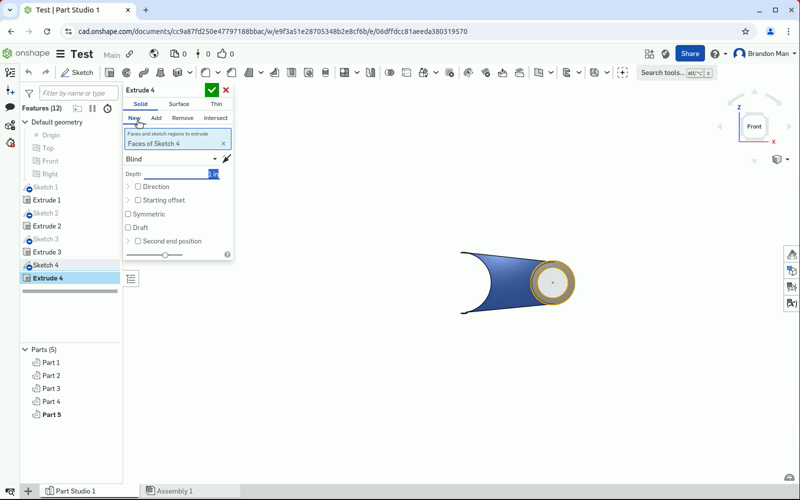
text(6.258)
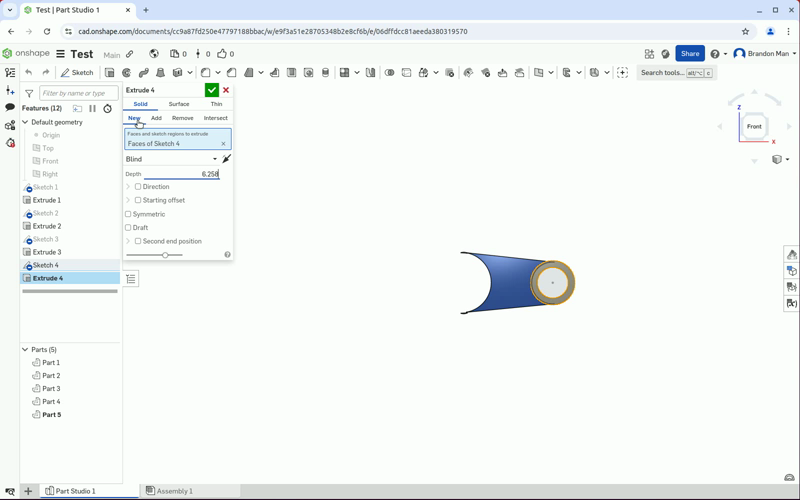
key(enter)
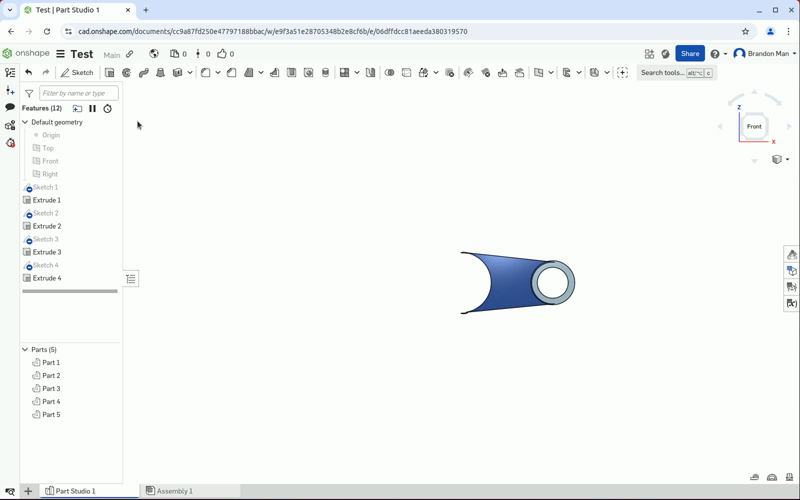
key(shift+h)
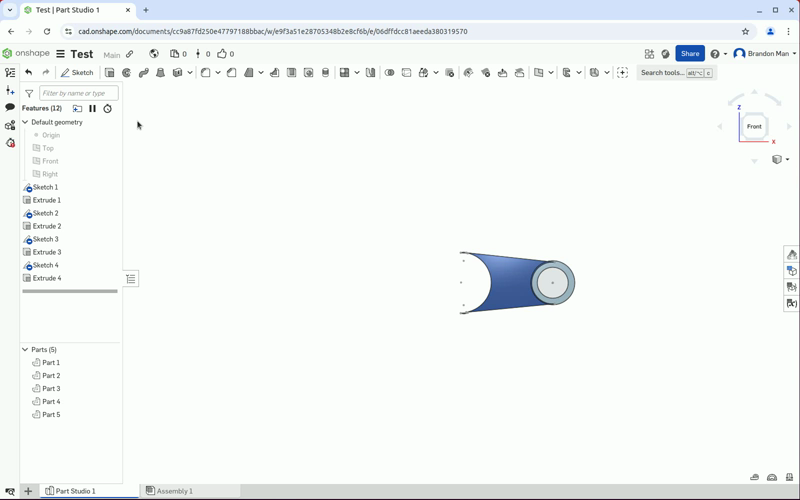
key(shift+h)
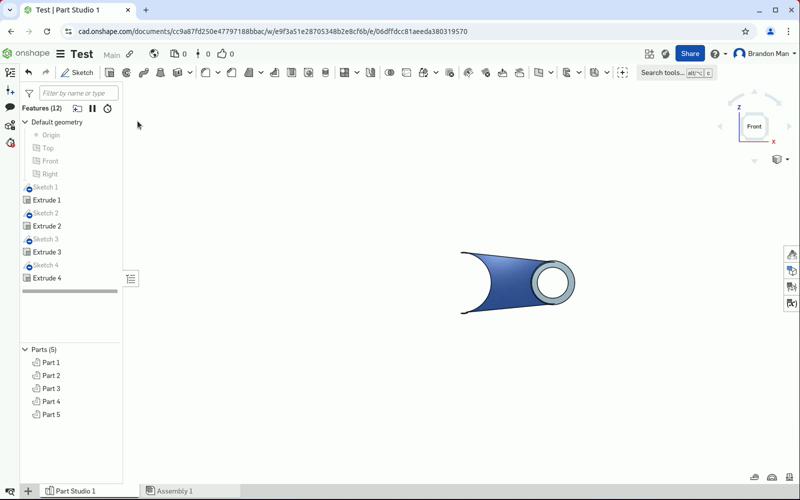
mouse_move(73, 189)
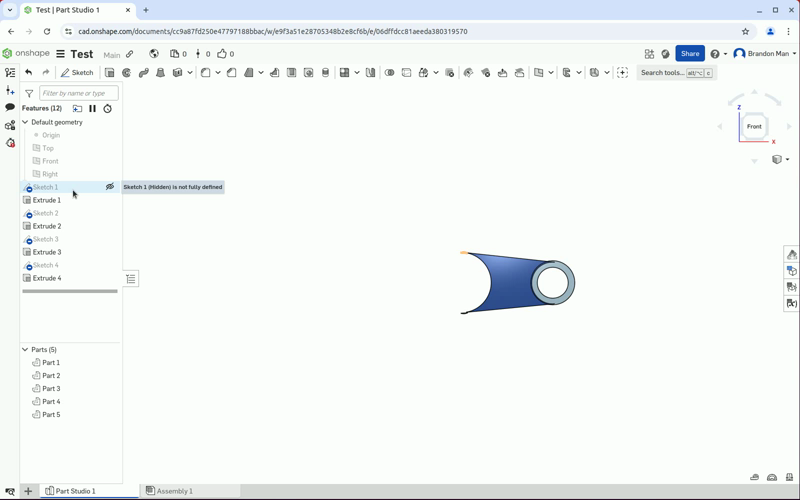
click(73, 189)
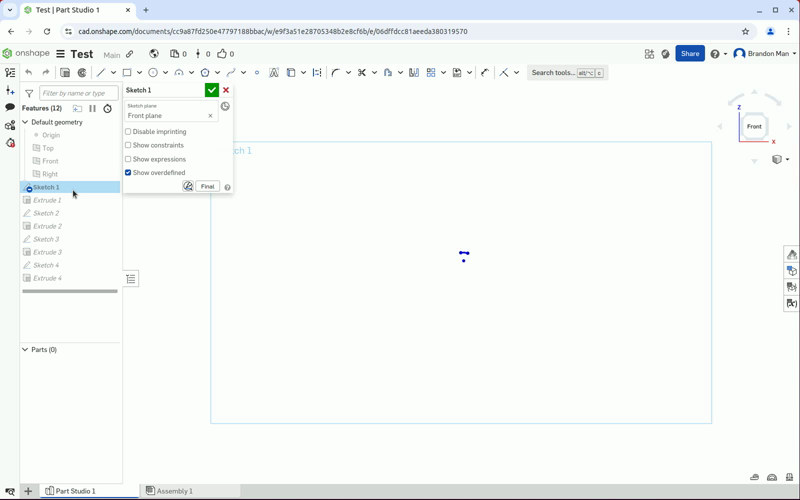
mouse_move(229, 92)
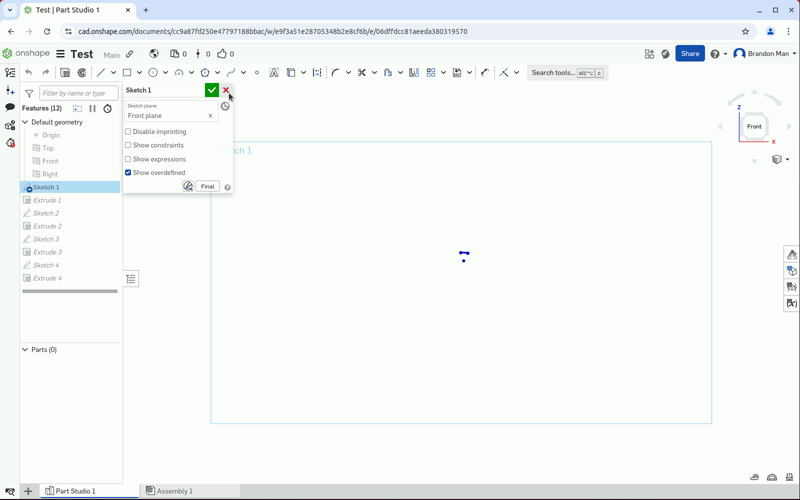
click(229, 92)
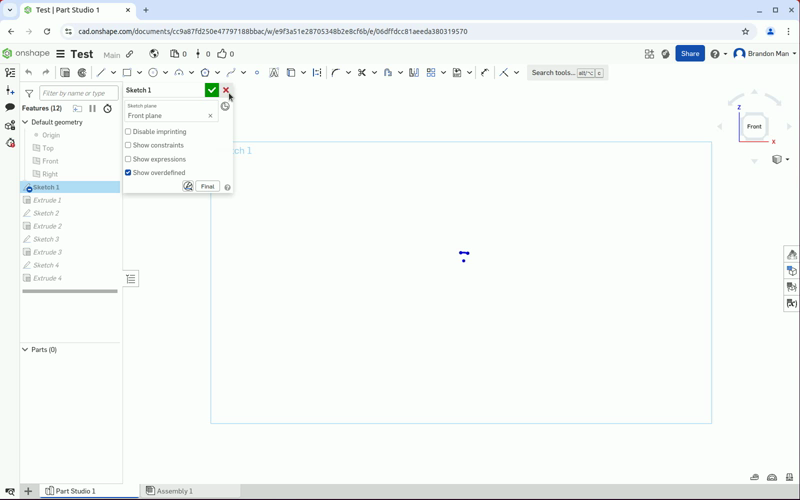
key(shift+s)
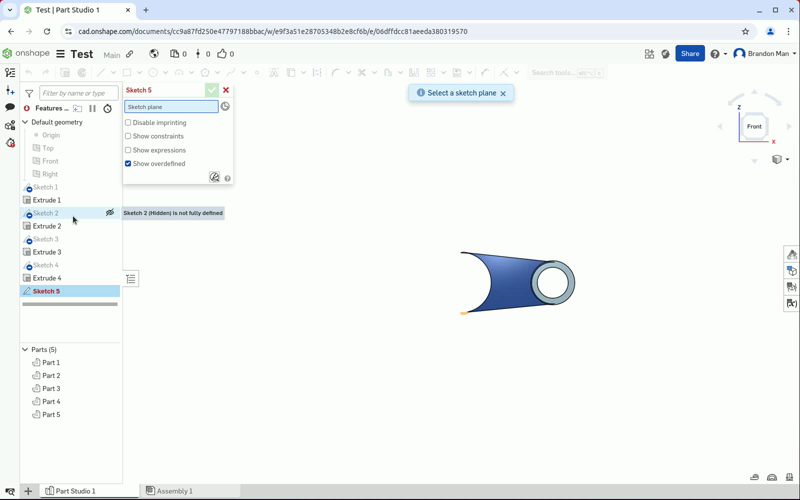
scroll(3)
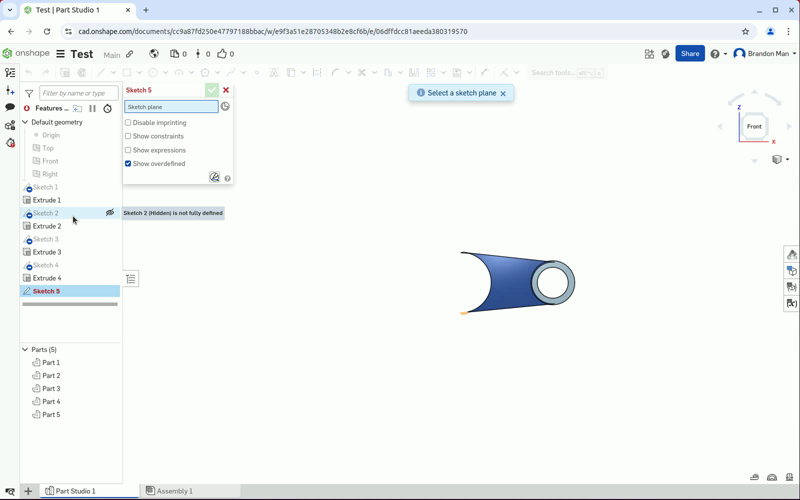
mouse_move(73, 163)
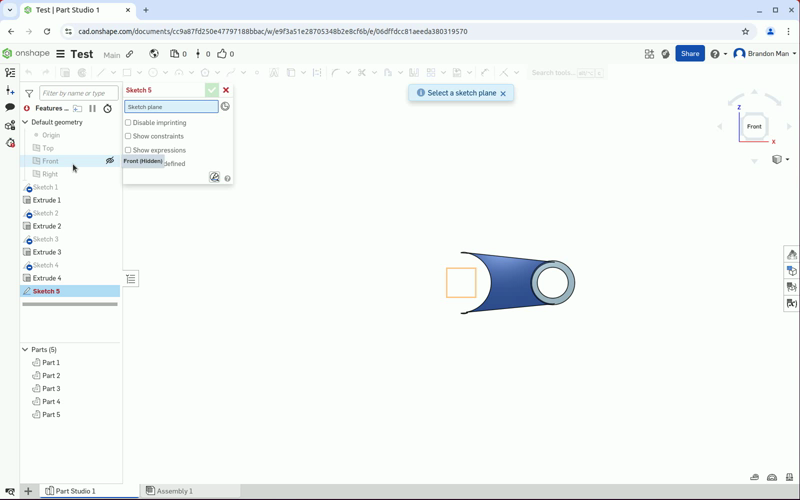
click(73, 163)
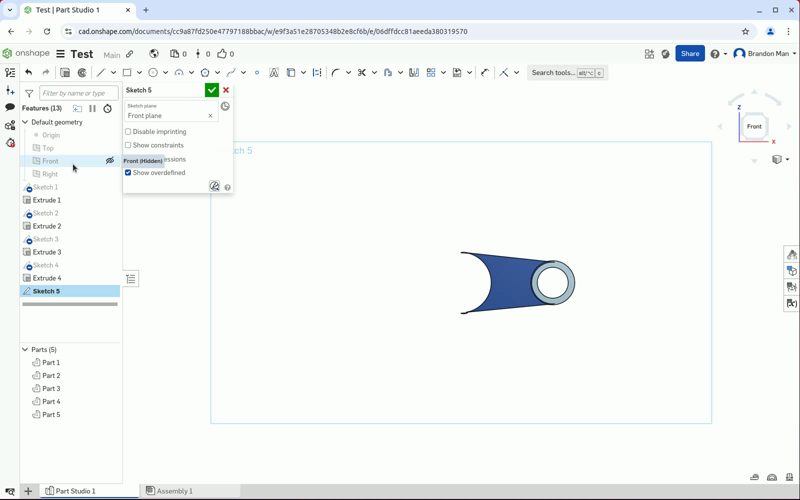
mouse_move(73, 352)
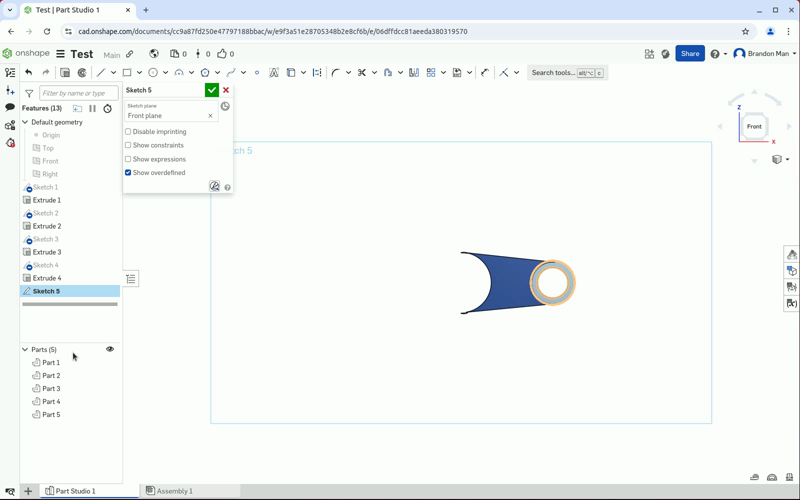
key(y)
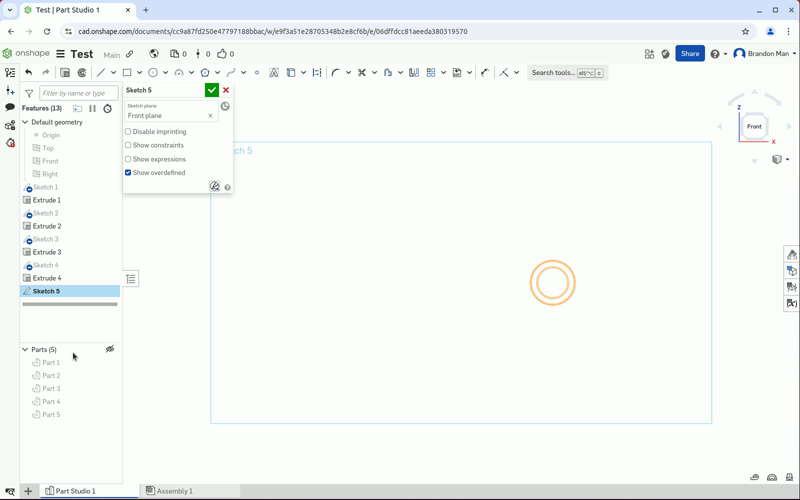
key(l)
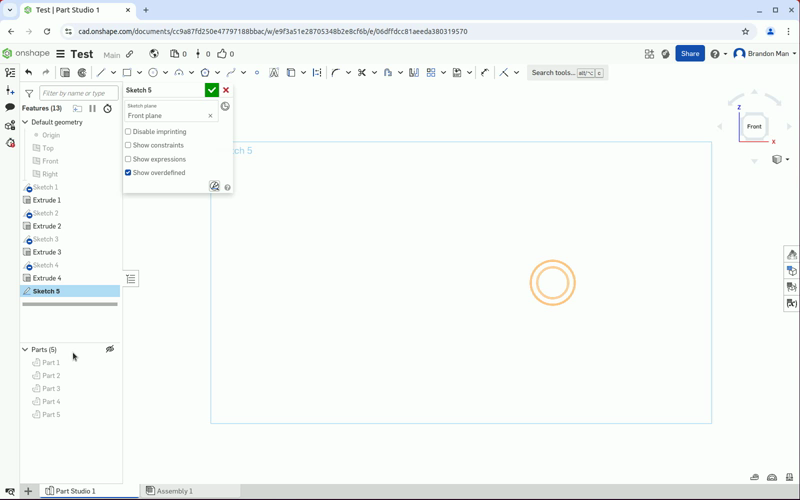
key_down(shift)
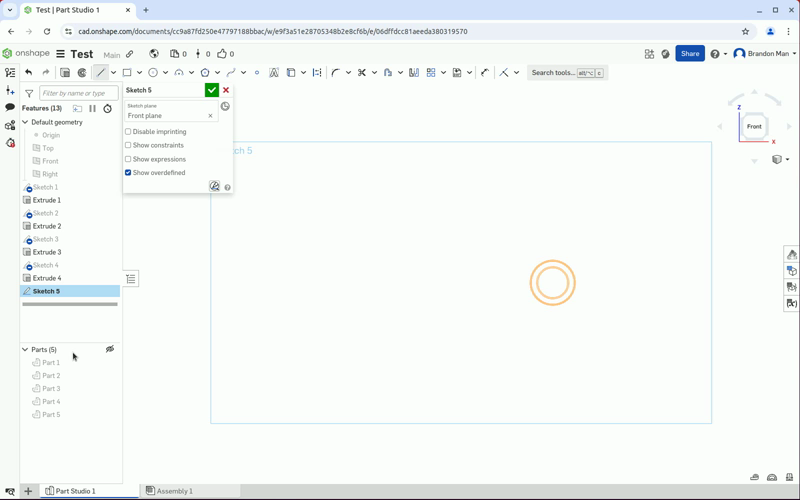
mouse_move(460, 313)
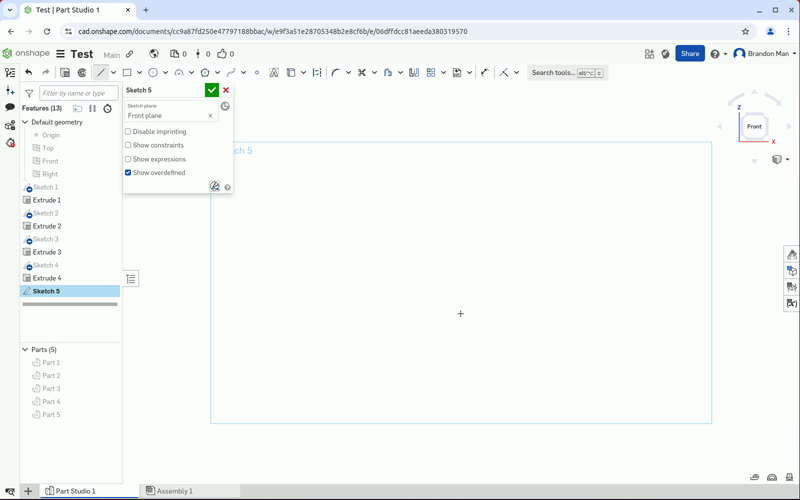
click(460, 313)
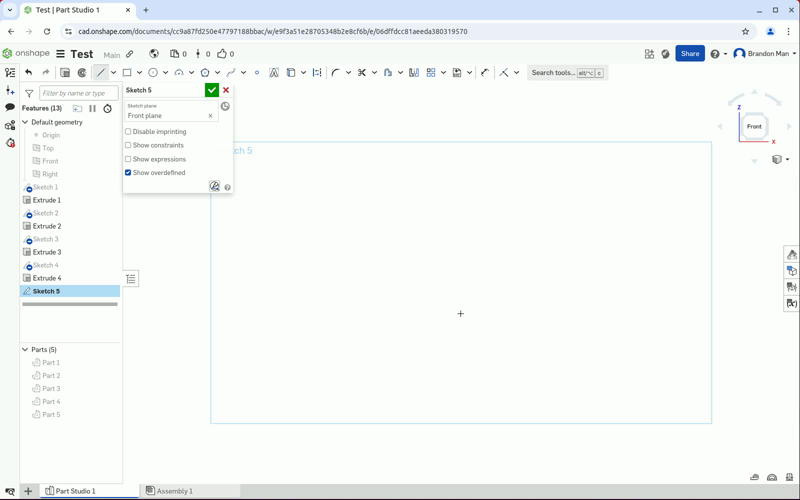
key_up(shift)
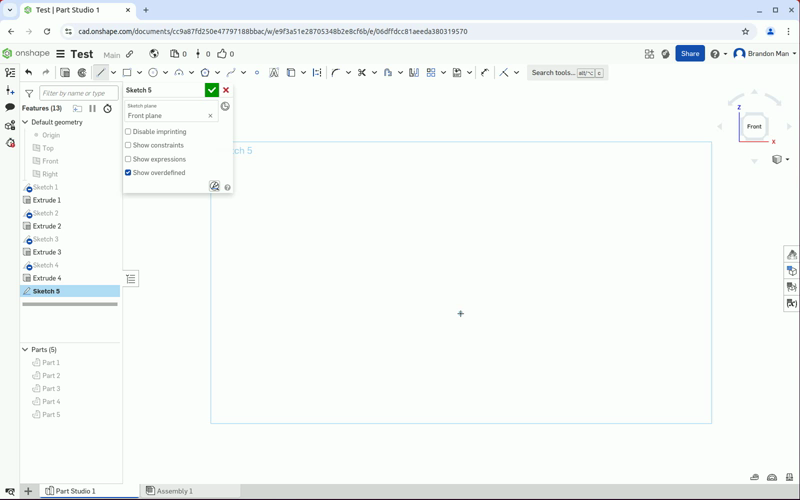
key_down(shift)
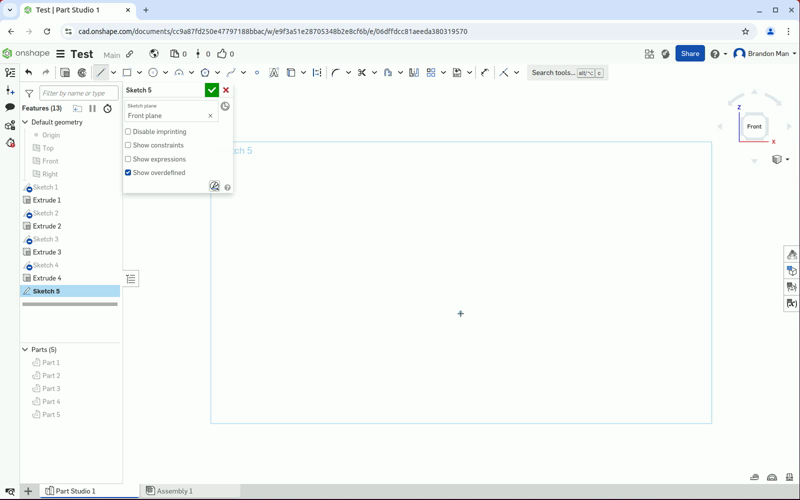
mouse_move(490, 313)
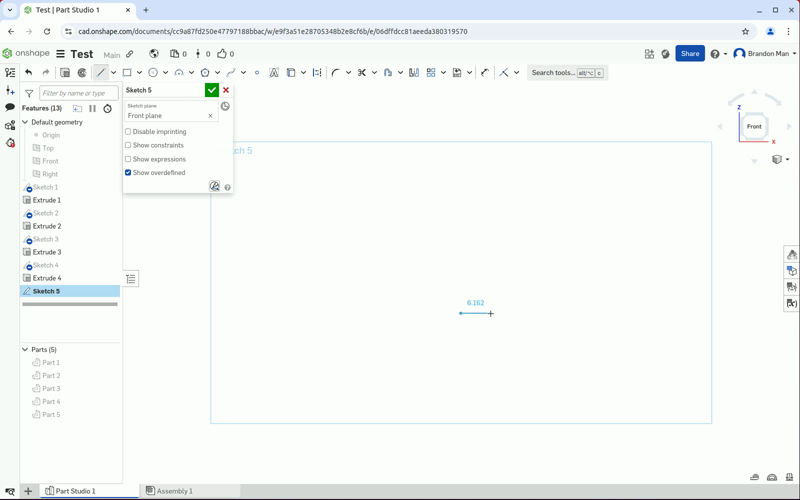
mouse_move(466, 312)
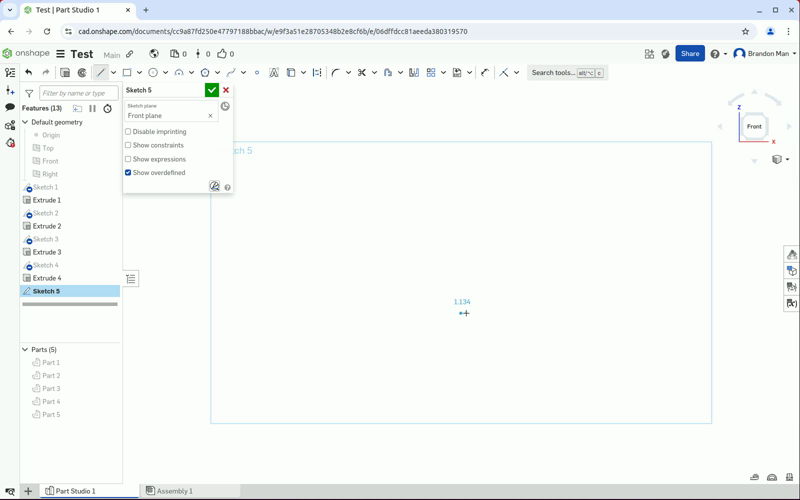
scroll(6)
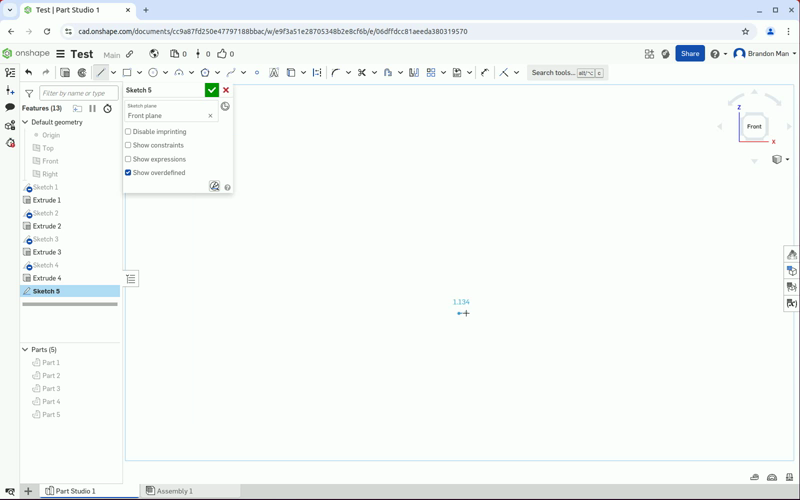
scroll(6)
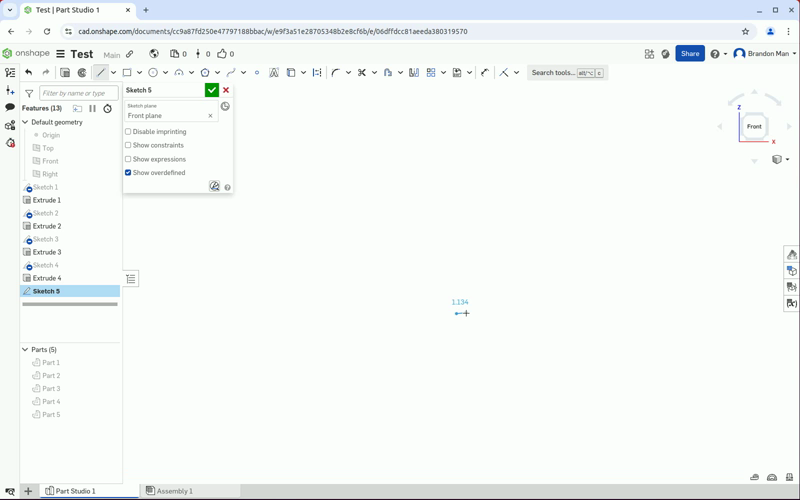
scroll(6)
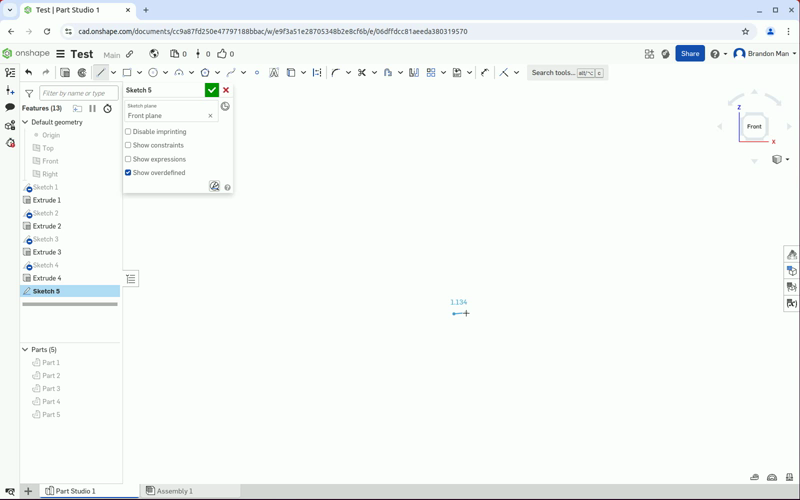
scroll(6)
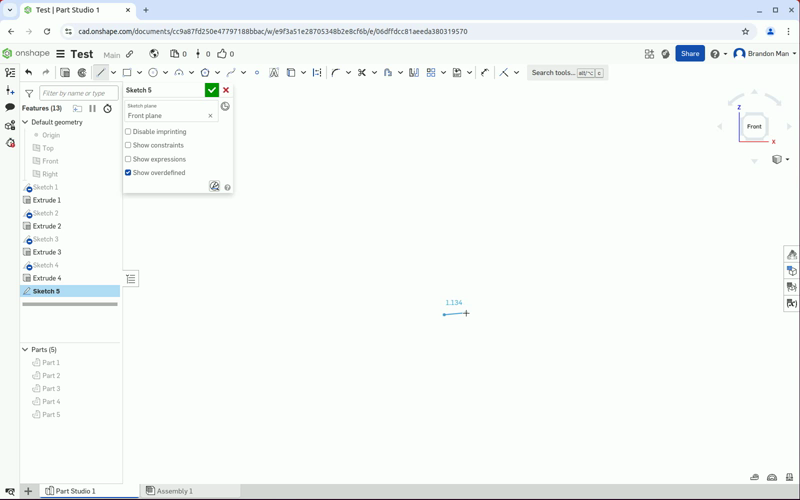
scroll(6)
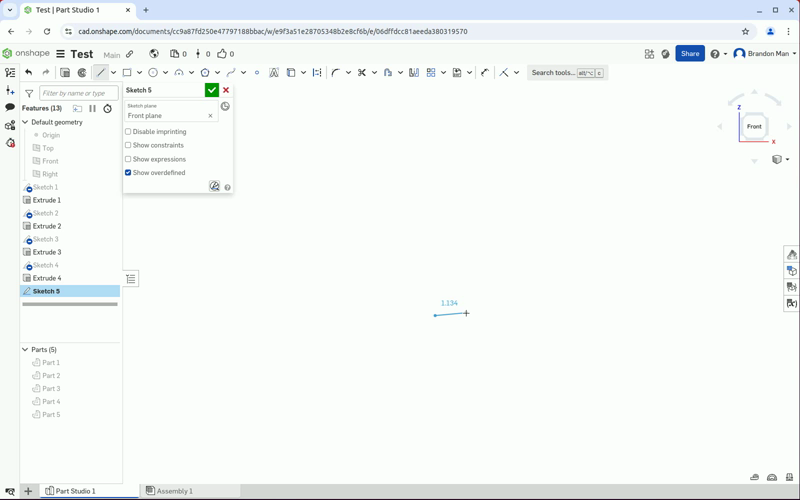
scroll(6)
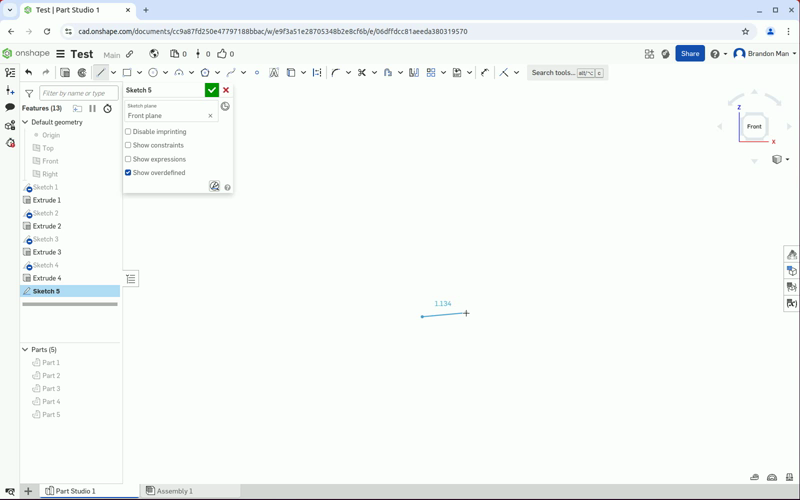
scroll(6)
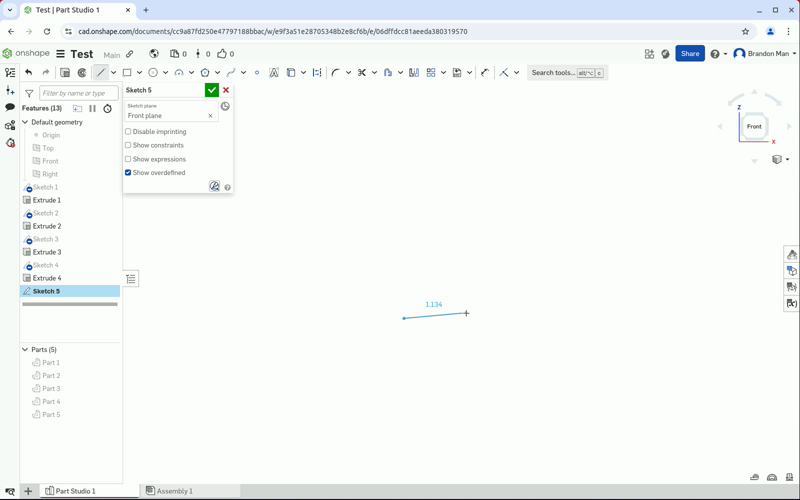
click(466, 312)
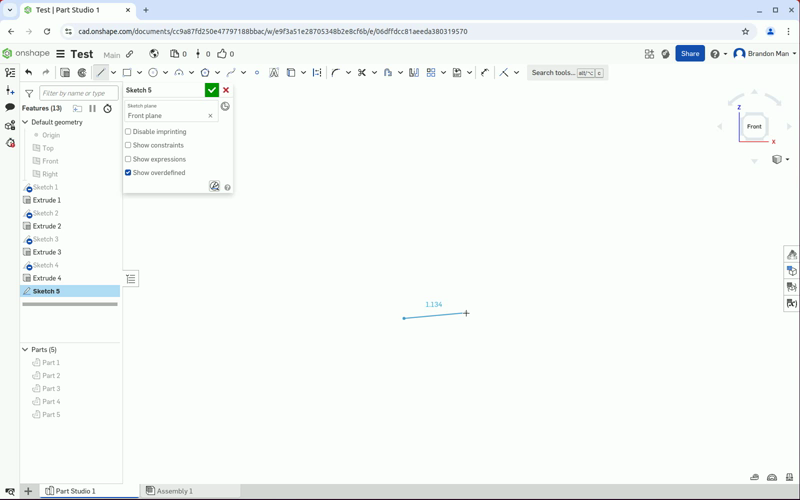
scroll(-6)
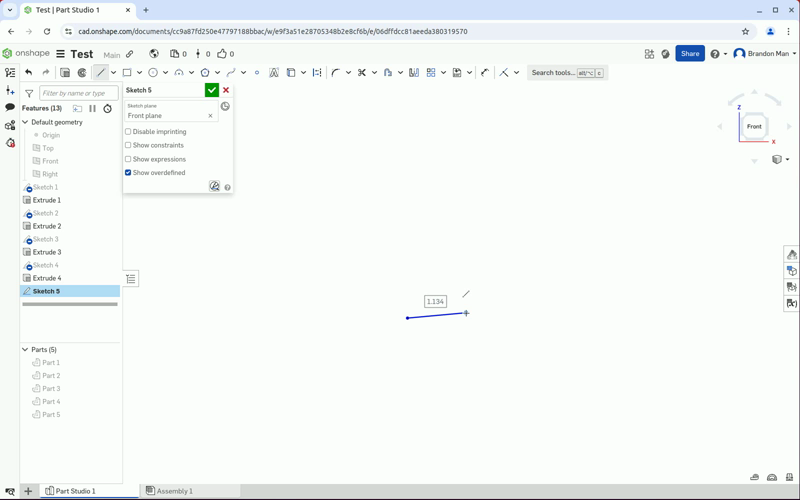
scroll(-6)
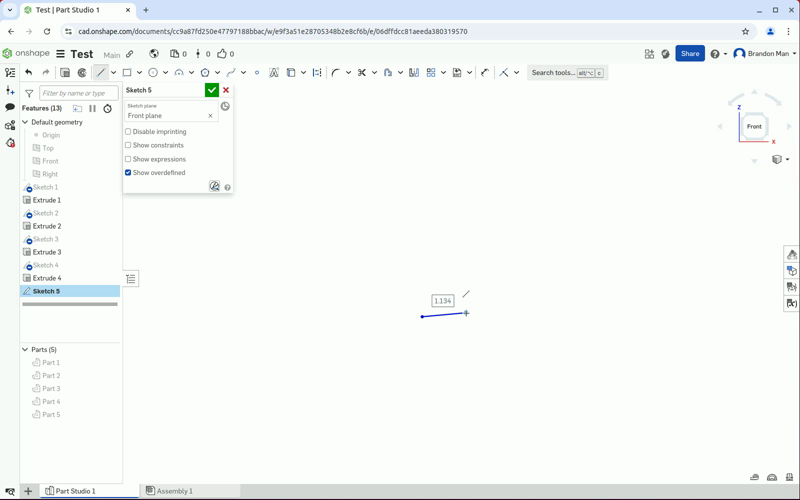
scroll(-6)
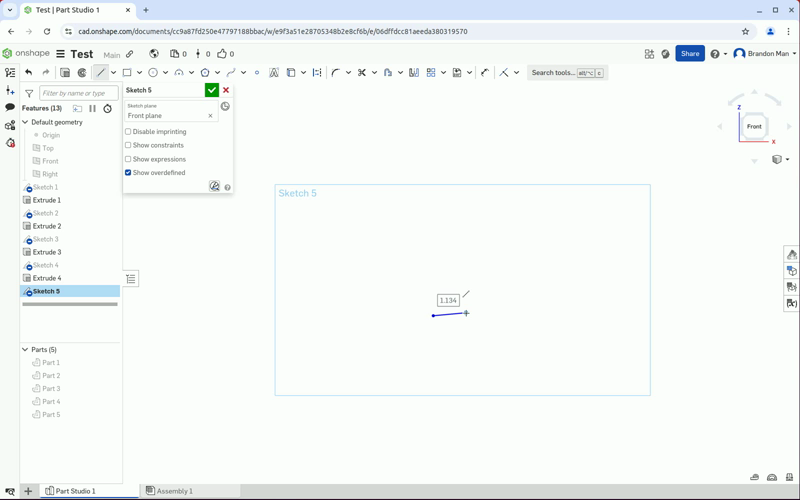
scroll(-6)
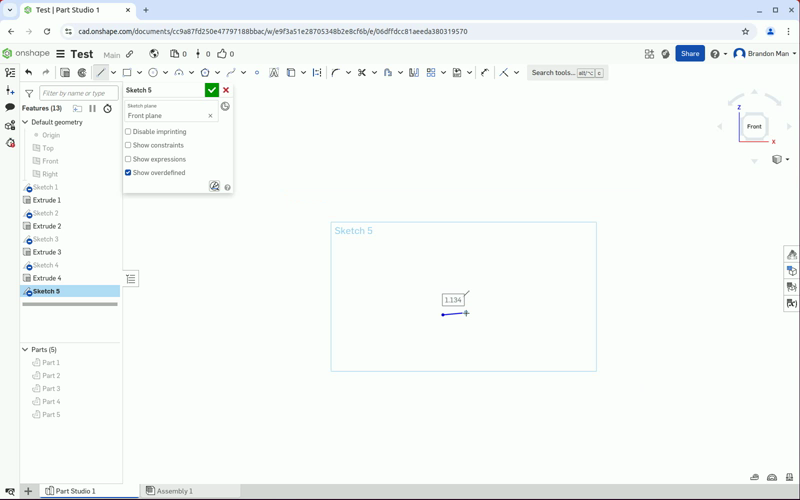
scroll(-6)
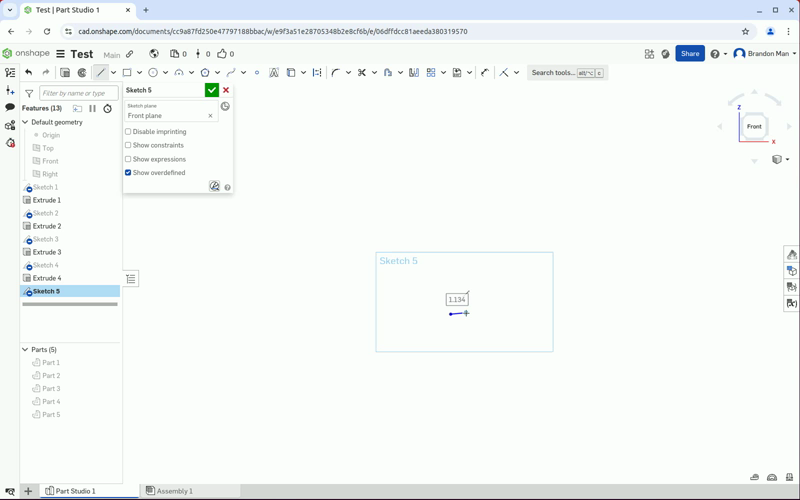
scroll(-6)
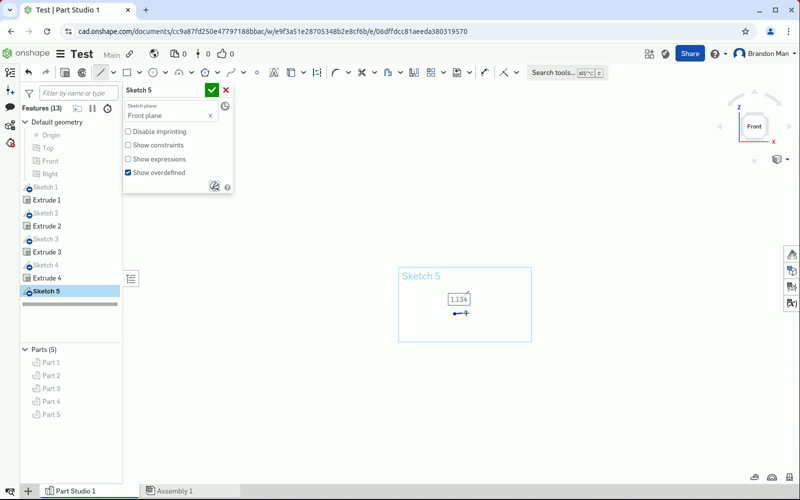
scroll(-6)
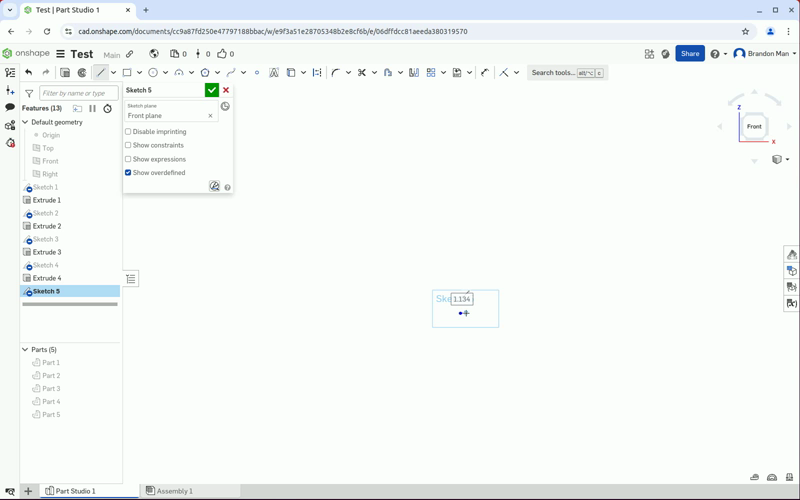
key_up(shift)
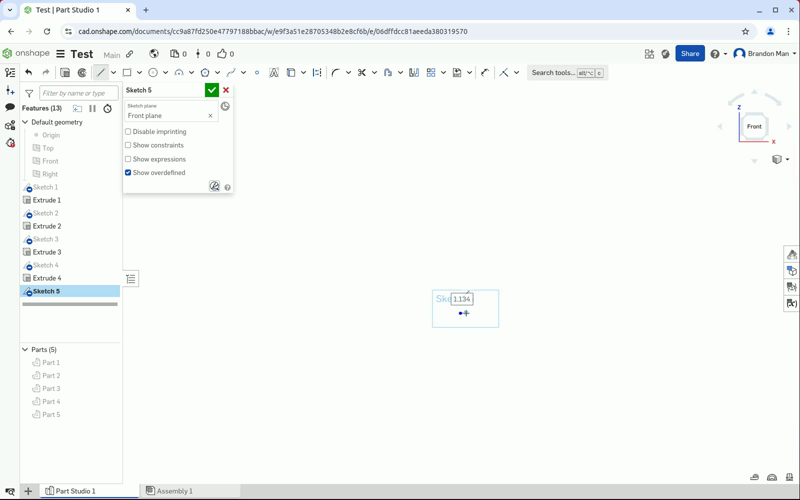
key(esc)
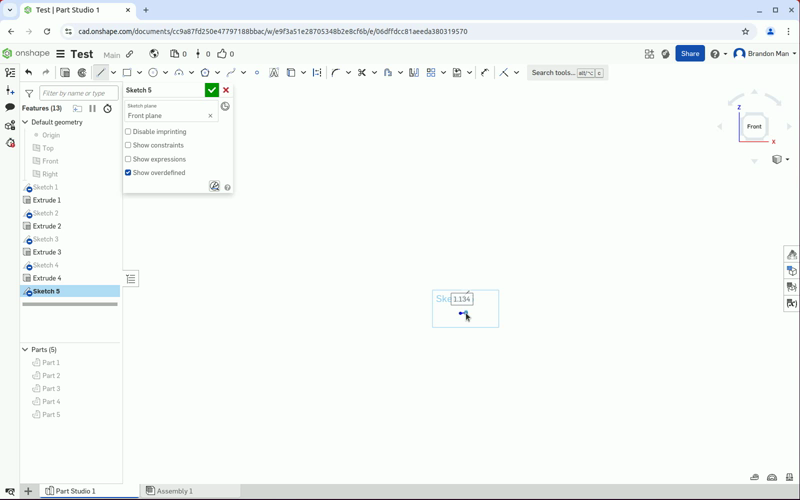
key(a)
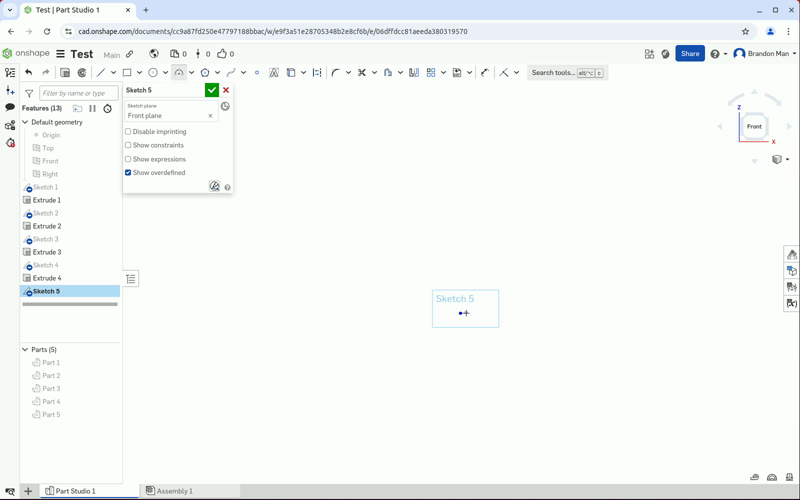
mouse_move(466, 312)
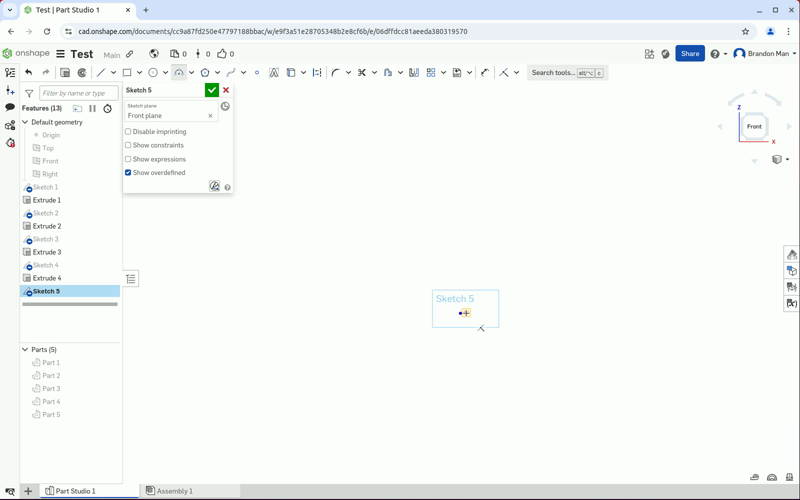
click(466, 312)
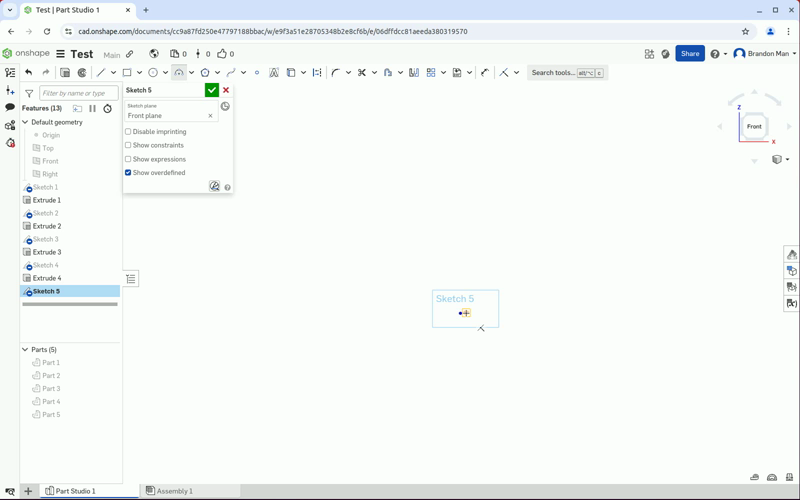
key_down(shift)
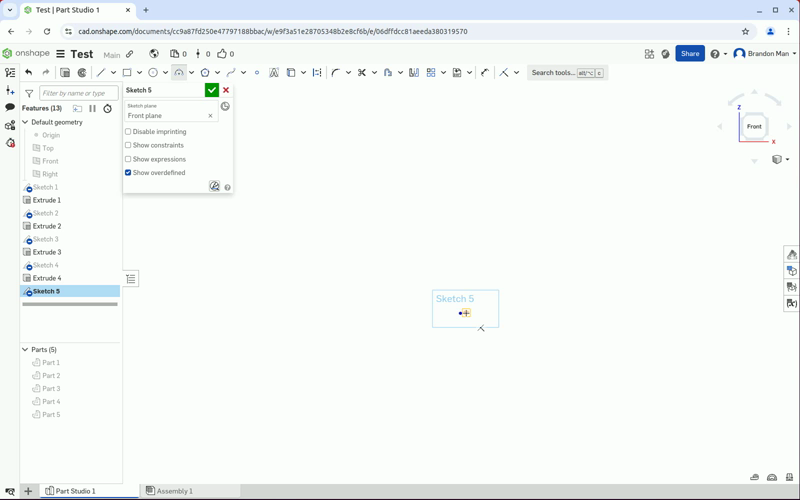
mouse_move(466, 253)
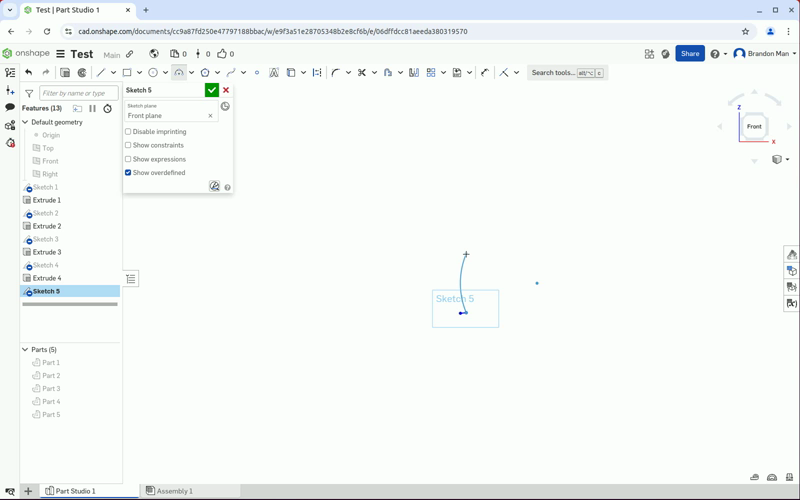
click(466, 253)
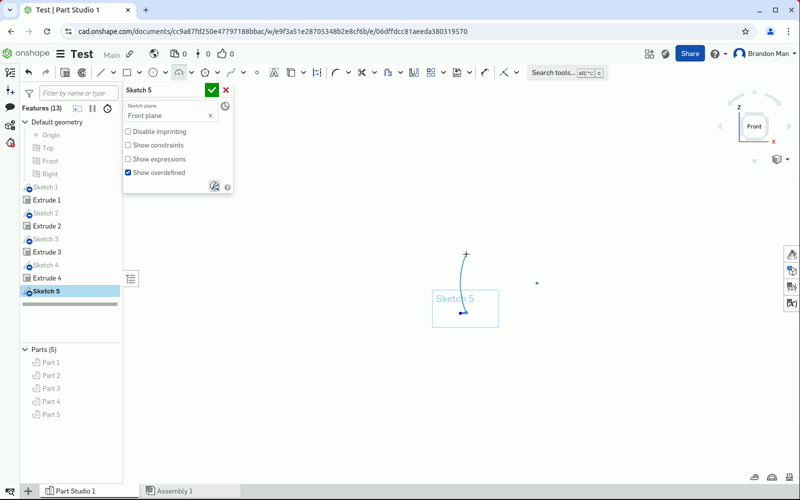
mouse_move(490, 283)
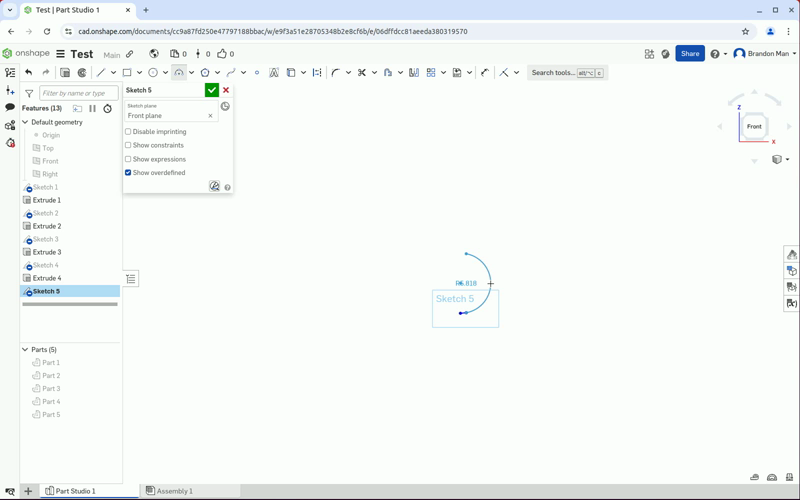
click(490, 283)
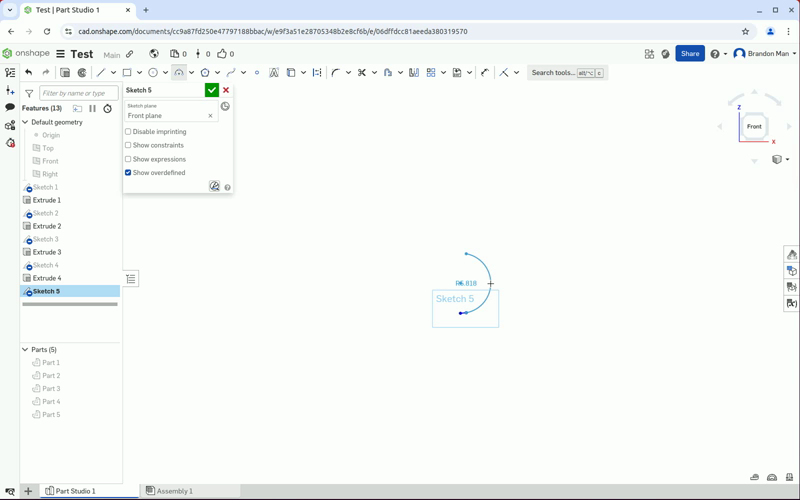
key_up(shift)
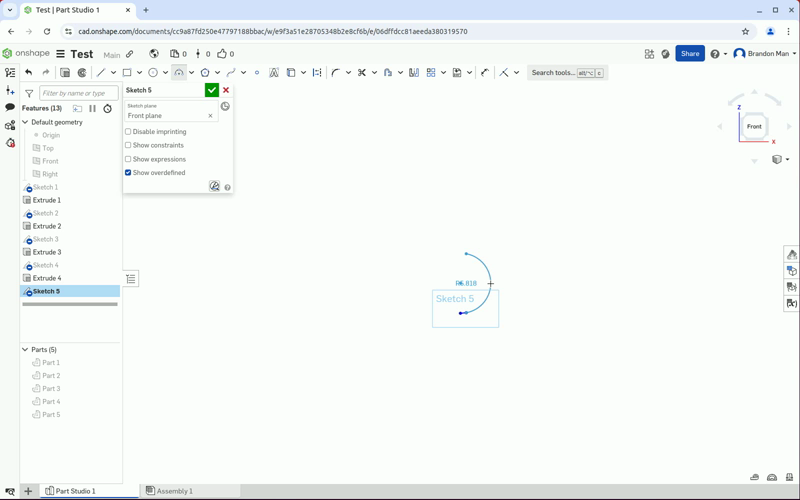
key(esc)
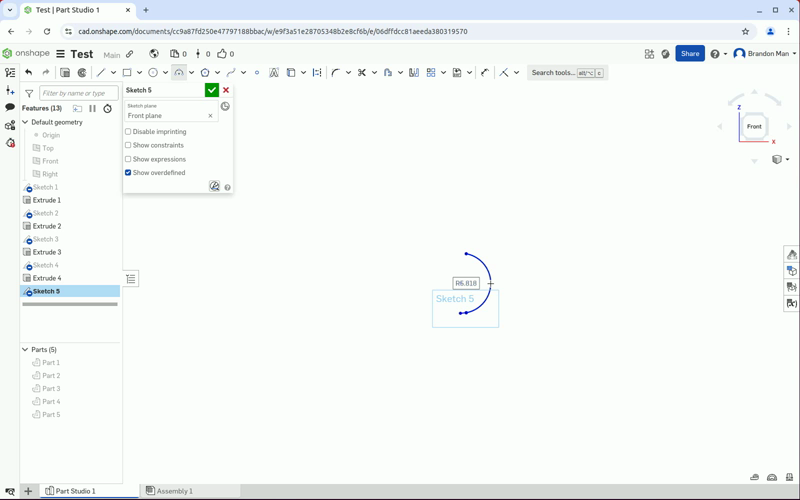
key(l)
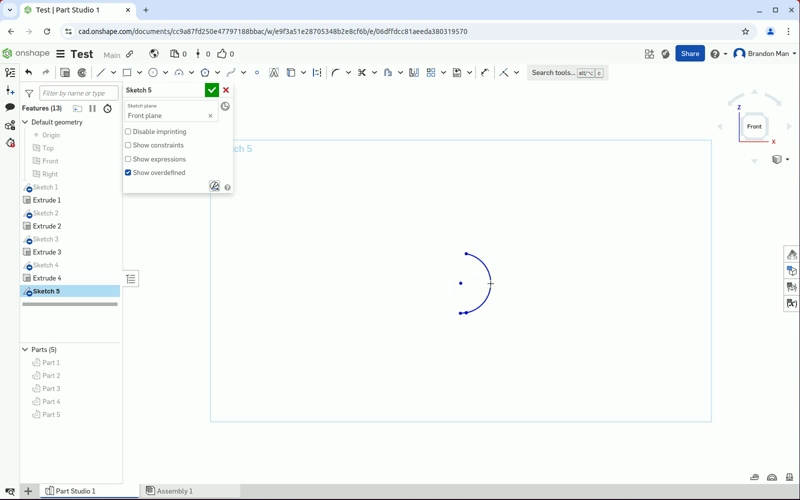
mouse_move(466, 253)
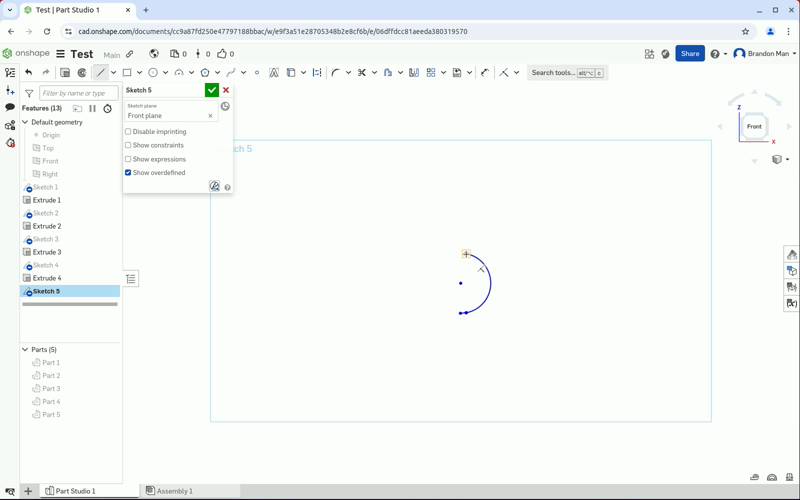
click(466, 253)
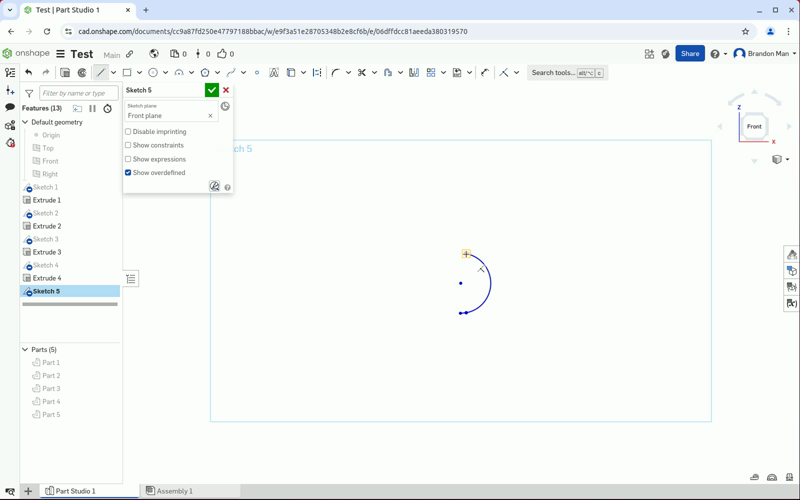
key_down(shift)
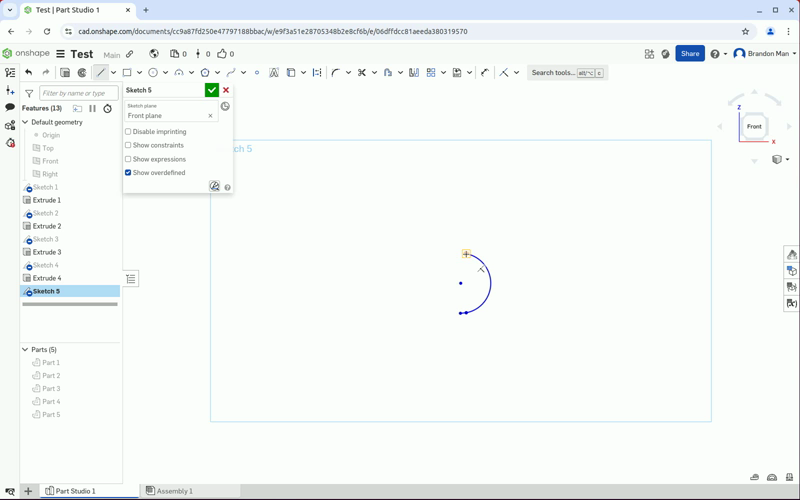
mouse_move(496, 253)
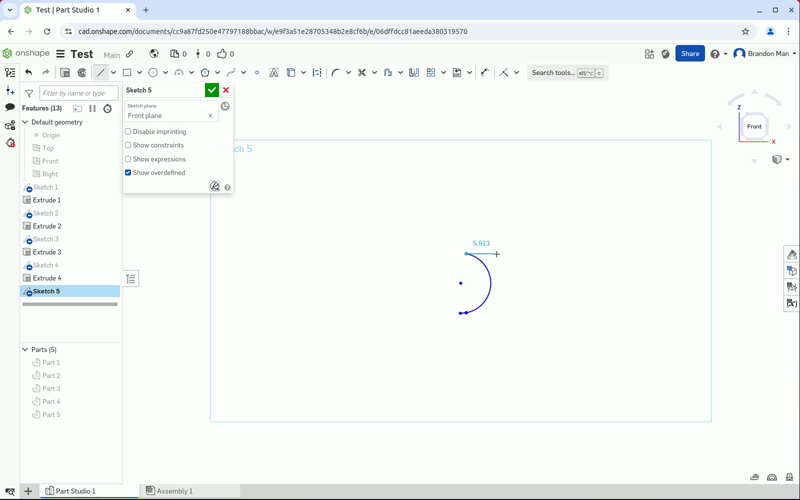
mouse_move(460, 252)
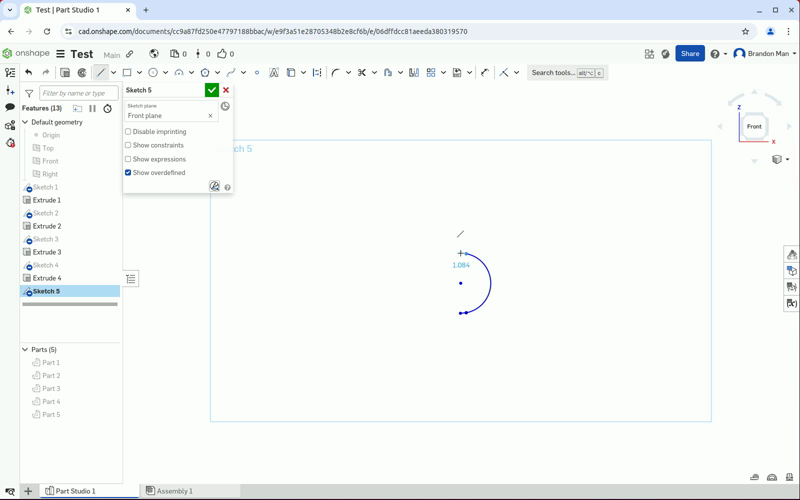
scroll(6)
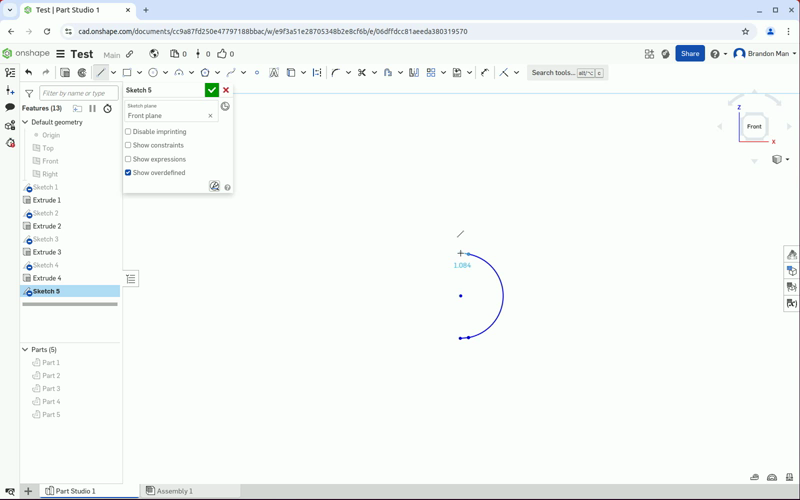
scroll(6)
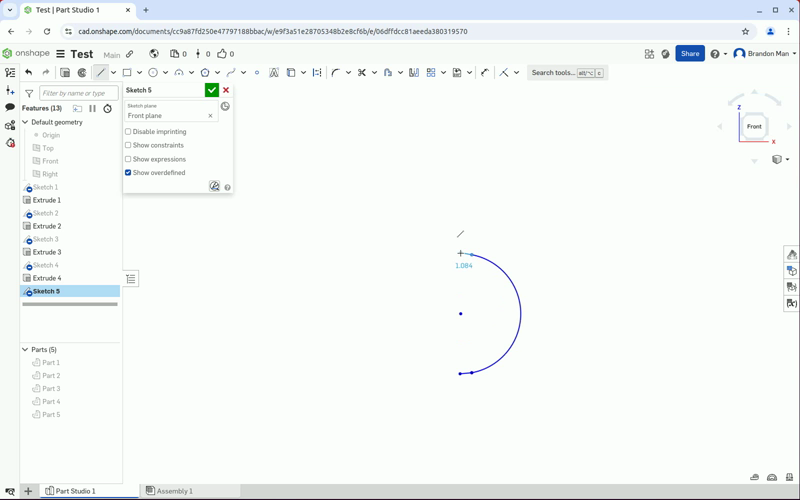
scroll(6)
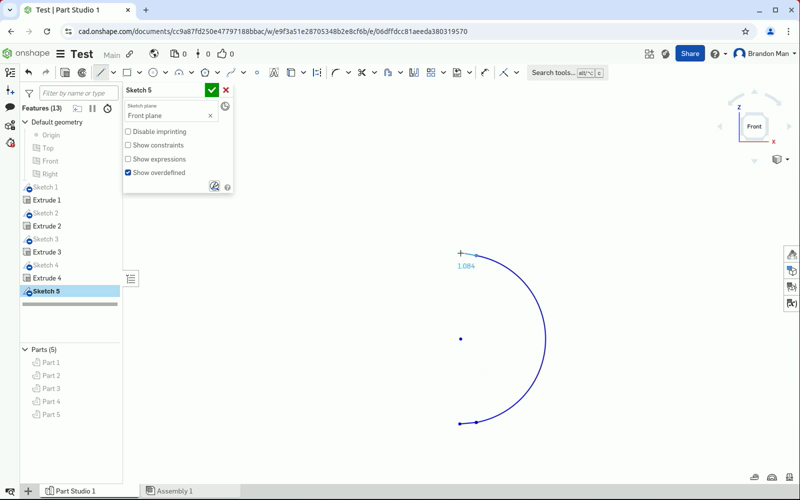
scroll(6)
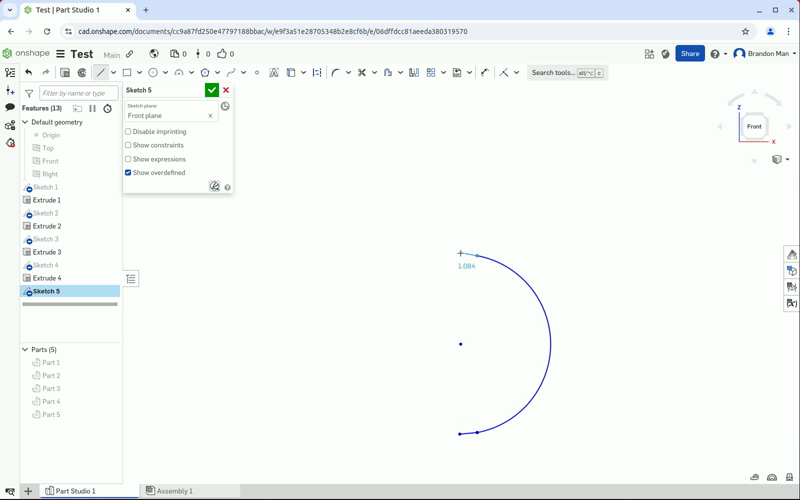
scroll(6)
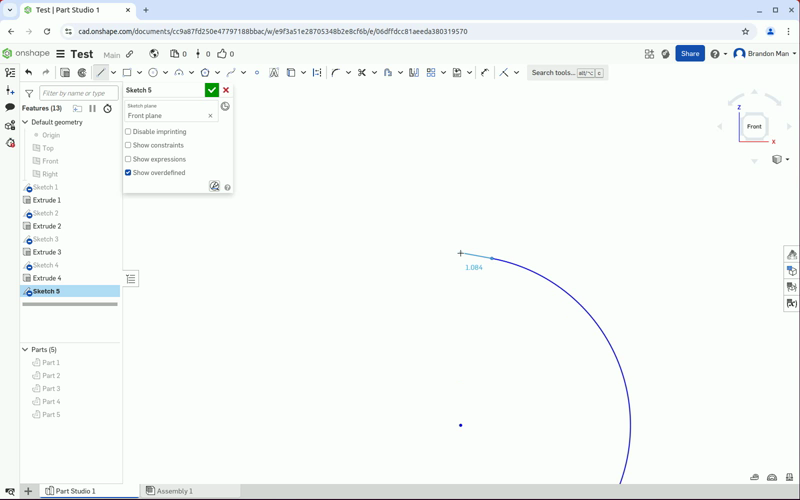
scroll(6)
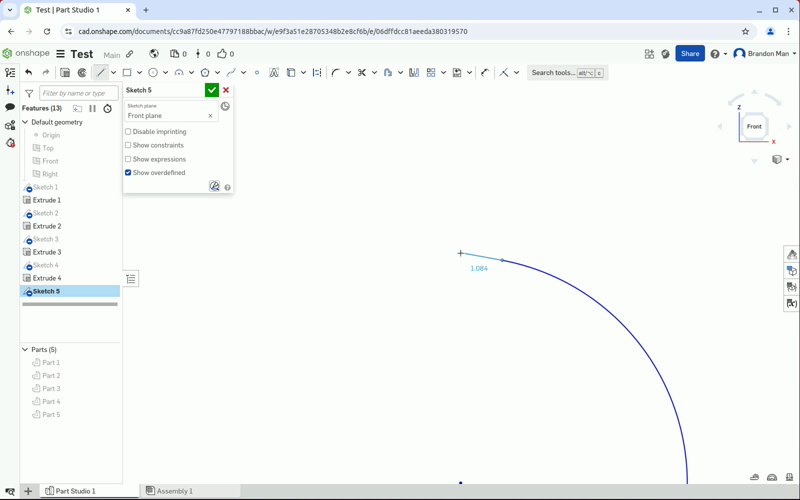
scroll(6)
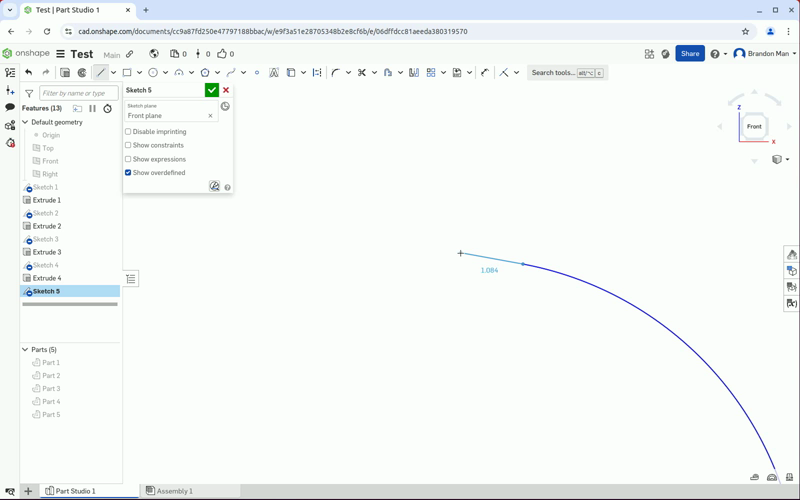
click(460, 252)
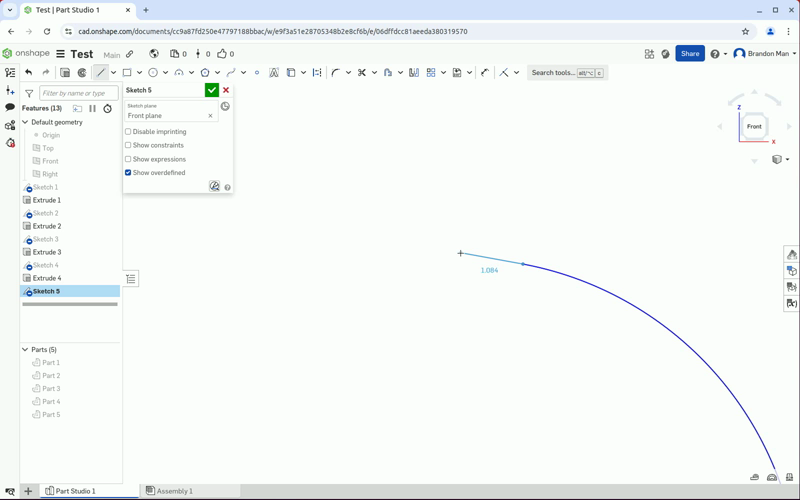
scroll(-6)
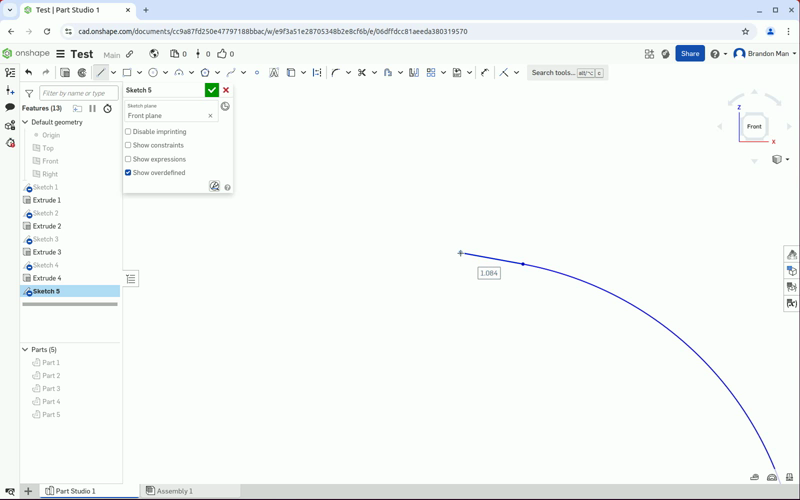
scroll(-6)
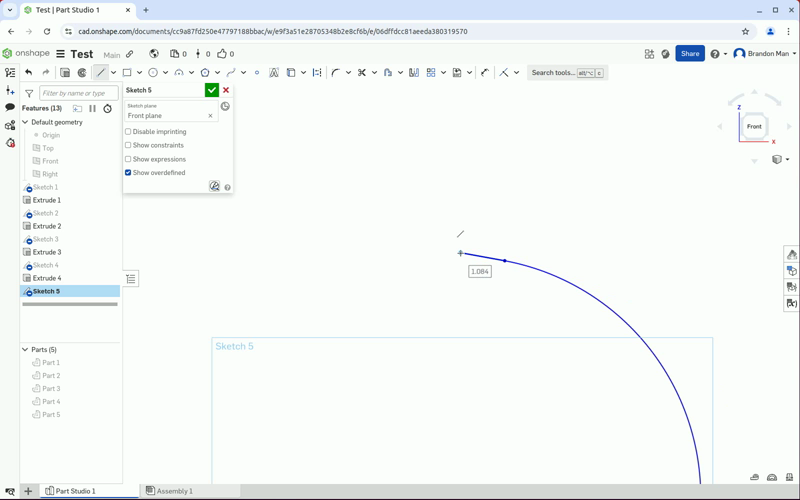
scroll(-6)
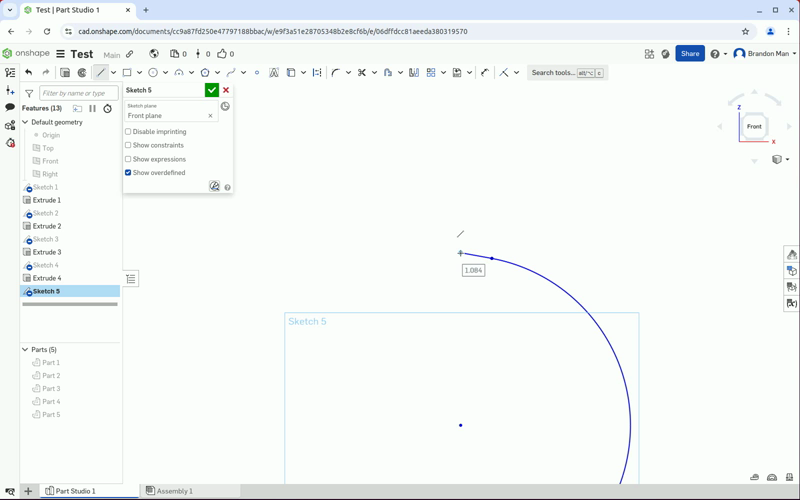
scroll(-6)
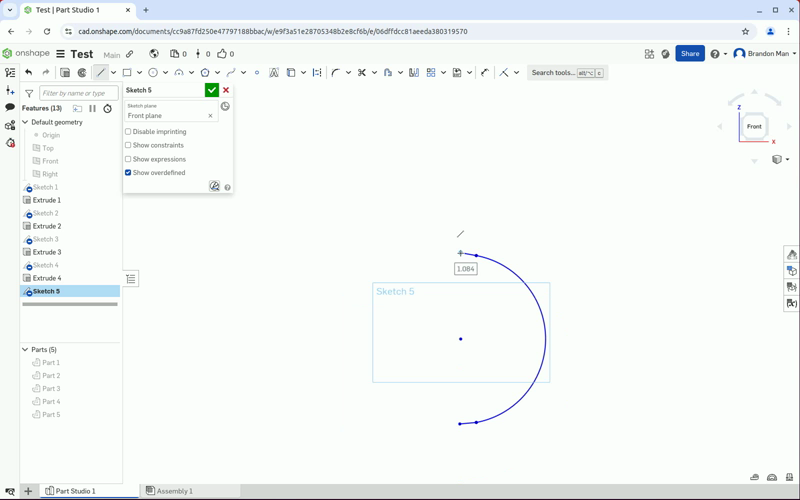
scroll(-6)
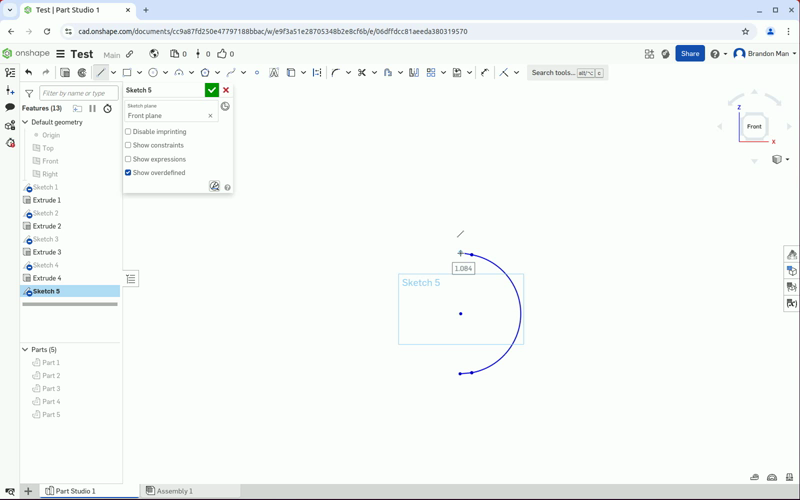
scroll(-6)
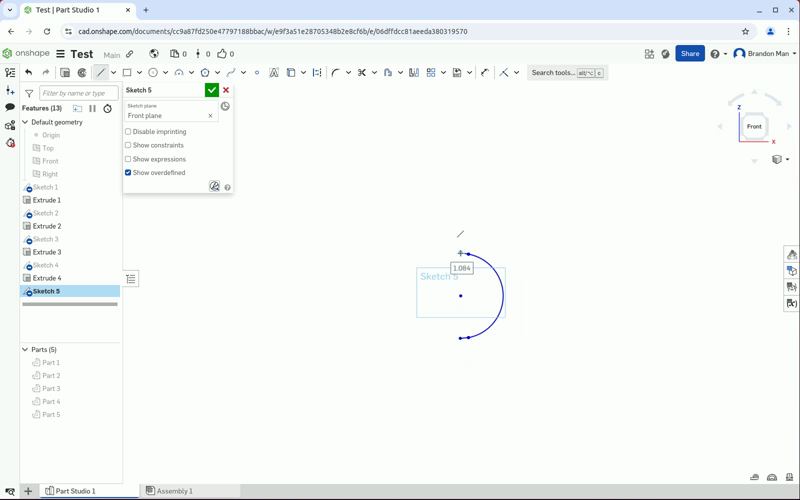
scroll(-6)
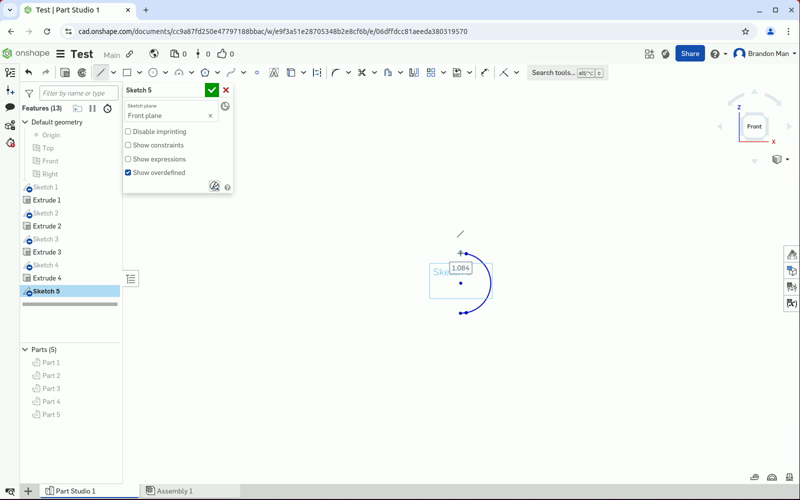
key_up(shift)
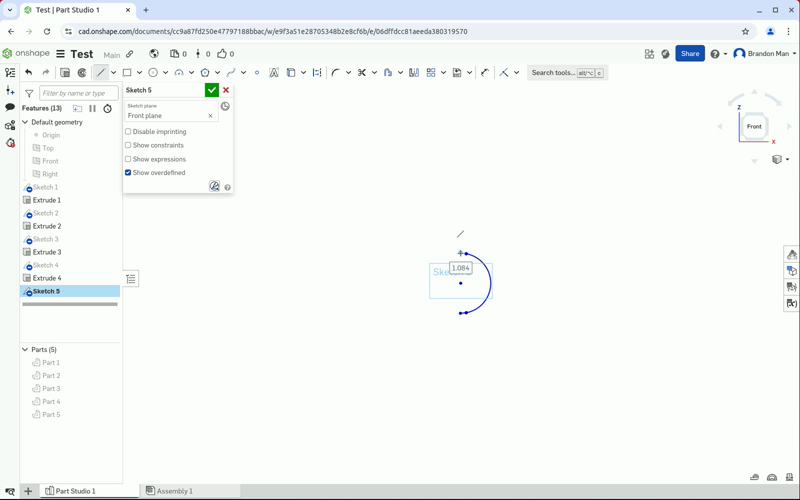
key(esc)
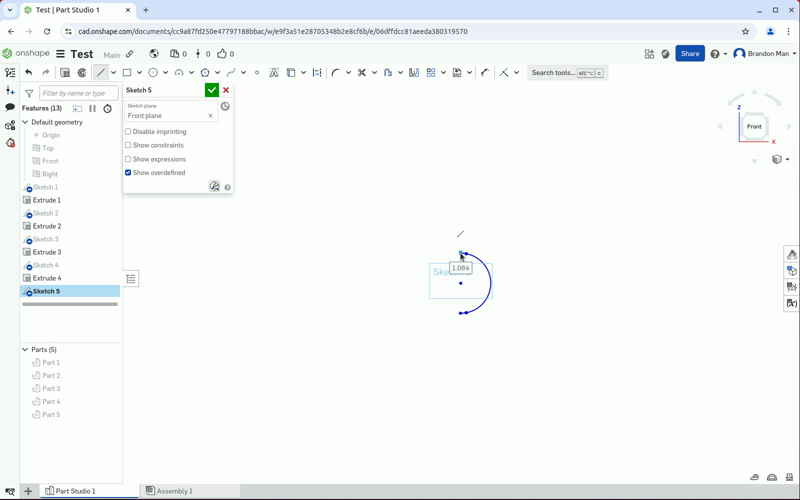
key(a)
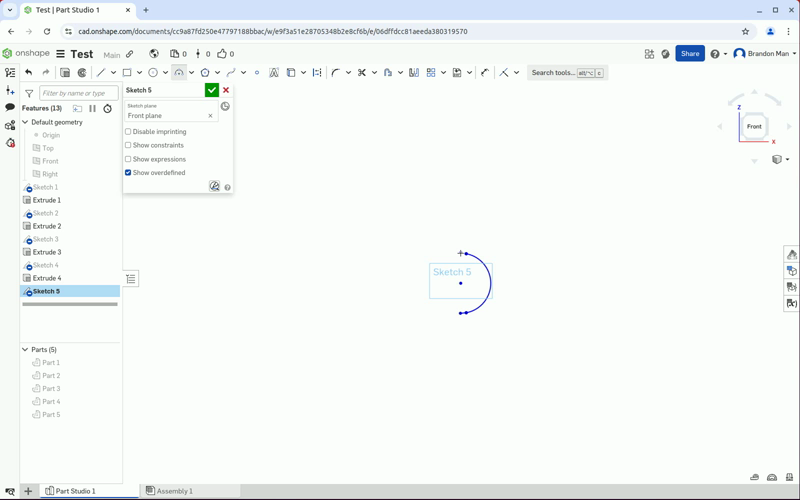
mouse_move(460, 252)
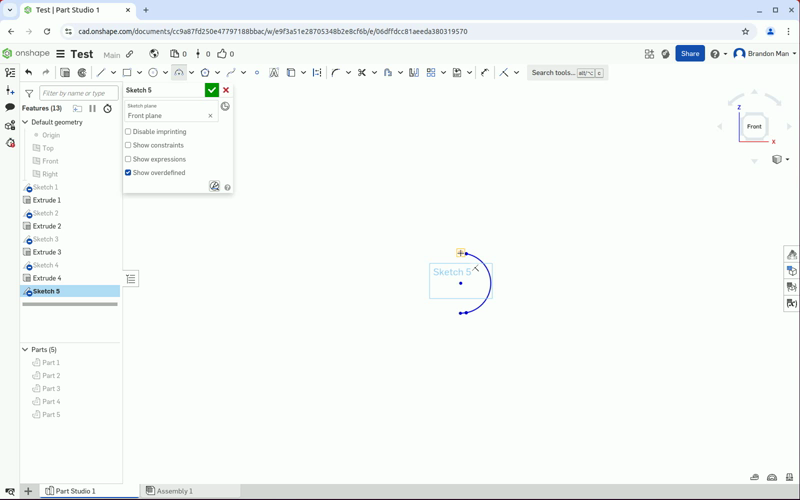
click(460, 252)
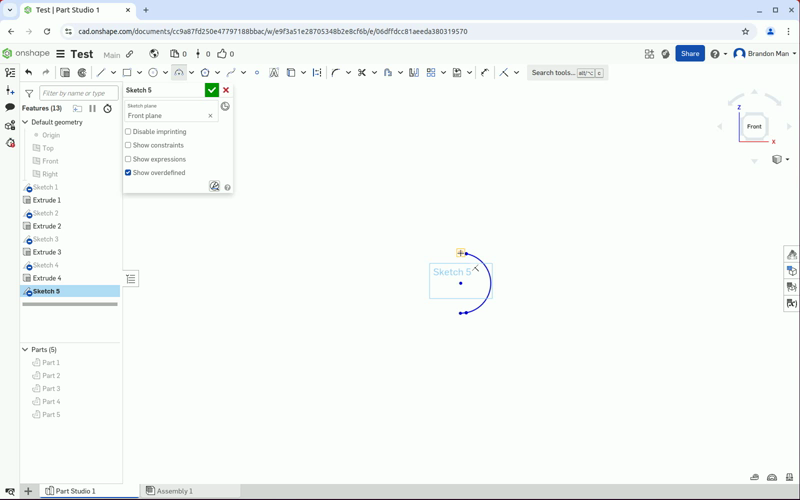
mouse_move(460, 313)
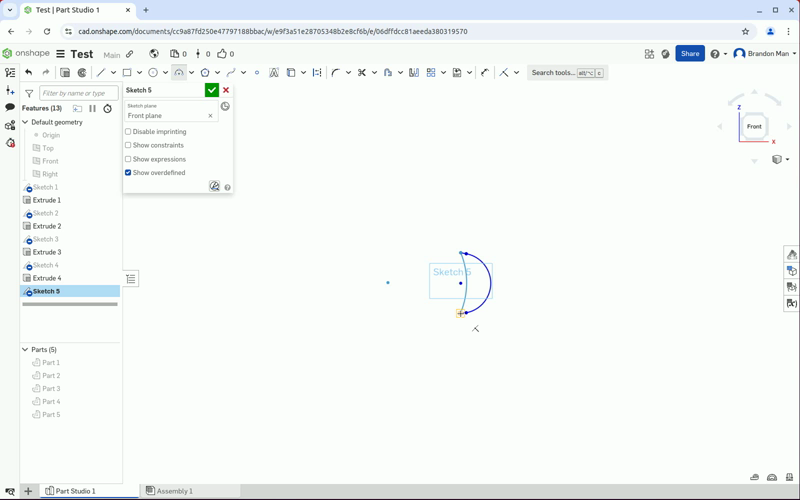
click(460, 313)
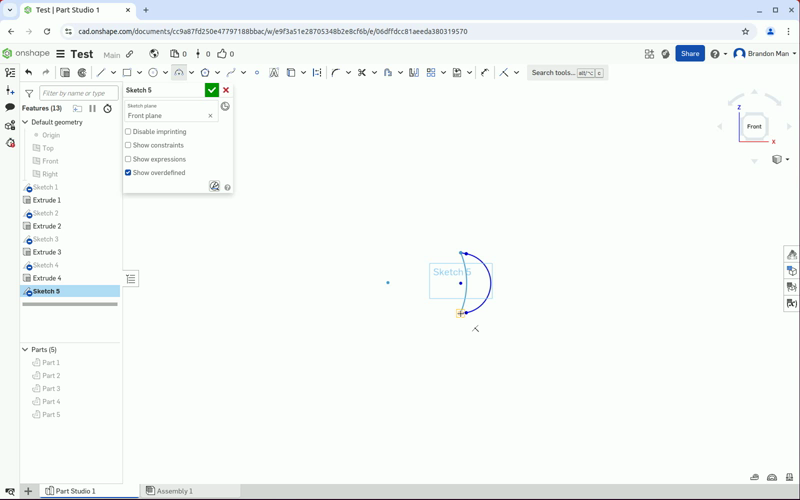
key_down(shift)
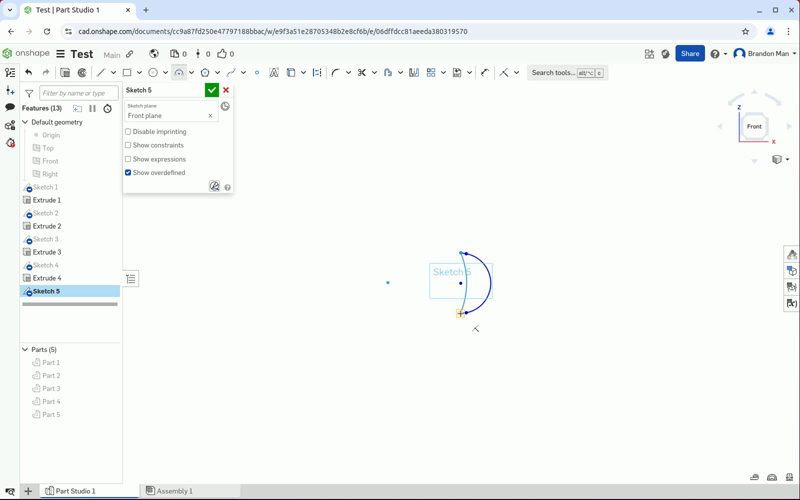
mouse_move(430, 283)
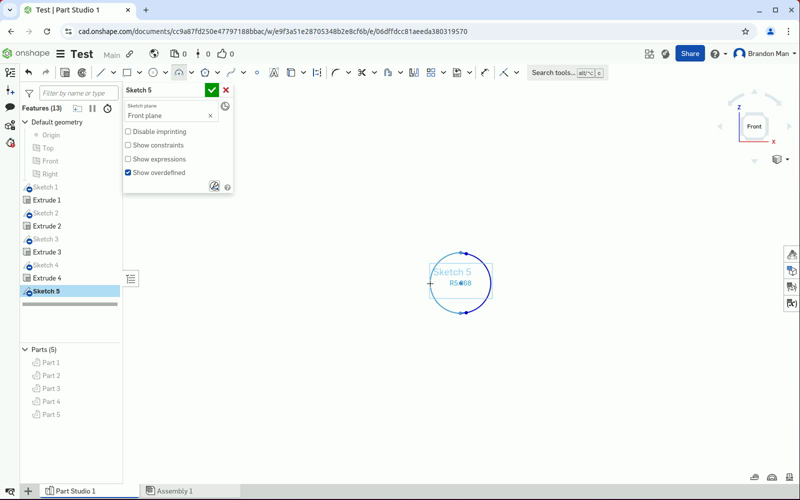
click(430, 283)
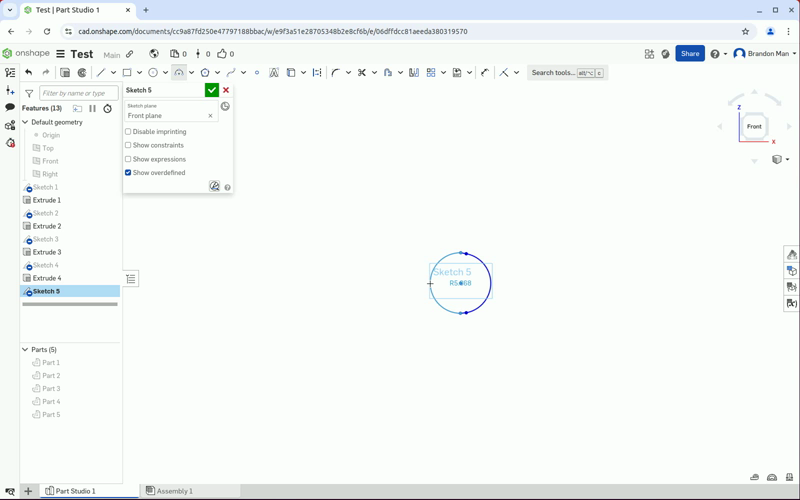
key_up(shift)
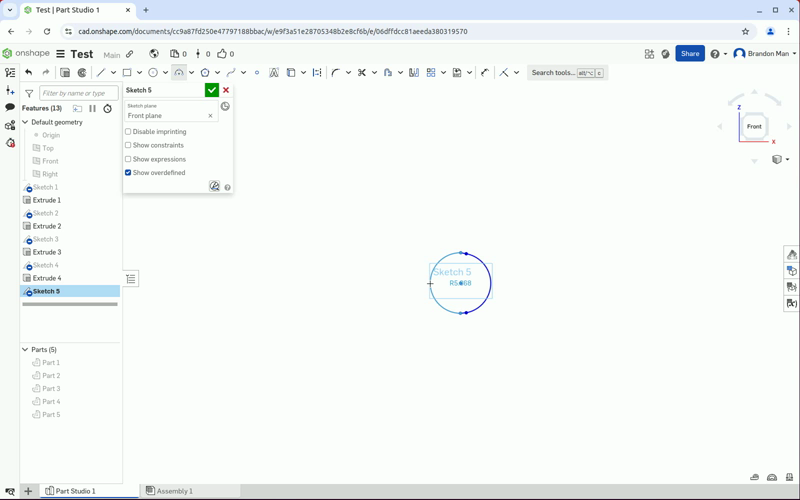
key(esc)
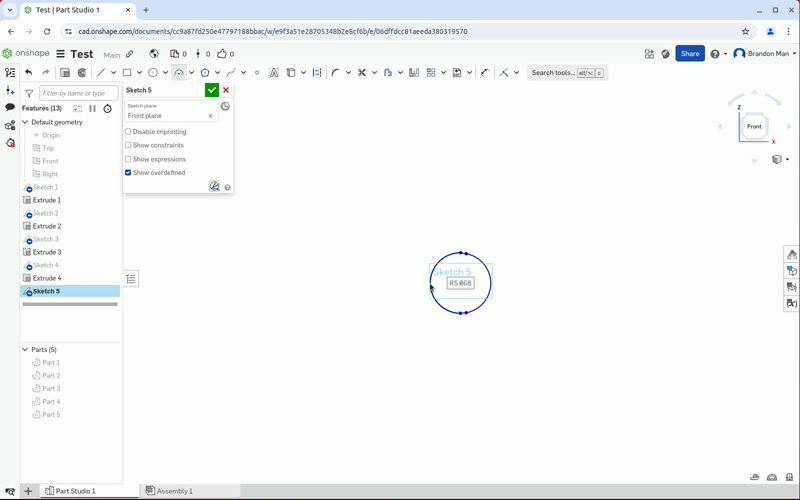
key(c)
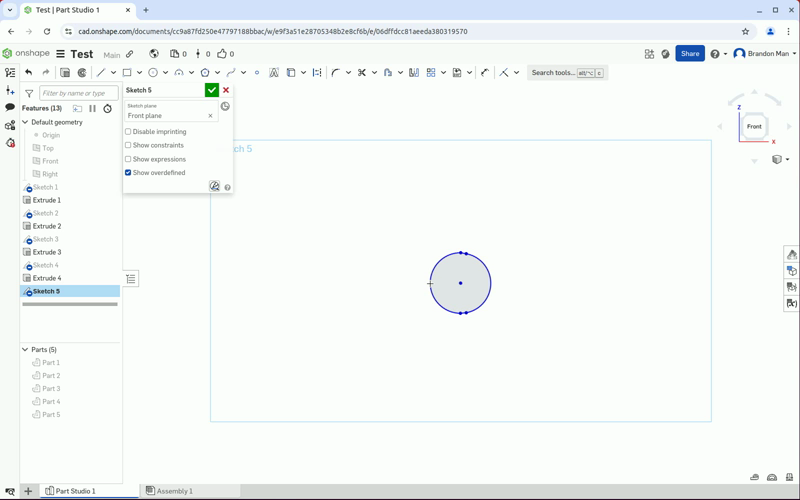
key_down(shift)
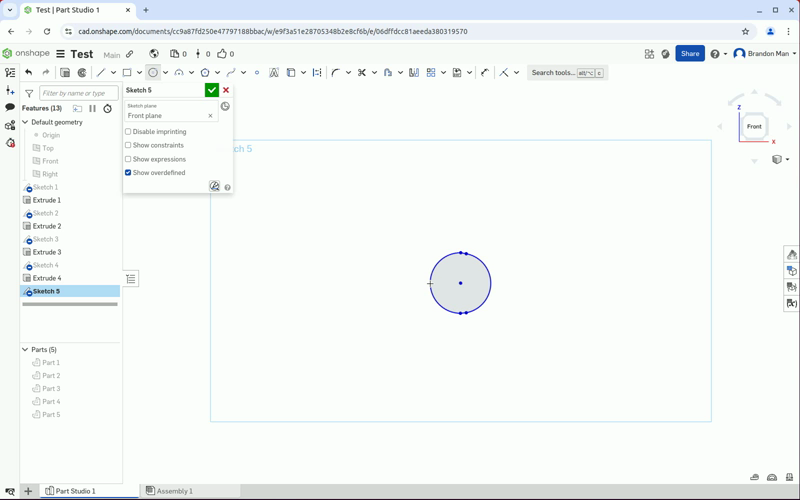
mouse_move(460, 282)
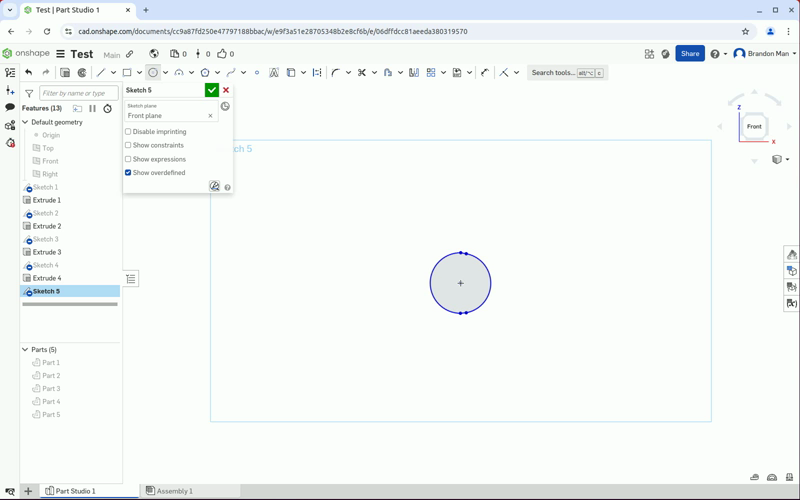
click(460, 282)
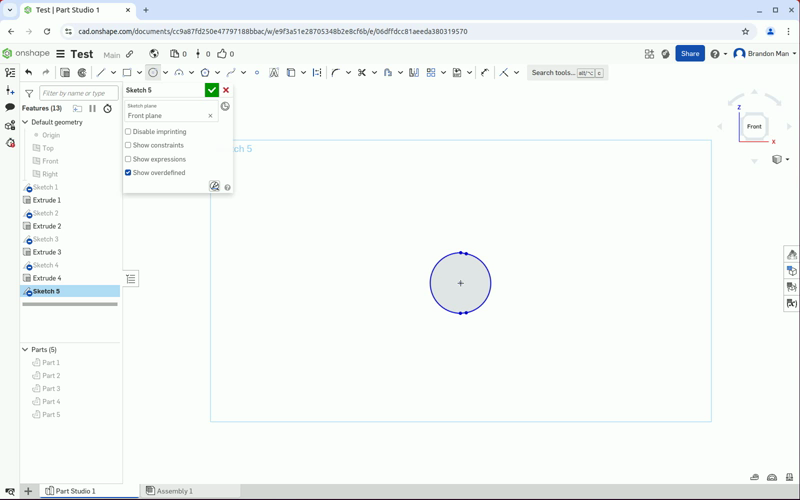
key_up(shift)
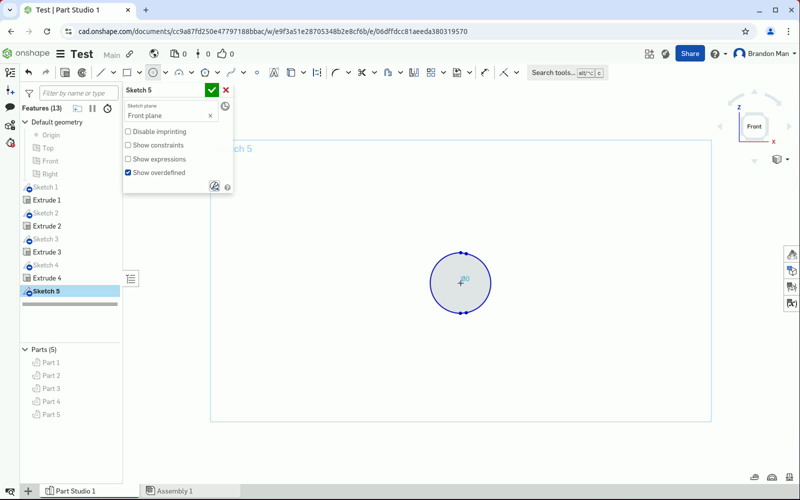
mouse_move(476, 282)
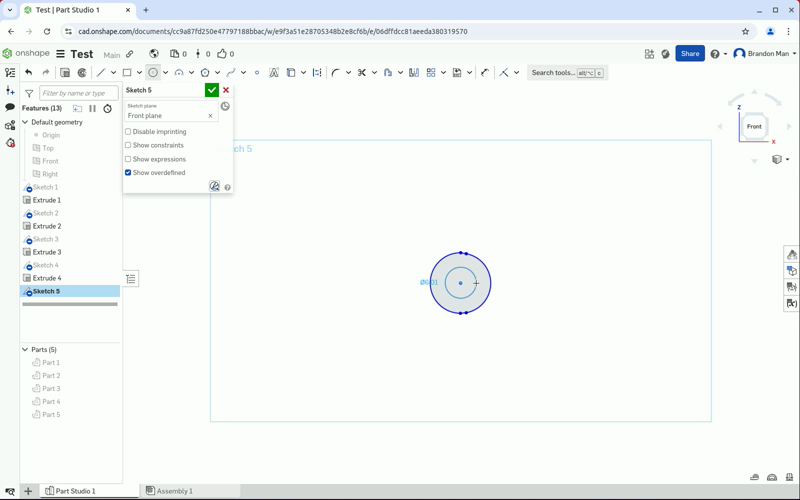
click(476, 282)
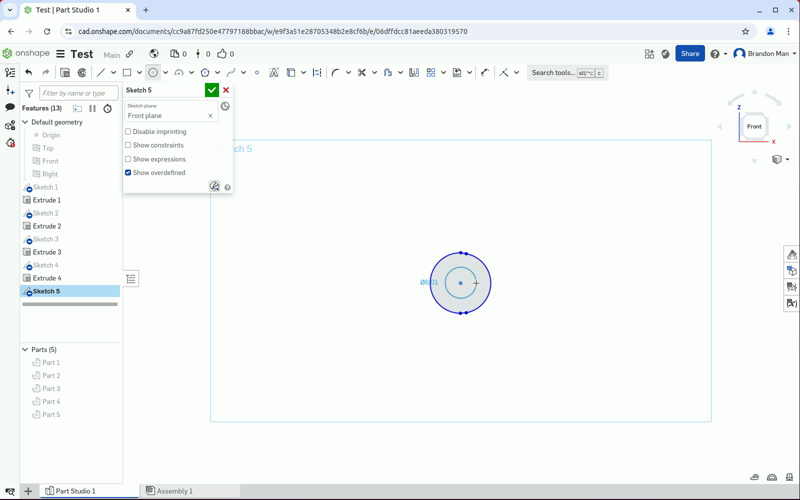
key(esc)
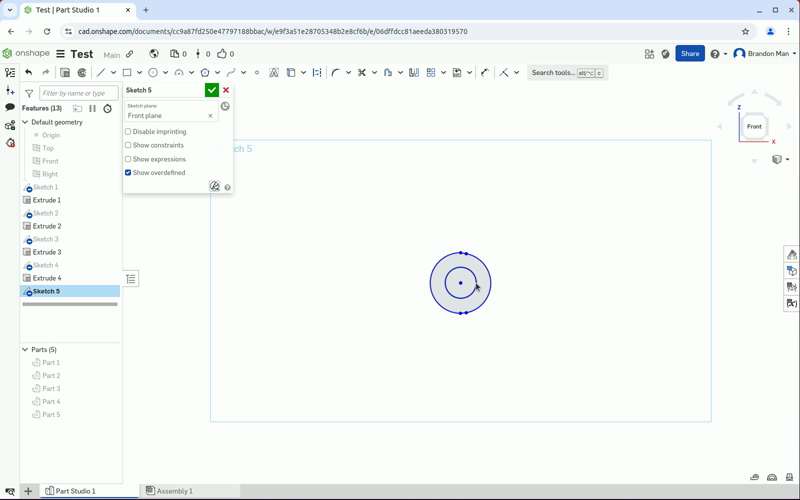
mouse_move(438, 277)
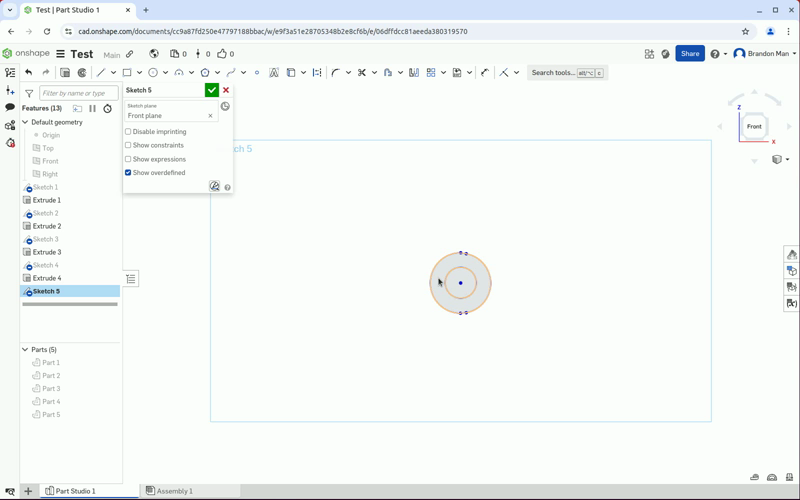
click(438, 277)
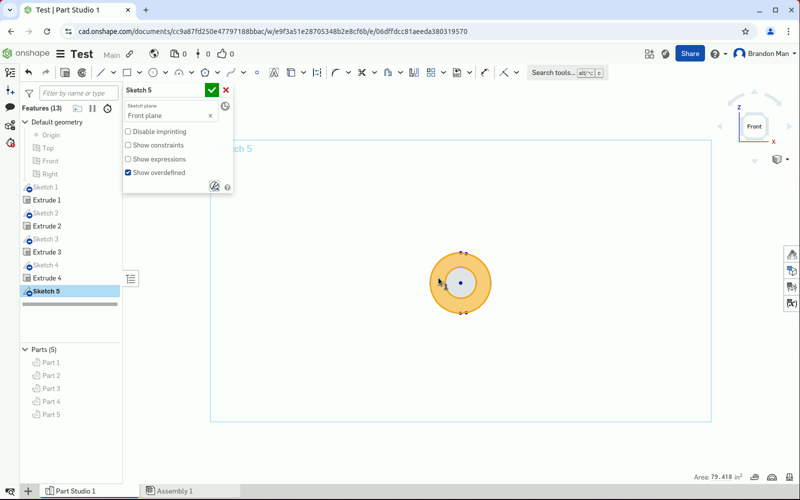
mouse_move(73, 352)
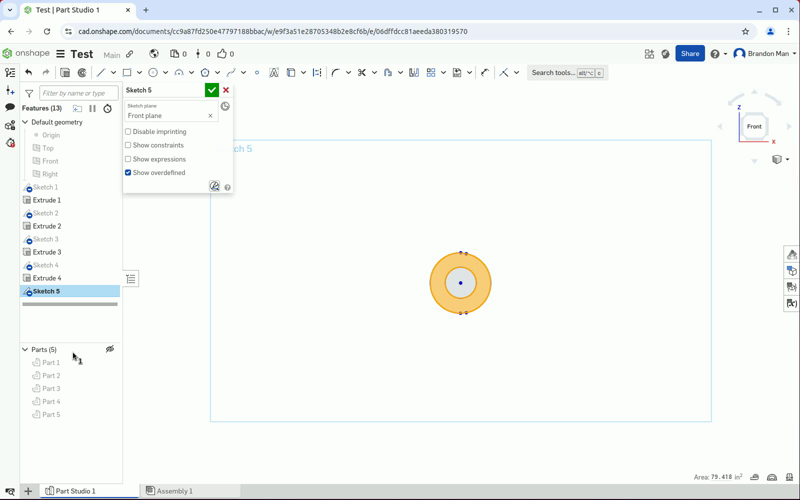
key(shift+y)
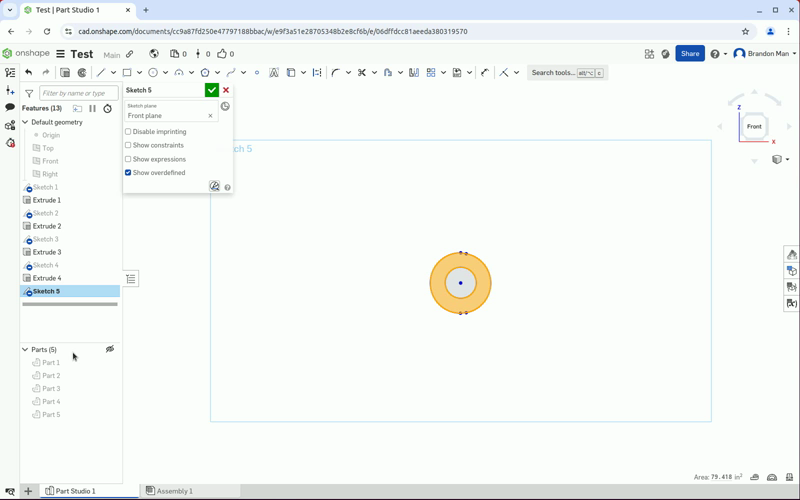
key(shift+e)
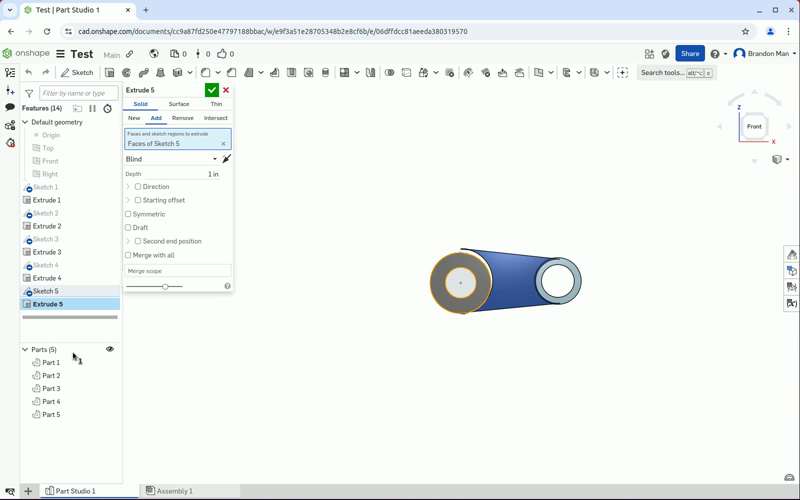
mouse_move(143, 106)
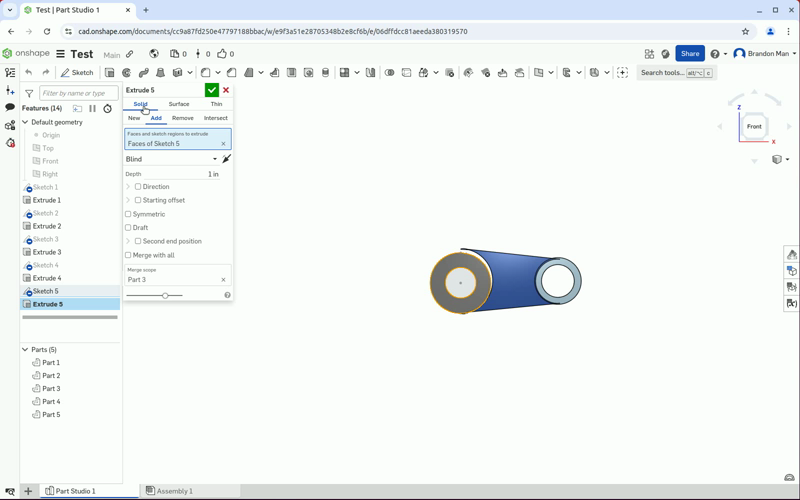
click(143, 106)
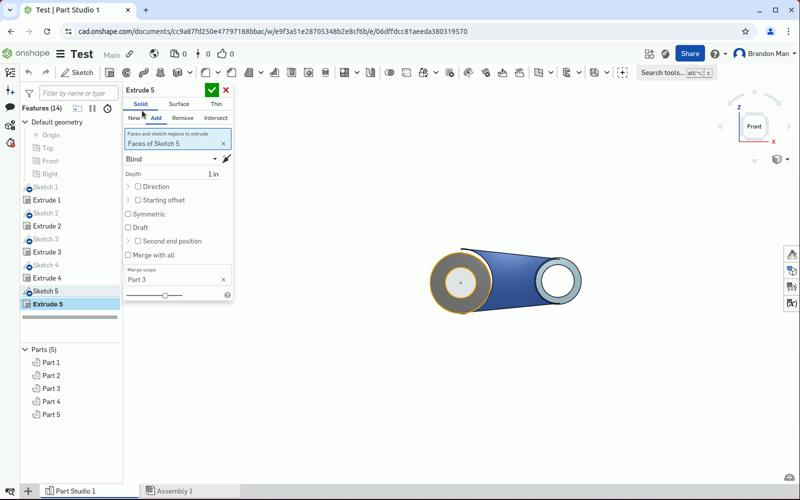
mouse_move(137, 120)
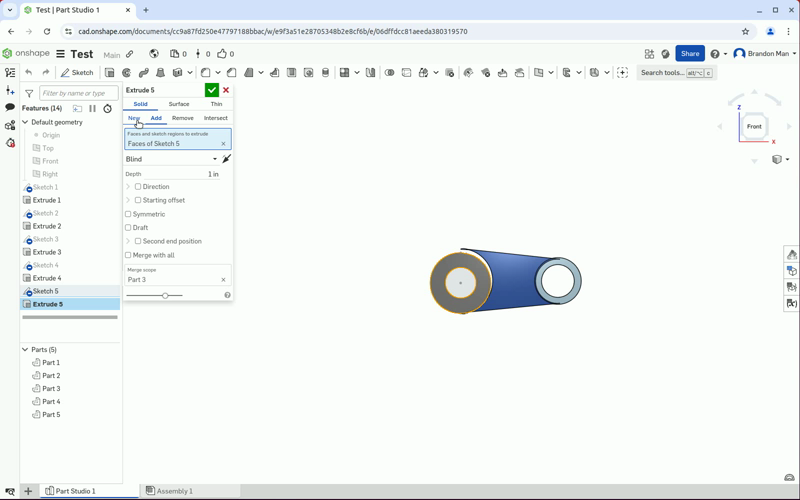
click(137, 120)
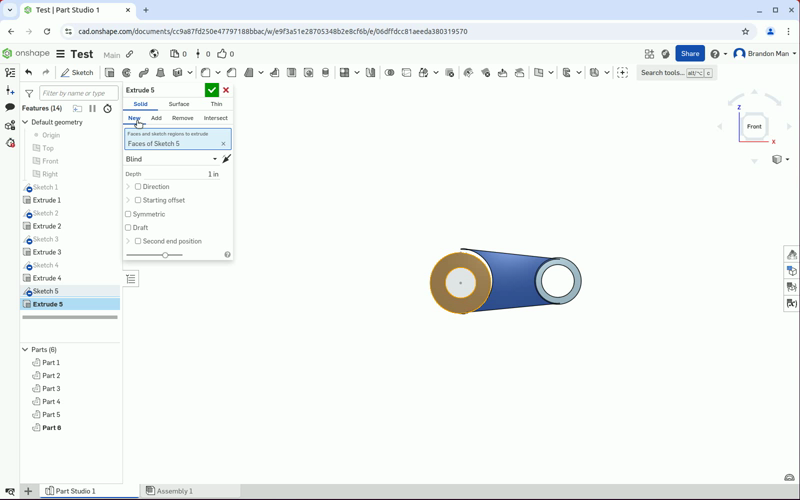
key(tab, 4)
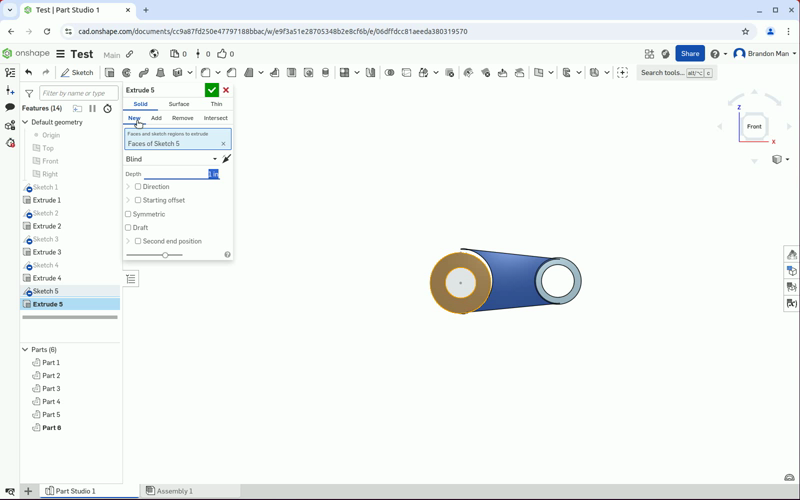
text(6.258)
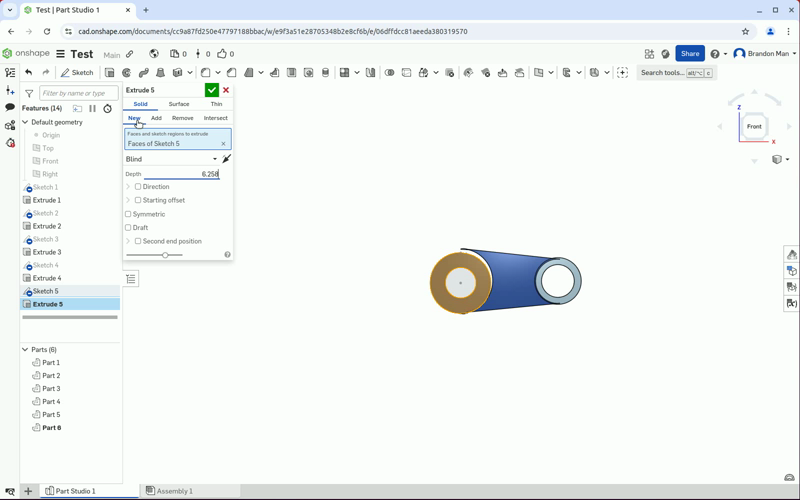
key(enter)
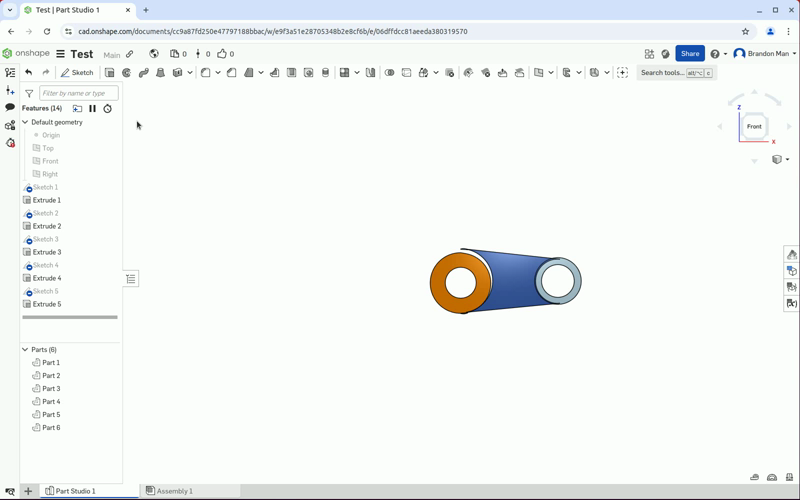
key(shift+h)
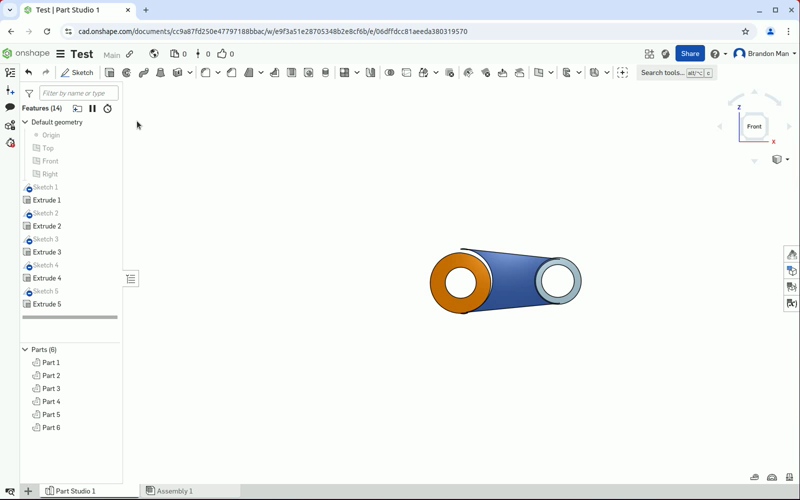
key(shift+h)
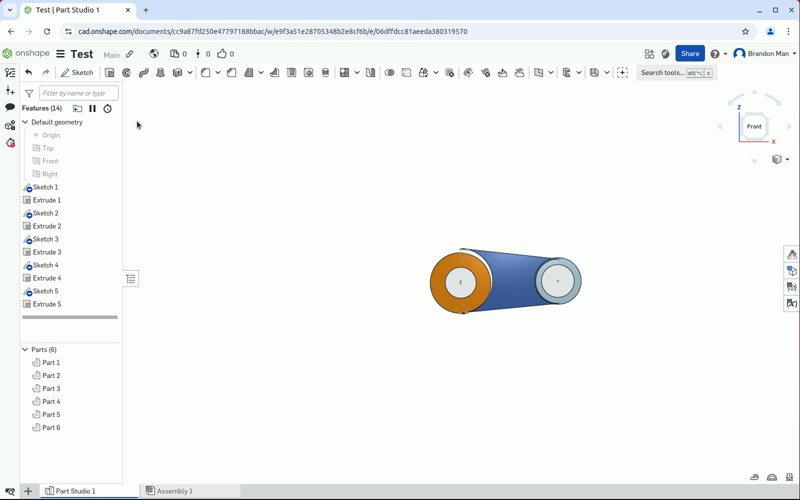
key(shift+7)
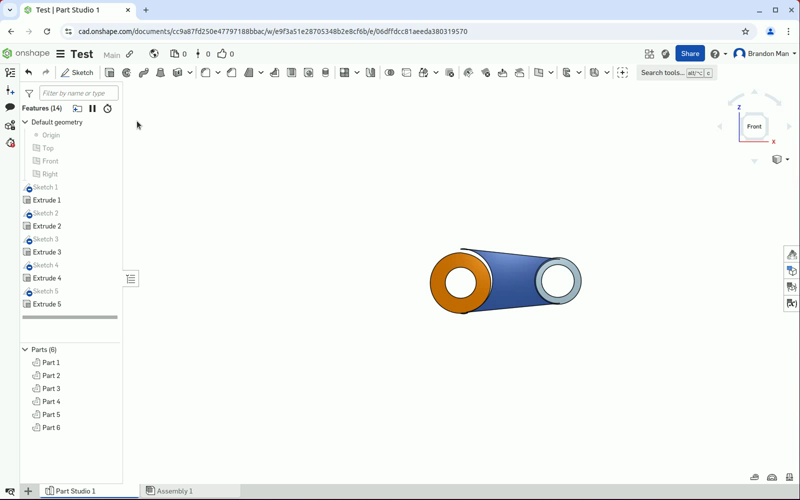
key(left, 2)
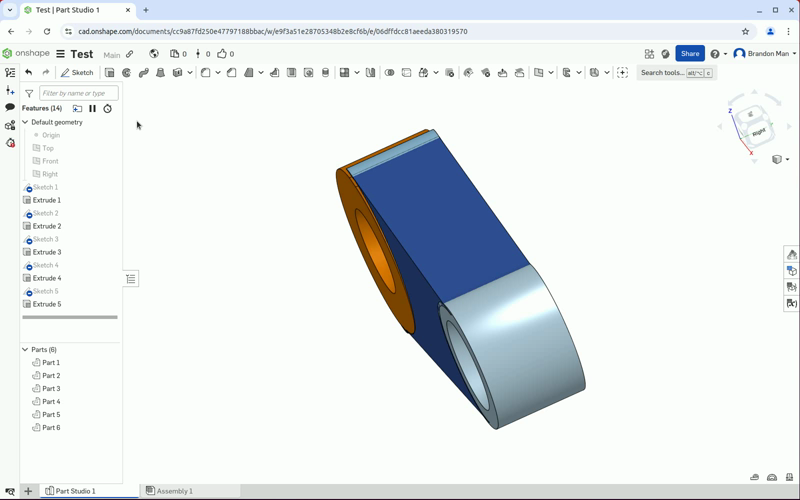
key(down, 2)
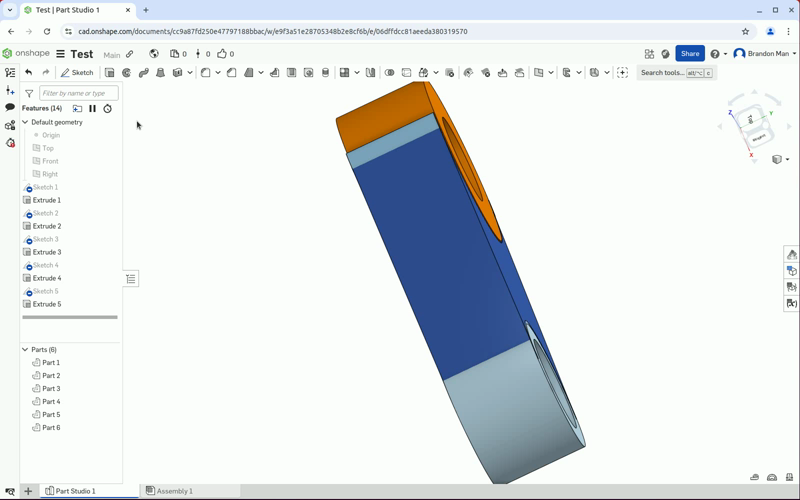
key(up, 2)
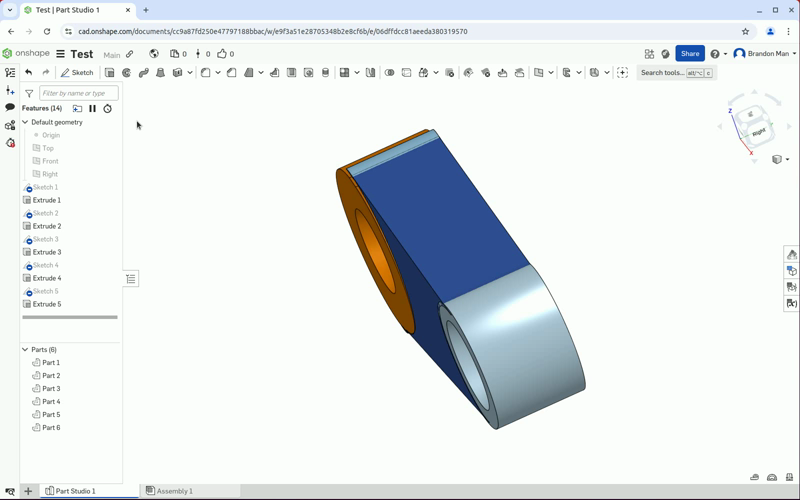
key(right, 2)
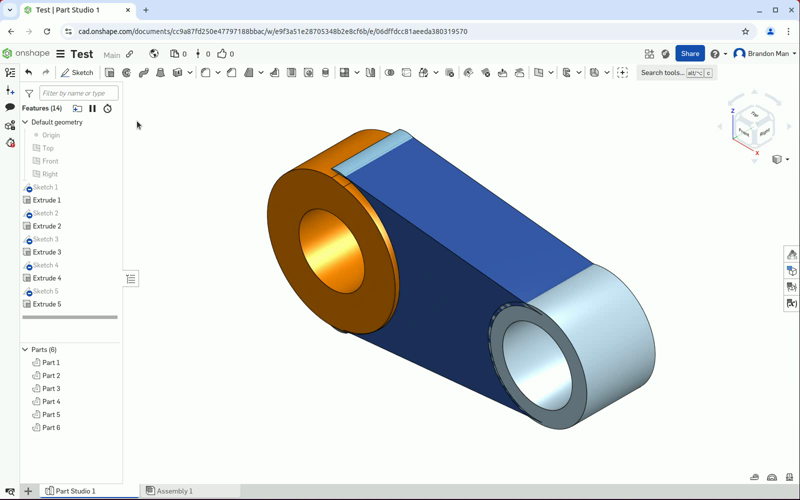
mouse_move(73, 189)
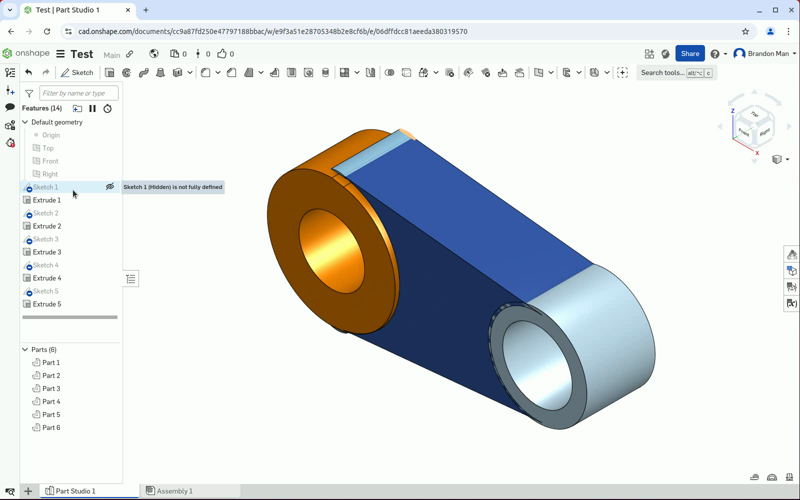
click(73, 189)